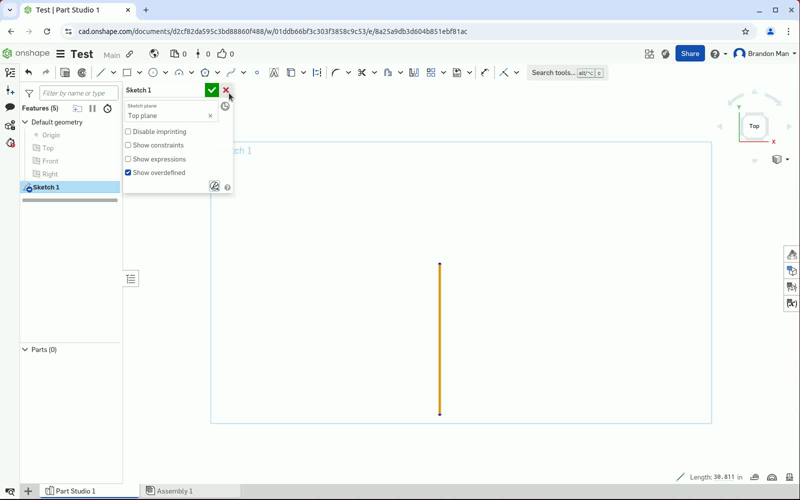
key(shift+h)
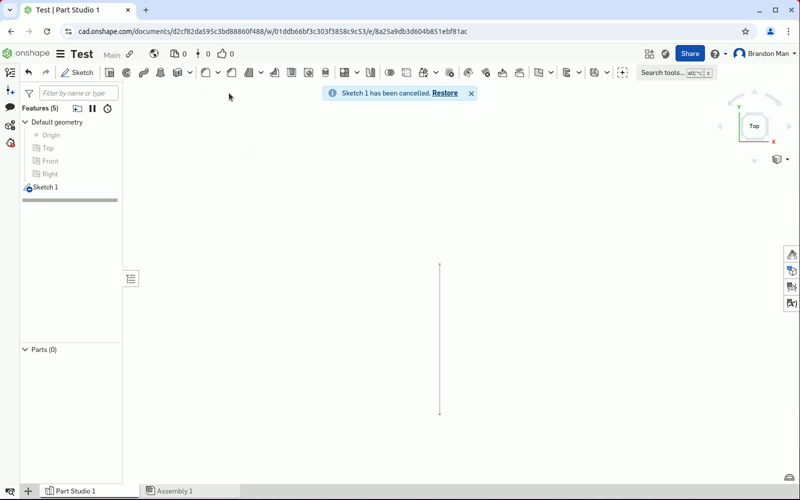
key(shift+s)
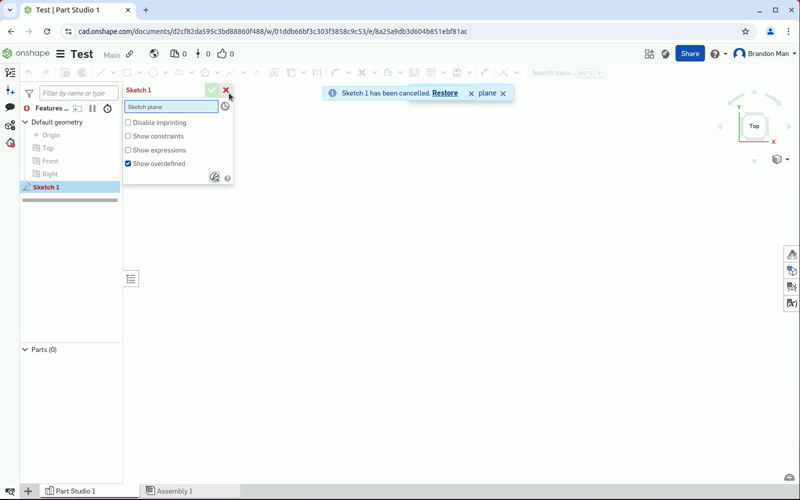
mouse_move(73, 150)
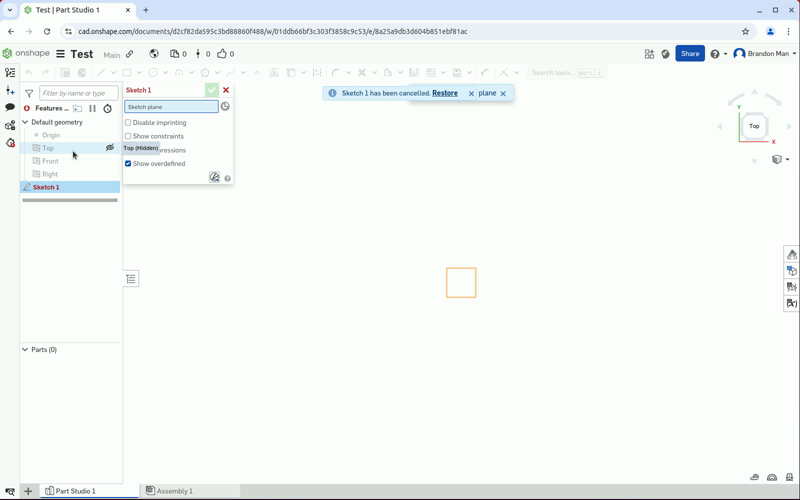
click(73, 150)
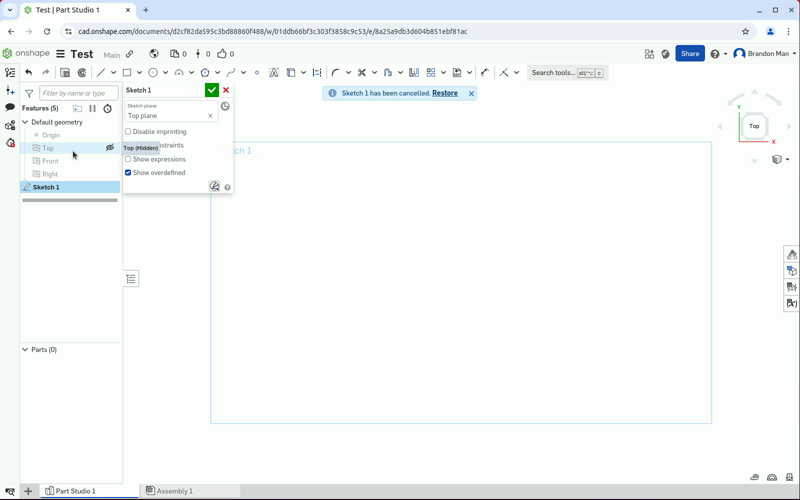
mouse_move(73, 352)
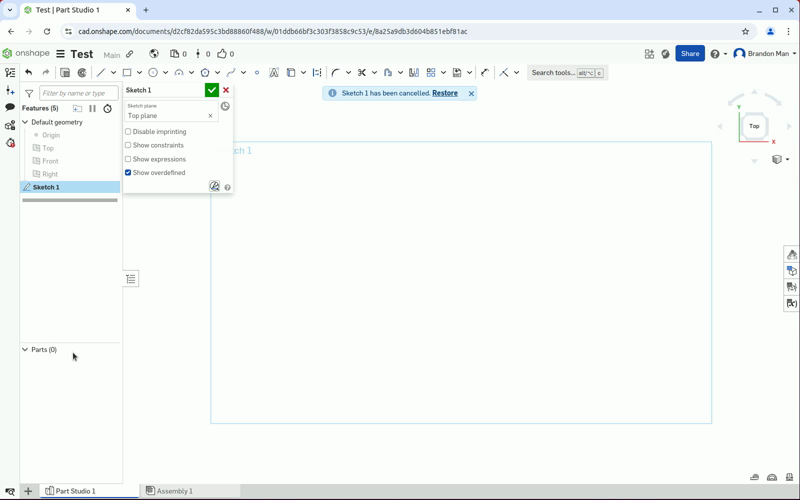
key(y)
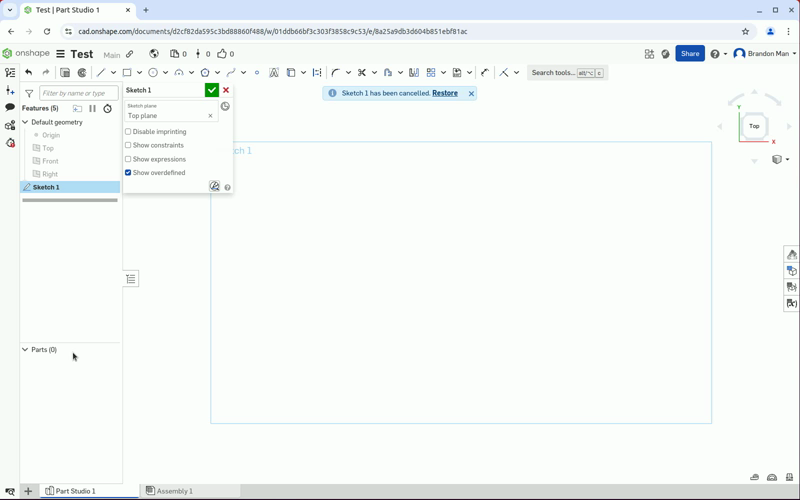
key(a)
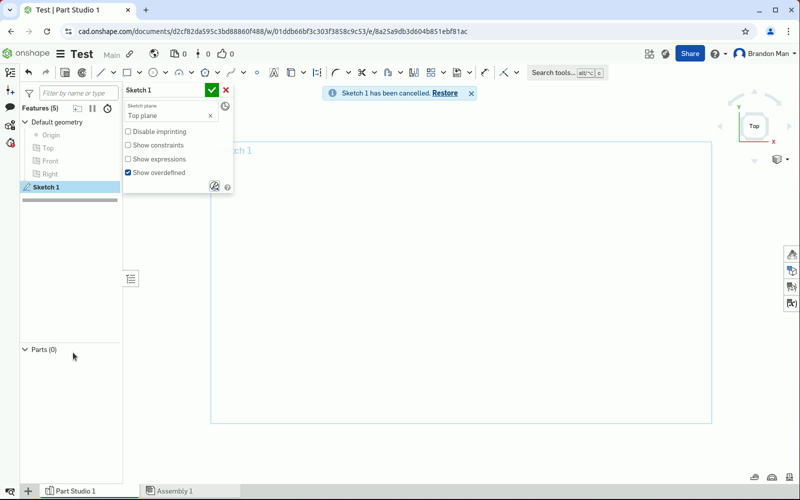
key_down(shift)
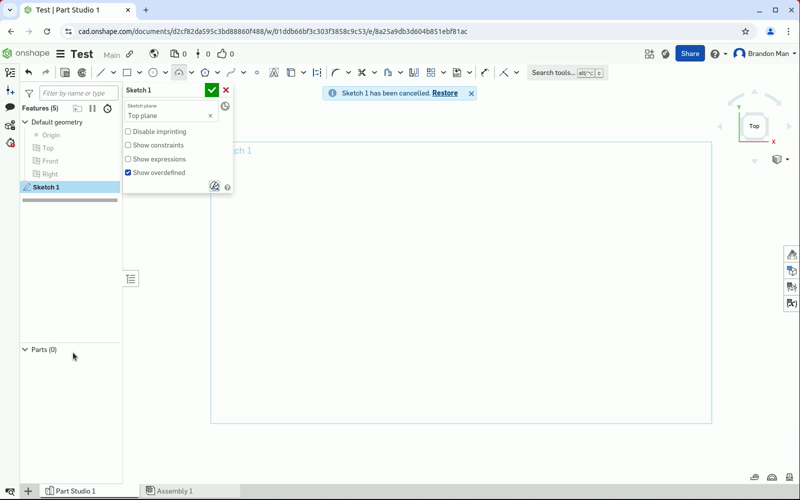
mouse_move(348, 299)
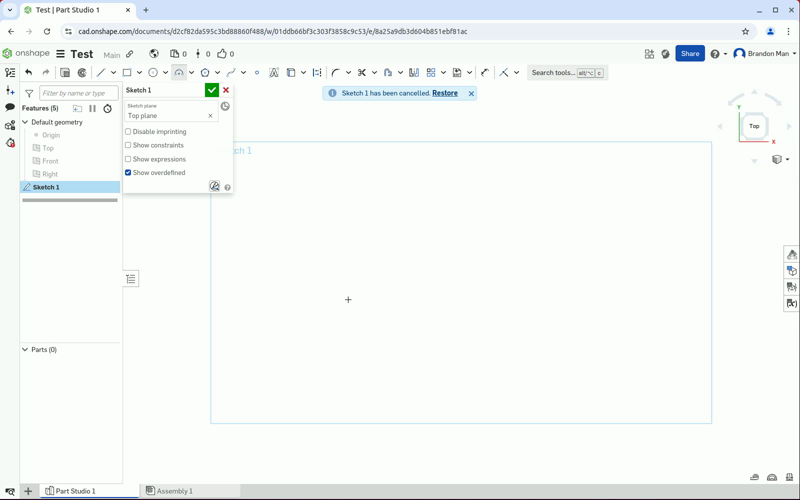
click(348, 299)
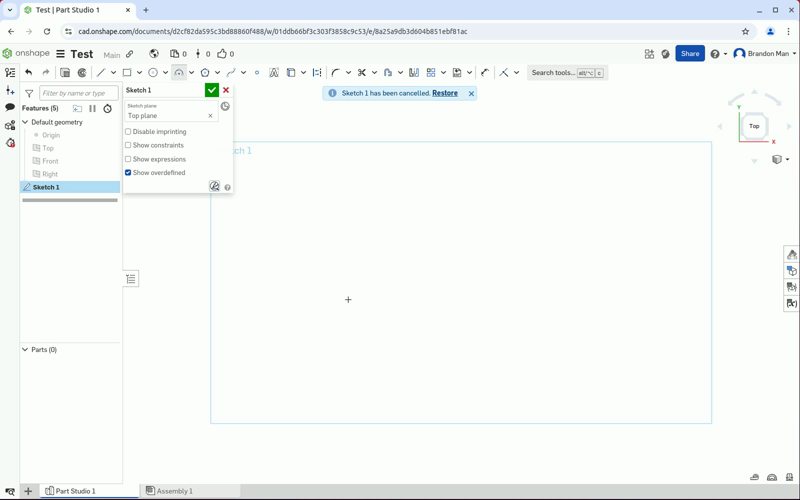
key_up(shift)
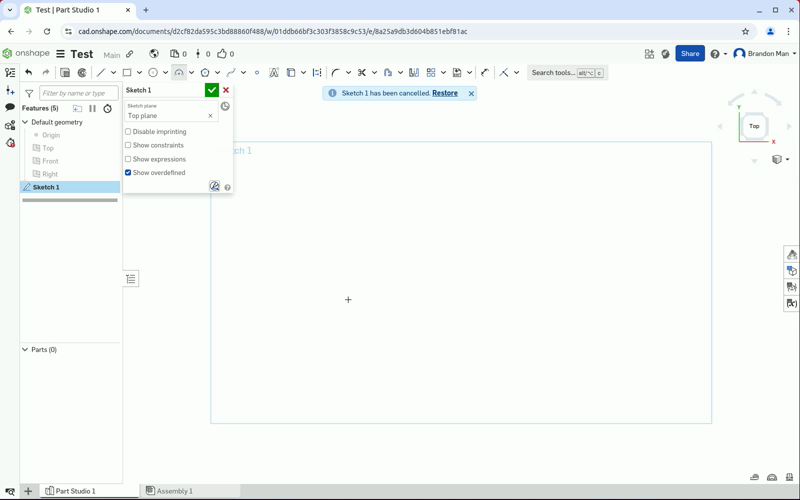
key_down(shift)
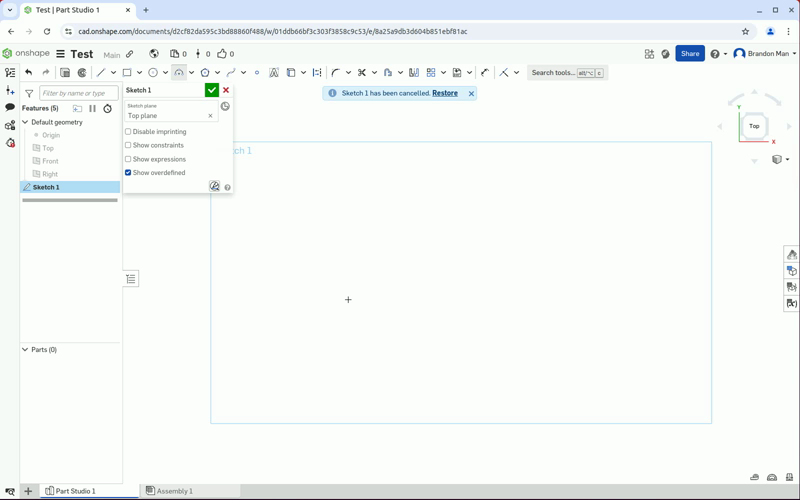
mouse_move(364, 315)
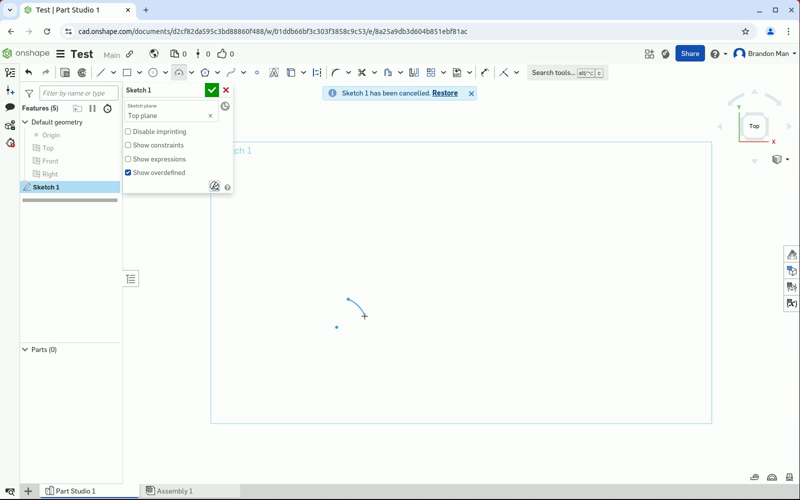
click(364, 315)
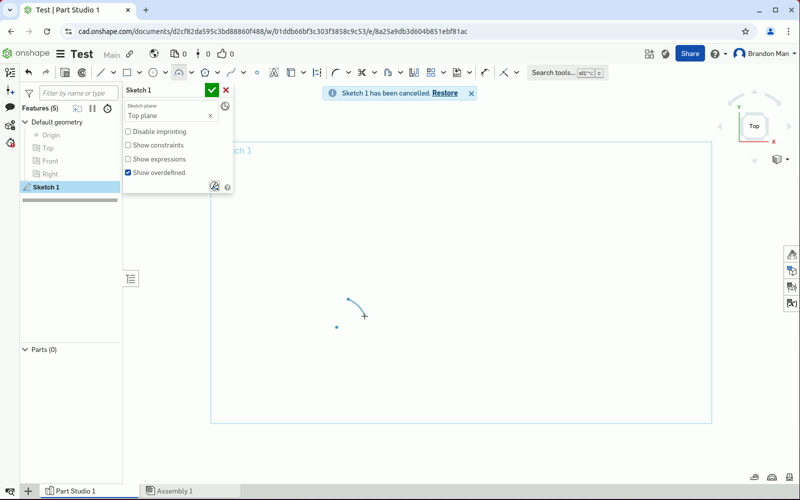
mouse_move(353, 310)
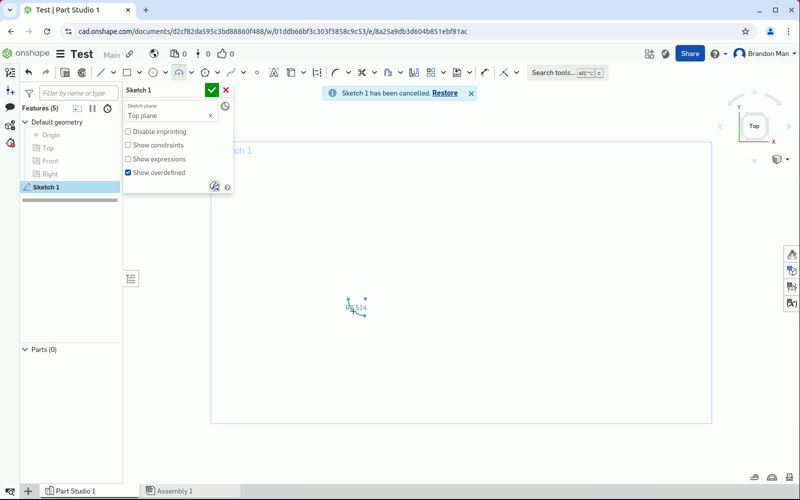
click(353, 310)
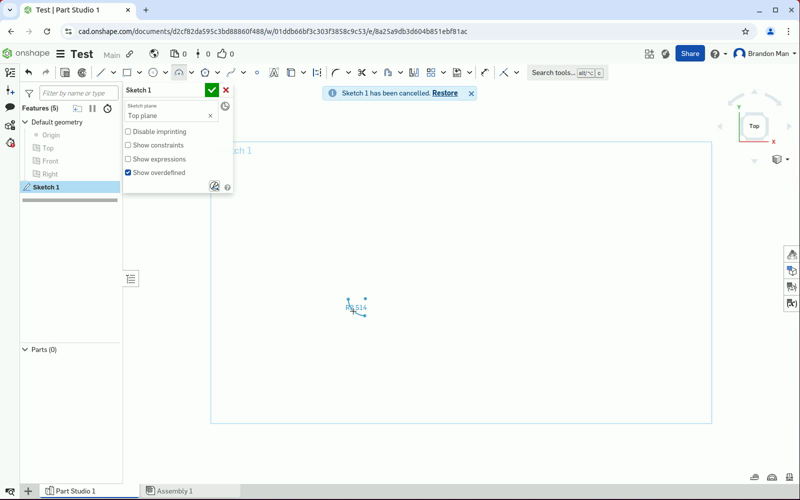
key_up(shift)
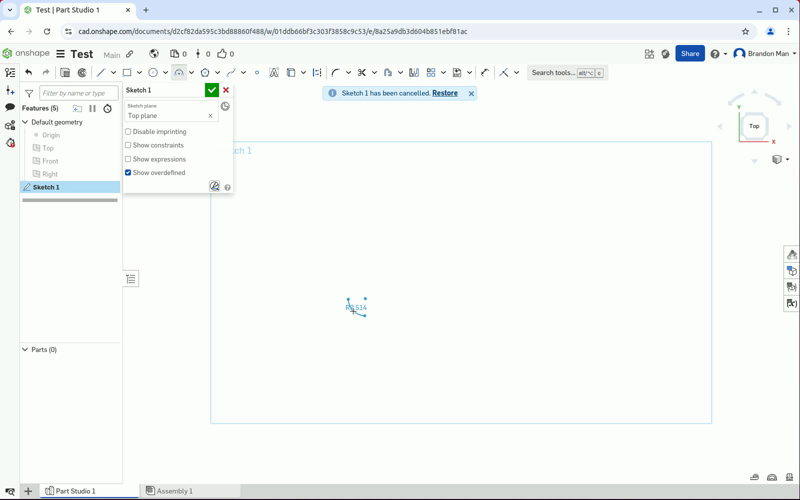
key(esc)
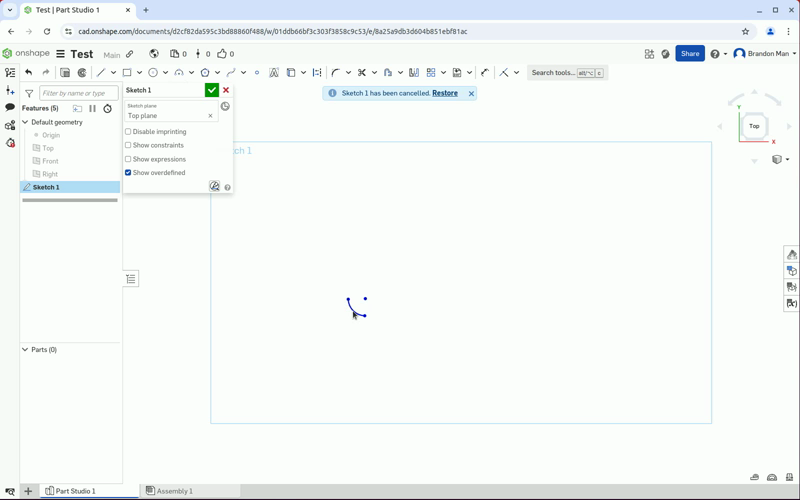
key(l)
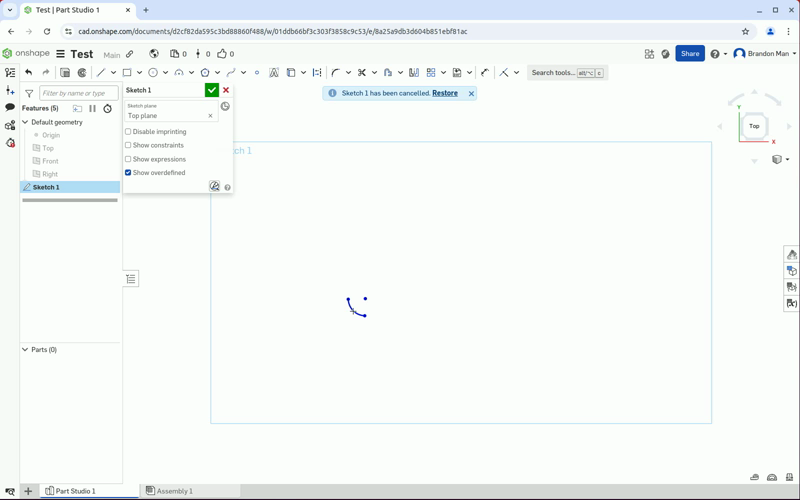
mouse_move(364, 315)
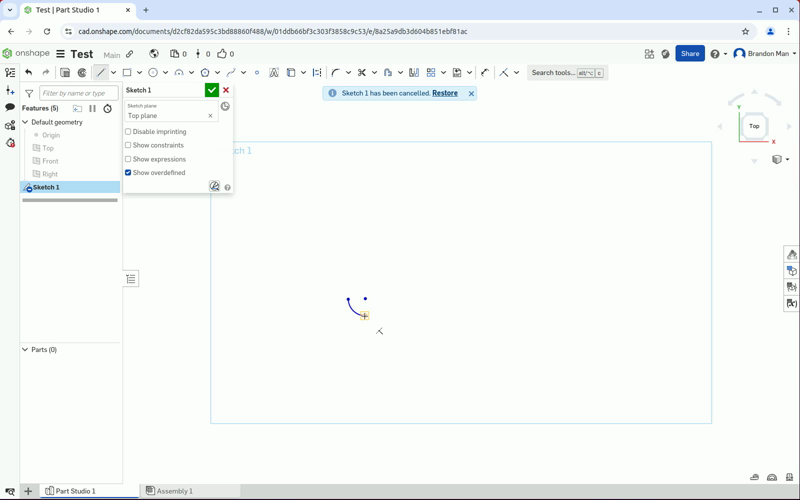
click(364, 315)
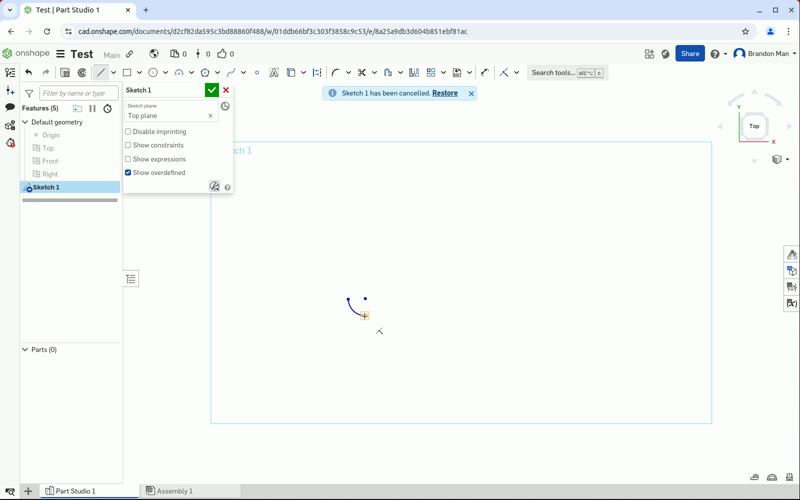
key_down(shift)
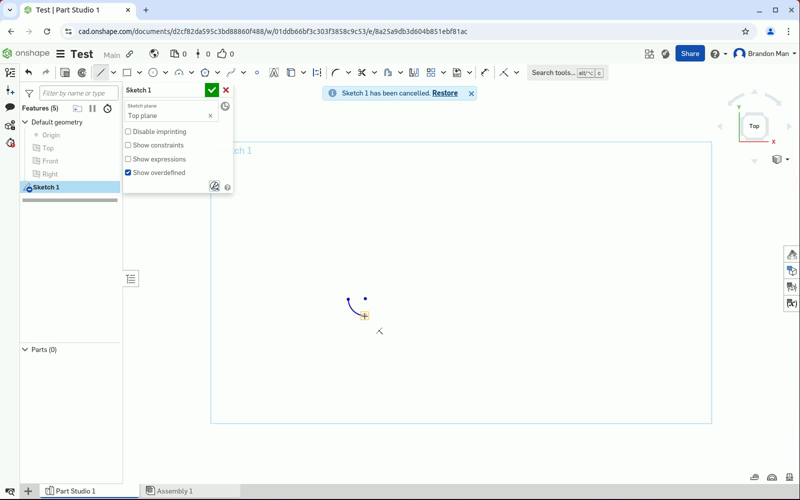
mouse_move(554, 315)
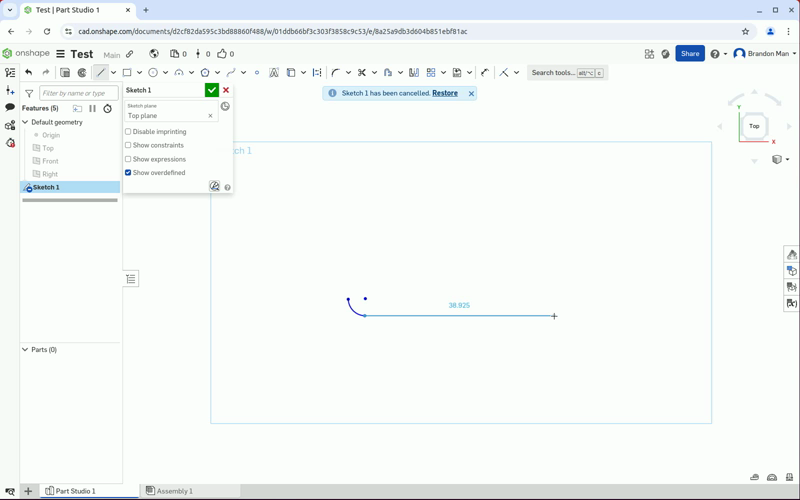
click(554, 315)
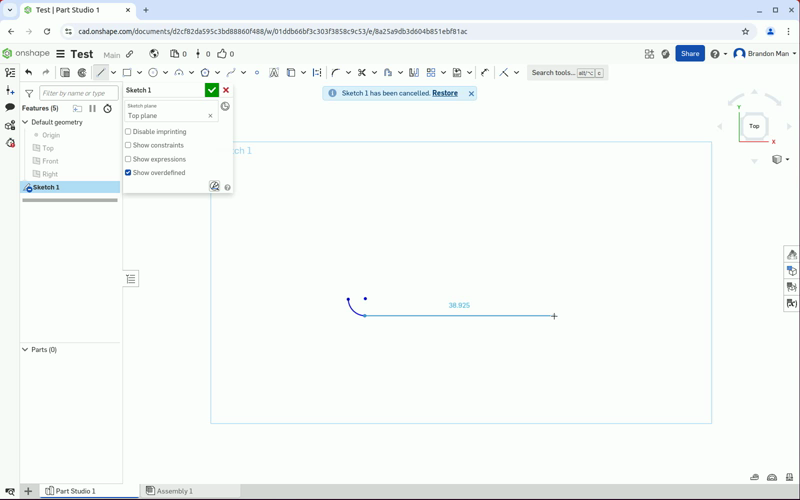
key_up(shift)
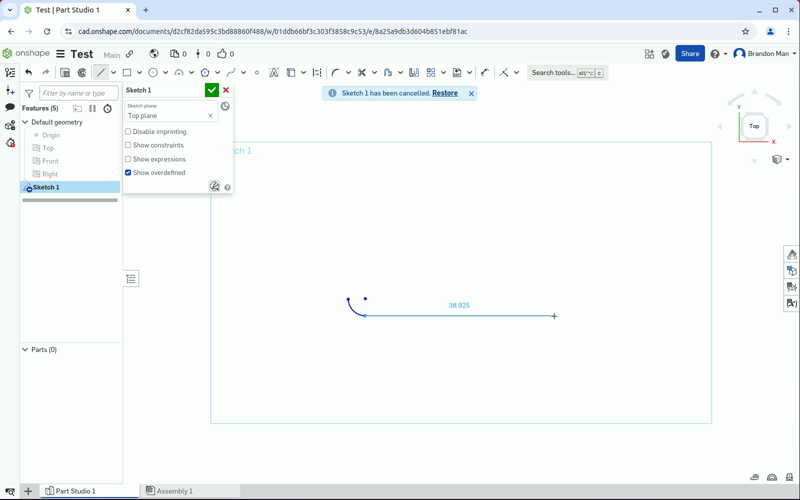
key(esc)
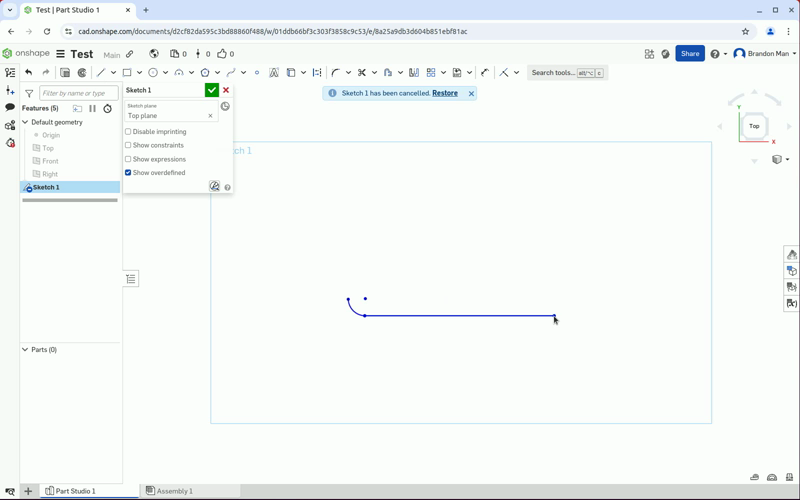
key(a)
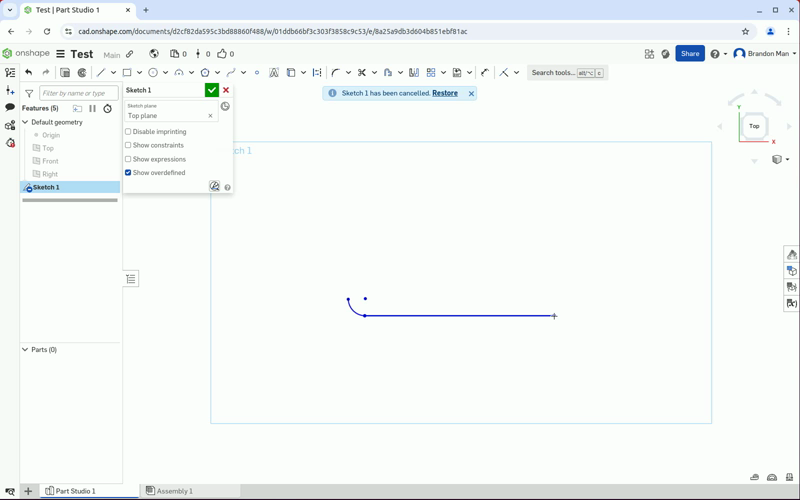
mouse_move(554, 315)
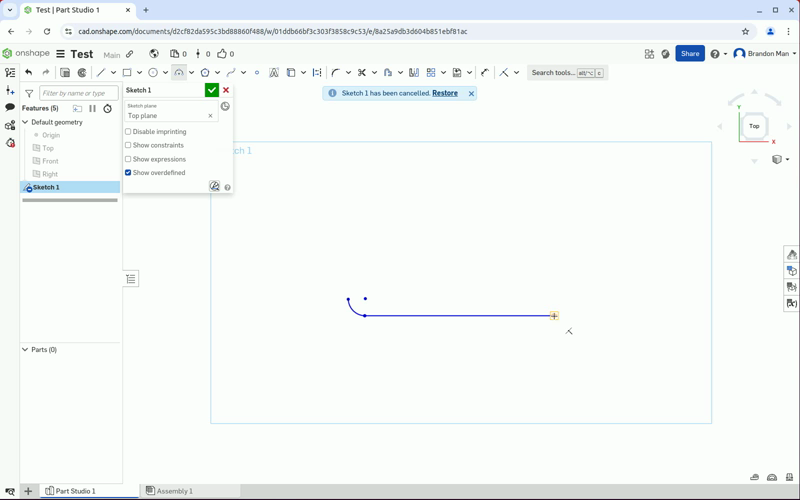
click(554, 315)
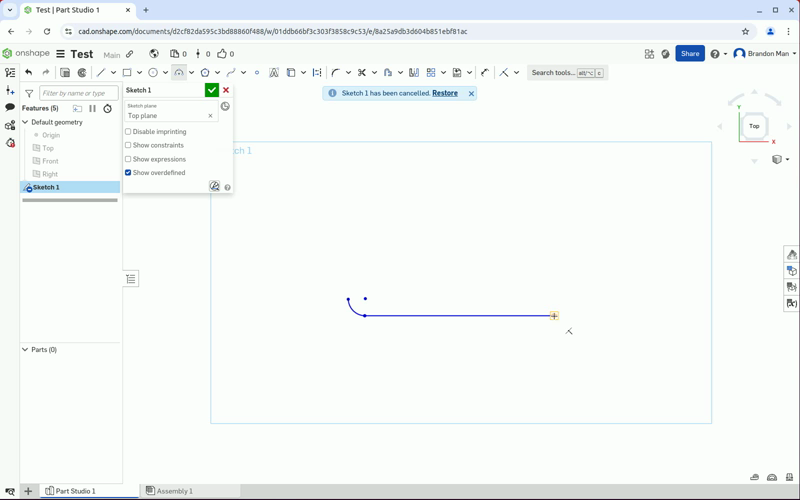
key_down(shift)
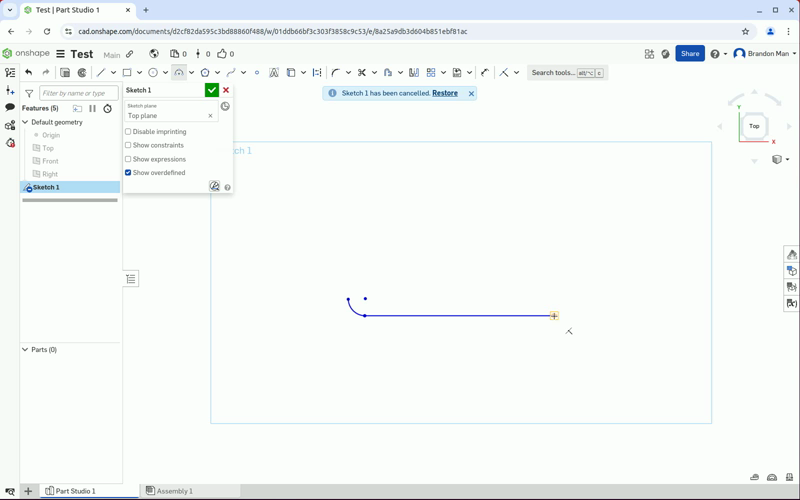
mouse_move(570, 299)
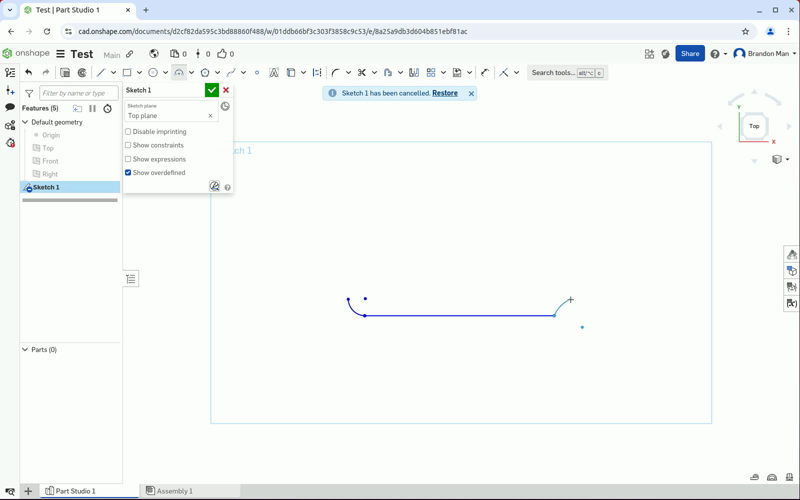
click(570, 299)
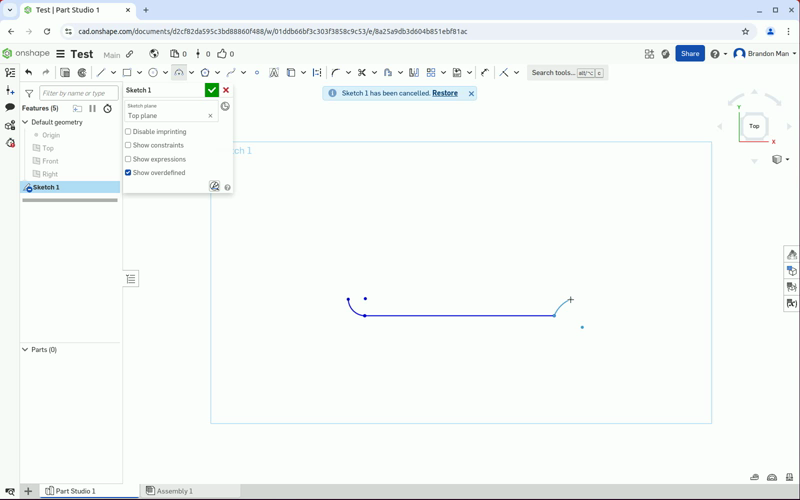
mouse_move(566, 310)
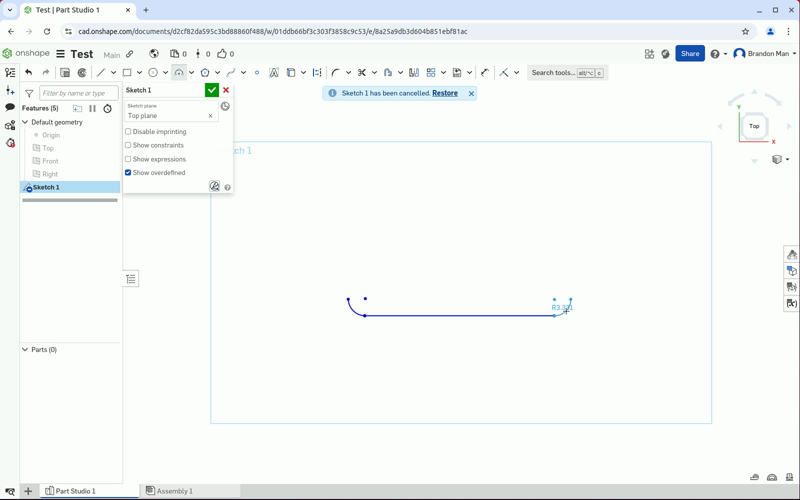
click(566, 310)
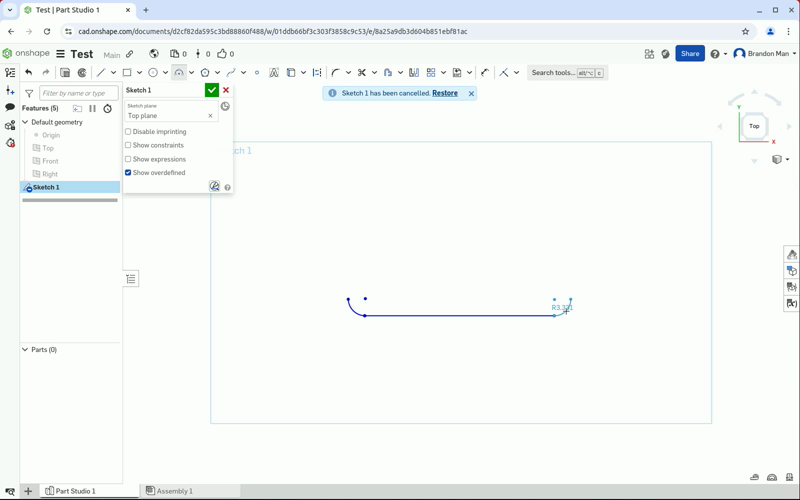
key_up(shift)
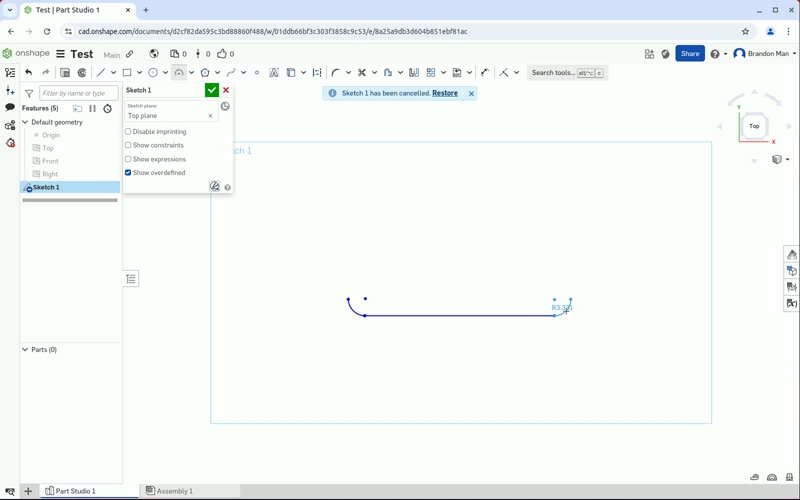
key(esc)
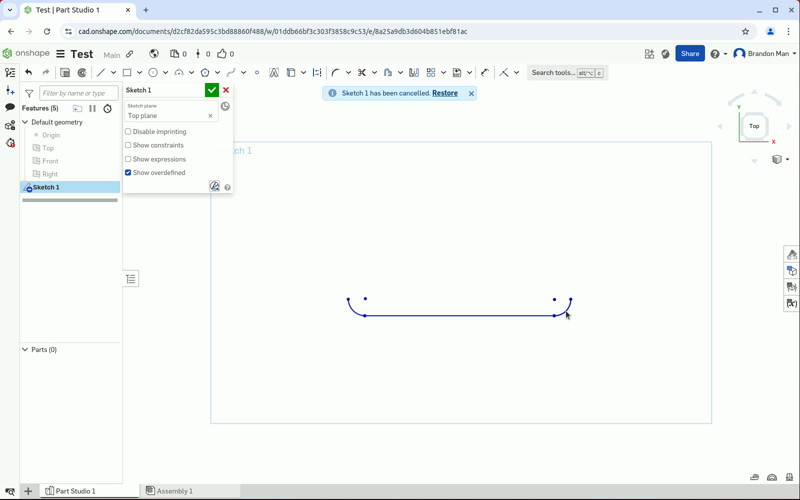
key(l)
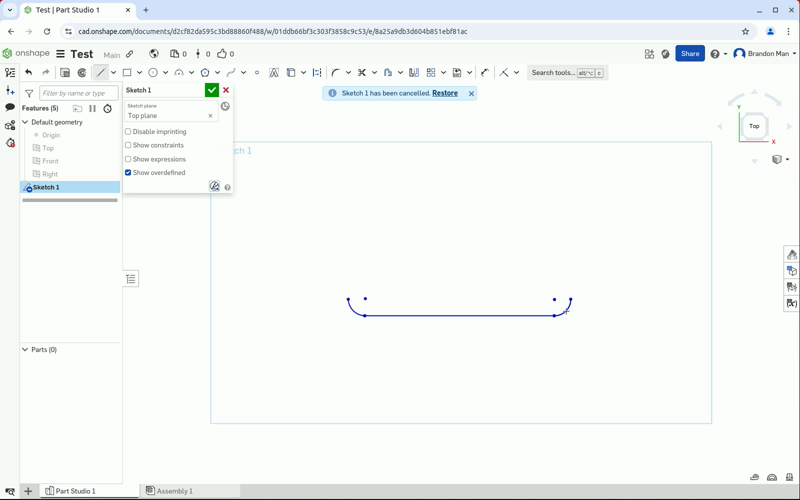
mouse_move(570, 299)
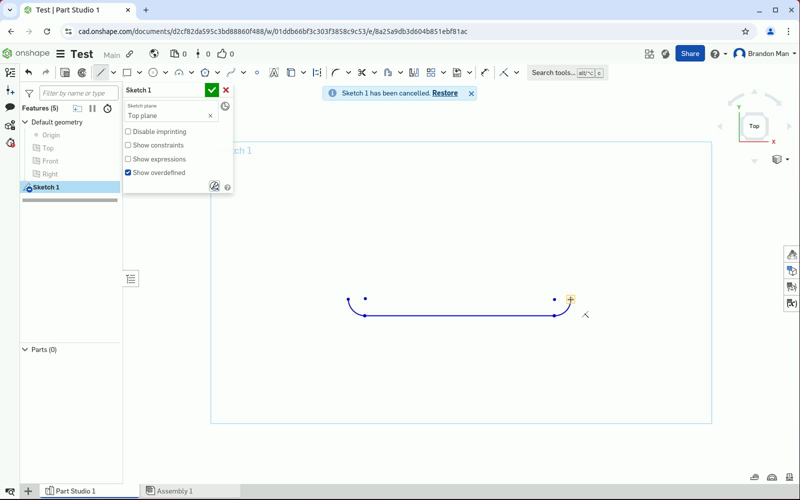
click(570, 299)
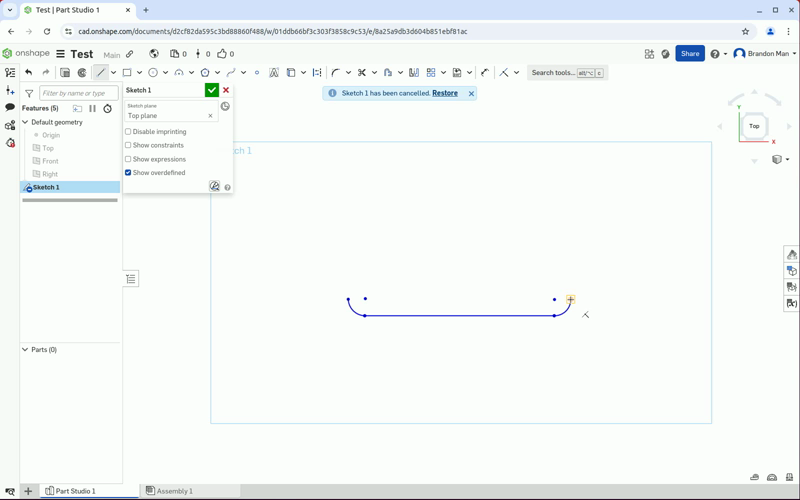
key_down(shift)
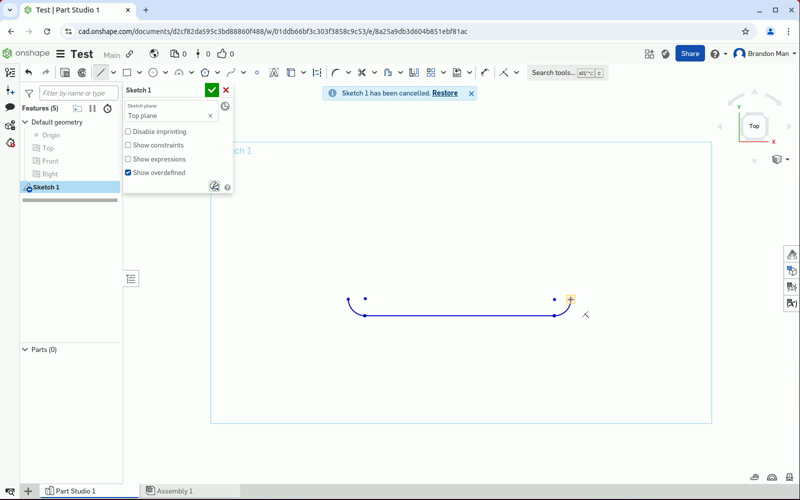
mouse_move(589, 299)
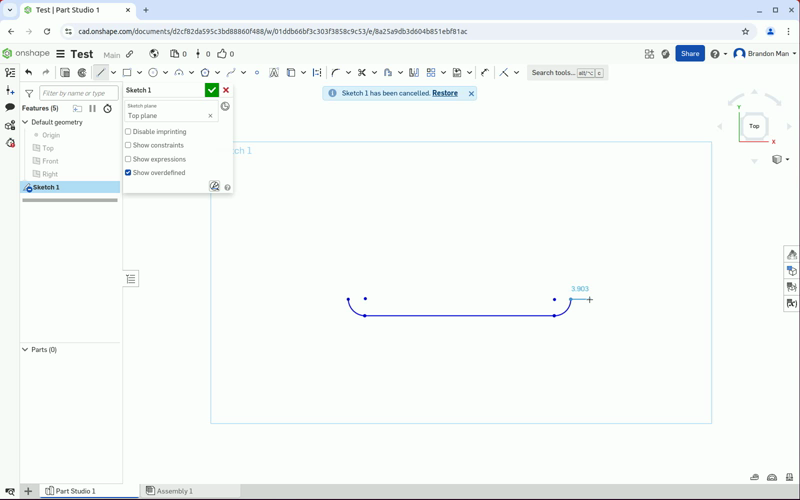
mouse_move(570, 266)
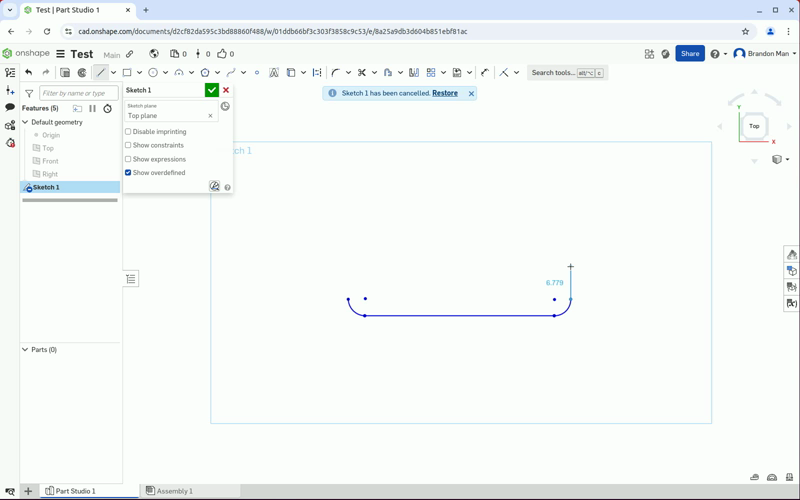
click(570, 266)
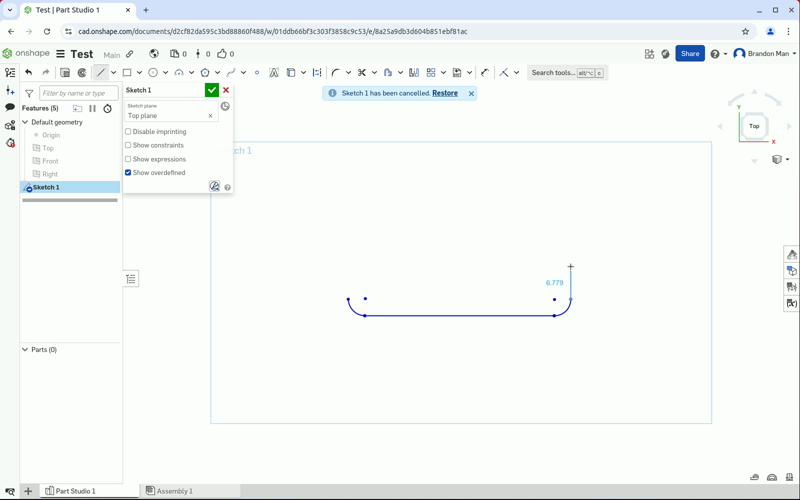
key_up(shift)
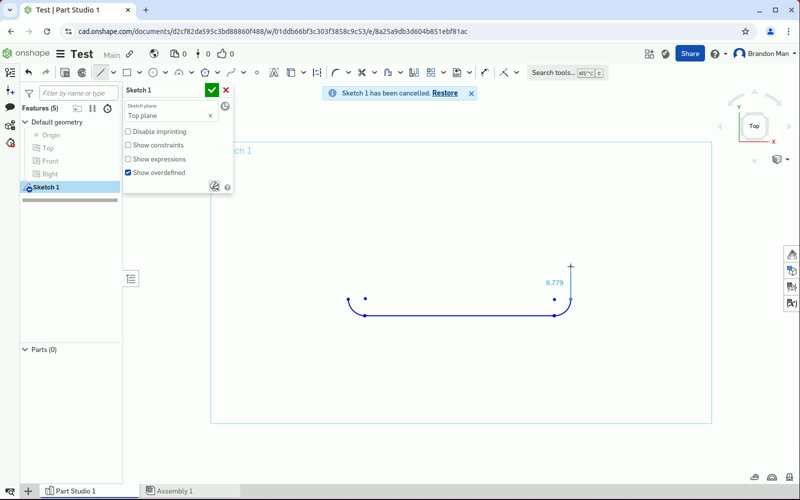
key(esc)
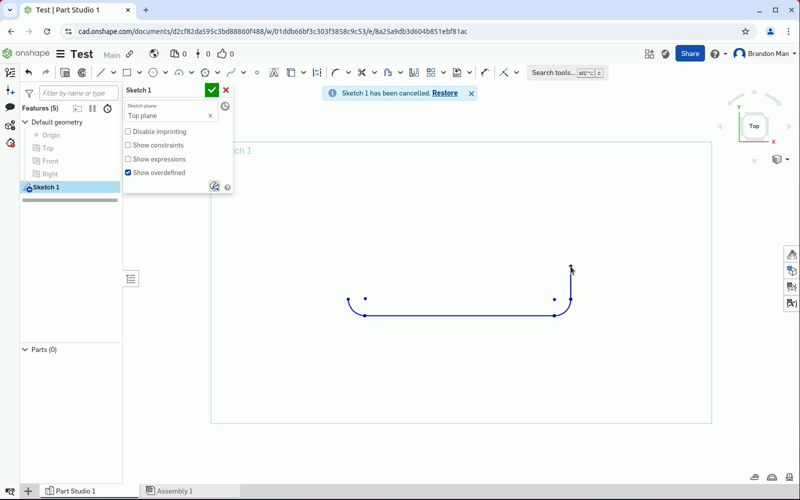
key(a)
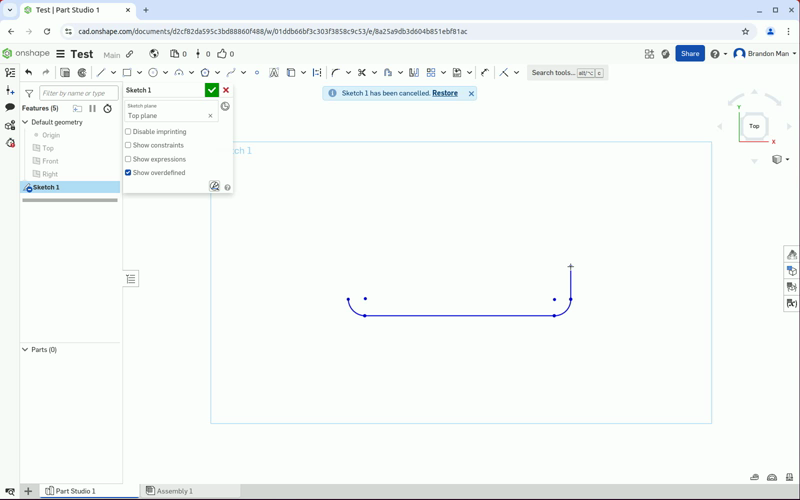
mouse_move(570, 266)
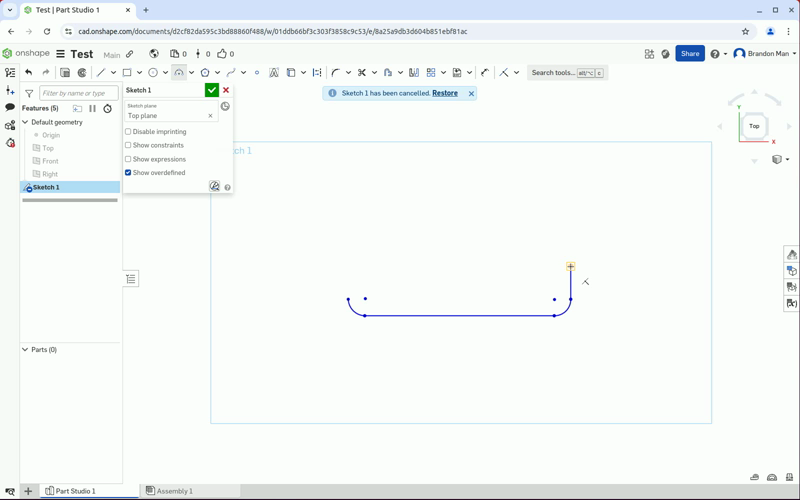
click(570, 266)
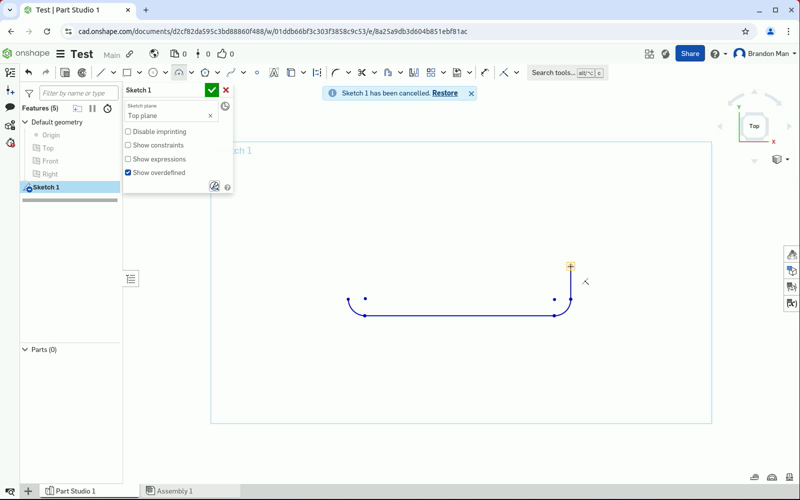
key_down(shift)
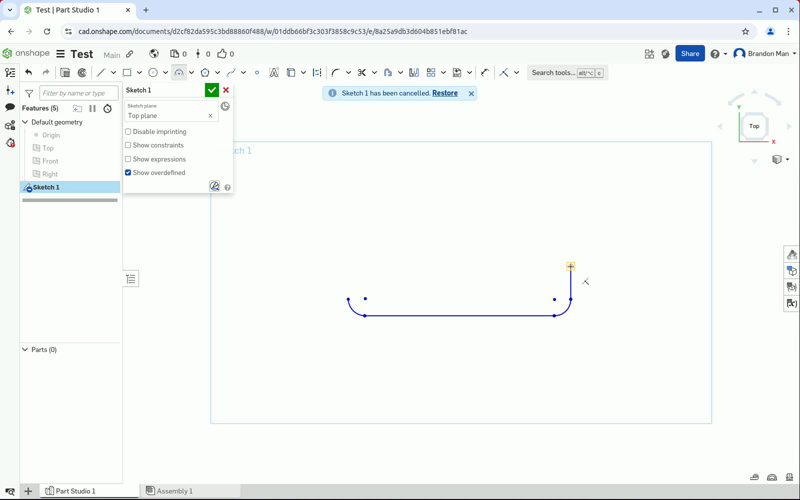
mouse_move(554, 252)
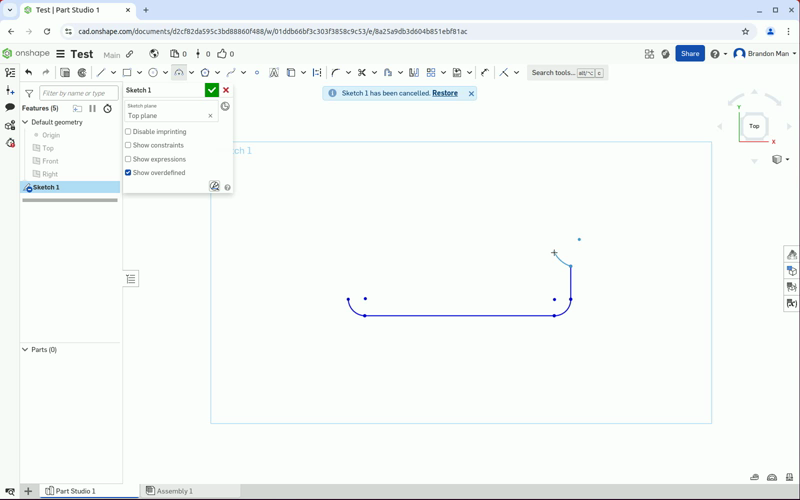
click(554, 252)
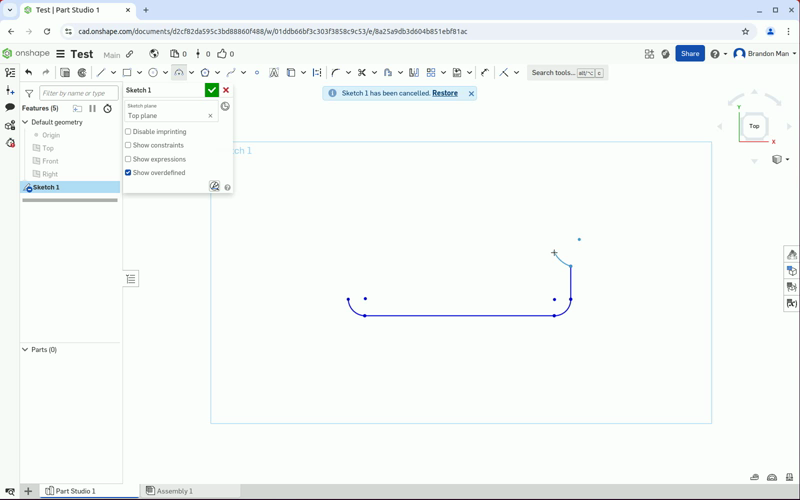
mouse_move(565, 255)
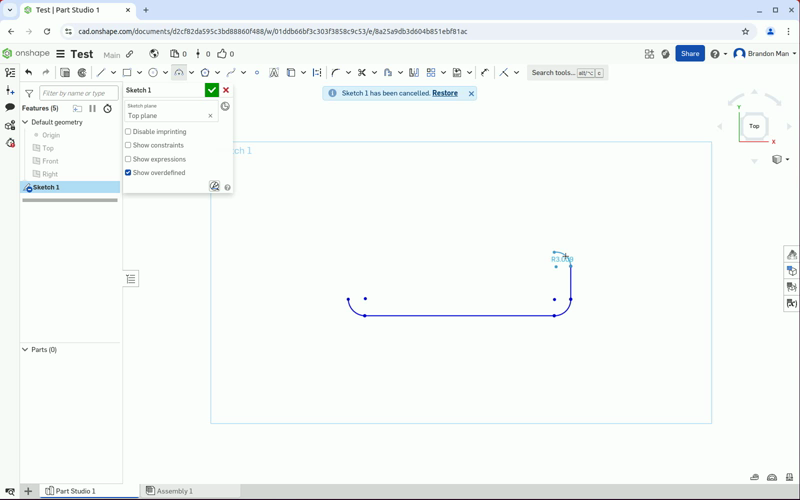
click(565, 255)
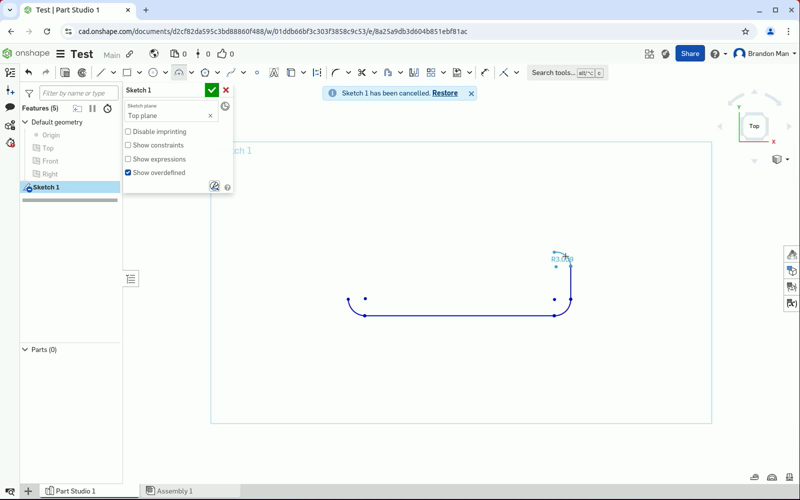
key_up(shift)
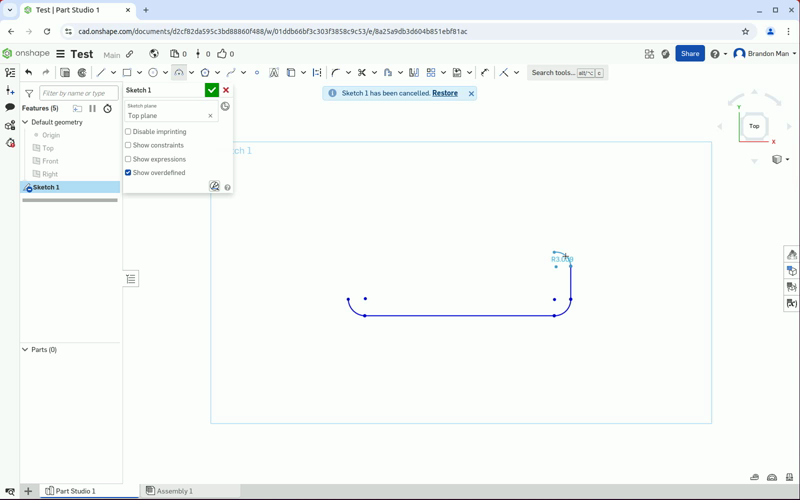
key(esc)
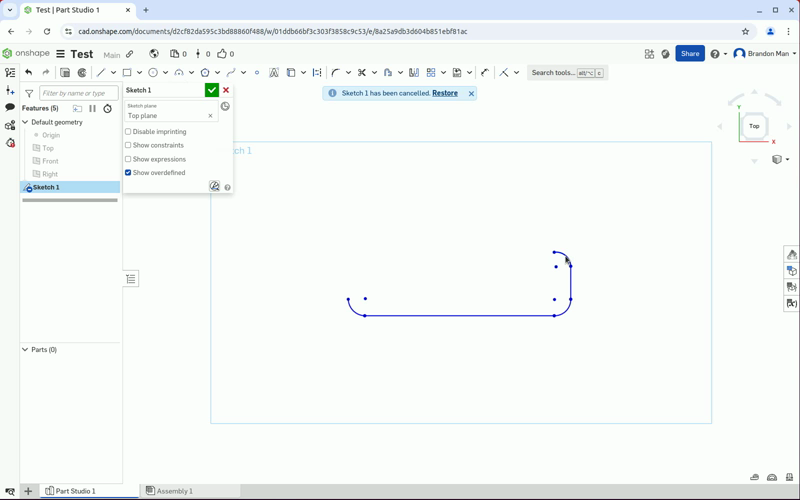
key(l)
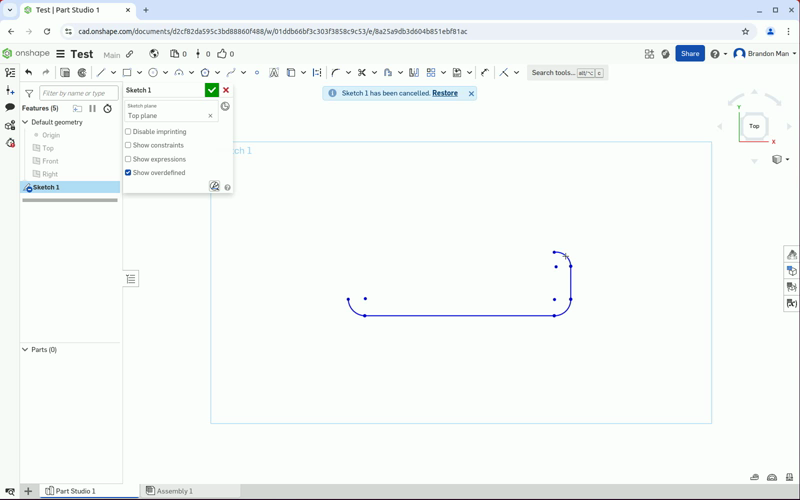
mouse_move(554, 252)
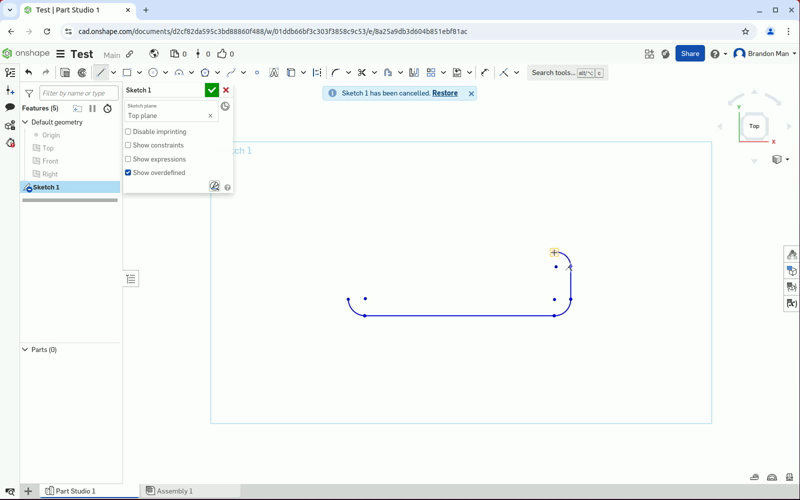
click(554, 252)
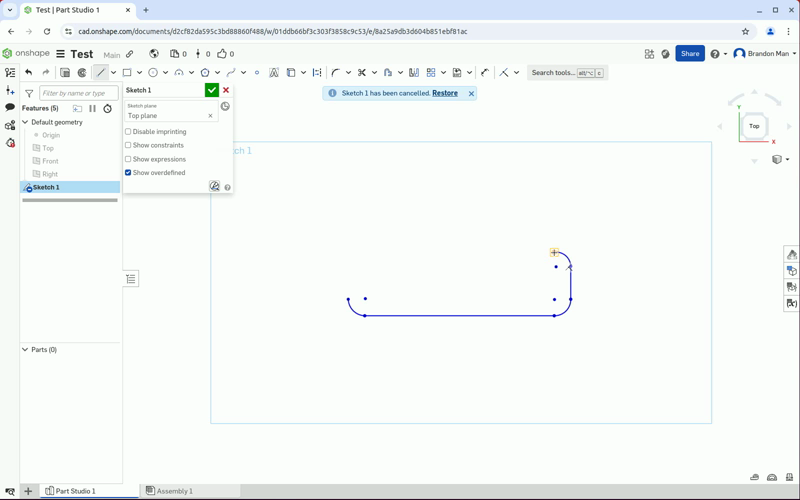
key_down(shift)
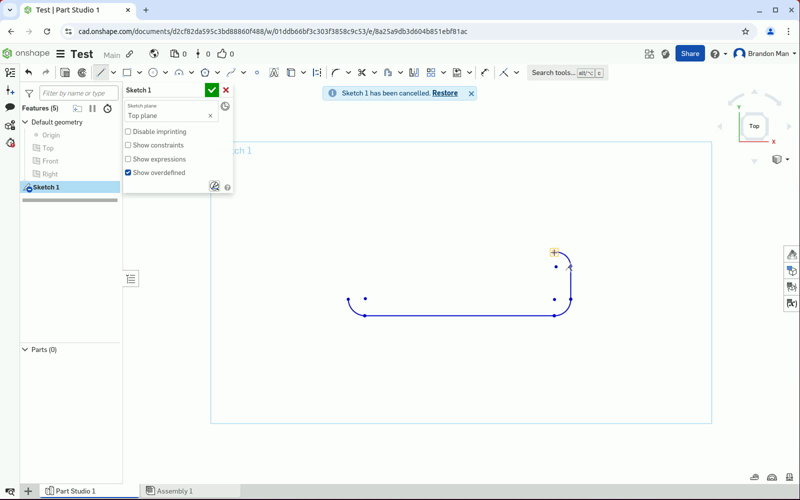
mouse_move(364, 252)
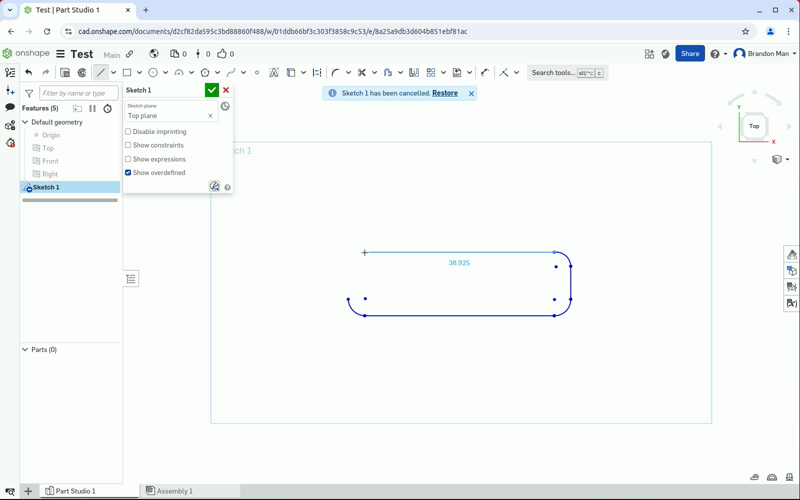
click(364, 252)
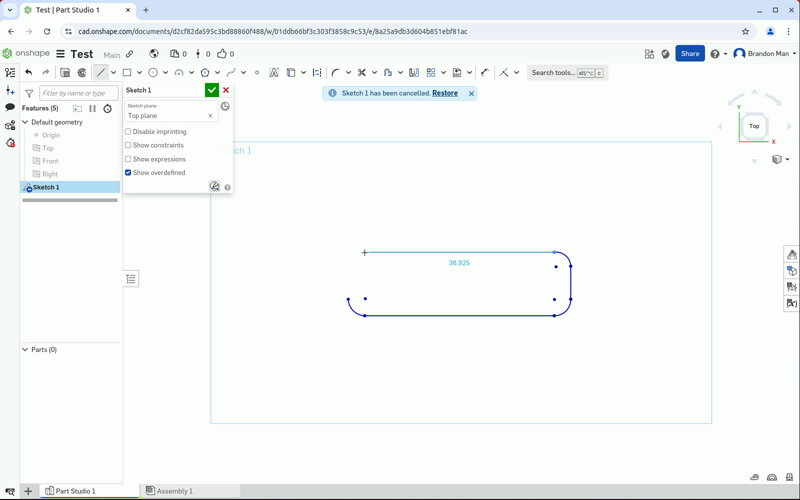
key_up(shift)
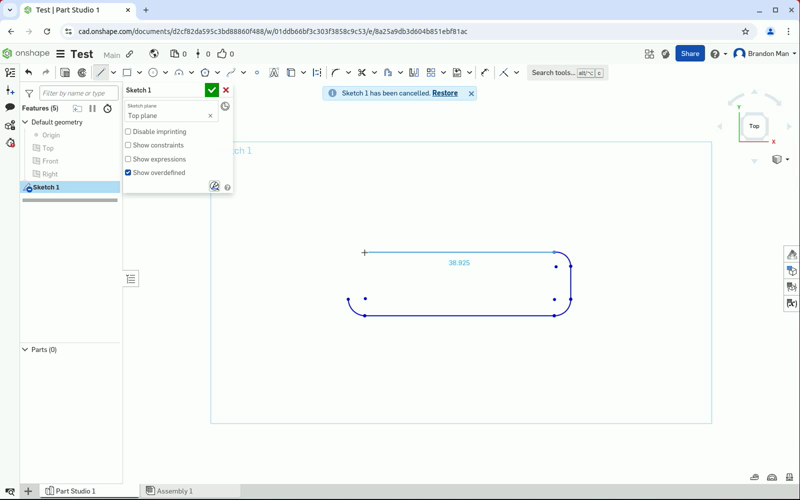
key(esc)
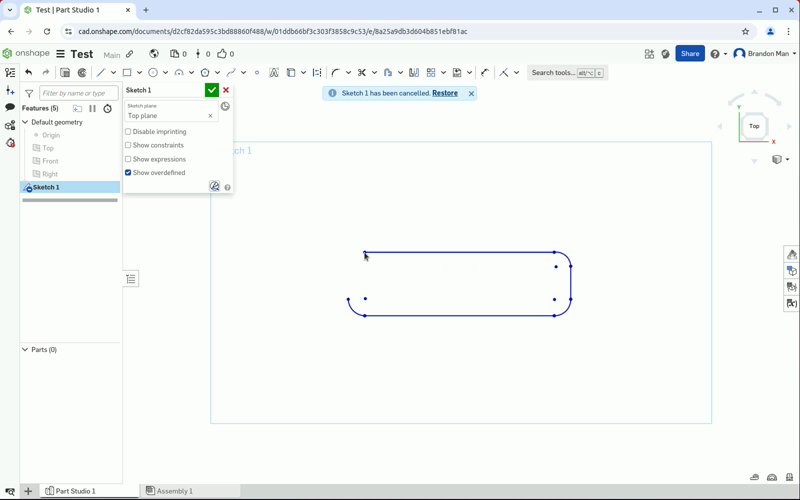
key(a)
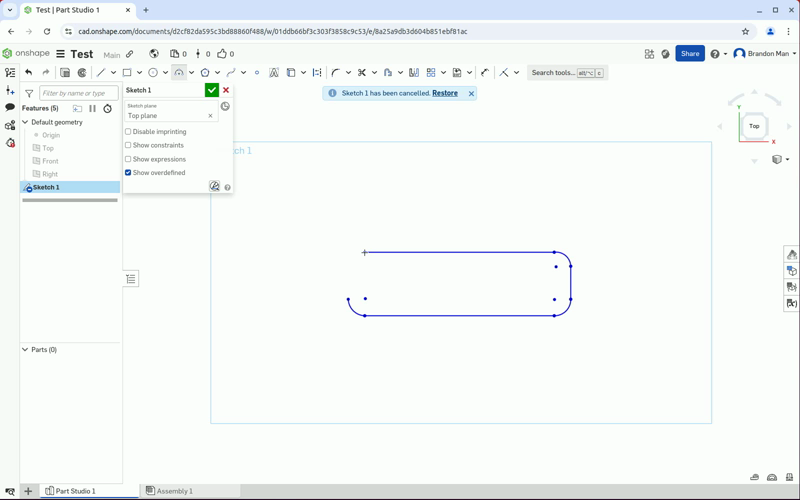
mouse_move(364, 252)
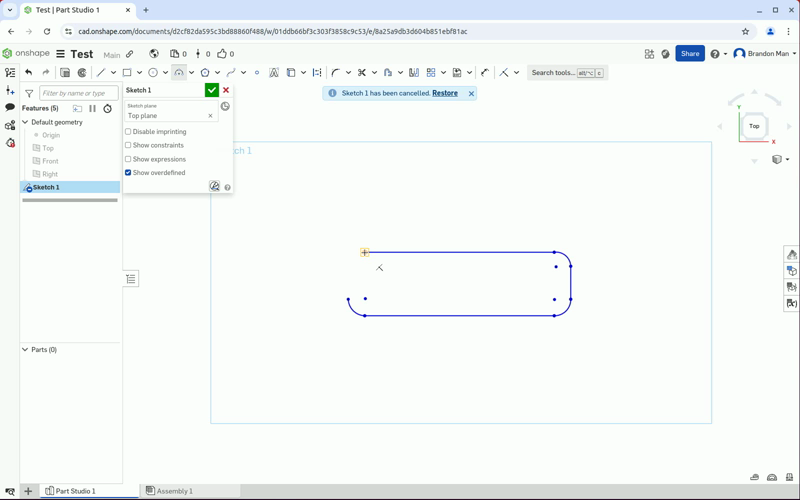
click(364, 252)
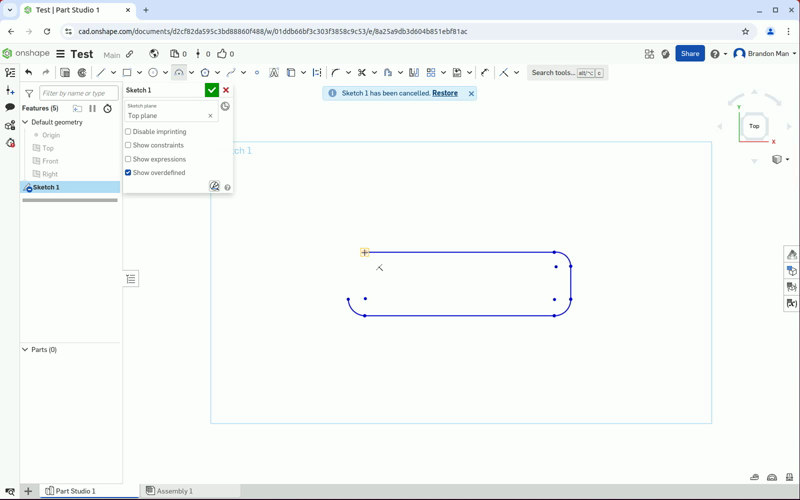
key_down(shift)
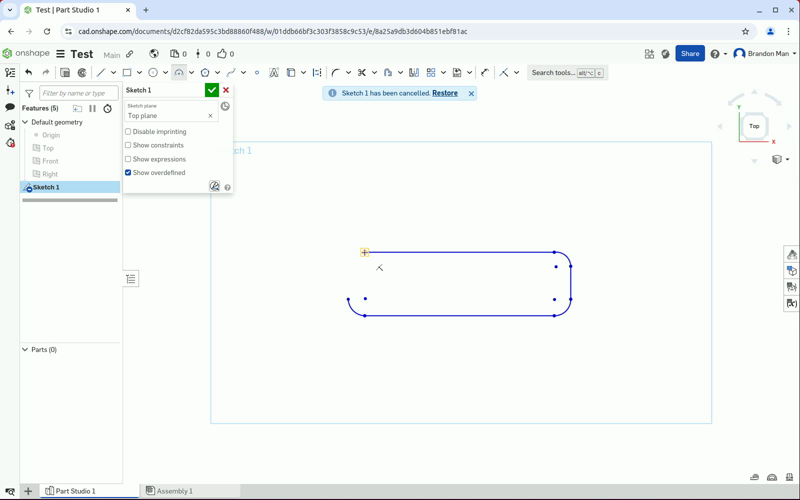
mouse_move(348, 266)
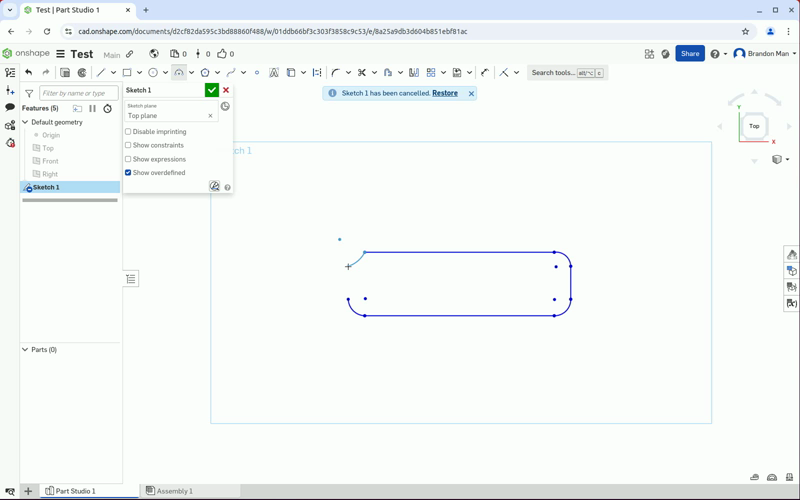
click(348, 266)
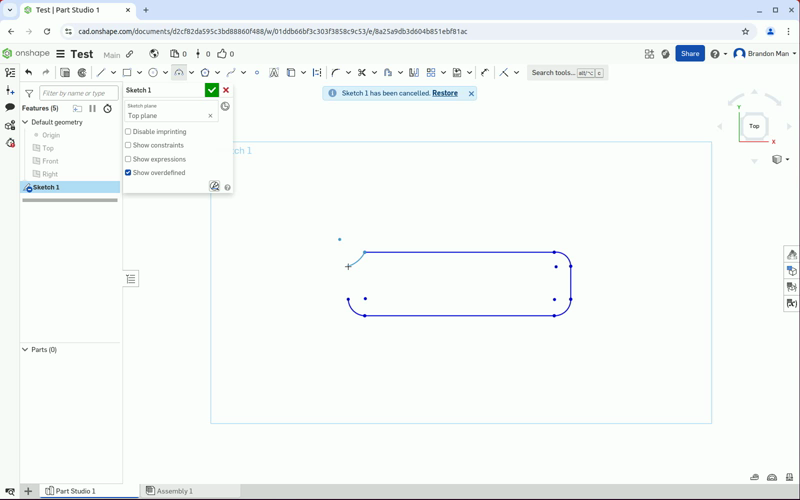
mouse_move(353, 255)
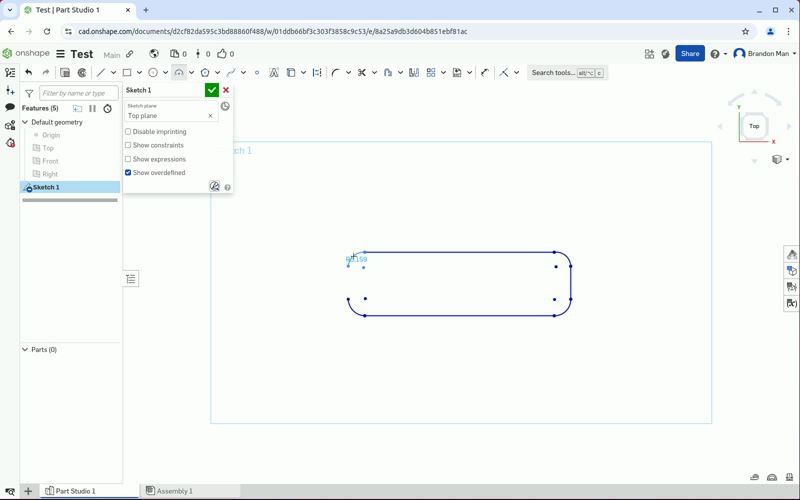
click(353, 255)
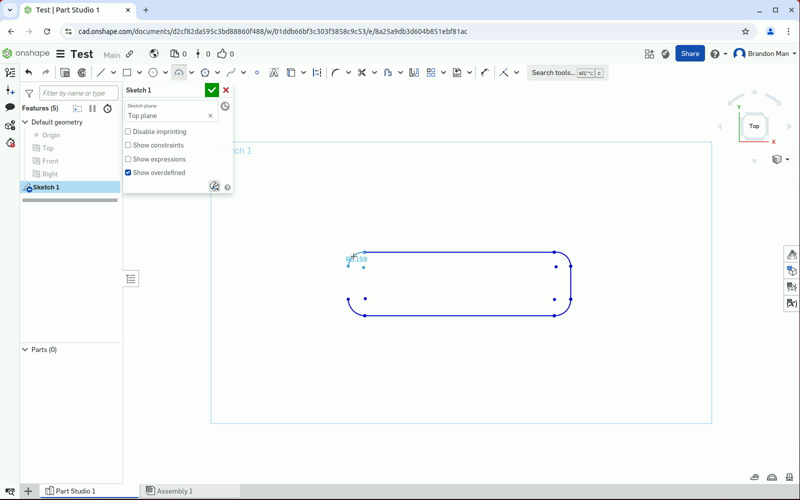
key_up(shift)
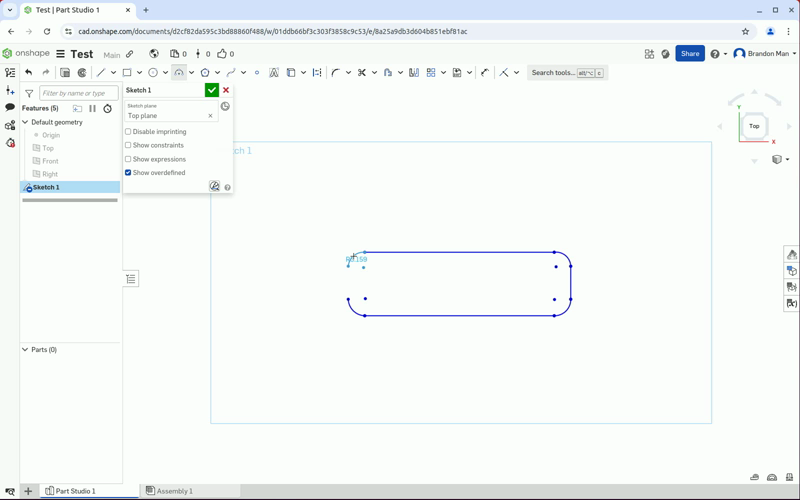
key(esc)
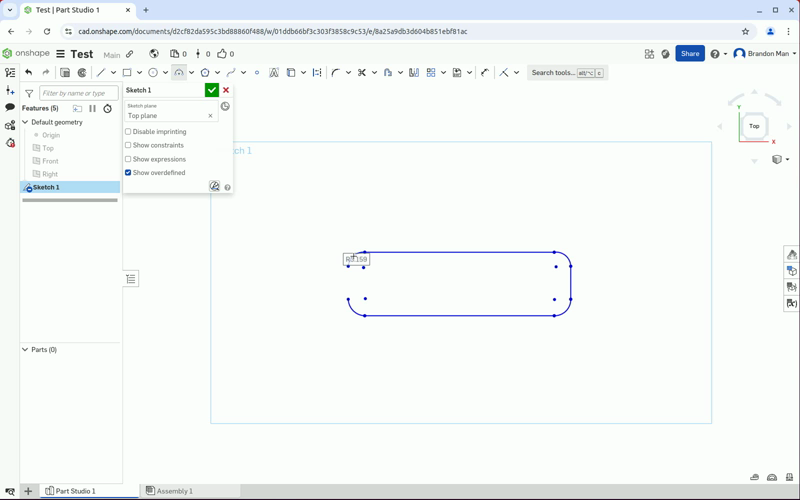
key(l)
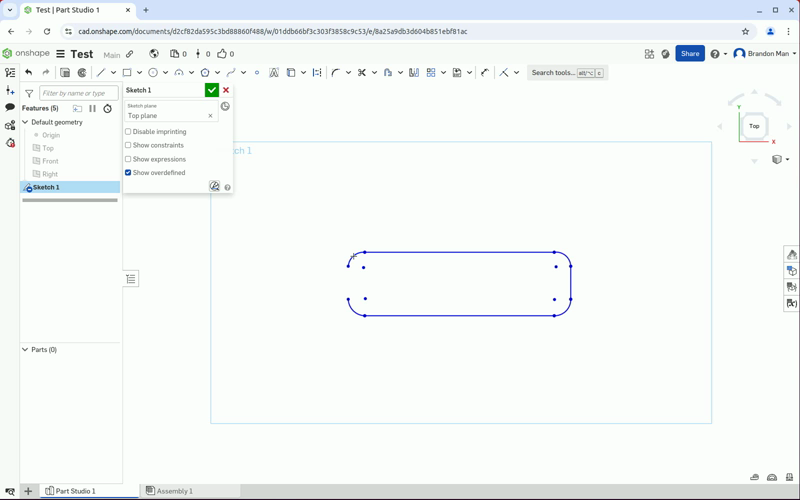
mouse_move(348, 266)
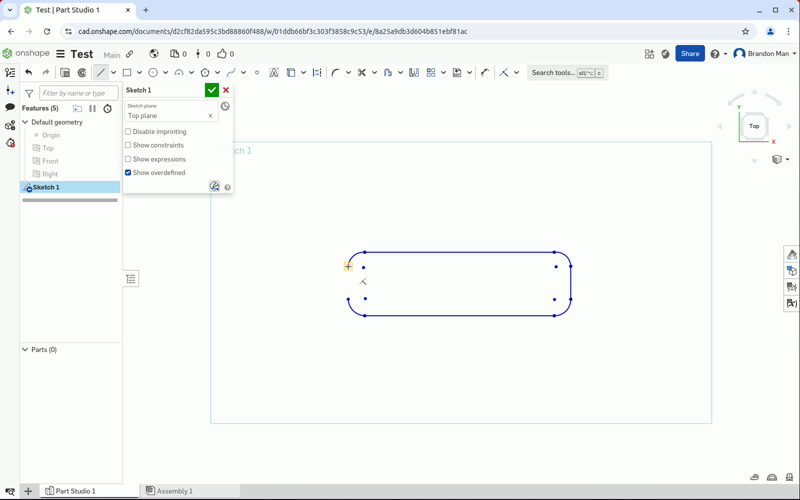
click(348, 266)
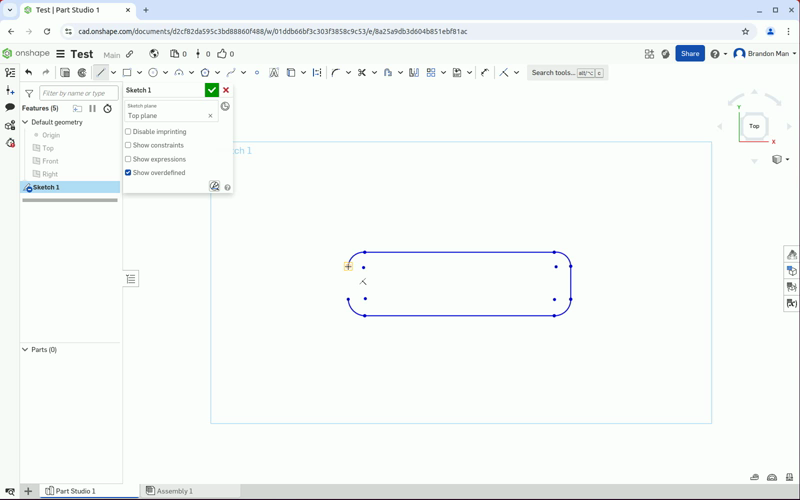
mouse_move(378, 266)
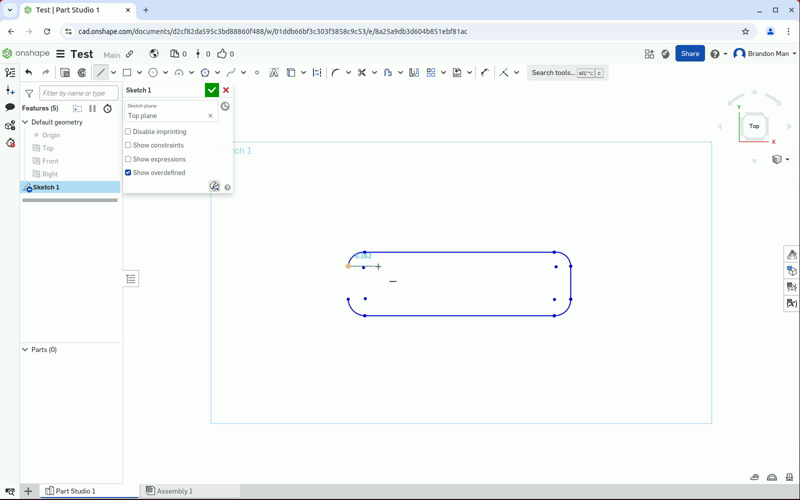
key_down(shift)
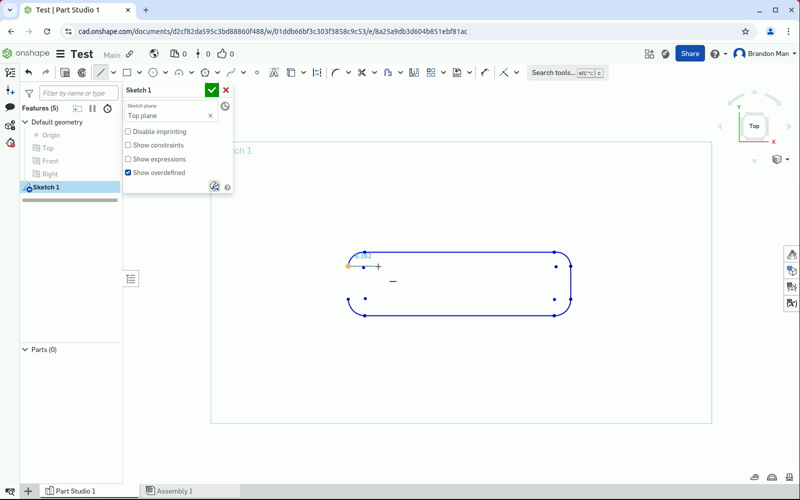
mouse_move(348, 299)
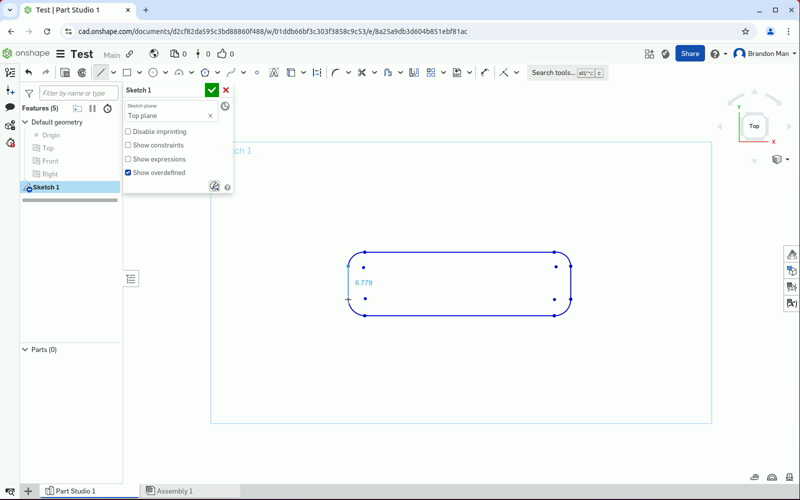
key_up(shift)
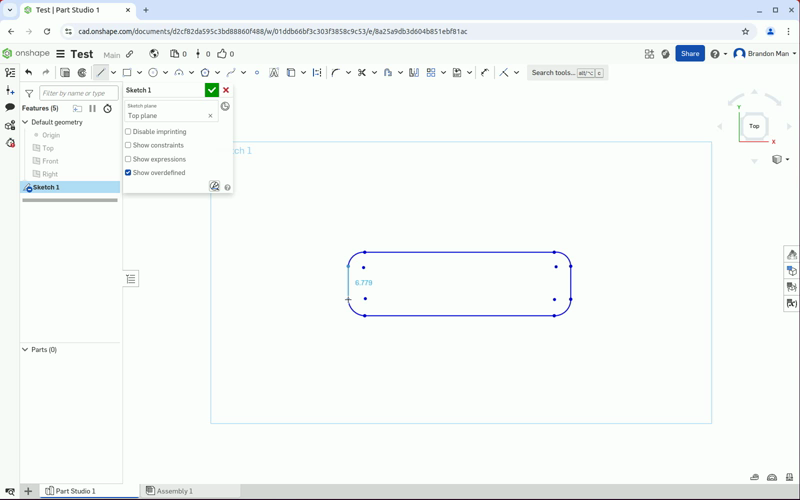
click(348, 299)
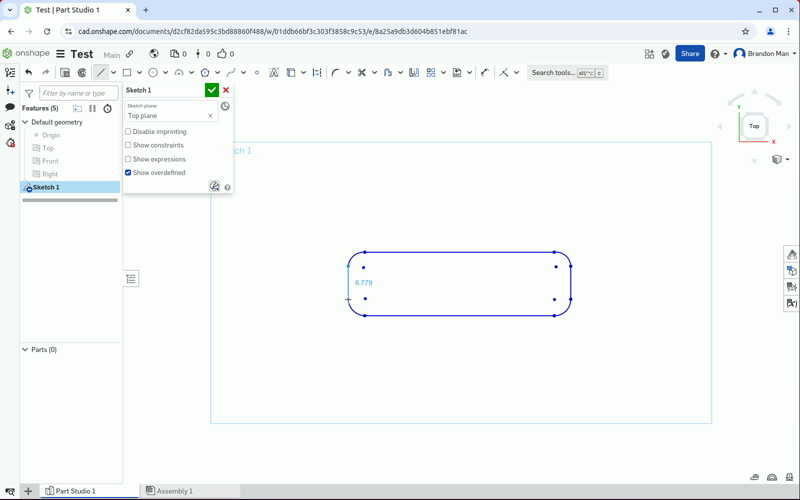
key(esc)
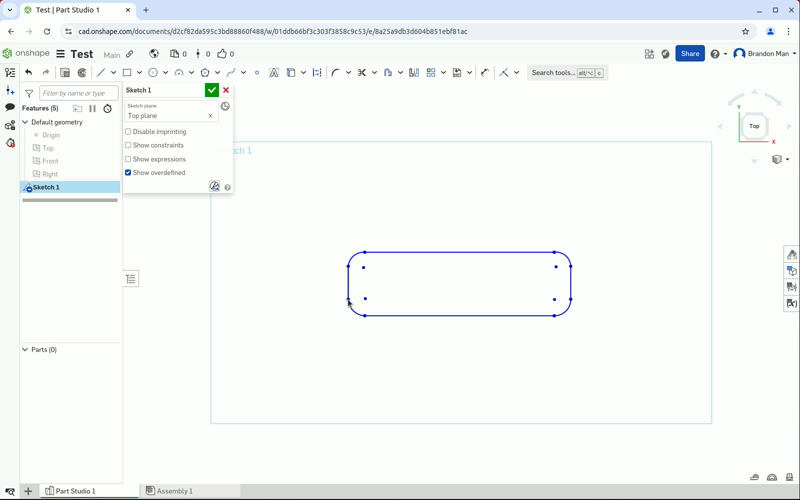
mouse_move(442, 285)
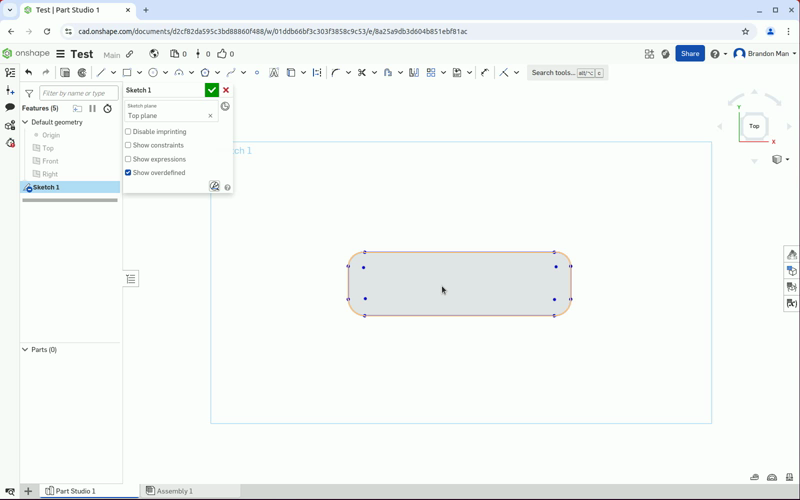
click(442, 285)
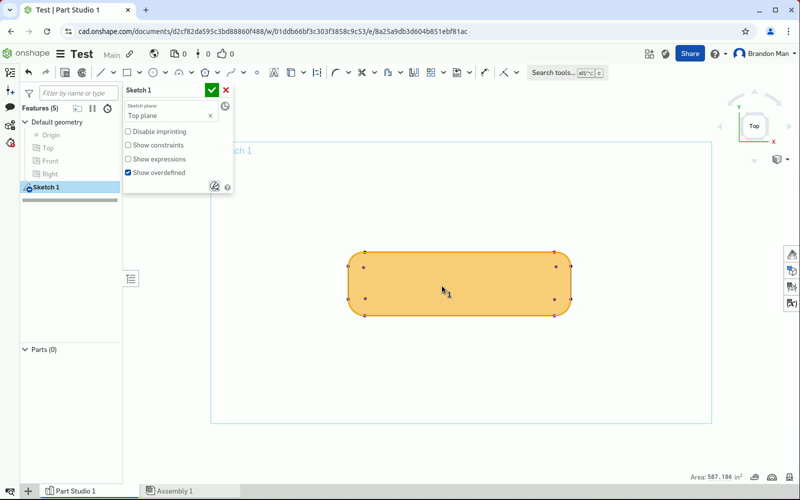
mouse_move(73, 352)
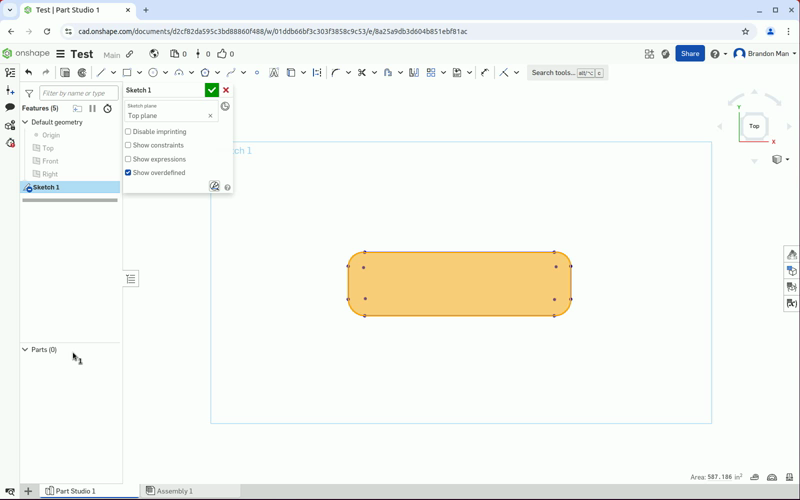
key(shift+y)
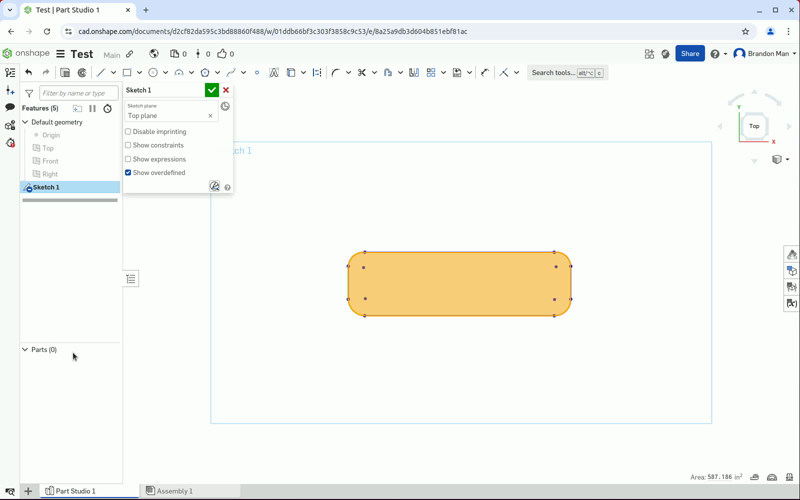
key(shift+e)
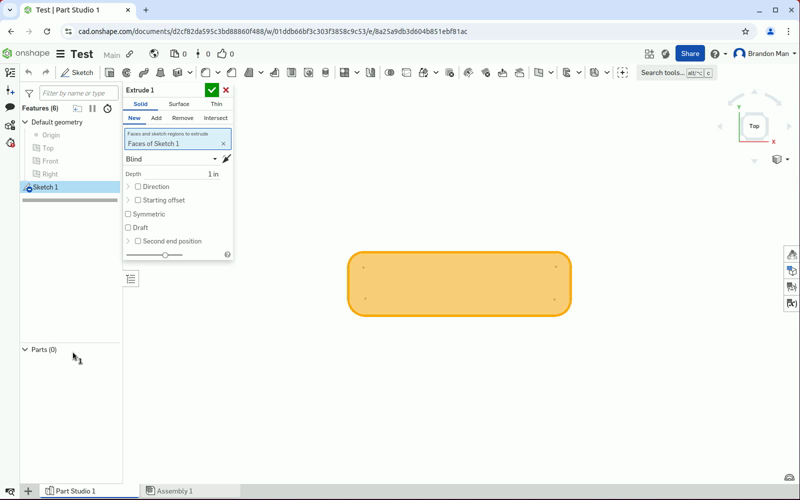
mouse_move(143, 106)
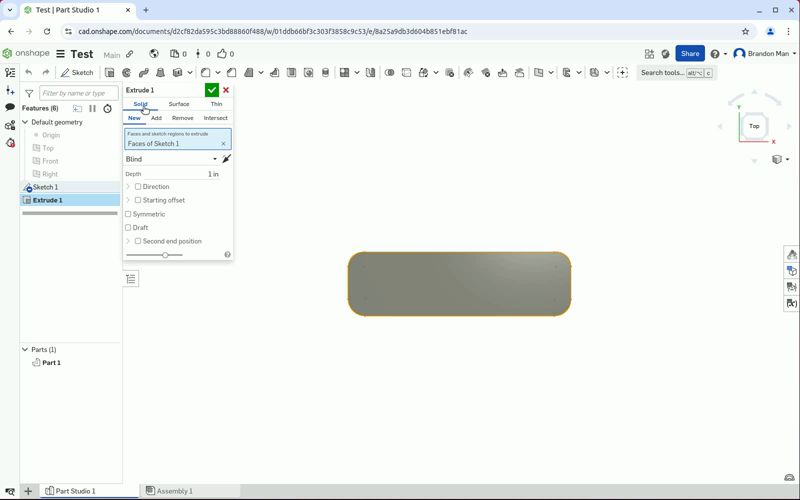
click(143, 106)
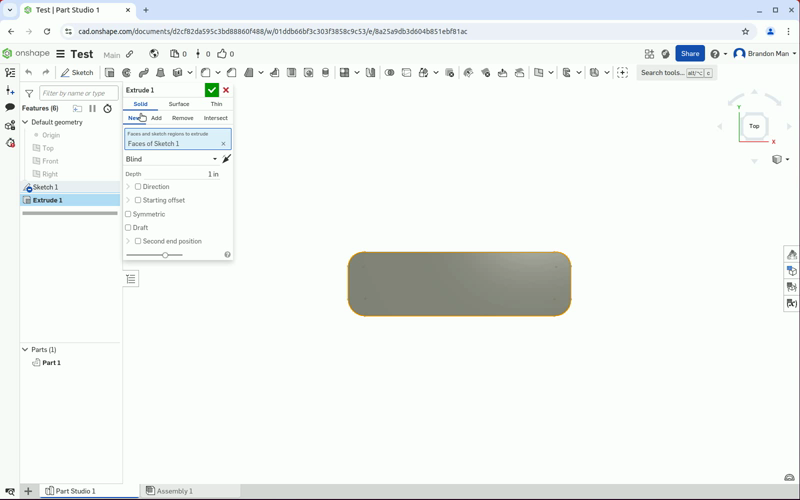
mouse_move(137, 120)
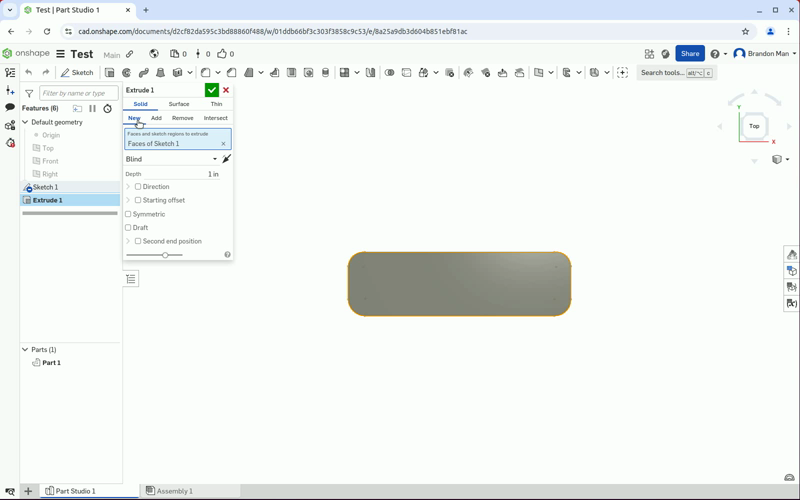
click(137, 120)
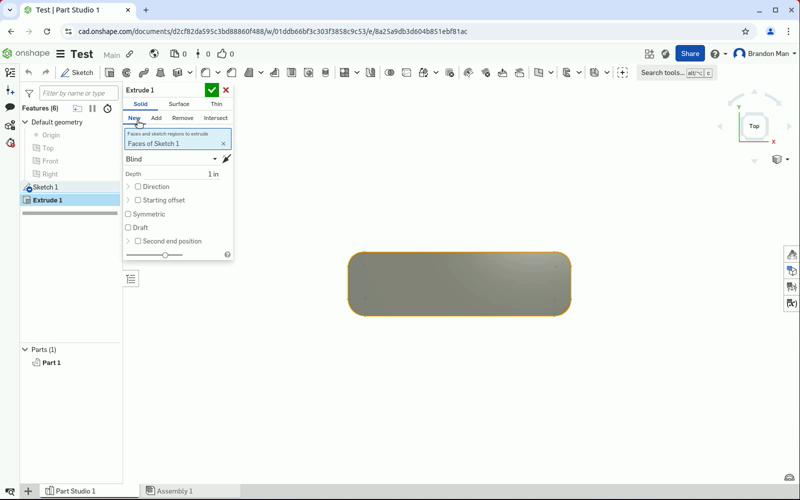
key(tab, 4)
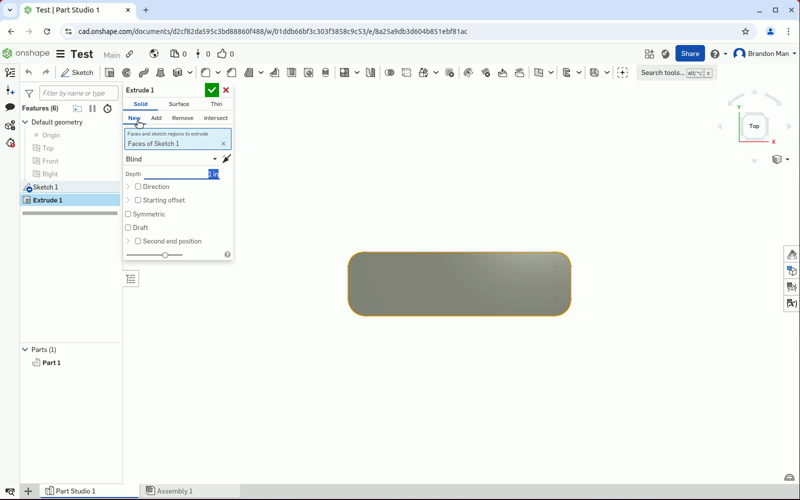
text(-1.926)
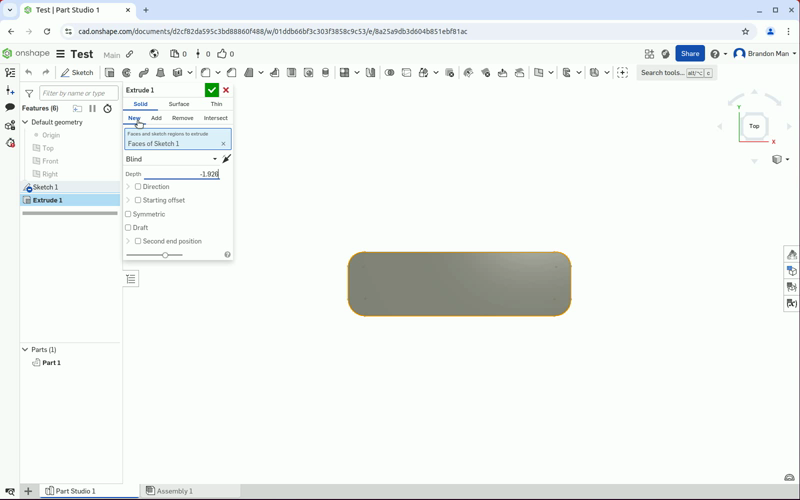
key(tab, 3)
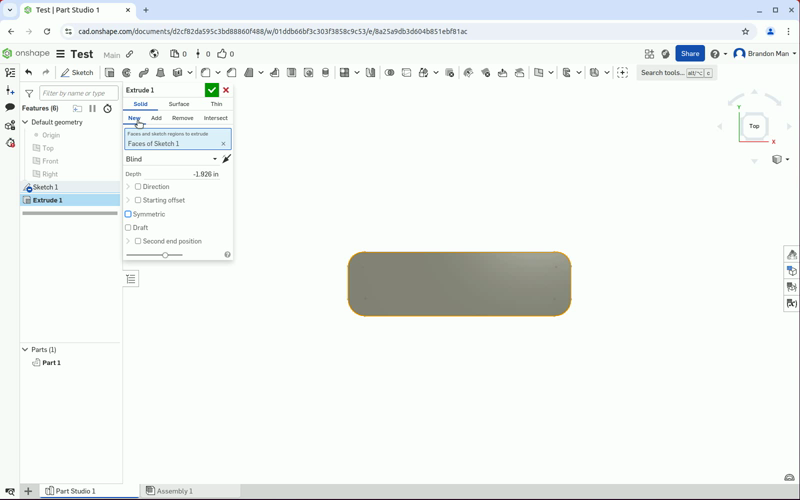
key(space)
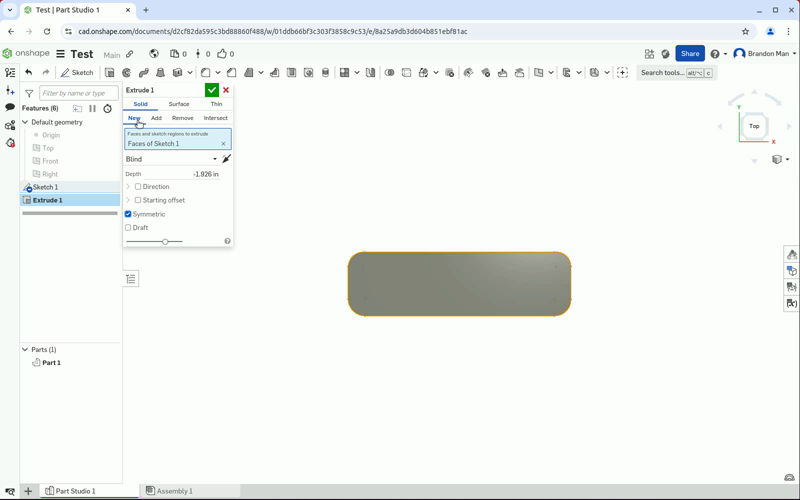
key(enter)
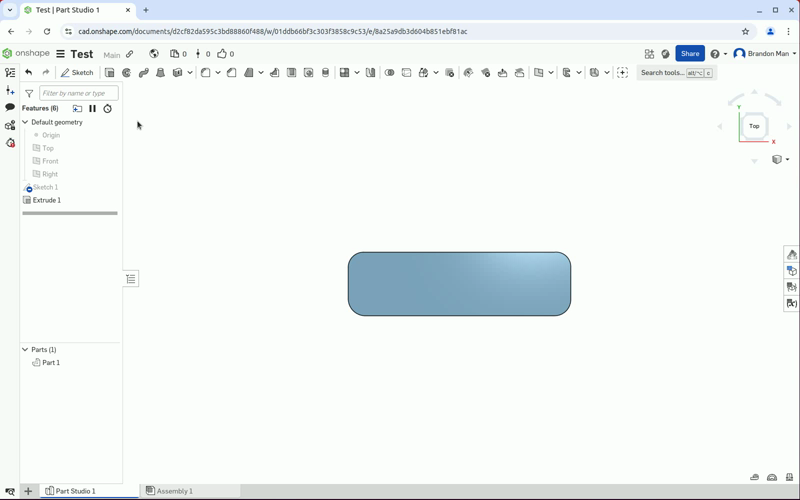
key(shift+h)
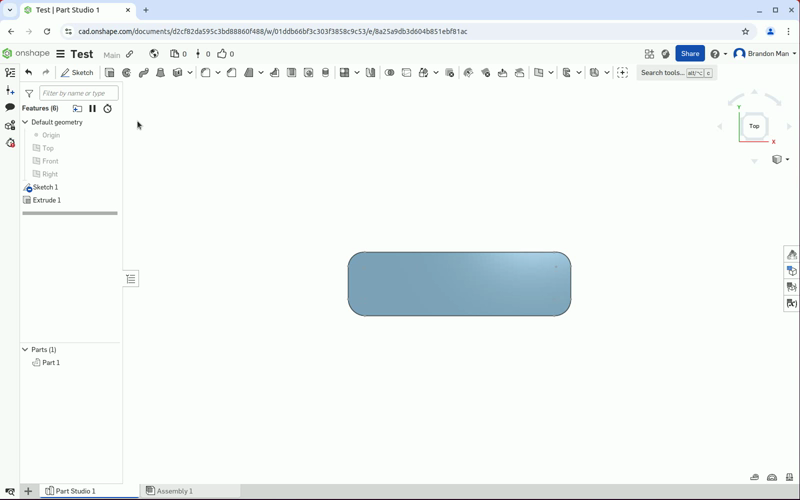
key(shift+h)
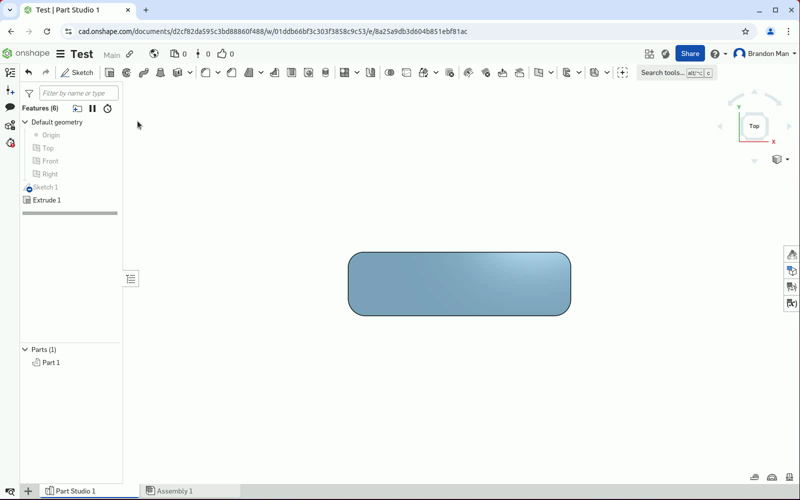
mouse_move(73, 189)
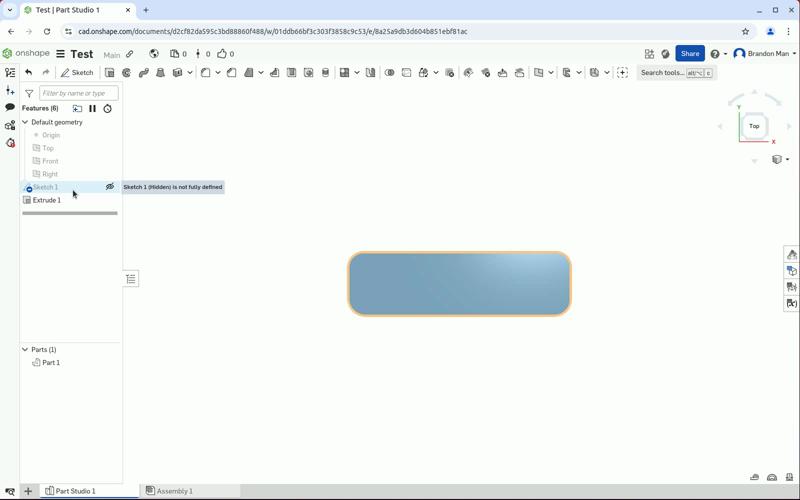
click(73, 189)
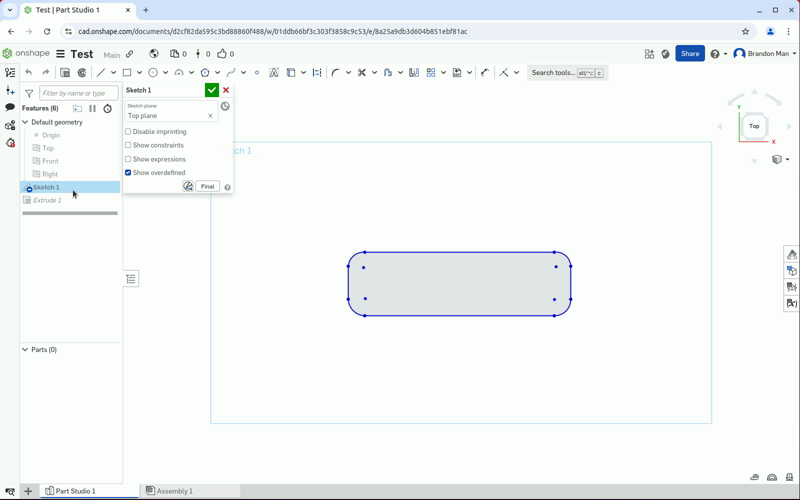
mouse_move(229, 92)
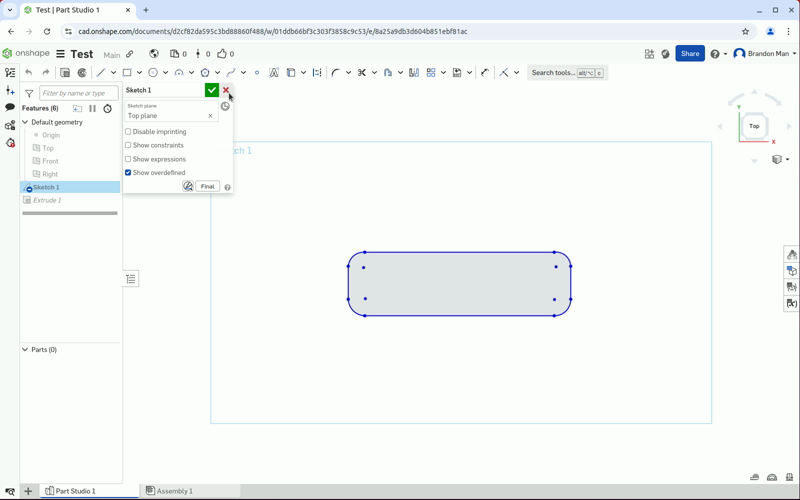
click(229, 92)
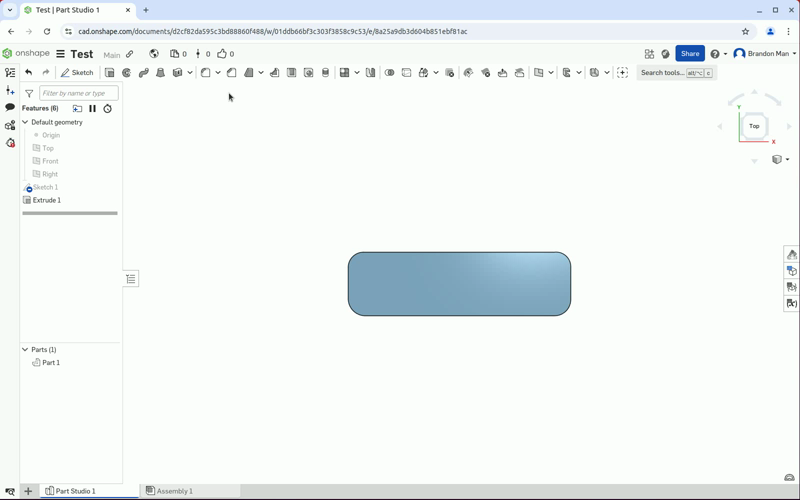
mouse_move(73, 352)
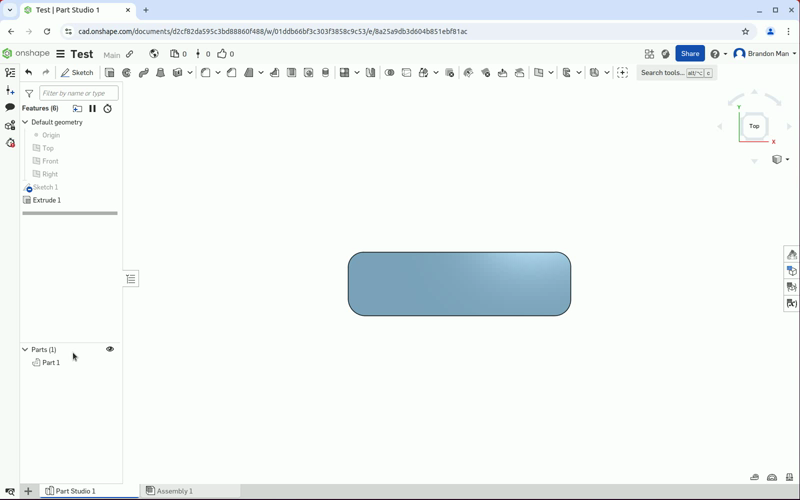
key(y)
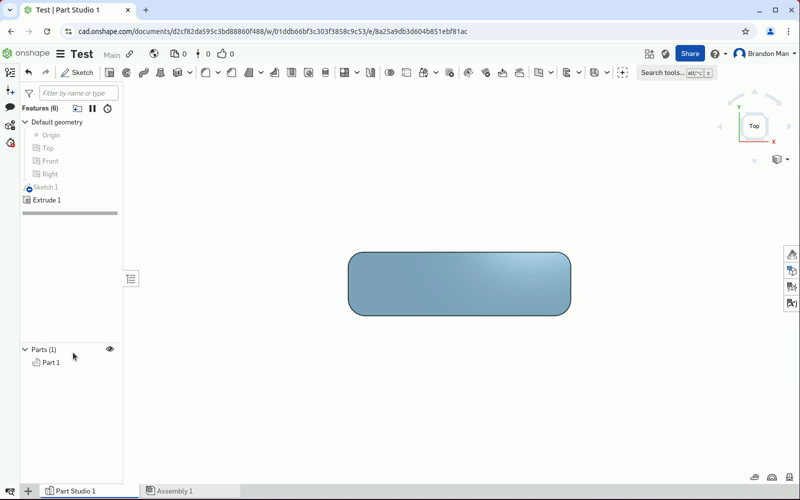
key(shift+p)
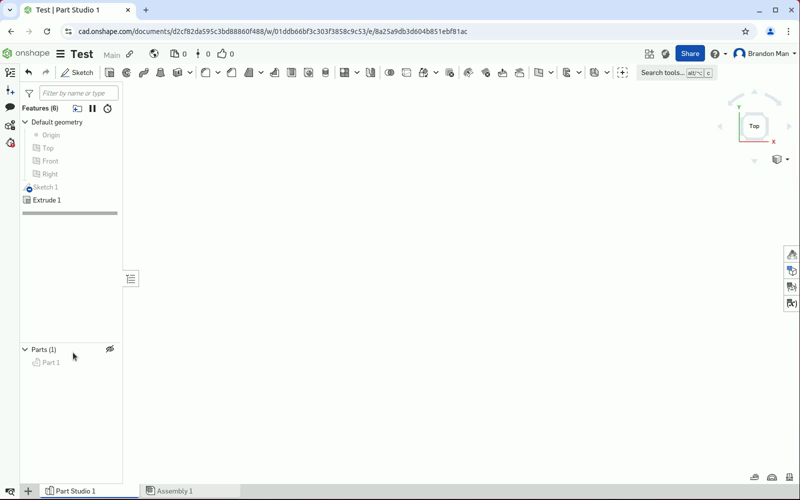
key(space)
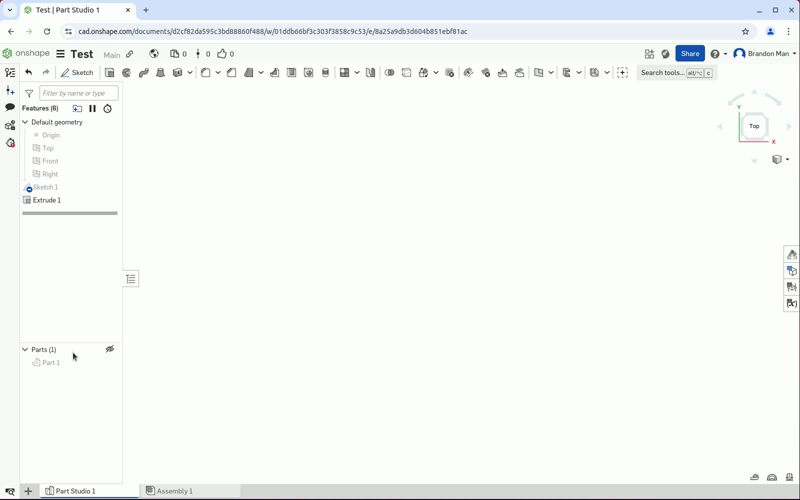
key_down(shift)
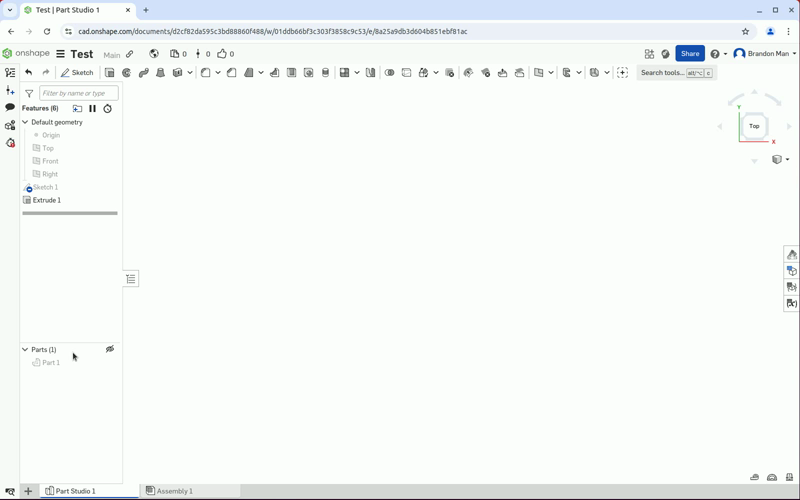
key(up)
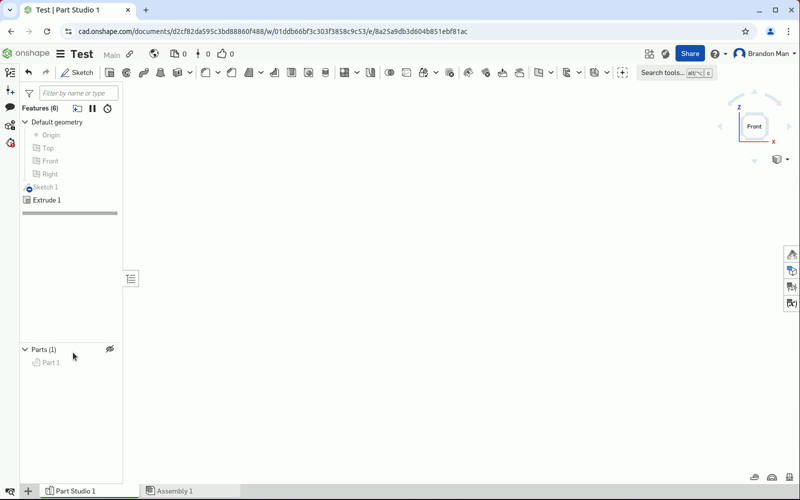
key_up(shift)
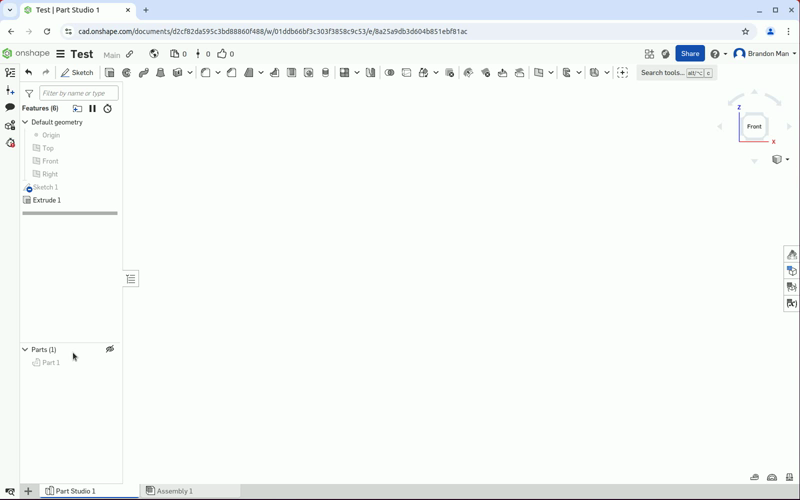
mouse_move(73, 352)
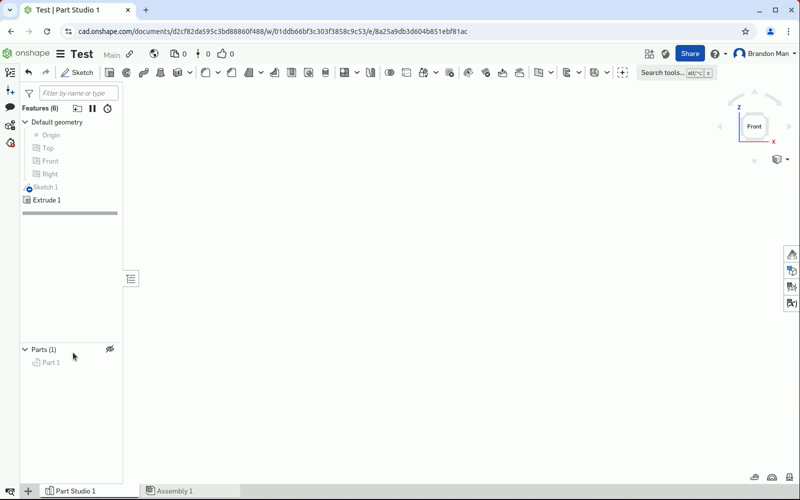
key(shift+y)
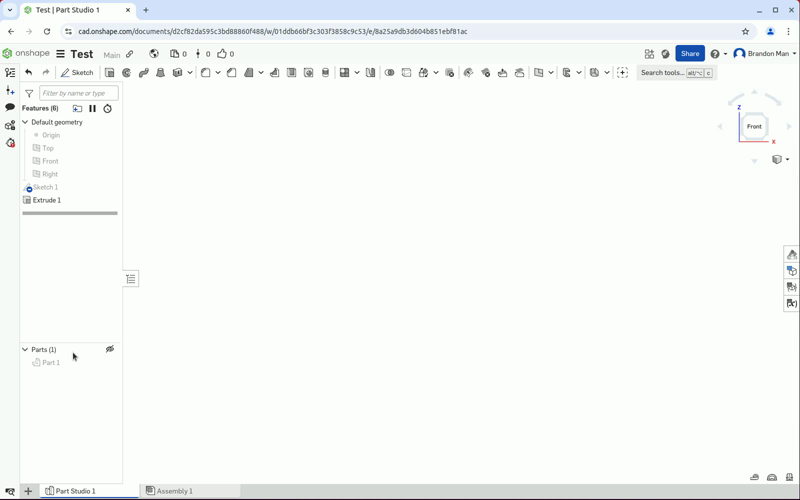
key(shift+s)
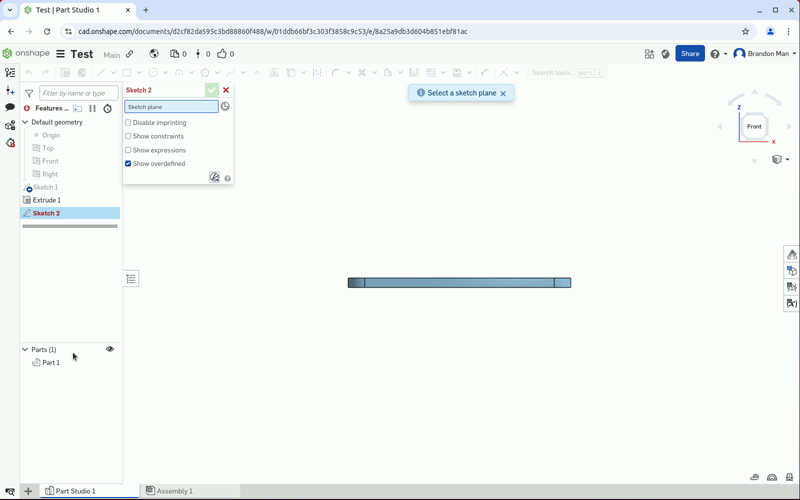
mouse_move(73, 163)
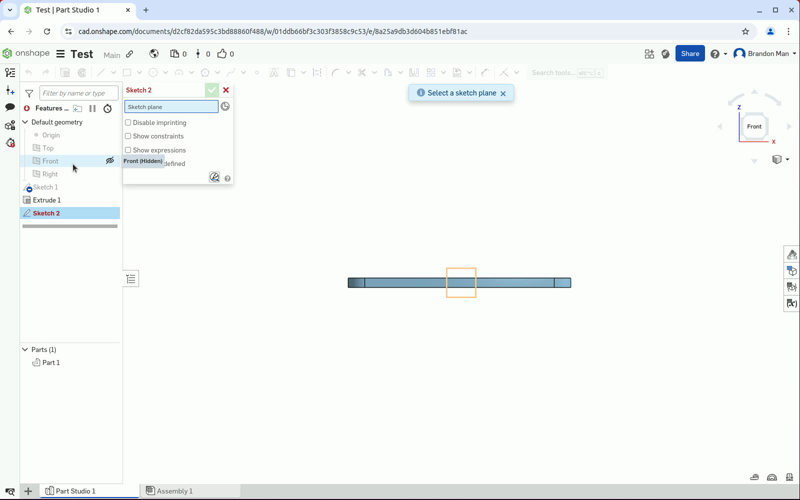
click(73, 163)
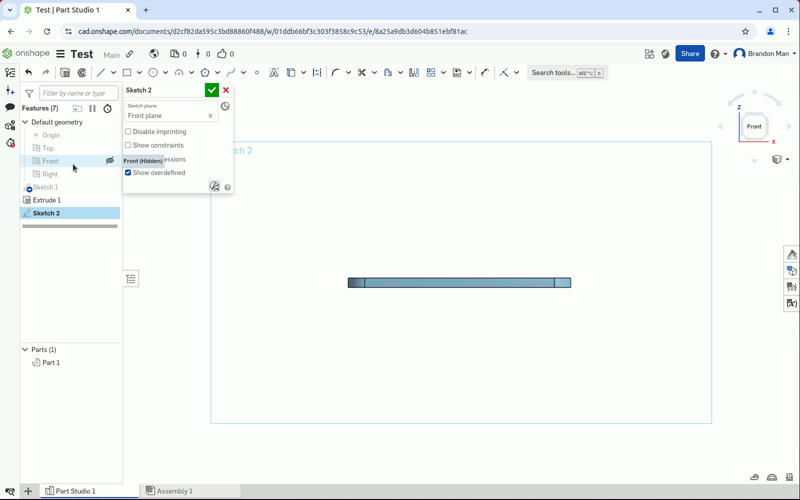
mouse_move(73, 352)
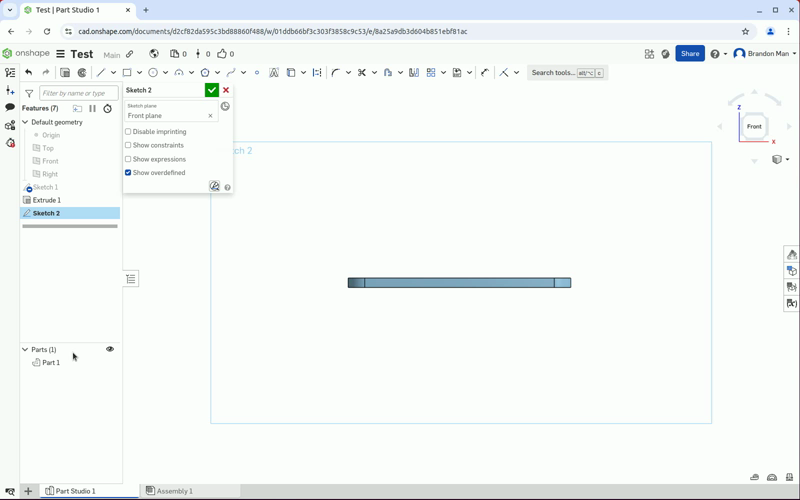
key(y)
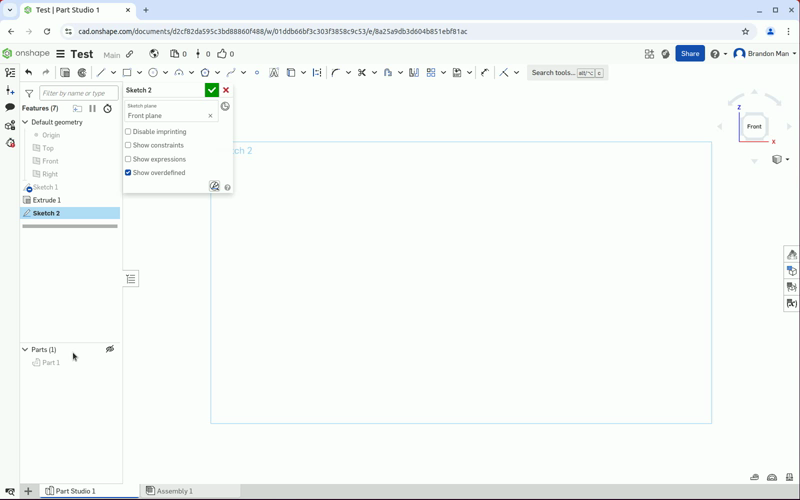
key(l)
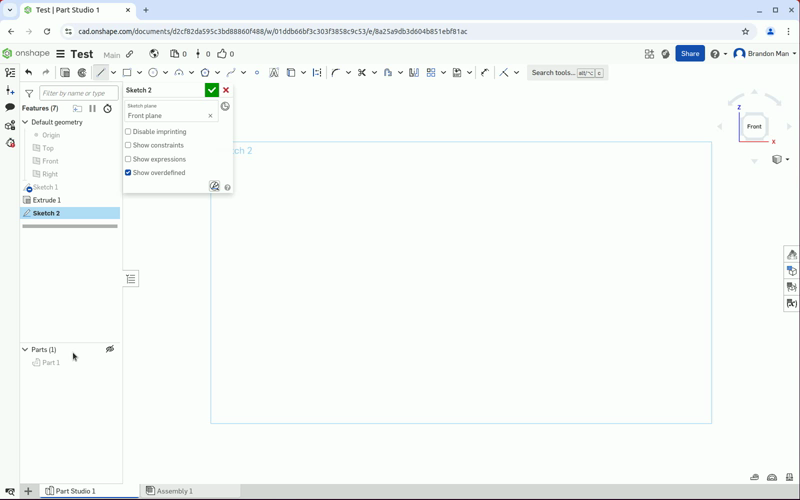
key_down(shift)
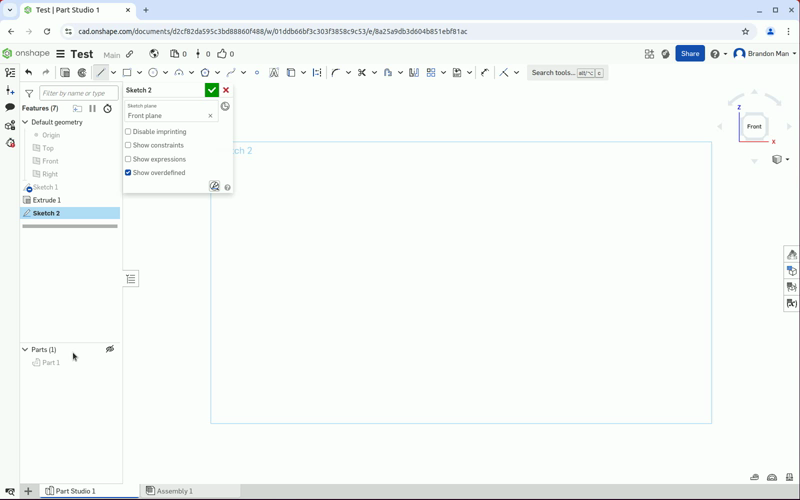
mouse_move(352, 278)
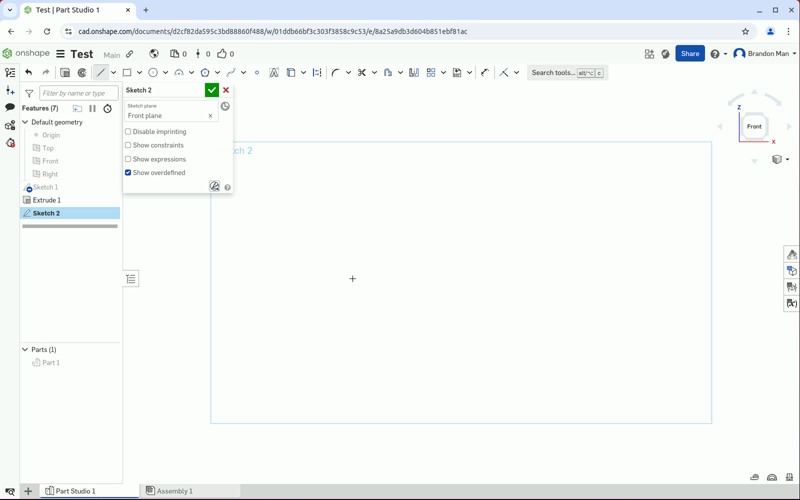
click(352, 278)
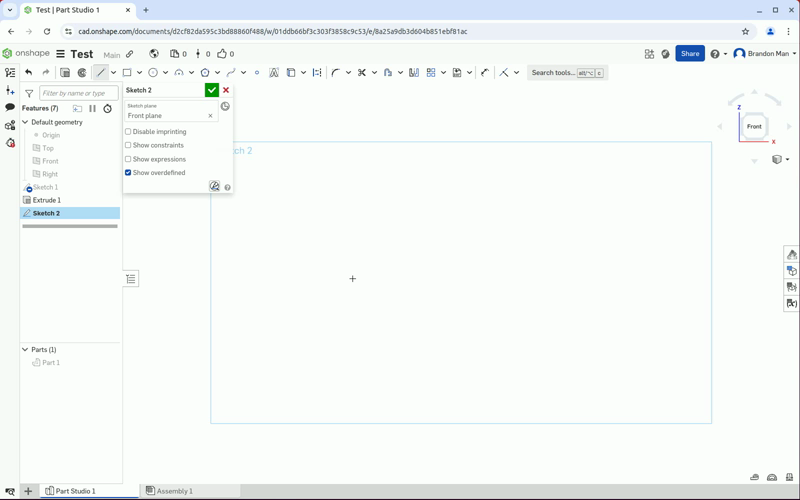
key_up(shift)
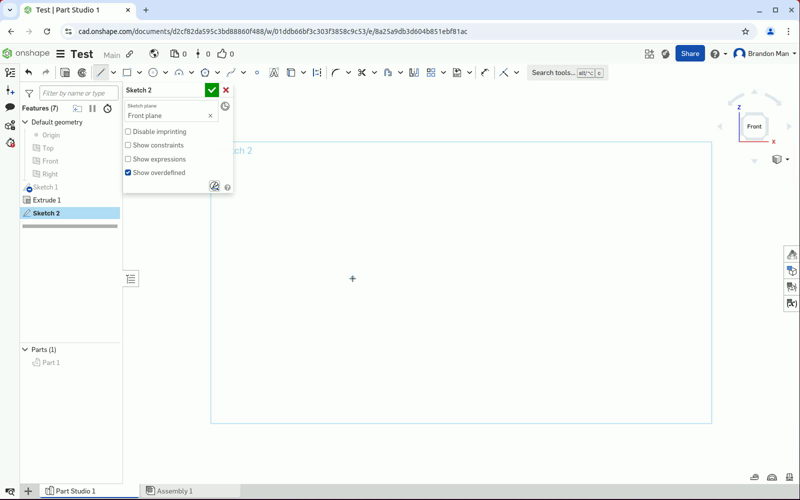
key_down(shift)
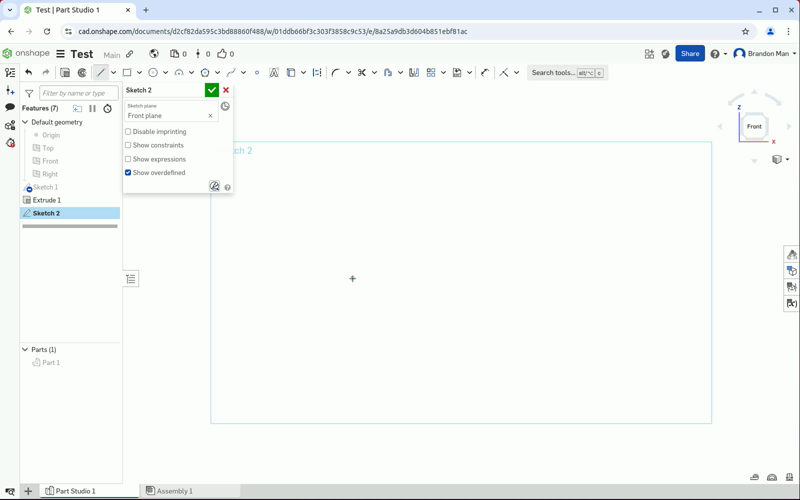
mouse_move(451, 278)
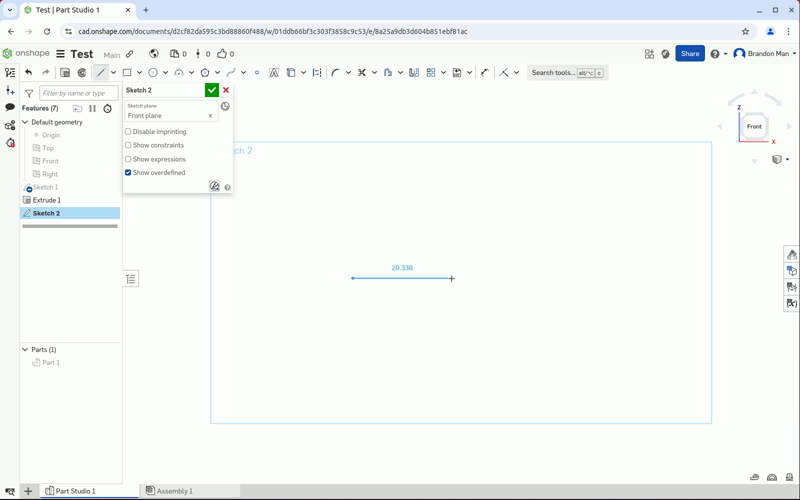
click(451, 278)
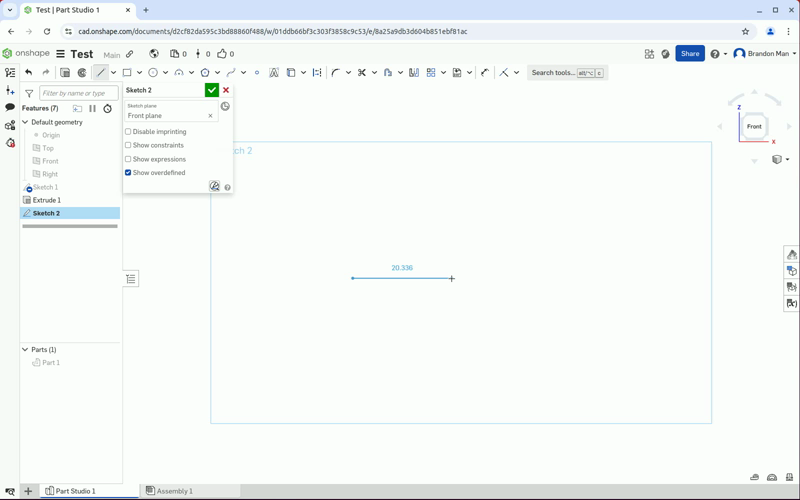
key_up(shift)
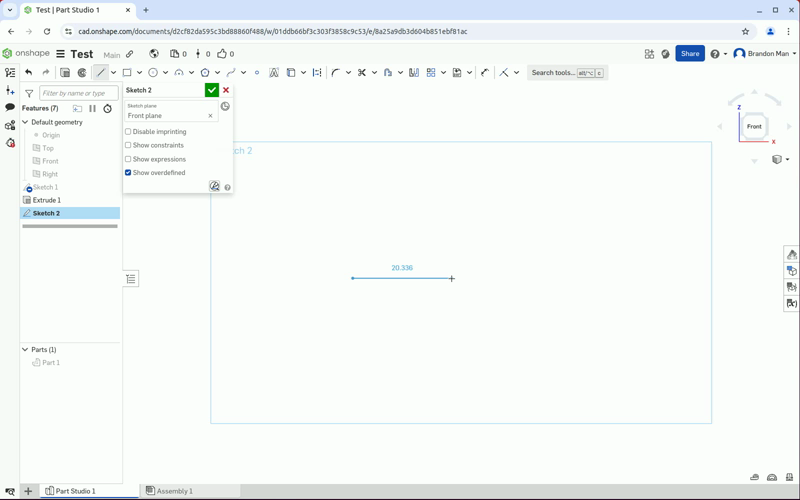
key(esc)
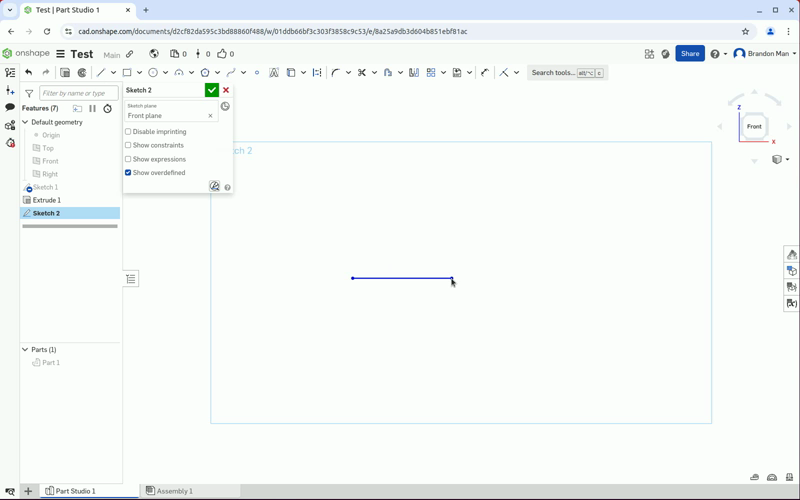
key(a)
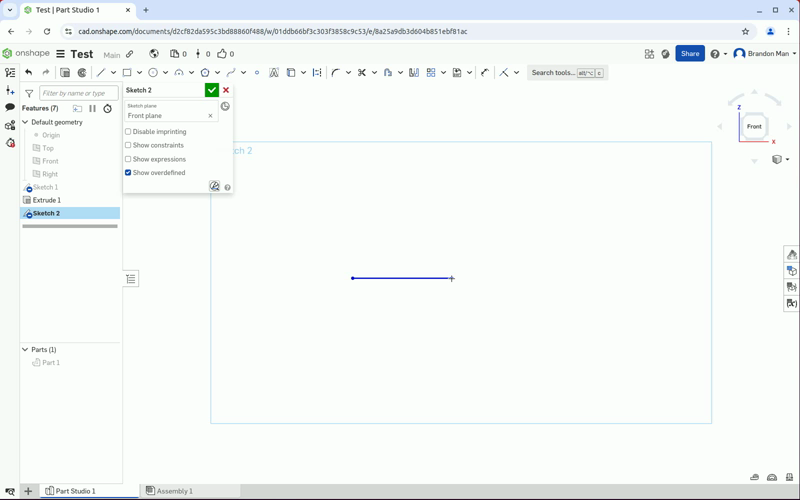
mouse_move(451, 278)
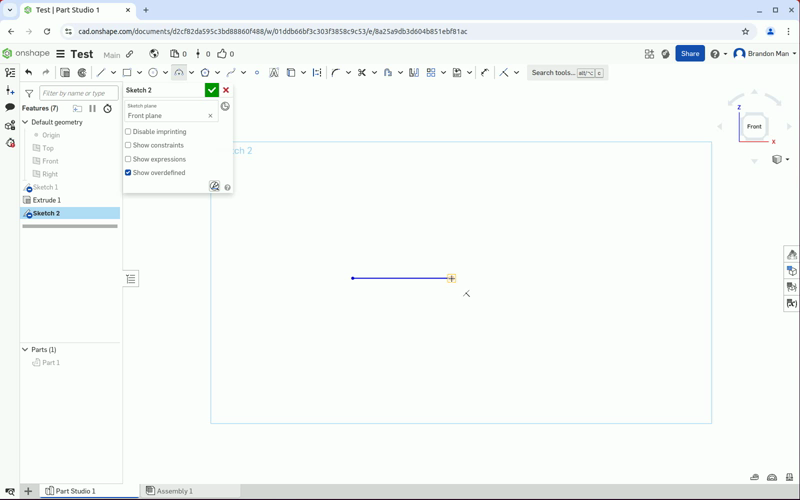
click(451, 278)
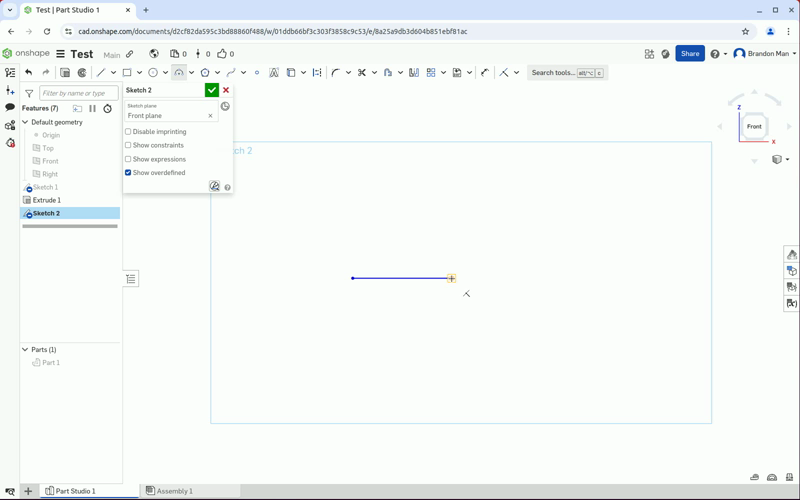
key_down(shift)
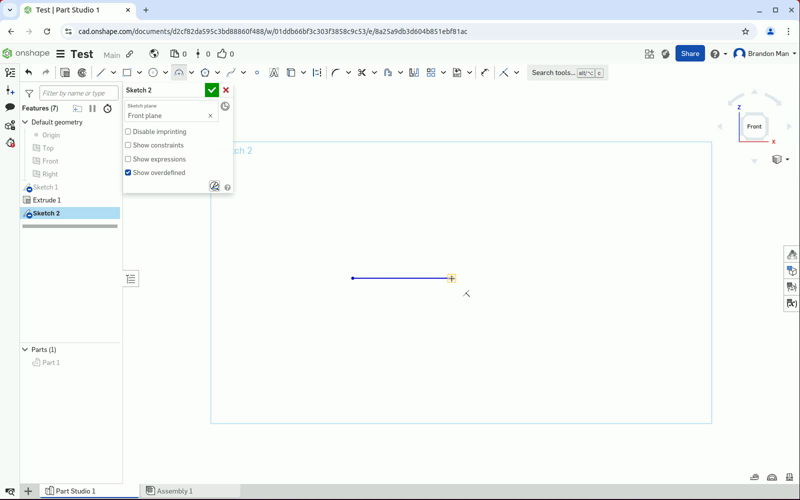
mouse_move(460, 248)
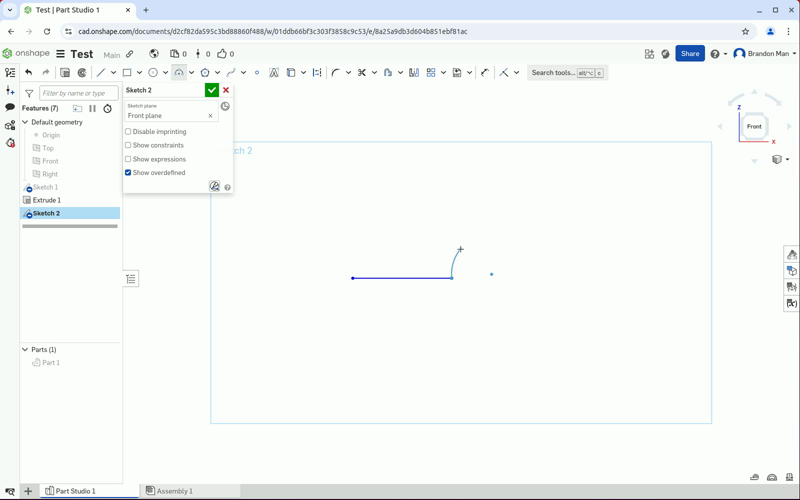
click(460, 248)
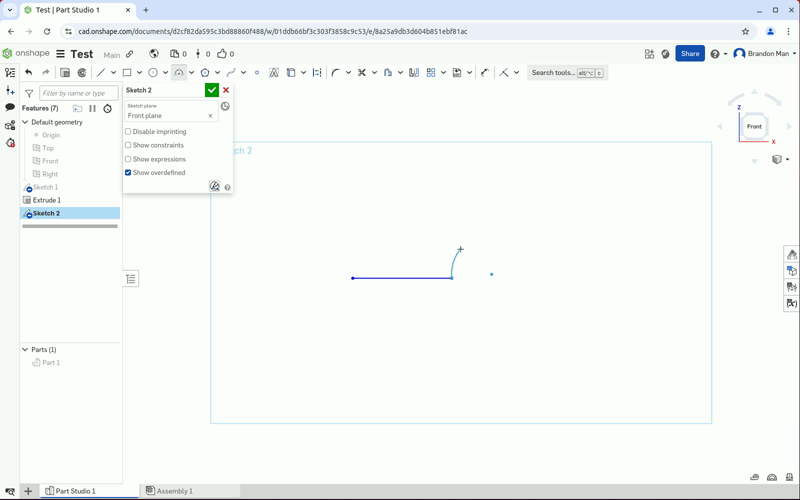
mouse_move(445, 260)
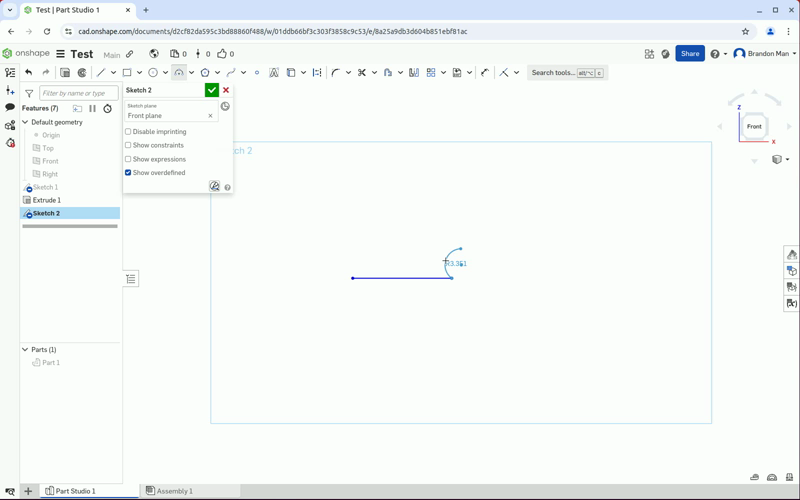
click(445, 260)
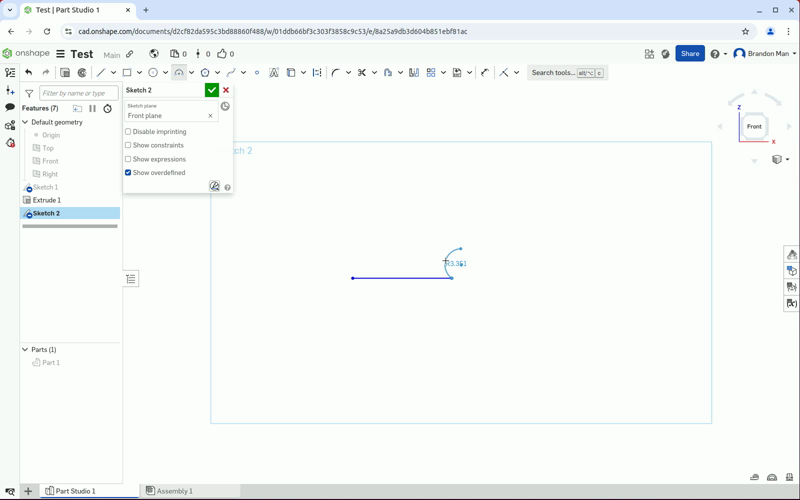
key_up(shift)
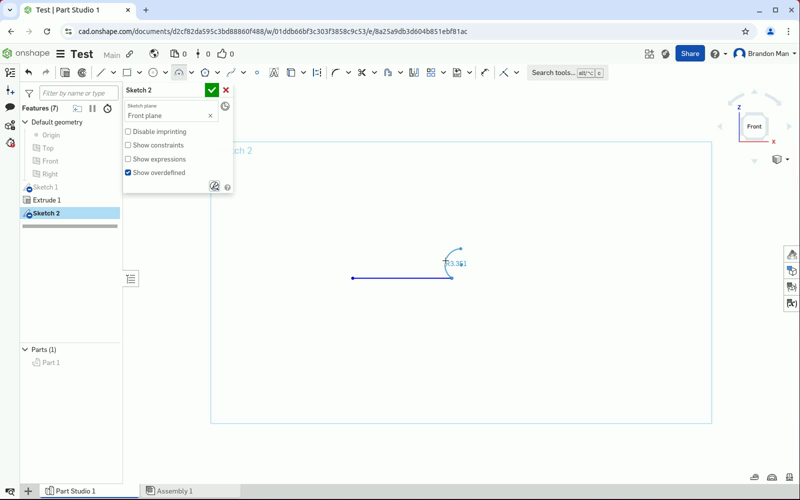
key(esc)
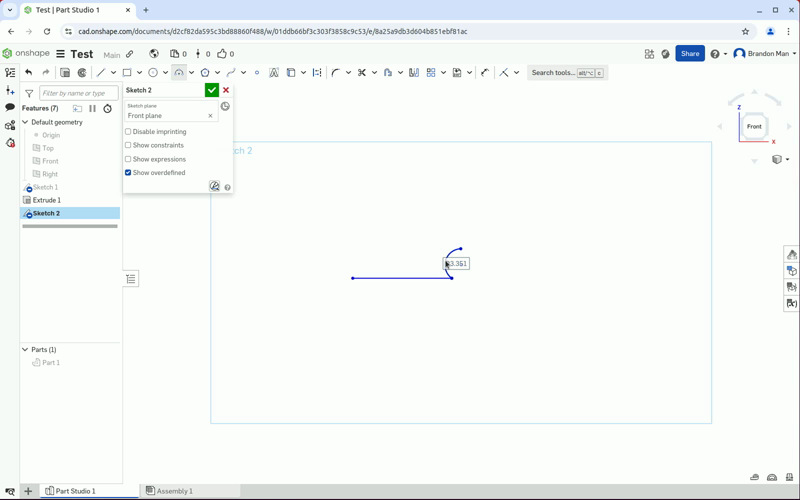
key(l)
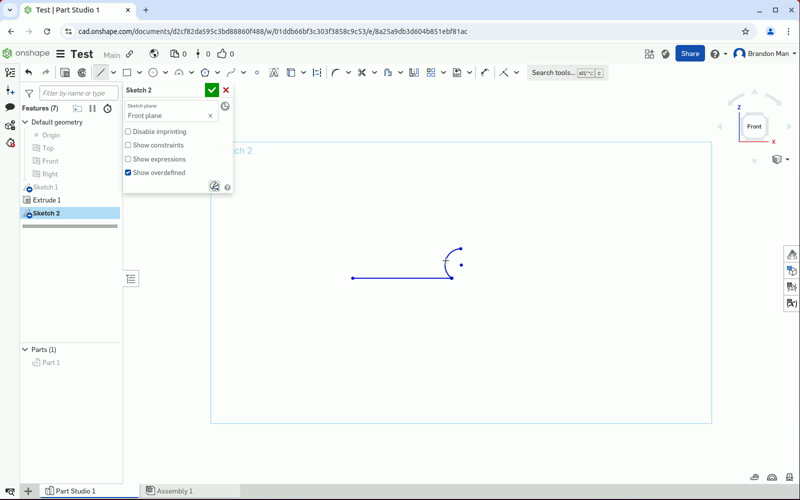
mouse_move(460, 248)
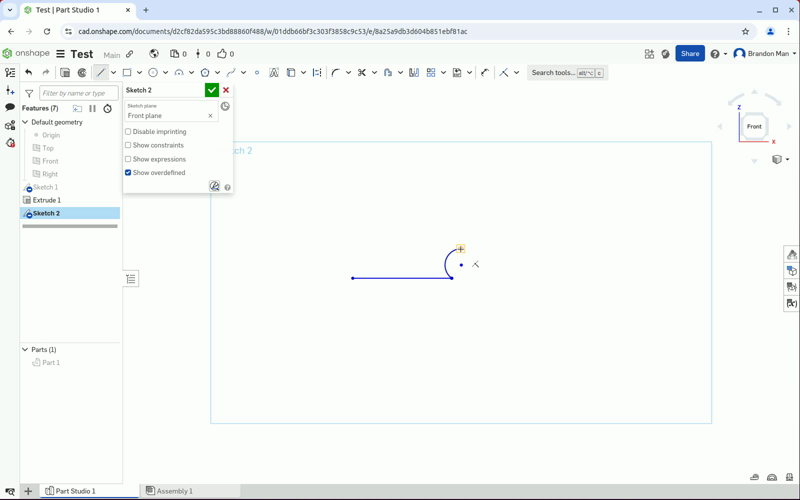
click(460, 248)
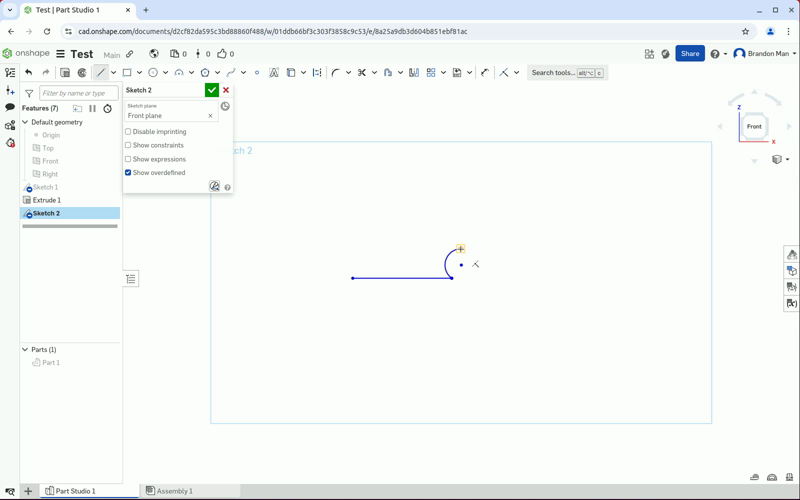
key_down(shift)
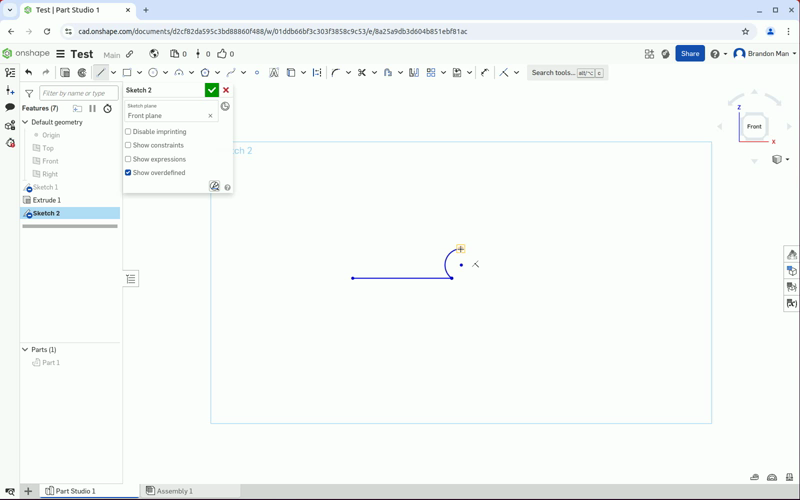
mouse_move(490, 248)
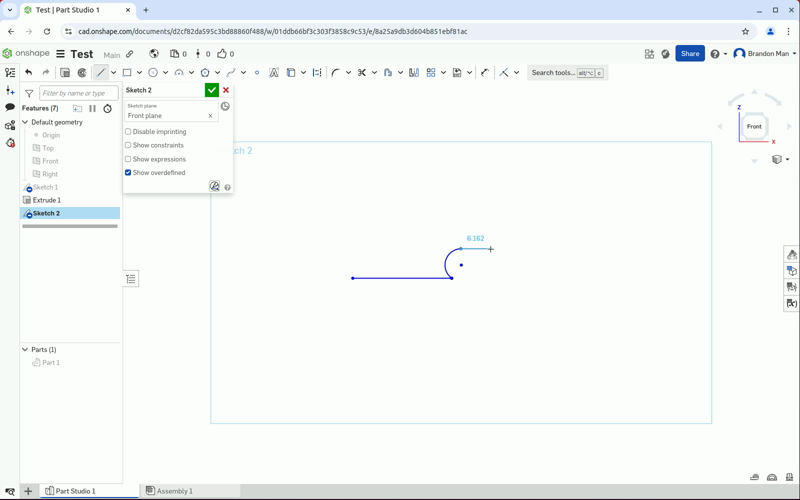
mouse_move(460, 247)
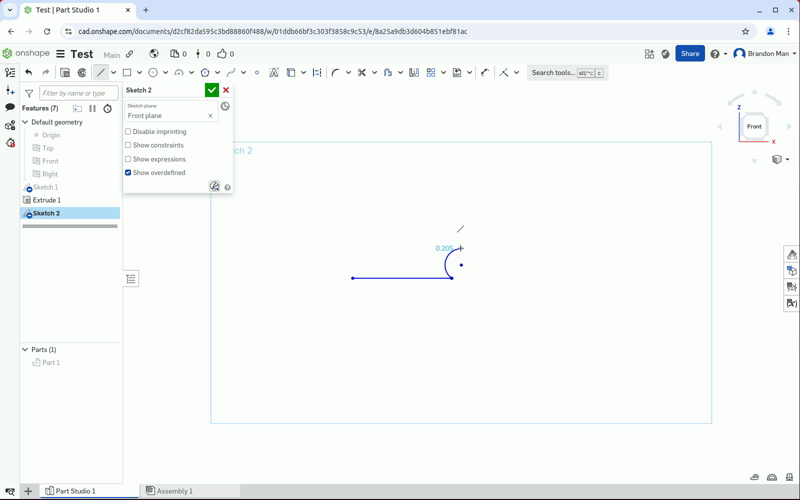
scroll(6)
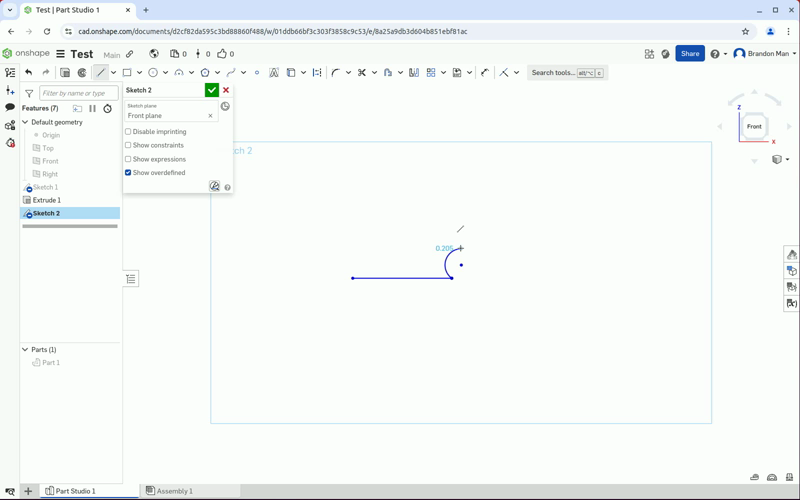
scroll(6)
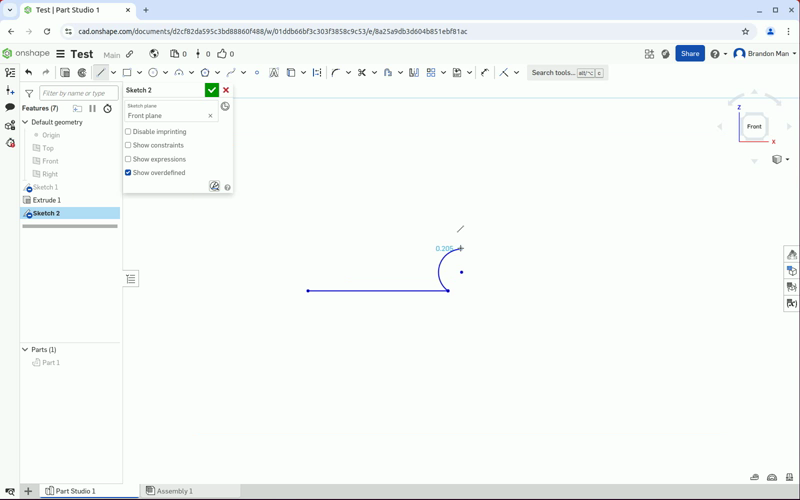
scroll(6)
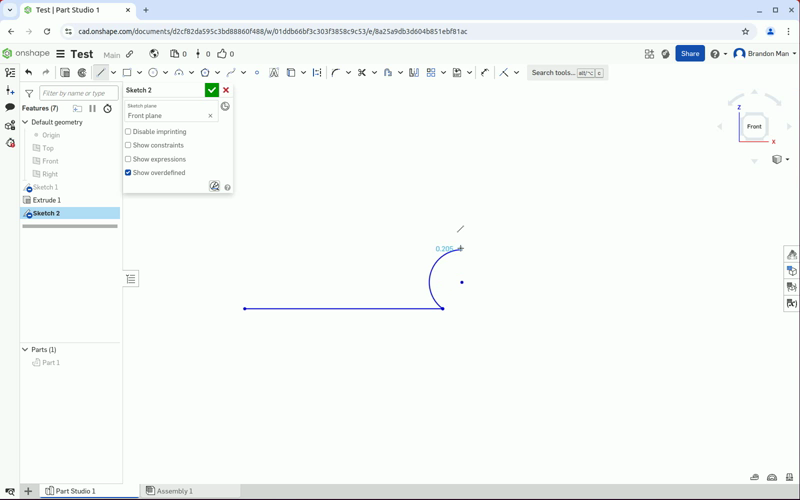
scroll(6)
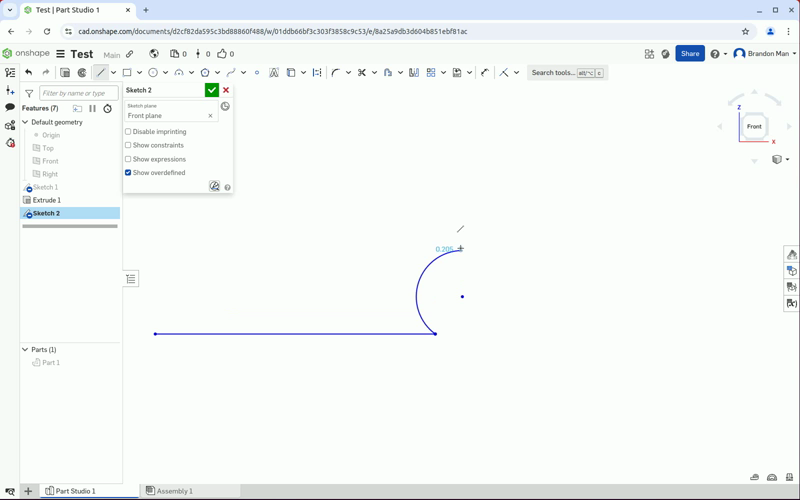
scroll(6)
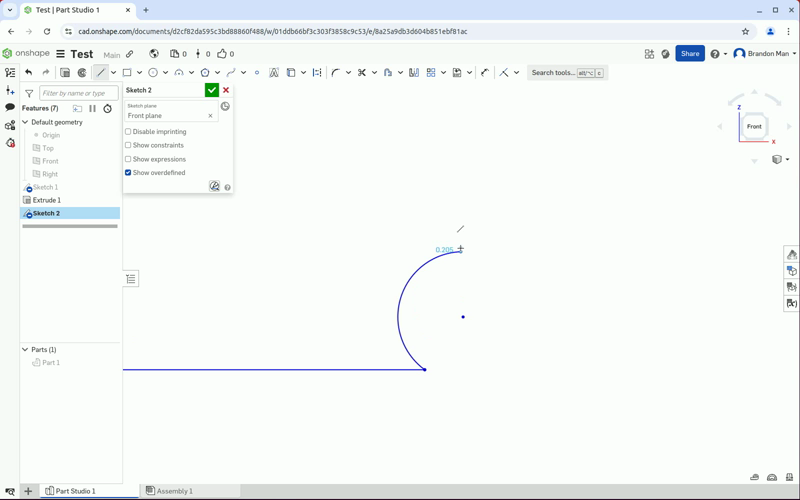
scroll(6)
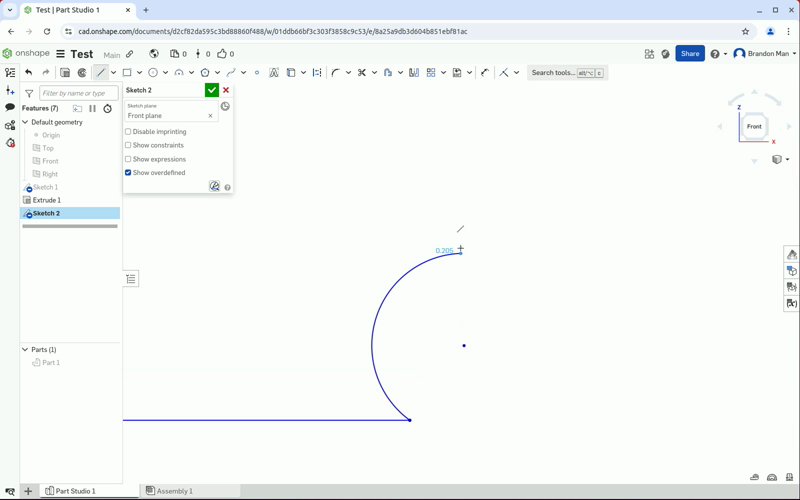
scroll(6)
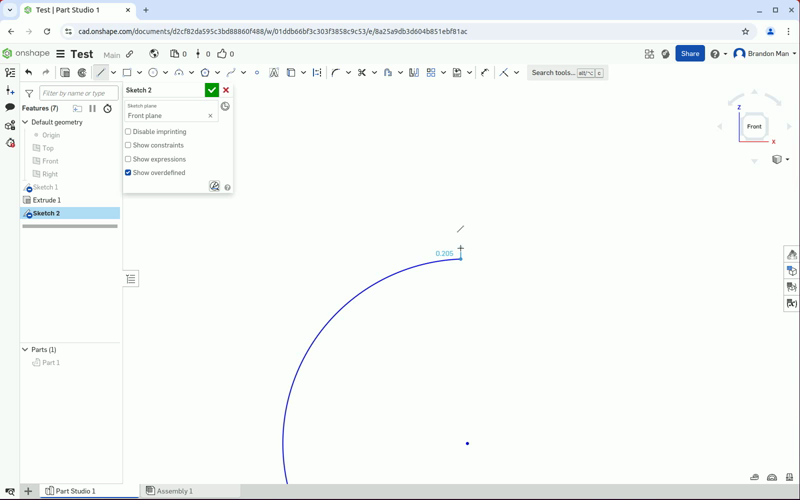
click(460, 247)
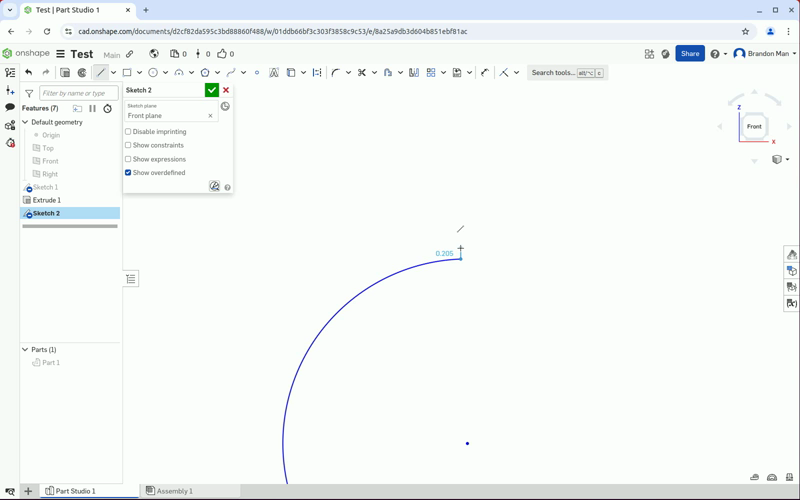
scroll(-6)
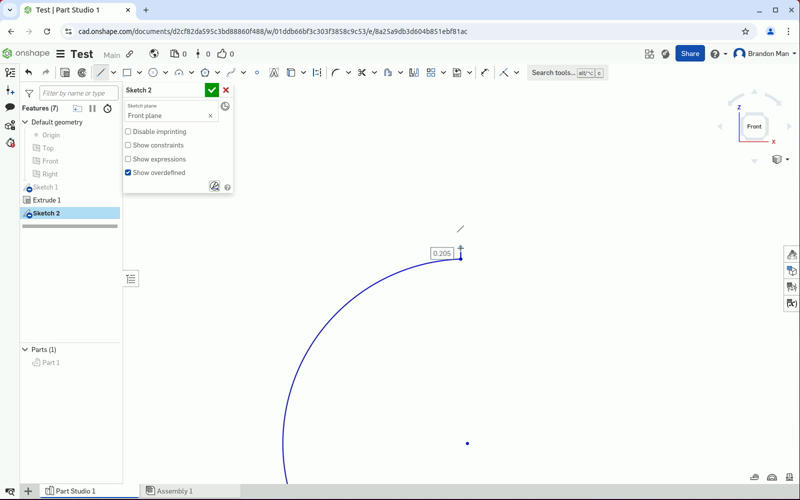
scroll(-6)
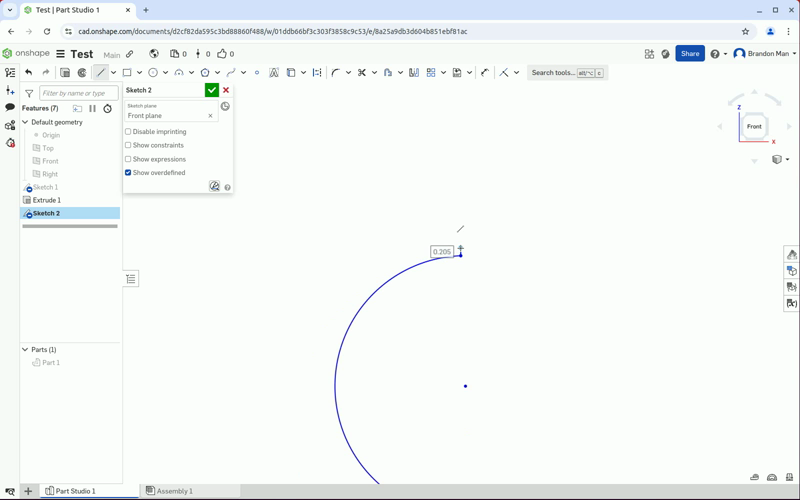
scroll(-6)
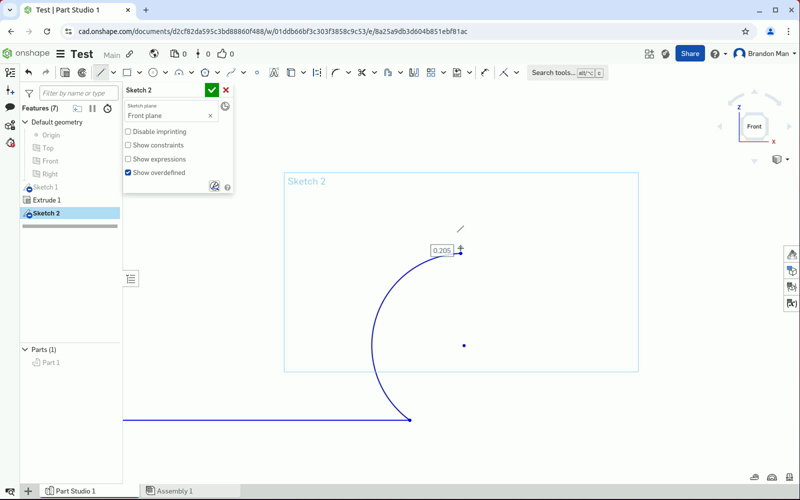
scroll(-6)
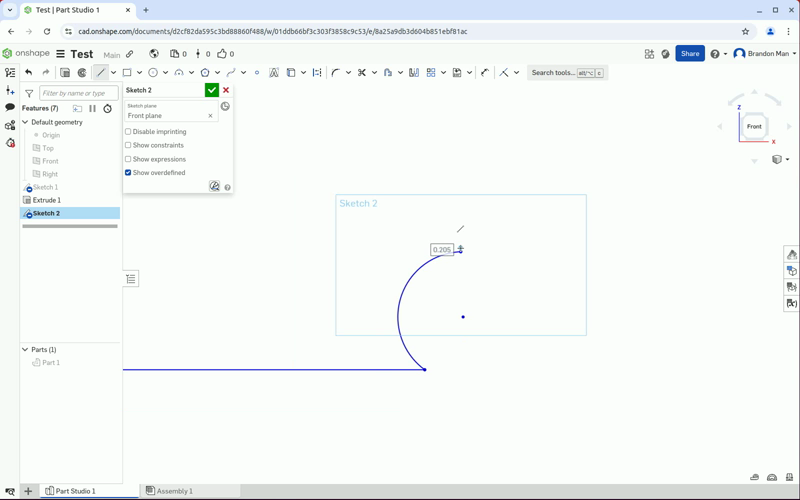
scroll(-6)
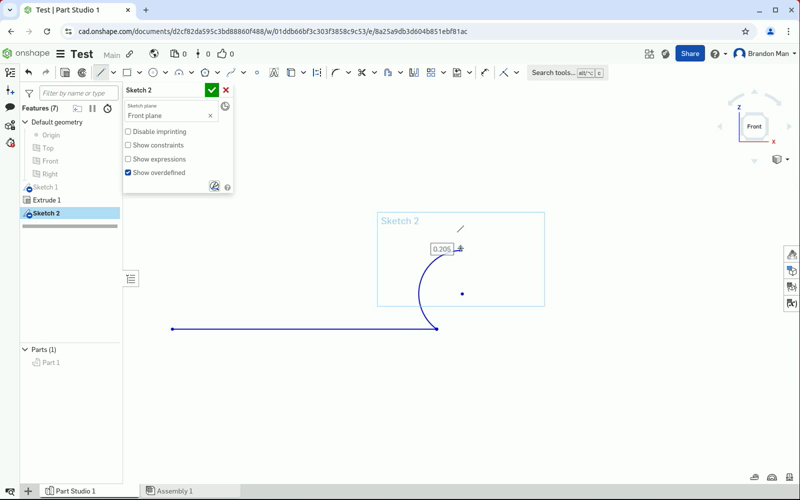
scroll(-6)
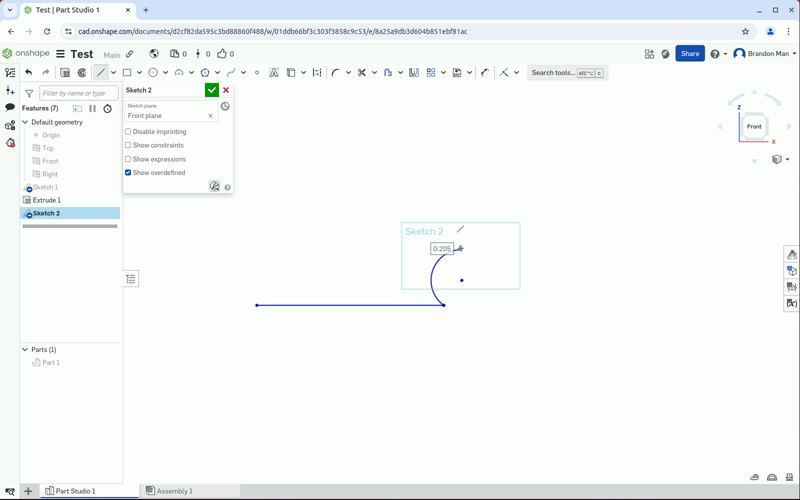
scroll(-6)
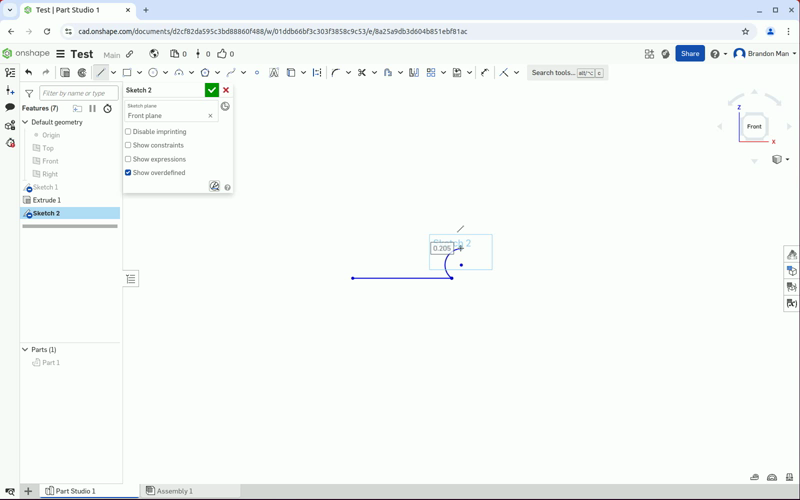
key_up(shift)
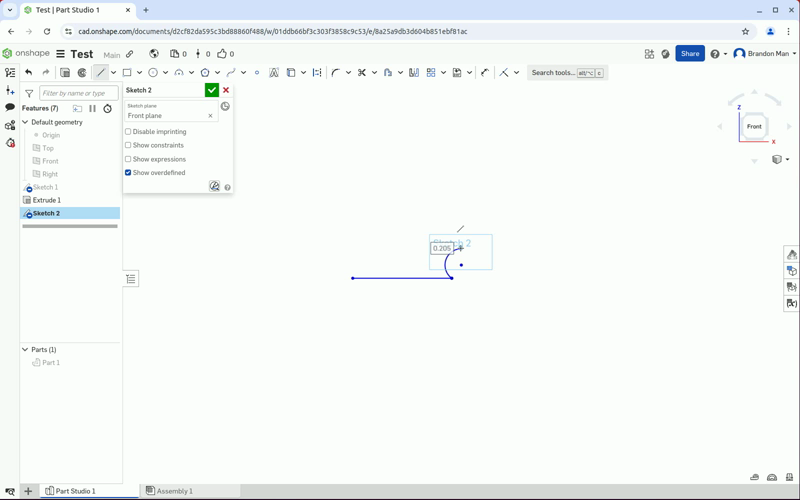
key_down(shift)
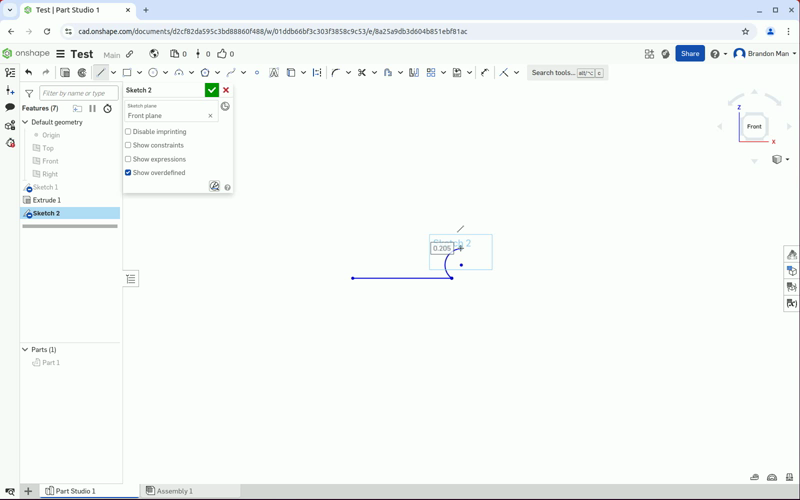
mouse_move(352, 278)
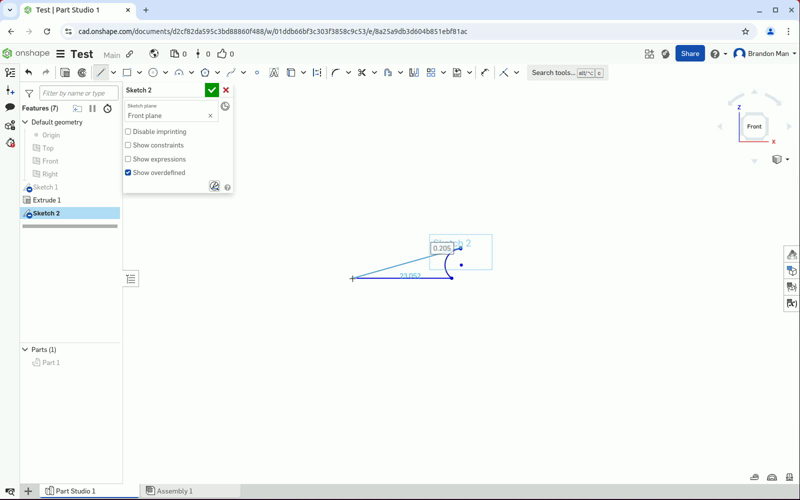
key_up(shift)
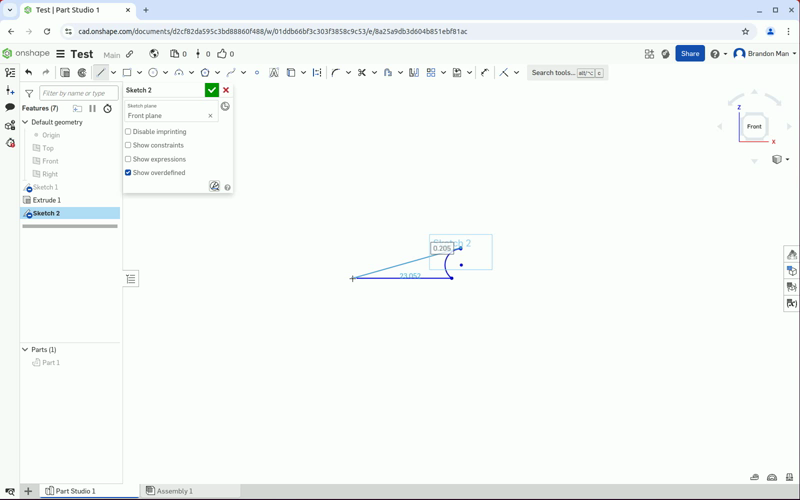
click(352, 278)
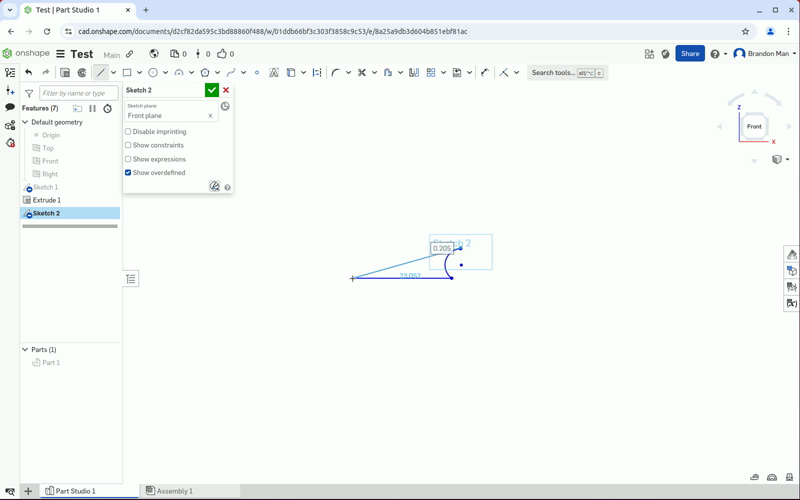
key(esc)
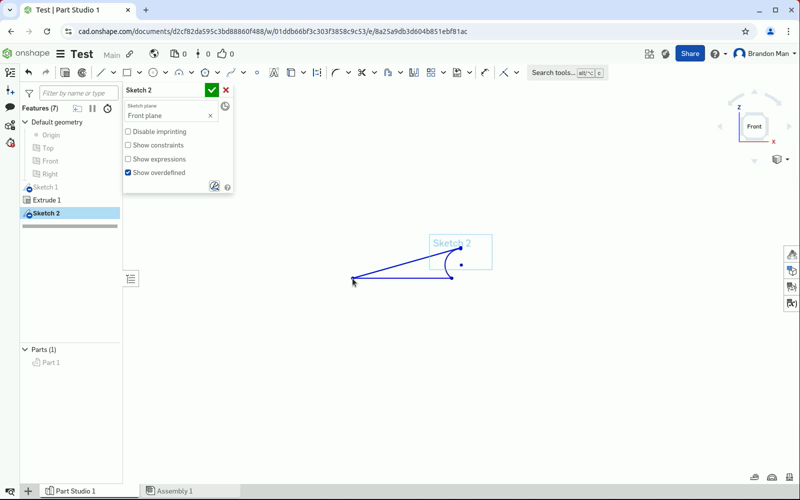
mouse_move(419, 263)
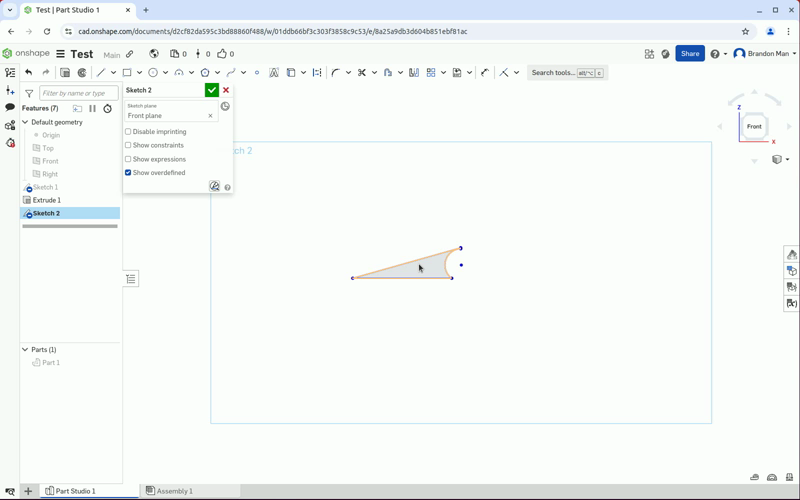
scroll(6)
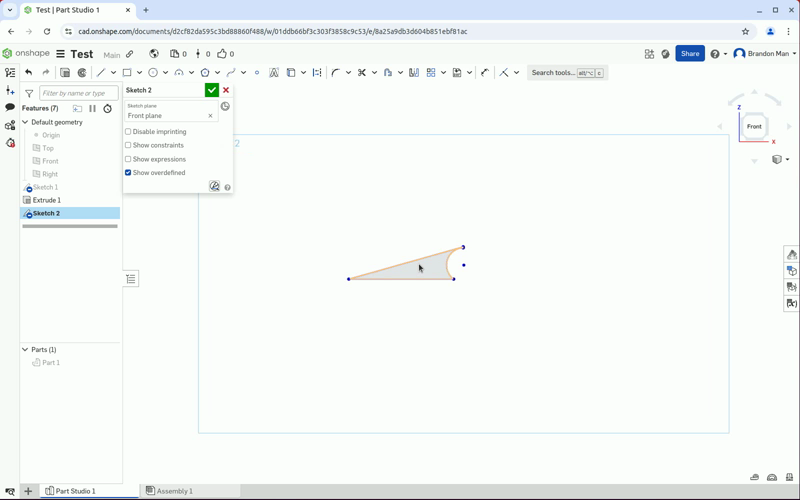
scroll(6)
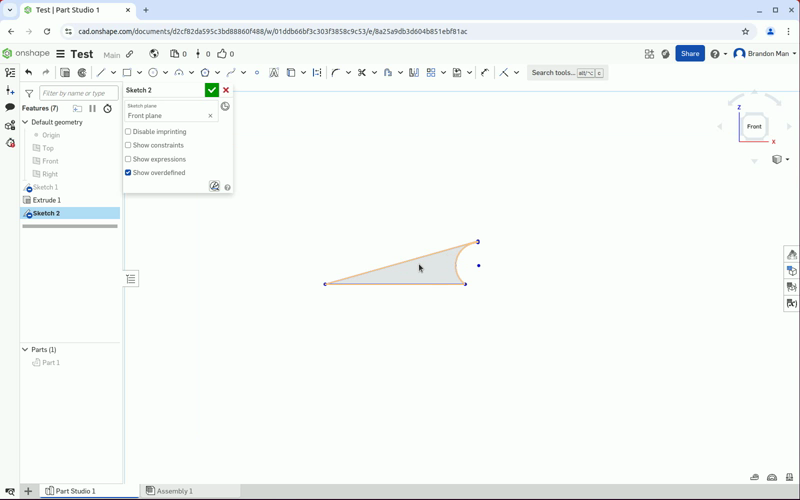
scroll(6)
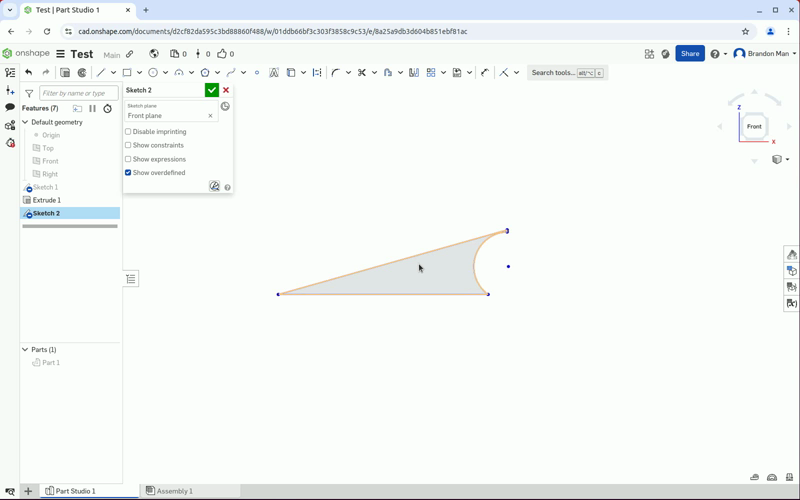
scroll(6)
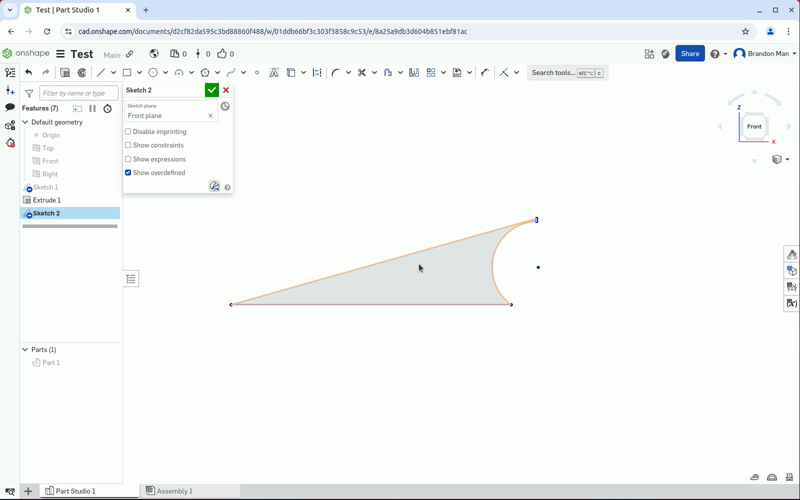
scroll(6)
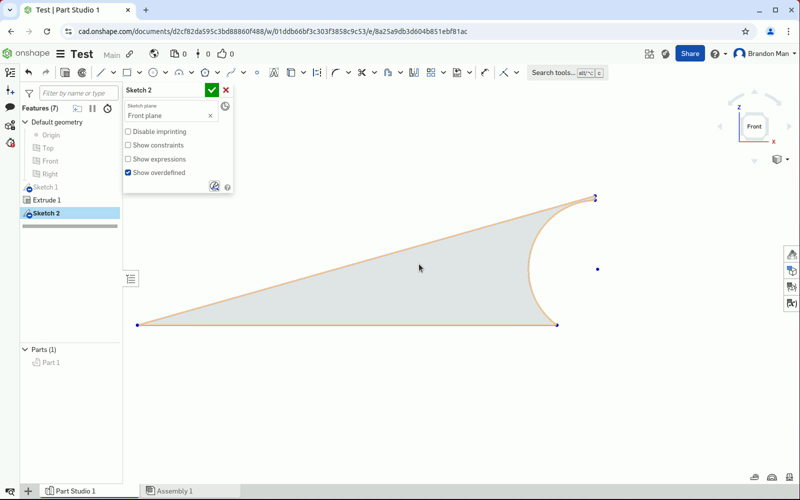
scroll(6)
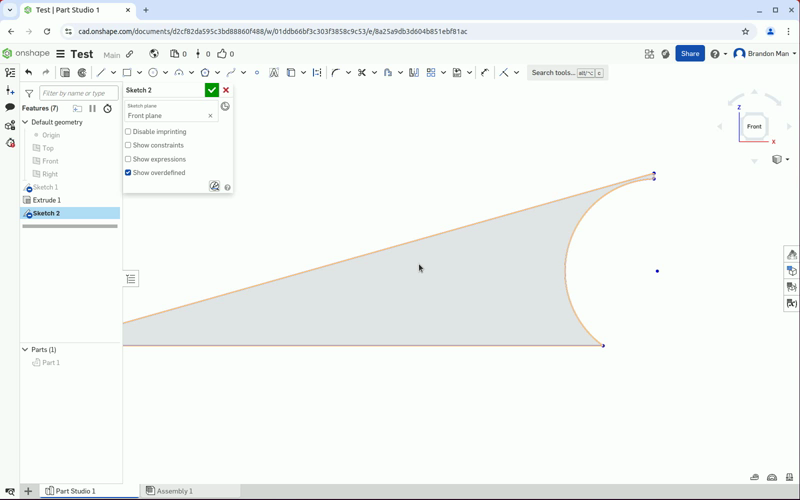
scroll(6)
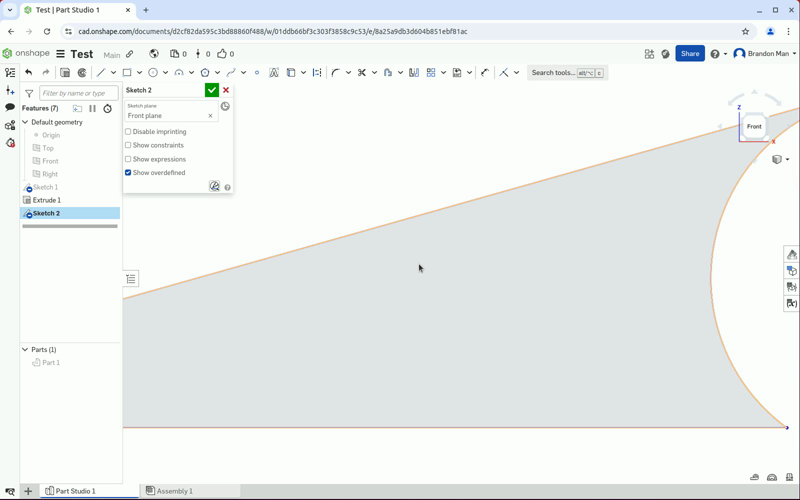
click(419, 263)
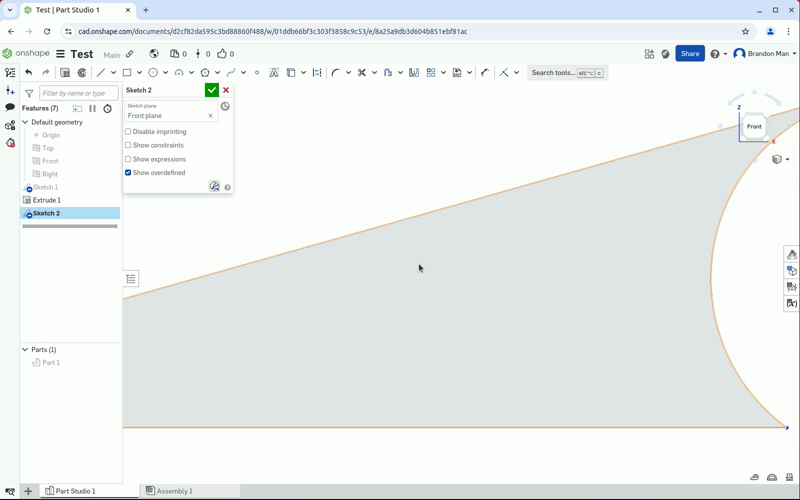
scroll(-6)
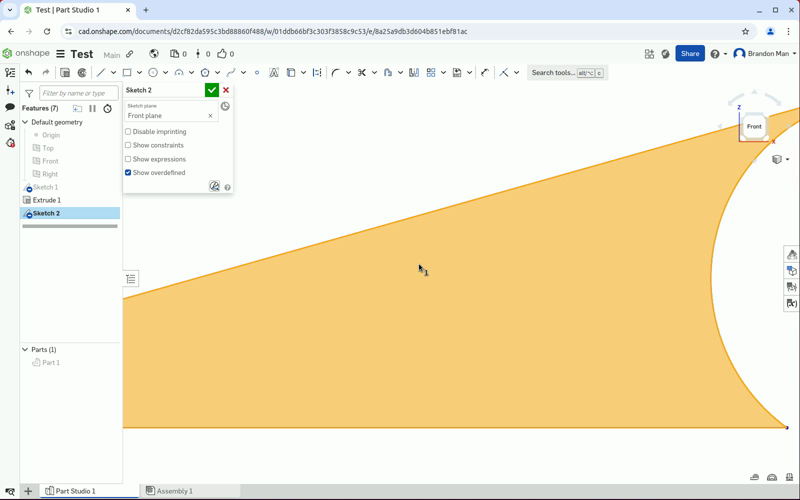
scroll(-6)
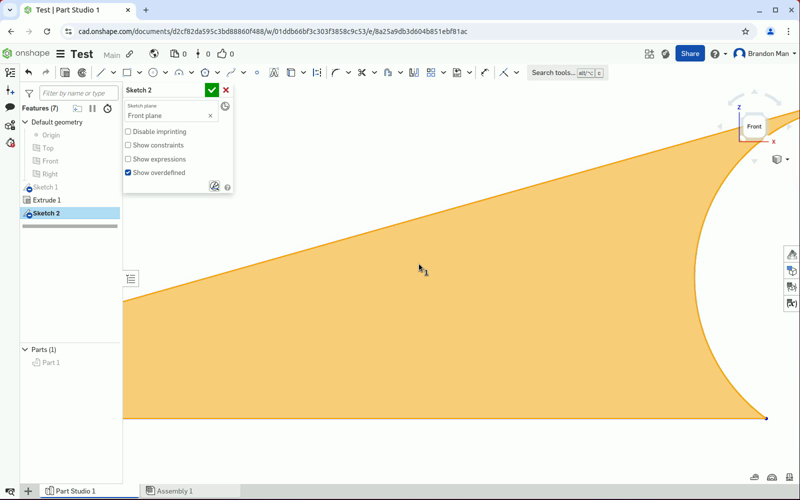
scroll(-6)
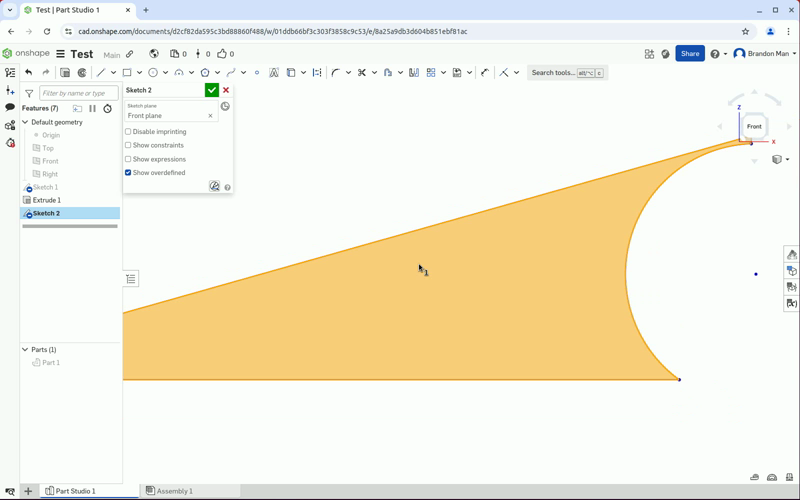
scroll(-6)
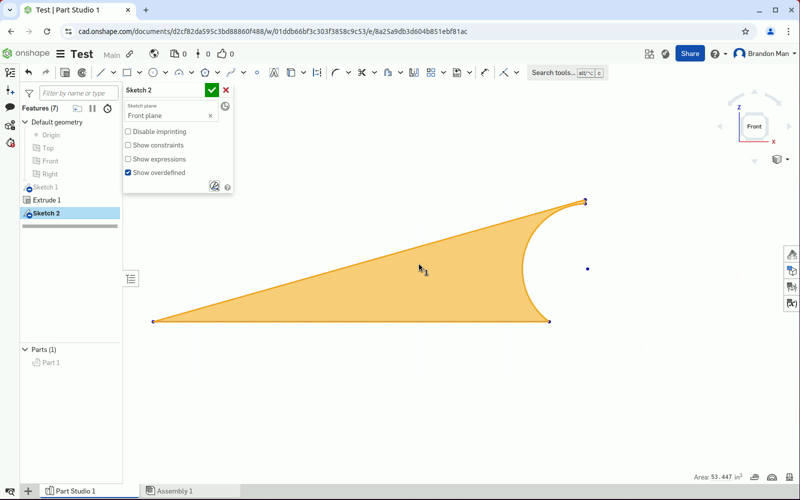
scroll(-6)
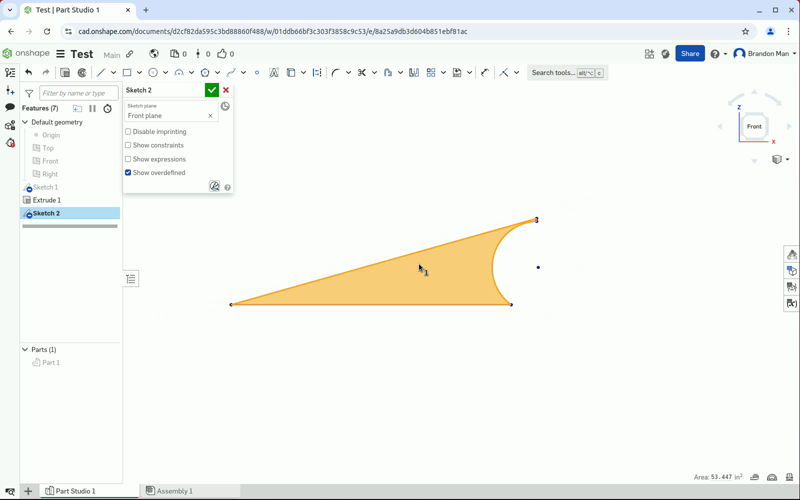
scroll(-6)
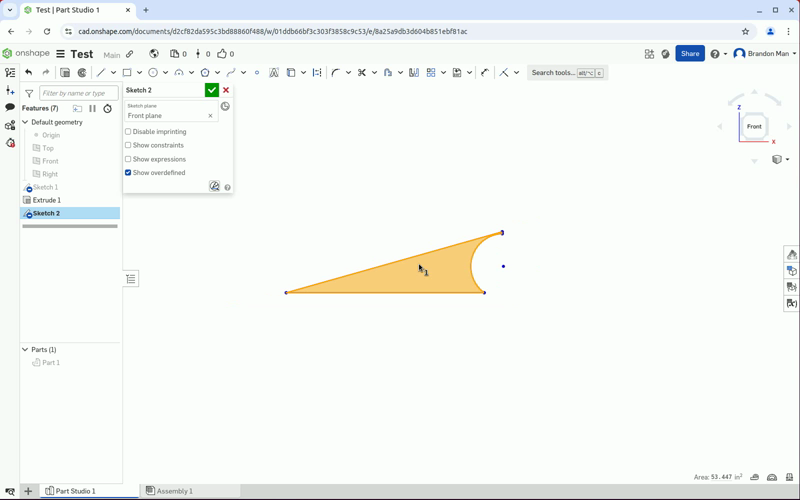
scroll(-6)
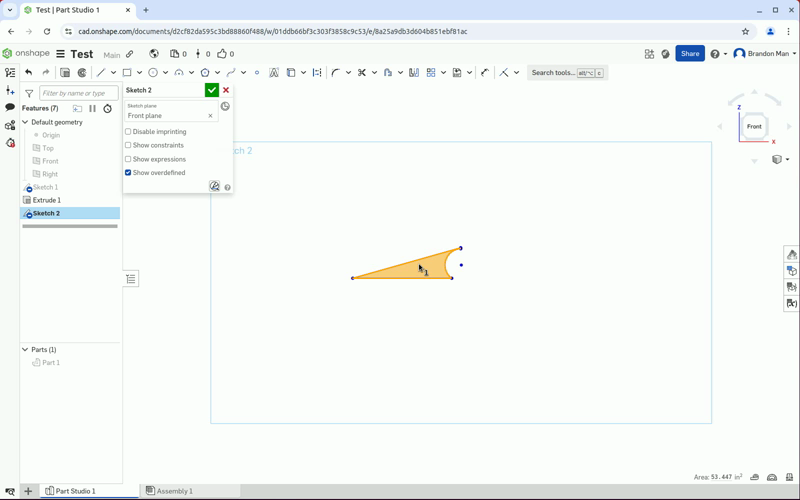
mouse_move(73, 352)
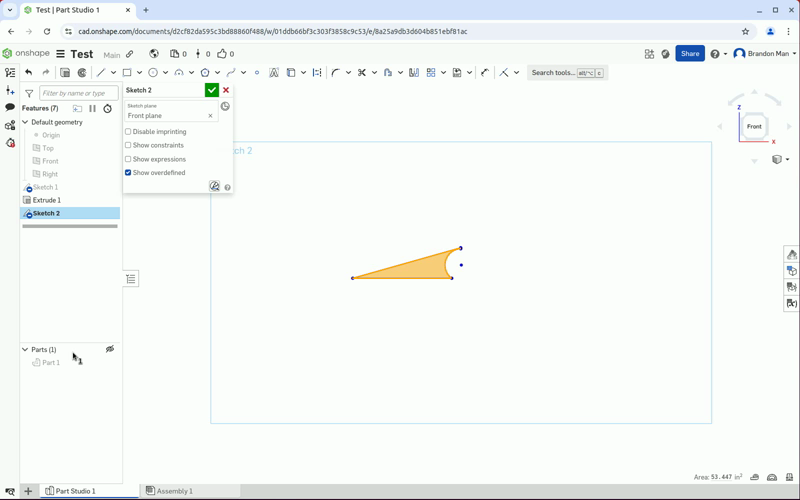
key(shift+y)
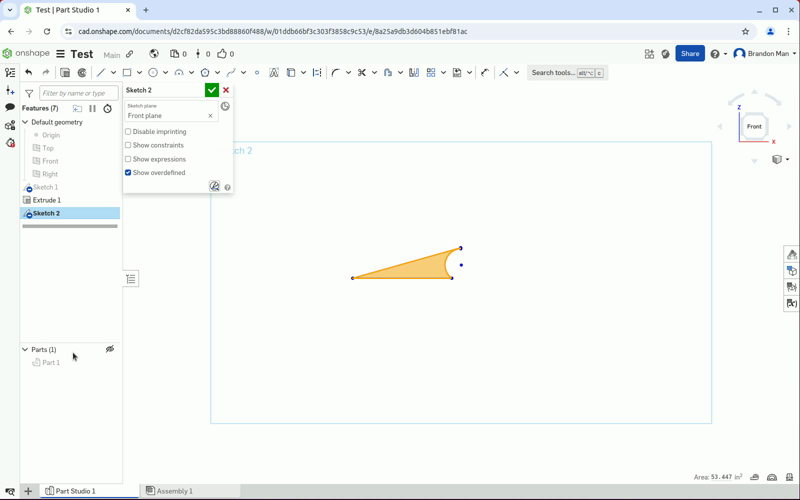
key(shift+e)
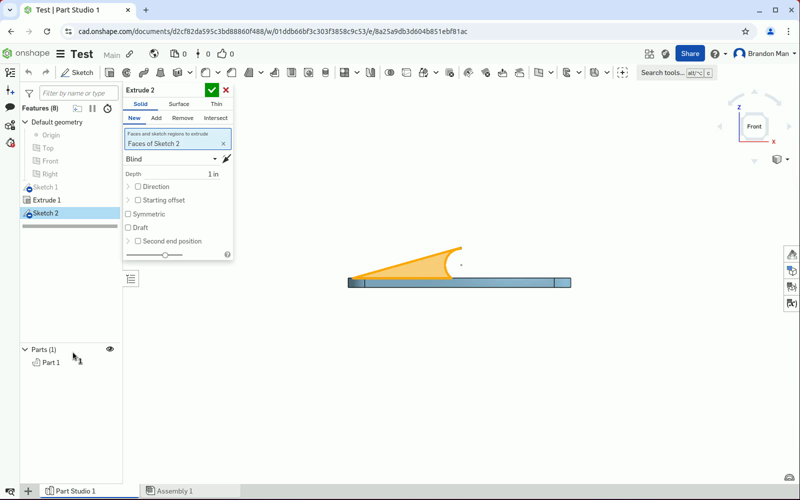
mouse_move(143, 106)
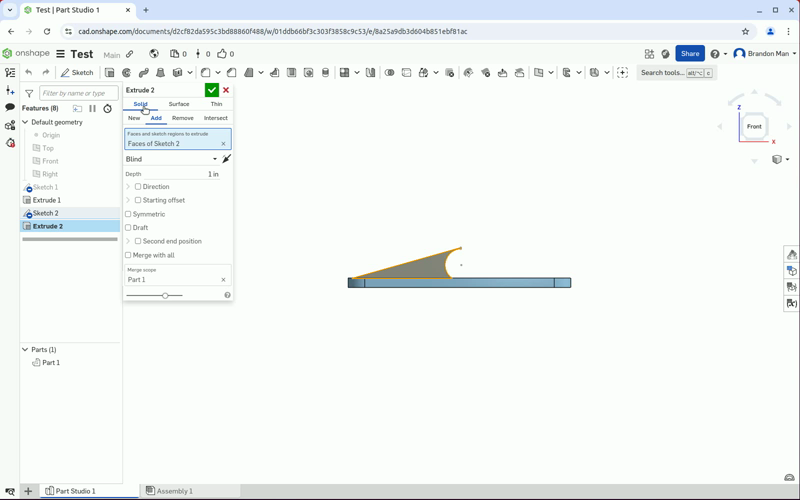
click(143, 106)
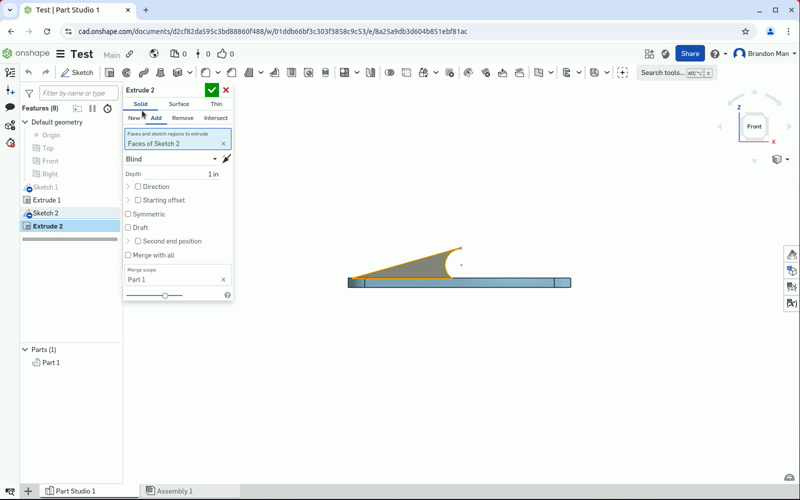
mouse_move(137, 120)
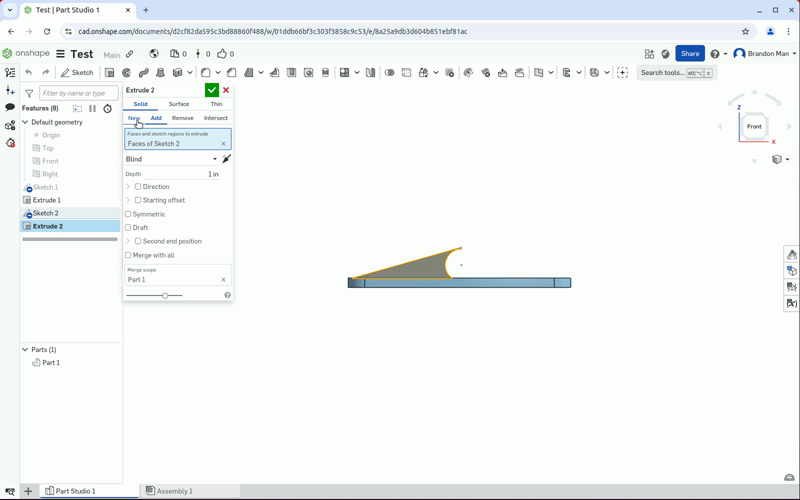
click(137, 120)
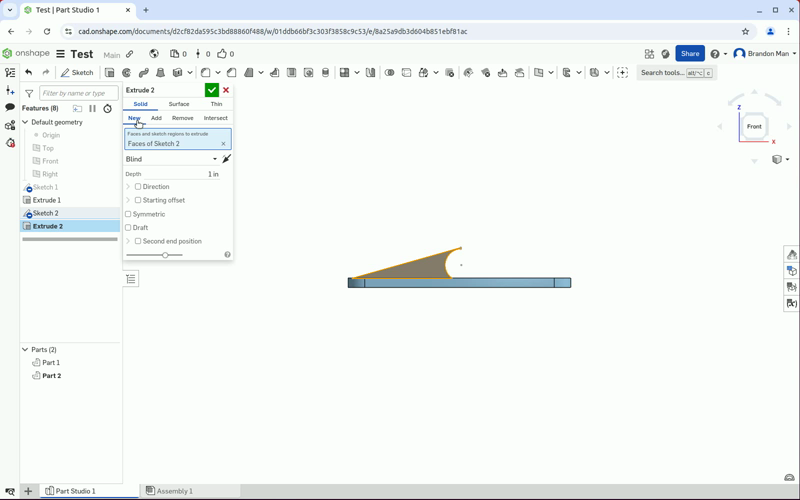
key(tab, 4)
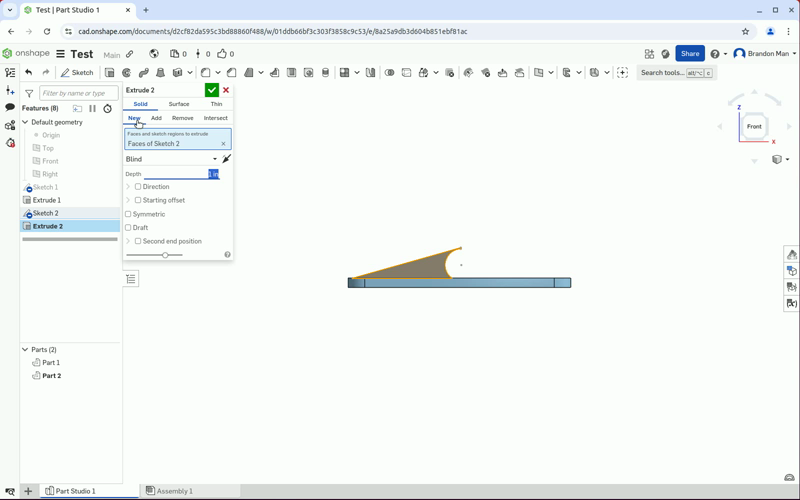
text(12.998)
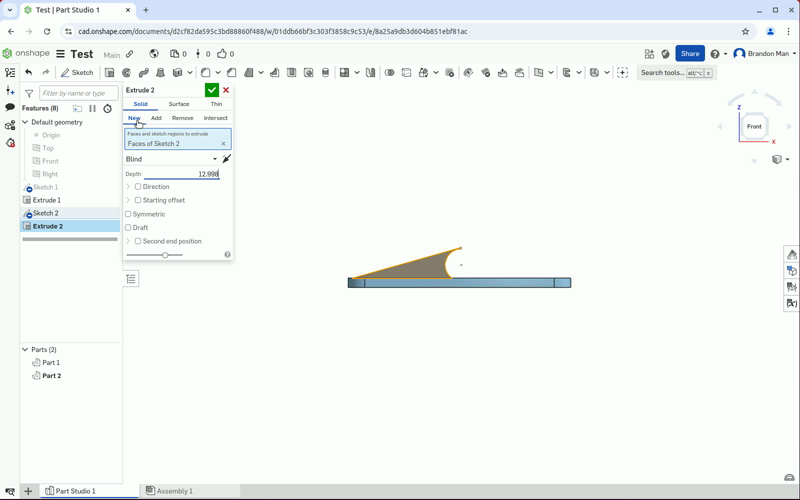
key(tab, 3)
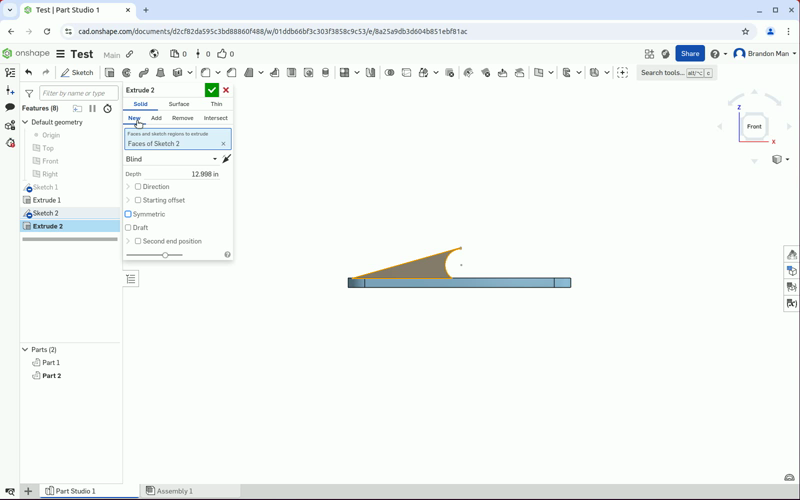
key(space)
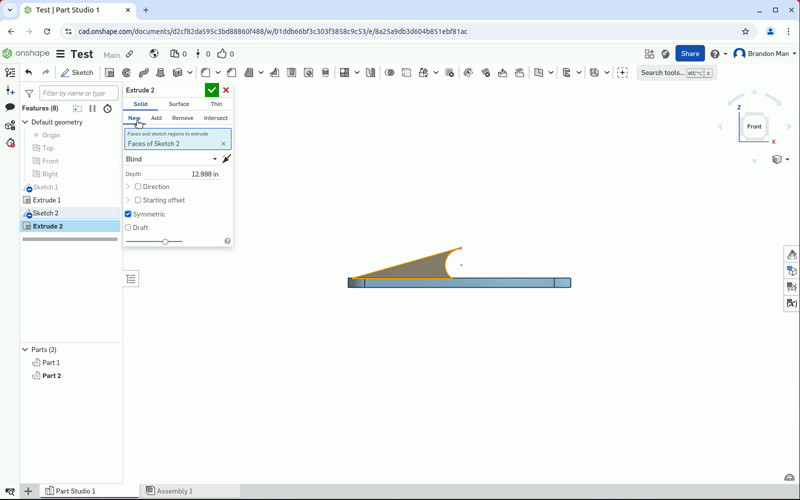
key(enter)
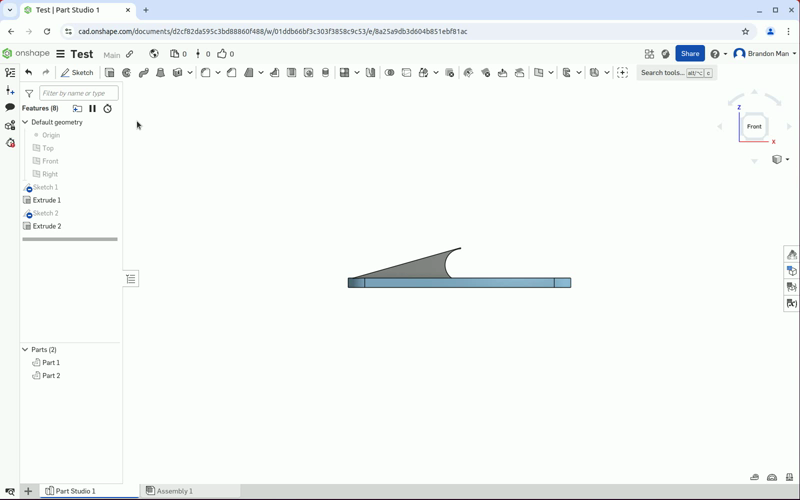
key(shift+h)
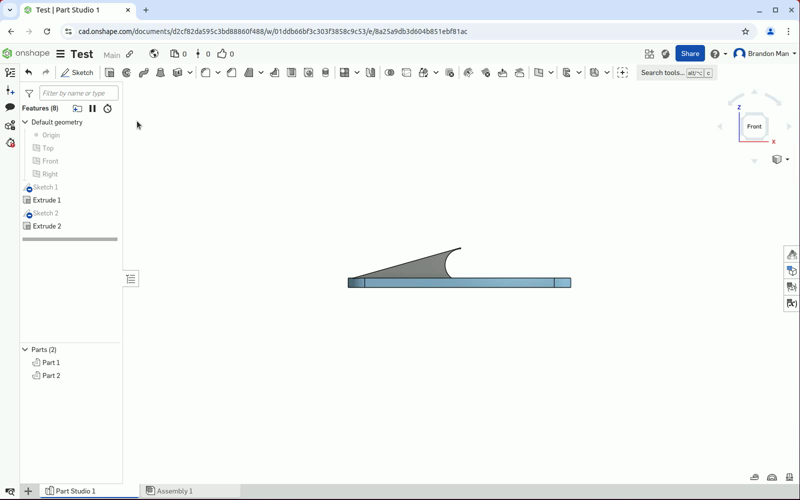
key(shift+h)
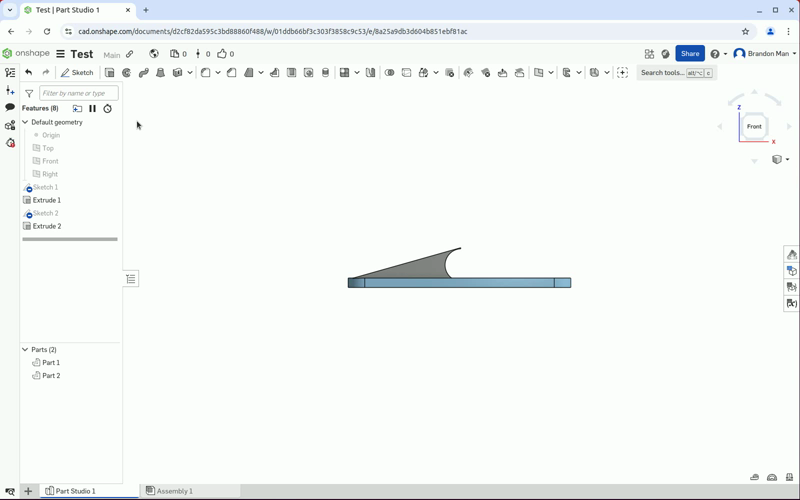
mouse_move(73, 189)
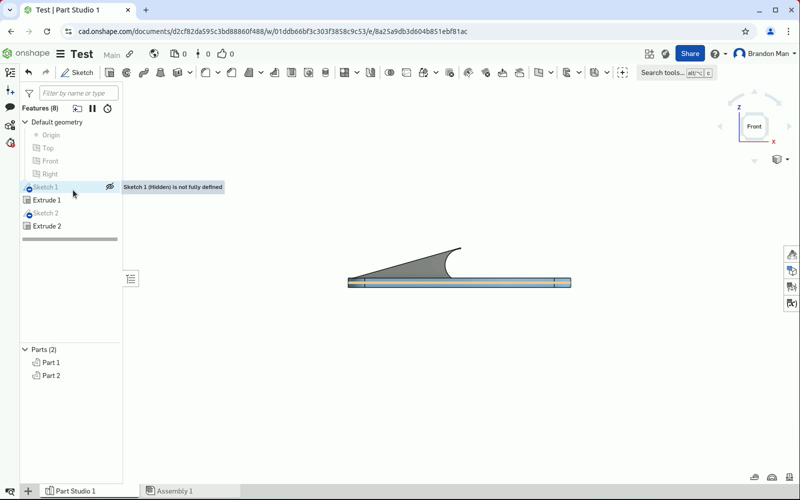
click(73, 189)
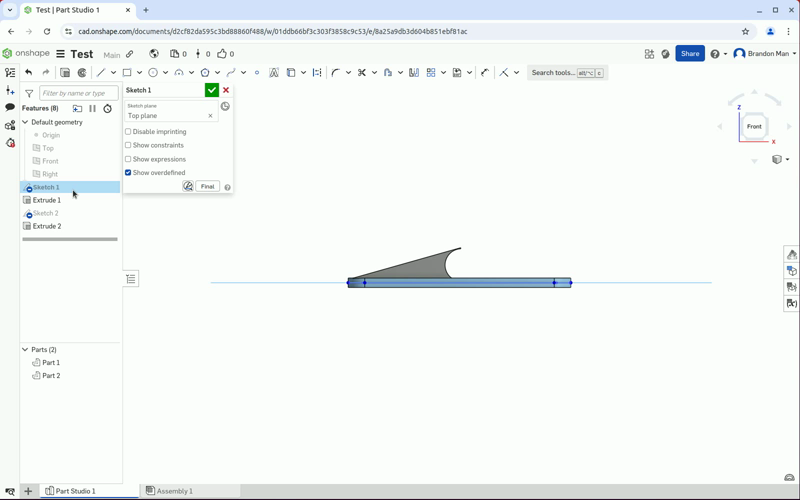
mouse_move(229, 92)
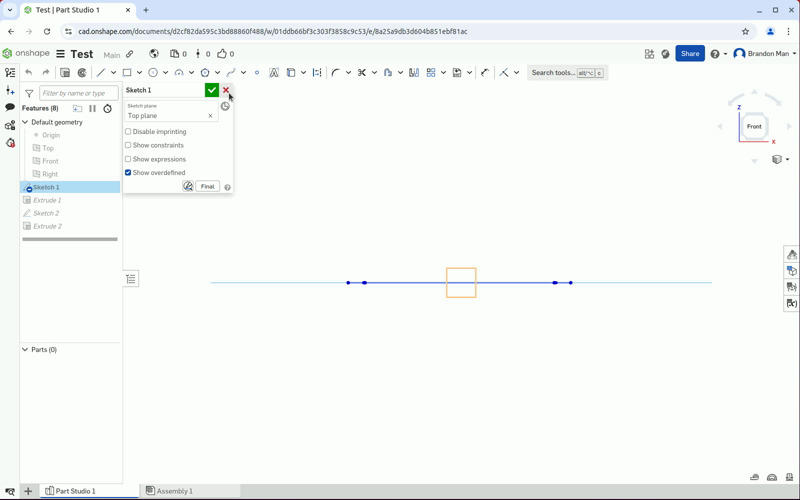
click(229, 92)
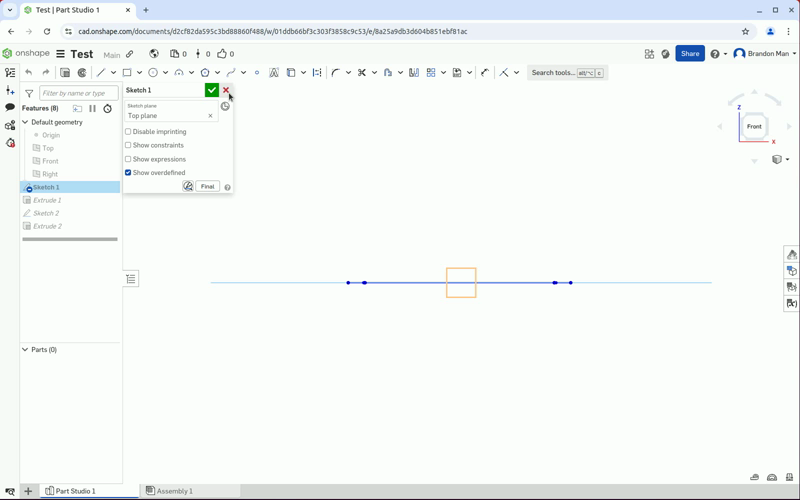
key(shift+s)
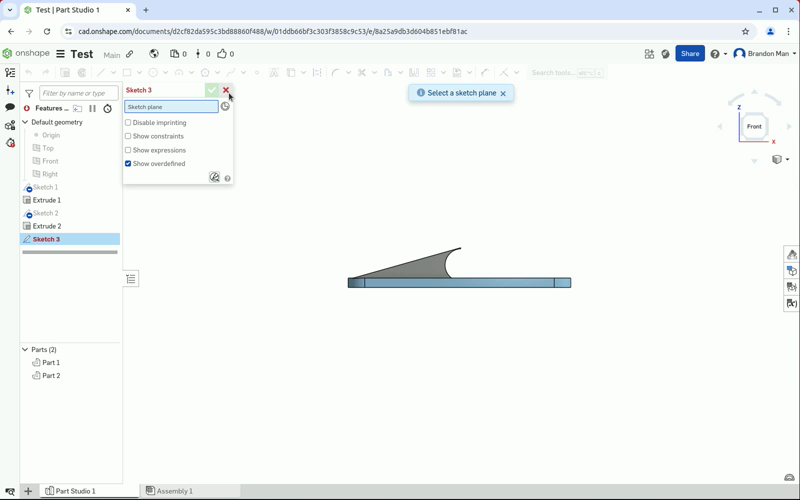
mouse_move(73, 163)
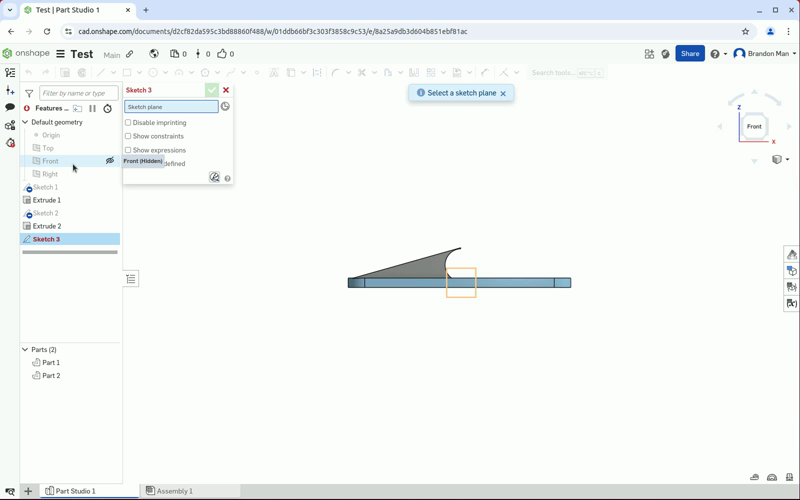
click(73, 163)
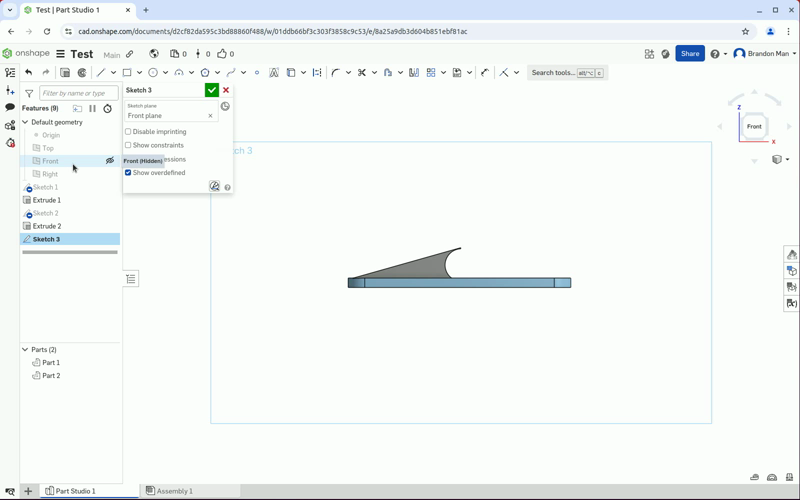
mouse_move(73, 352)
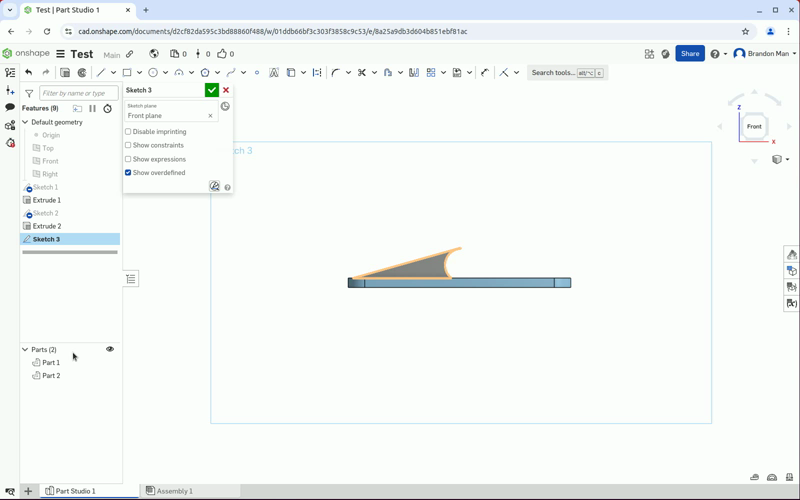
key(y)
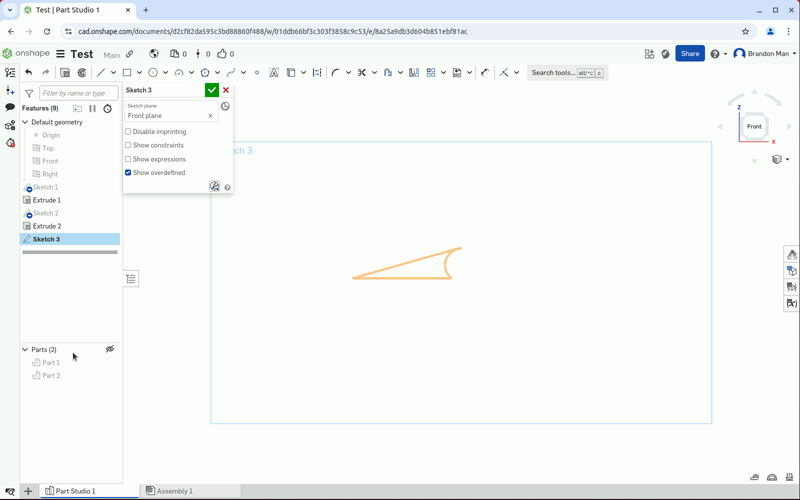
key(a)
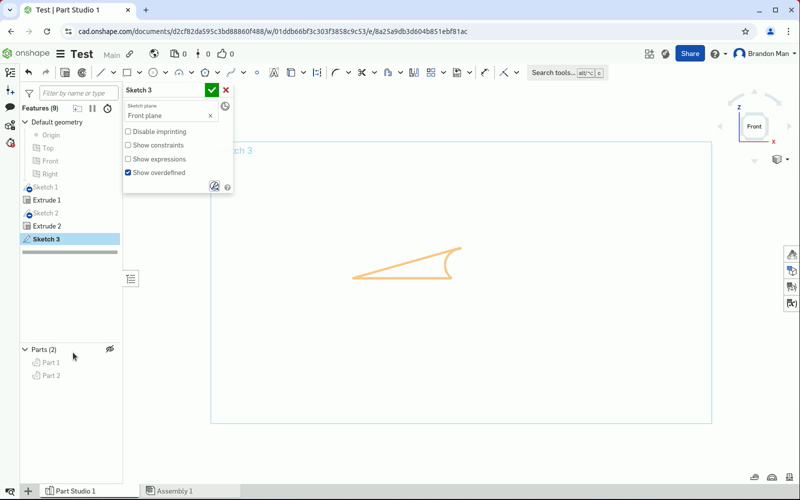
key_down(shift)
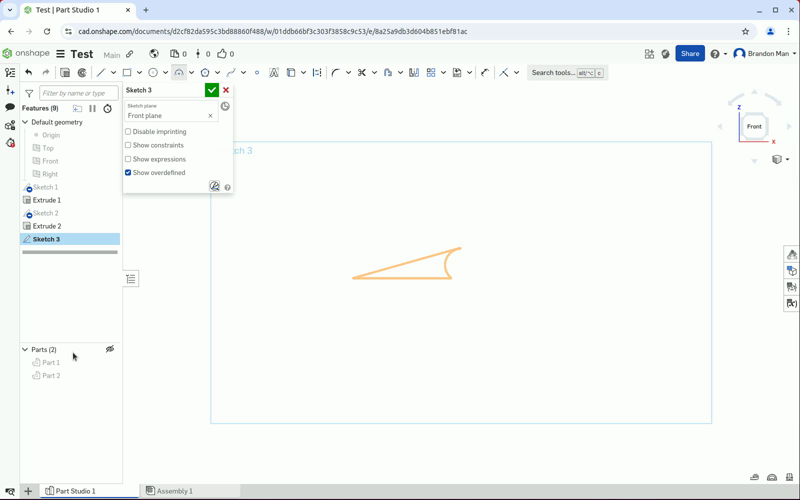
mouse_move(460, 249)
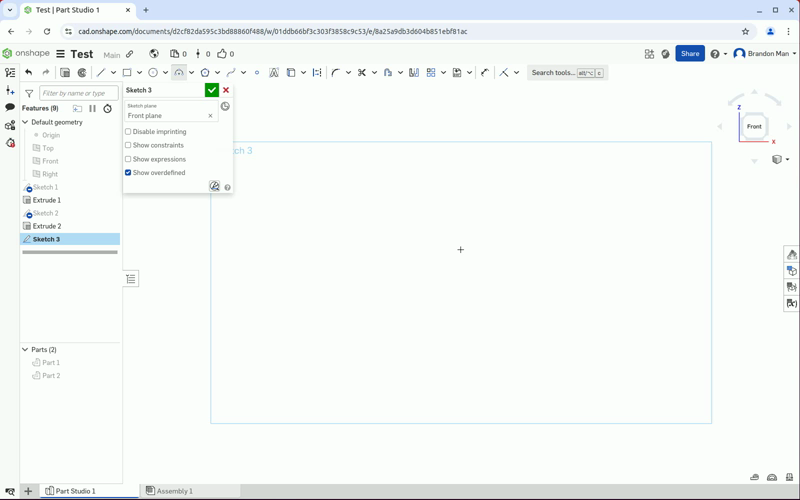
click(460, 249)
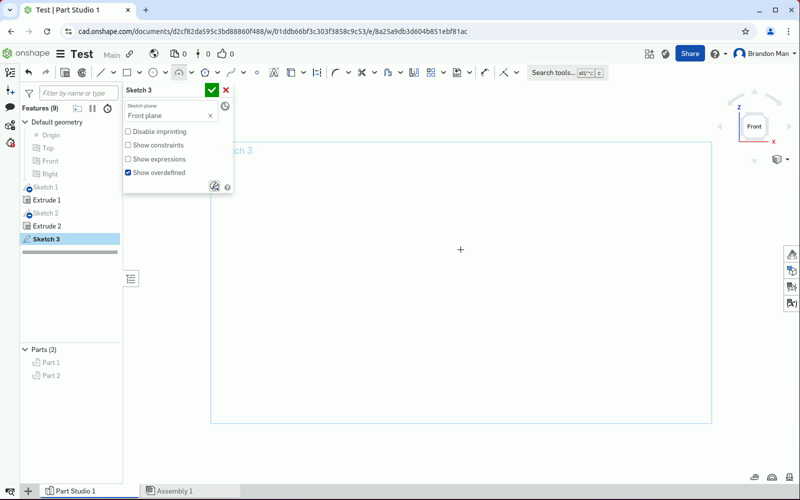
key_up(shift)
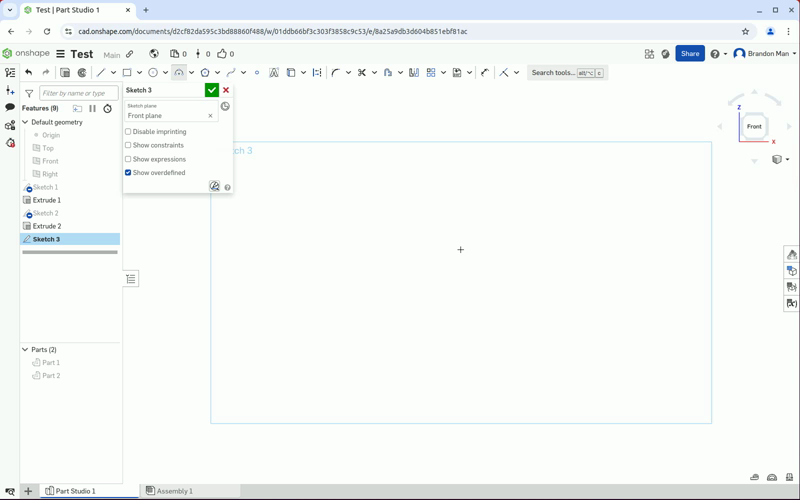
key_down(shift)
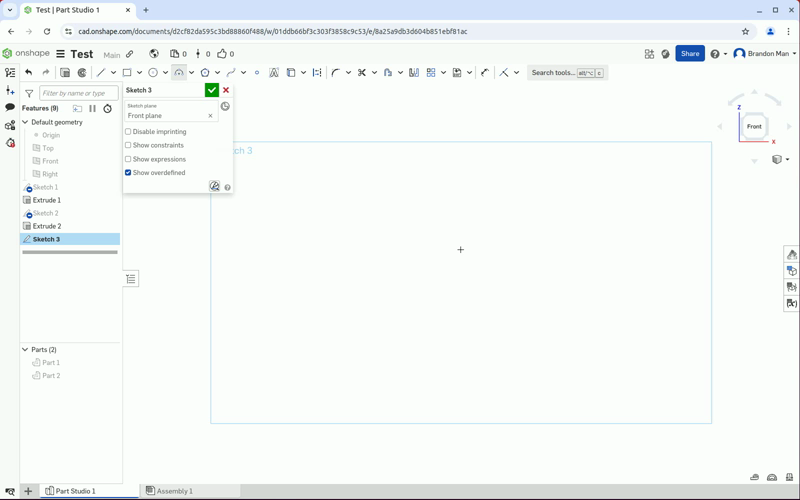
mouse_move(470, 278)
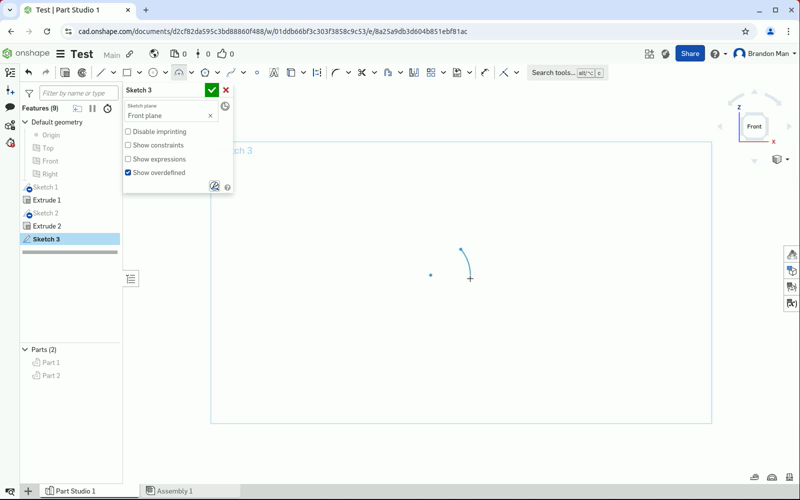
click(470, 278)
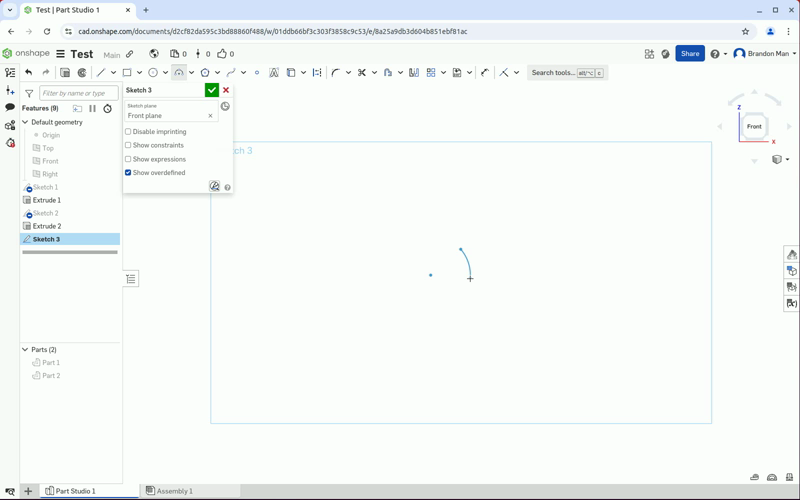
mouse_move(476, 260)
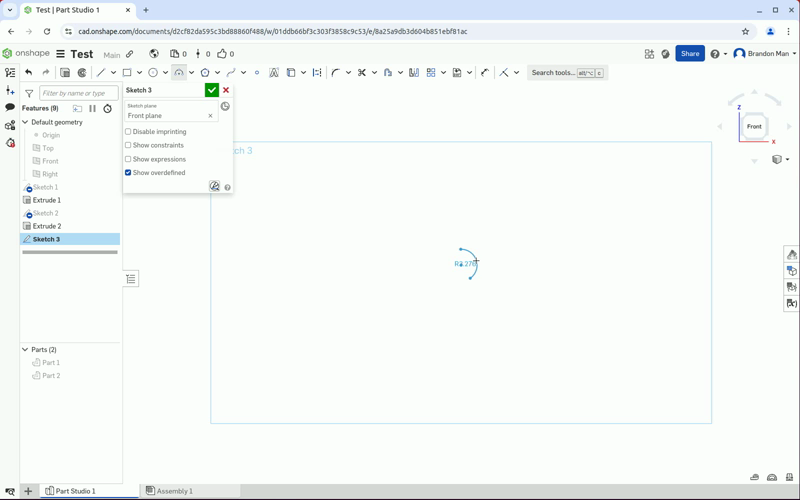
click(476, 260)
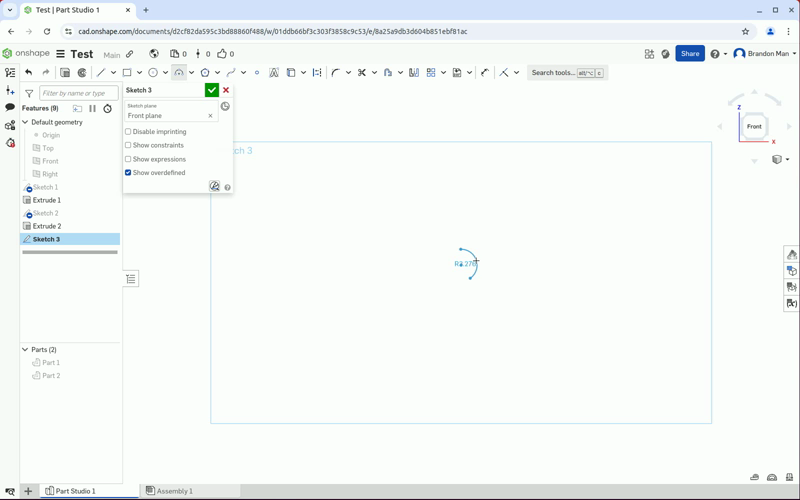
key_up(shift)
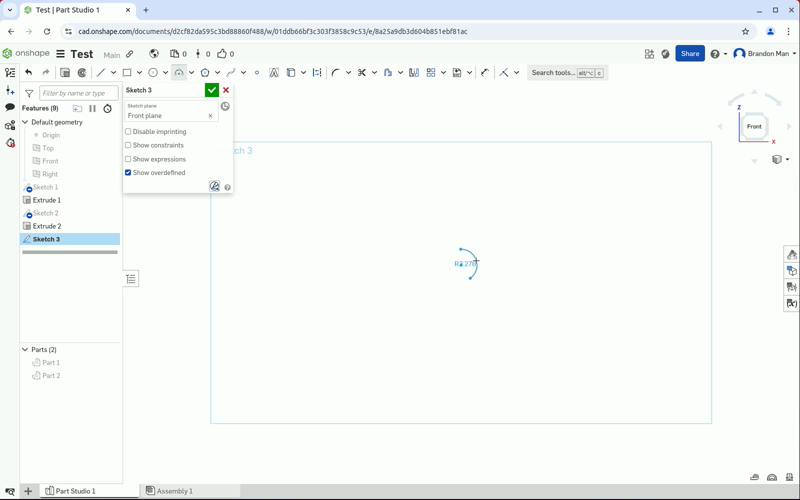
key(esc)
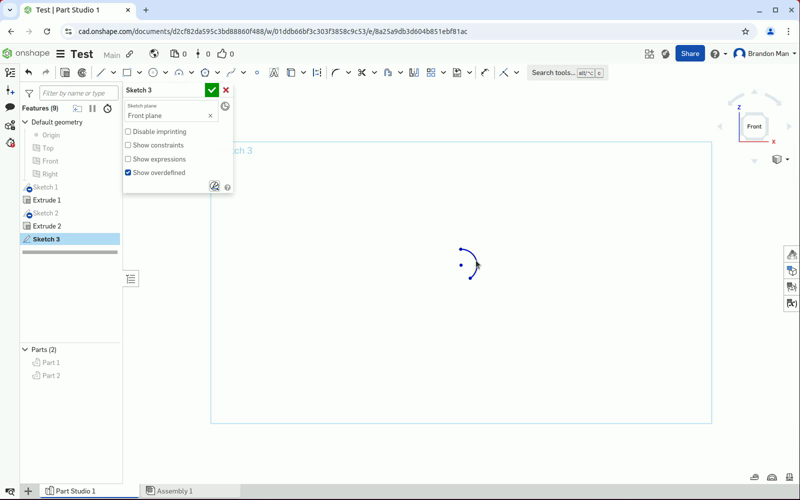
key(l)
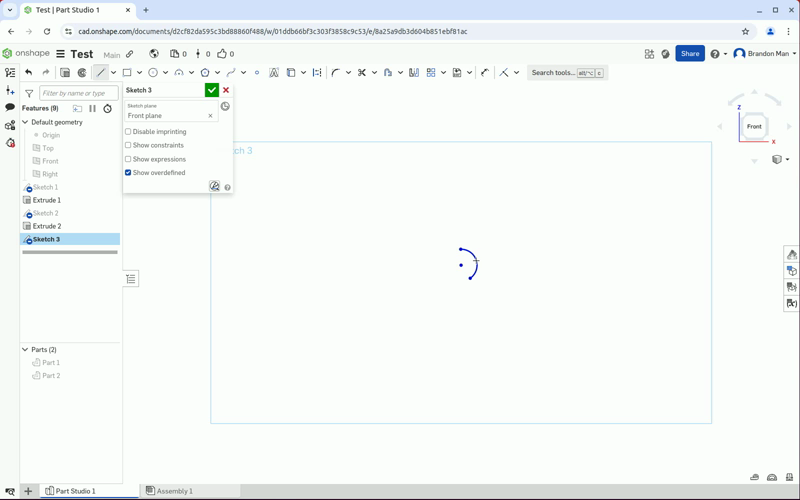
mouse_move(470, 278)
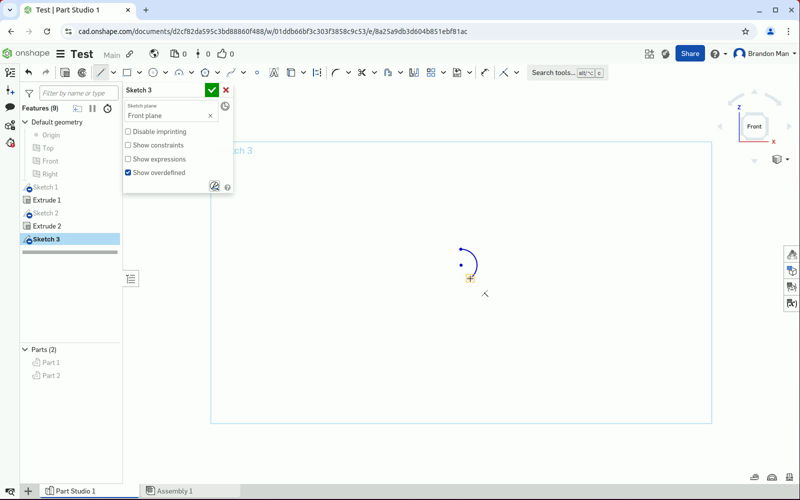
click(470, 278)
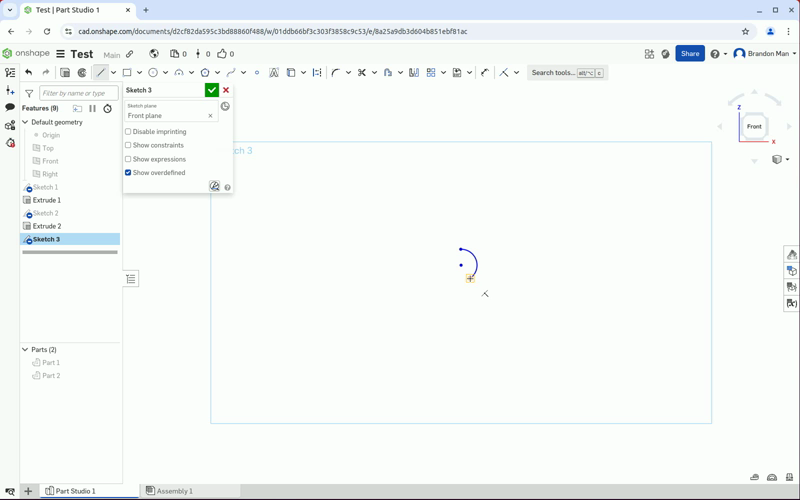
key_down(shift)
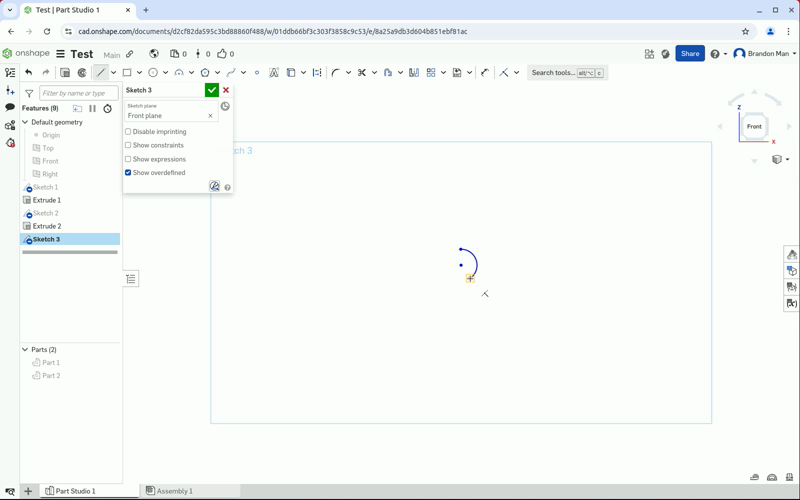
mouse_move(573, 278)
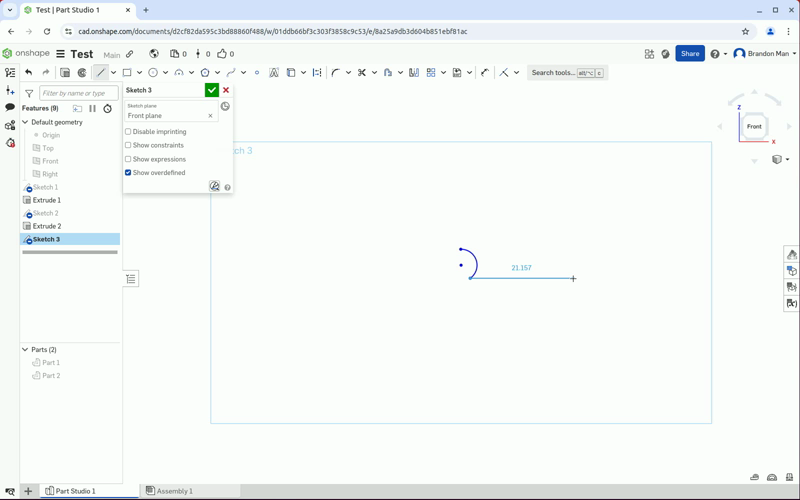
click(573, 278)
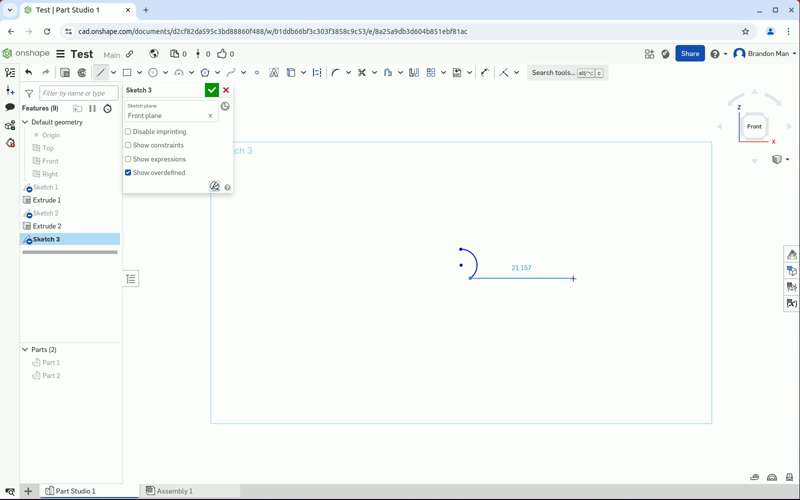
key_up(shift)
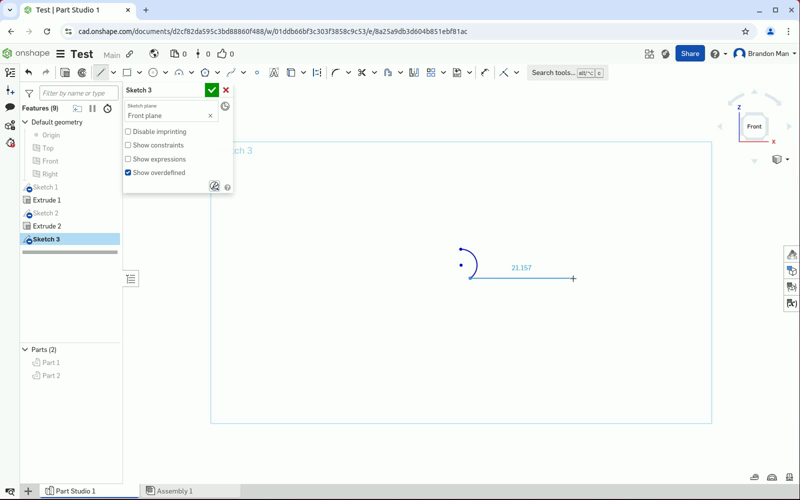
key_down(shift)
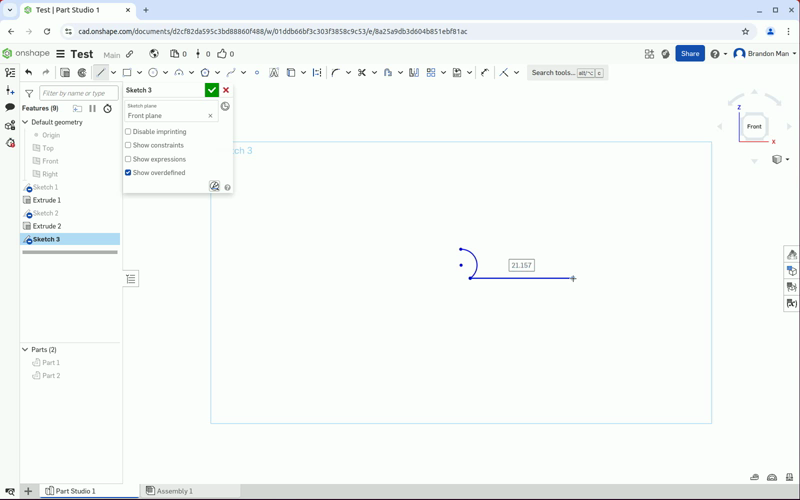
mouse_move(589, 278)
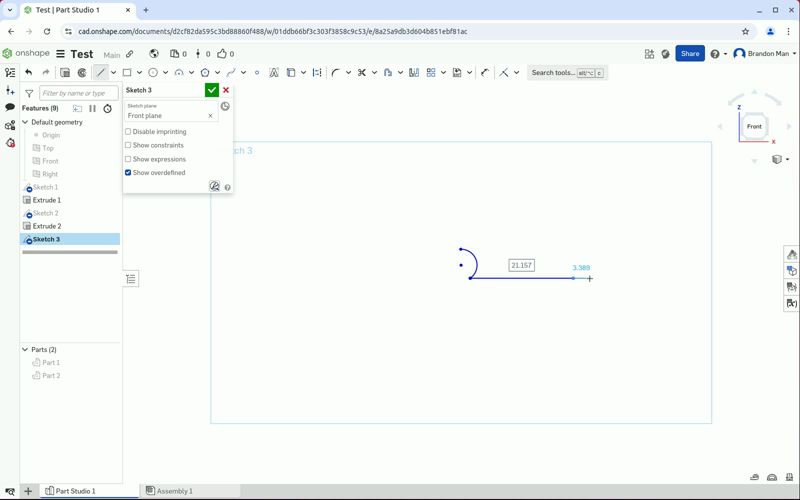
mouse_move(573, 253)
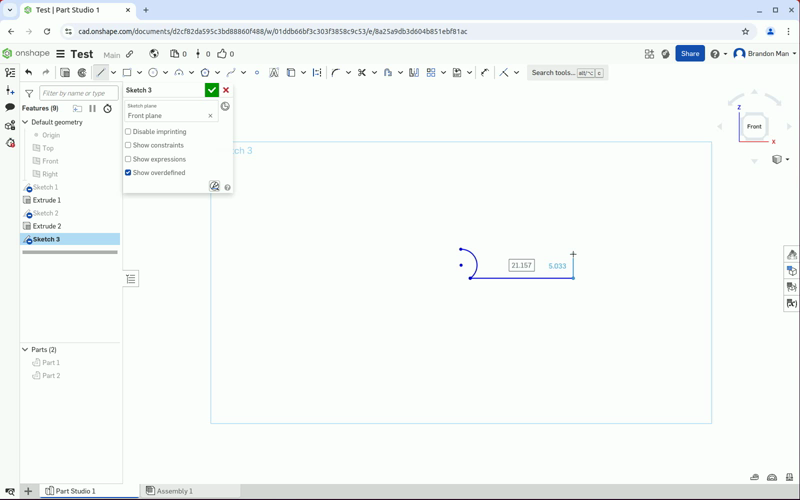
click(573, 253)
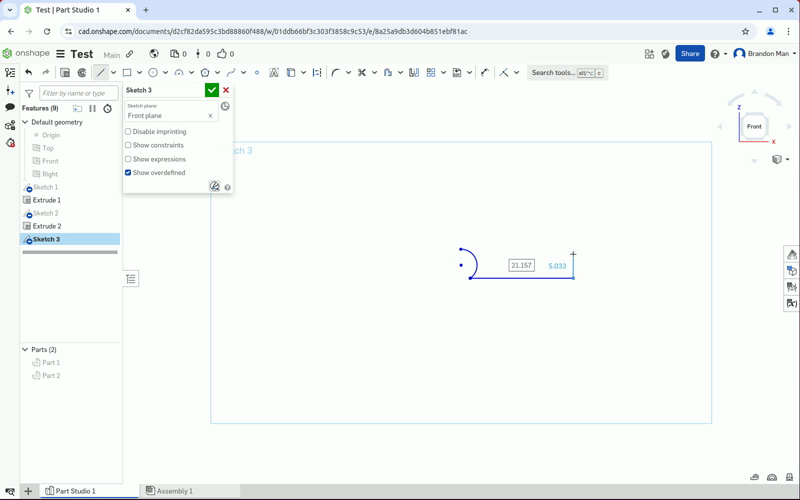
key_up(shift)
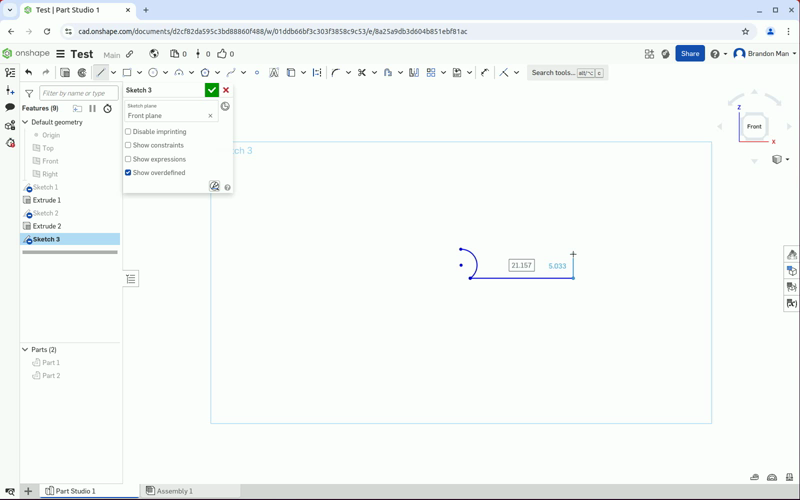
key(esc)
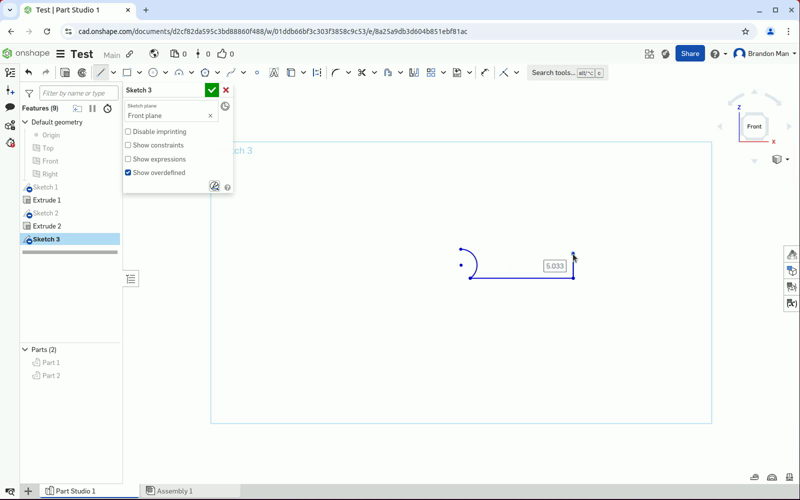
key(a)
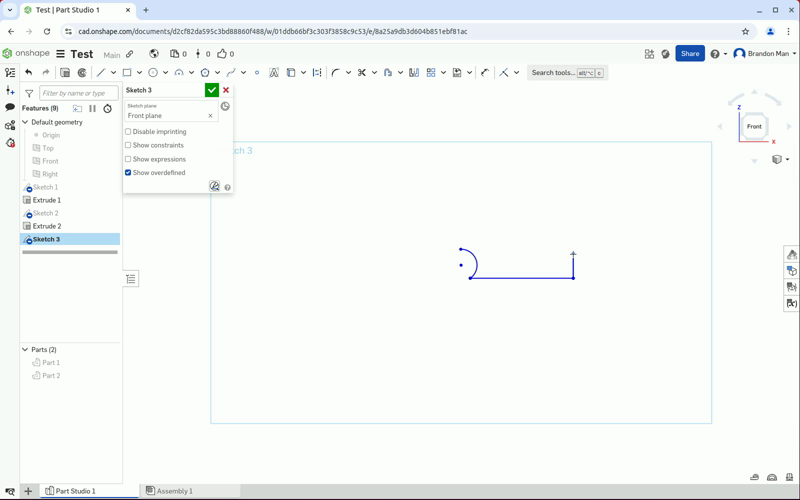
mouse_move(573, 253)
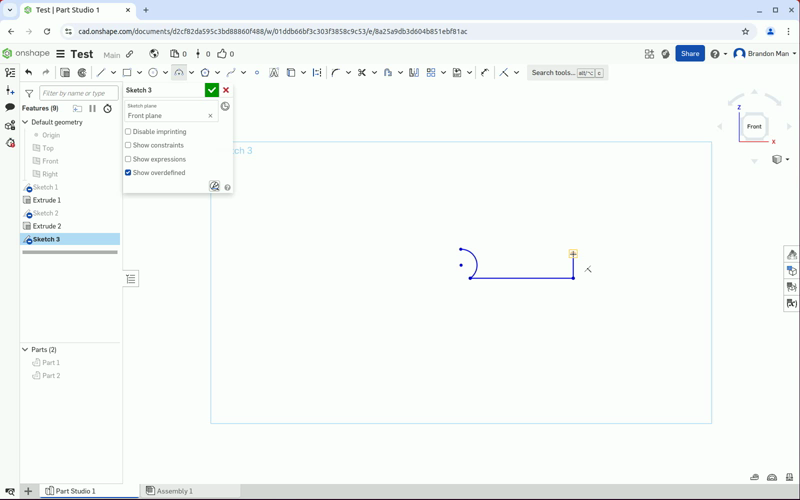
click(573, 253)
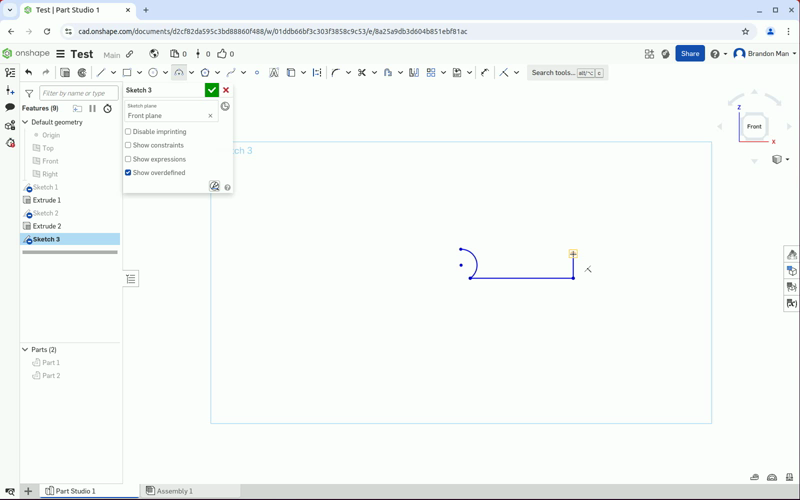
key_down(shift)
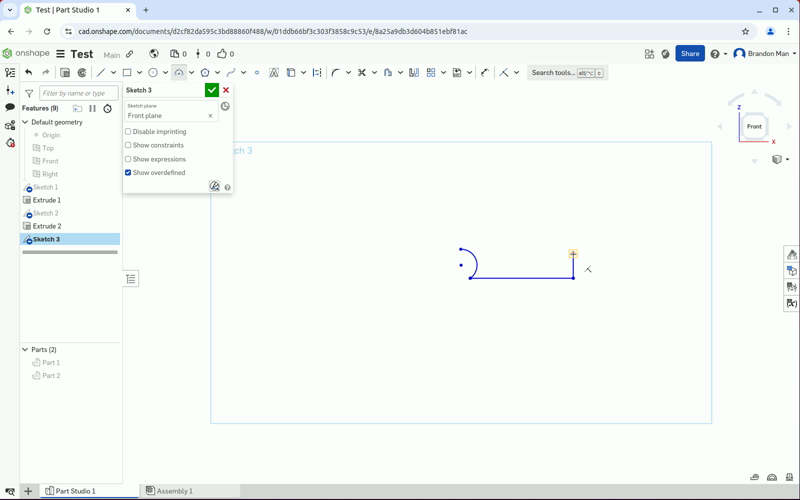
mouse_move(567, 247)
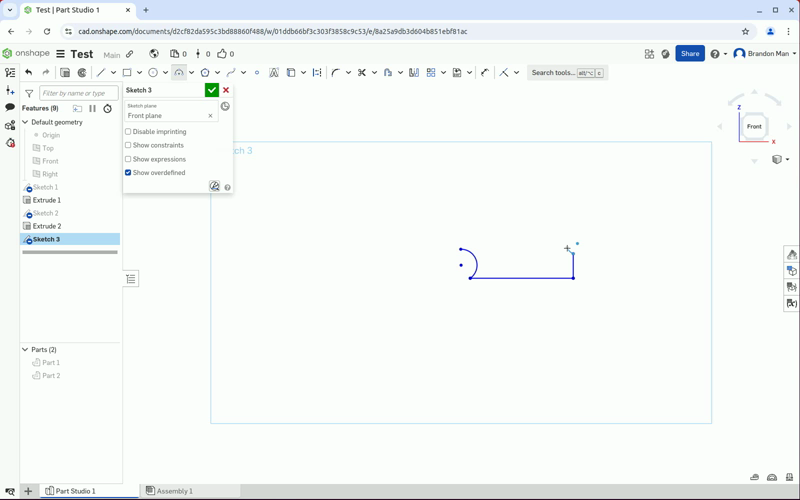
click(567, 247)
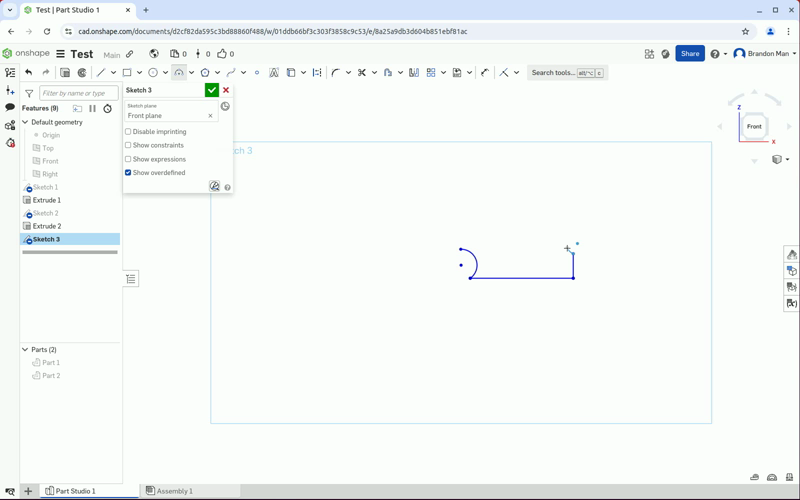
mouse_move(571, 249)
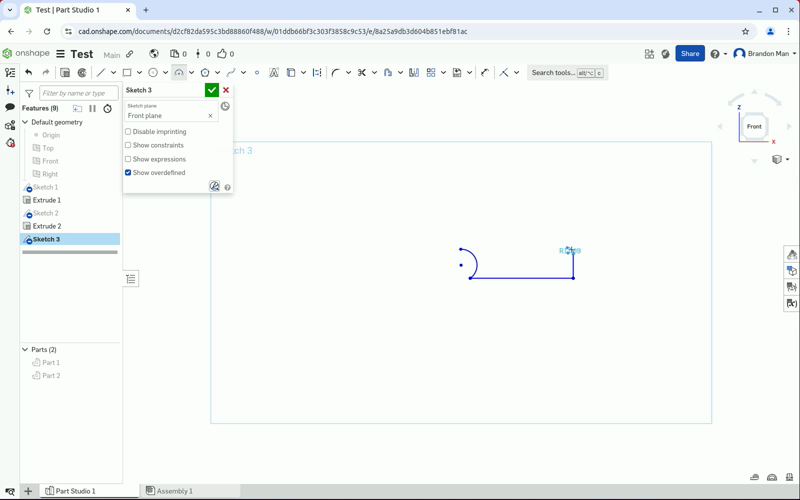
click(571, 249)
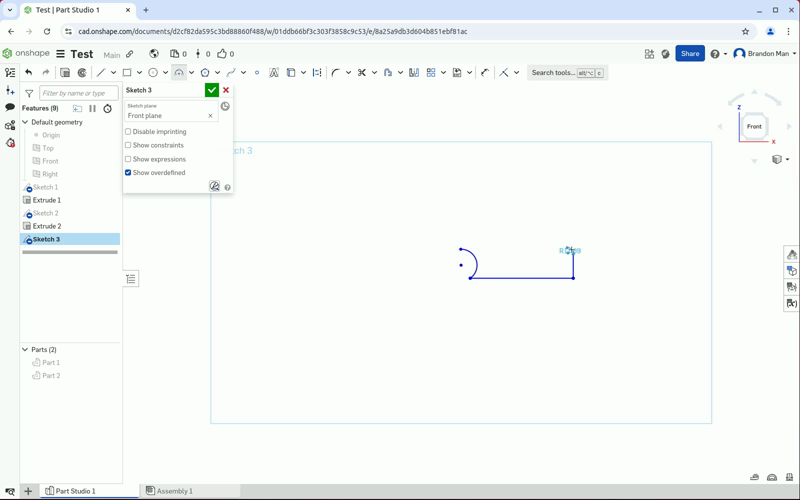
key_up(shift)
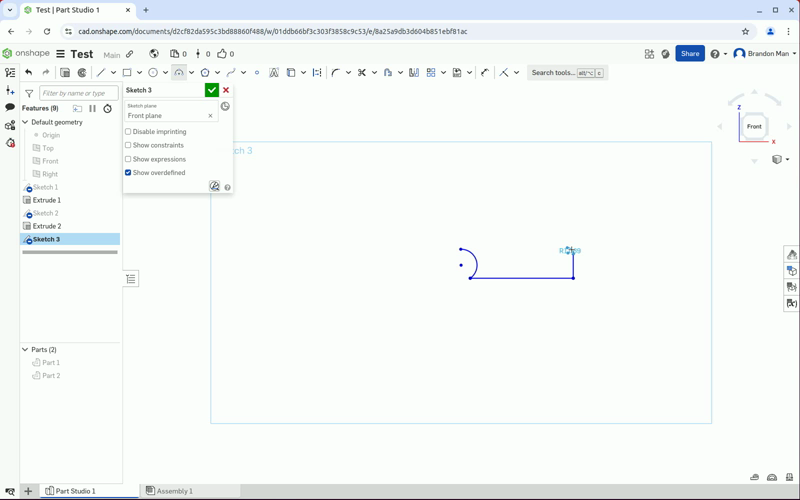
key(esc)
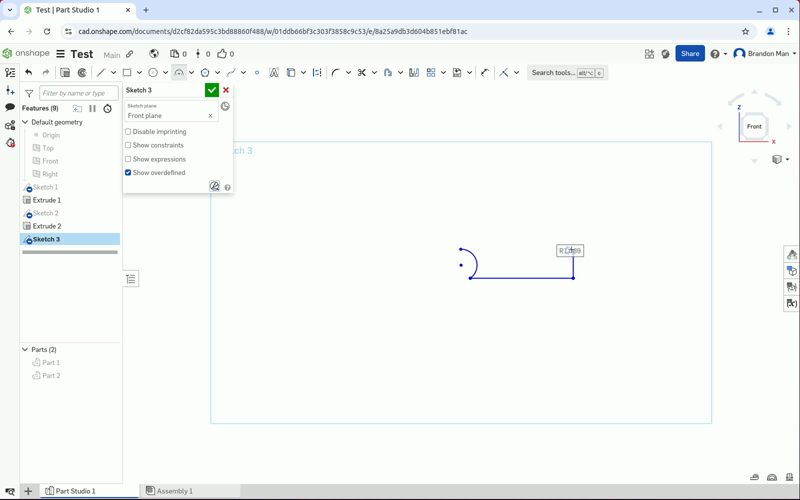
key(l)
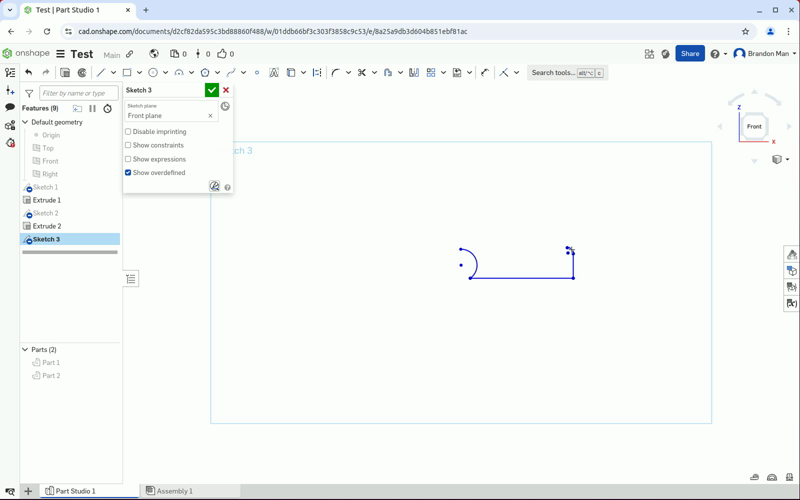
mouse_move(567, 247)
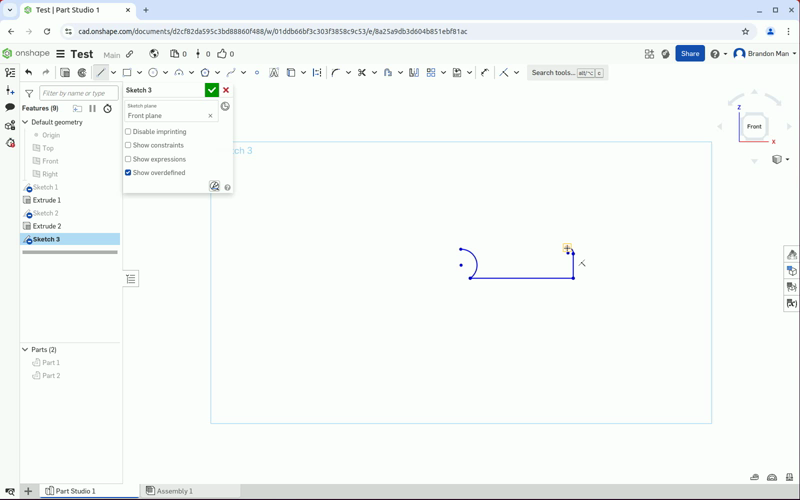
scroll(6)
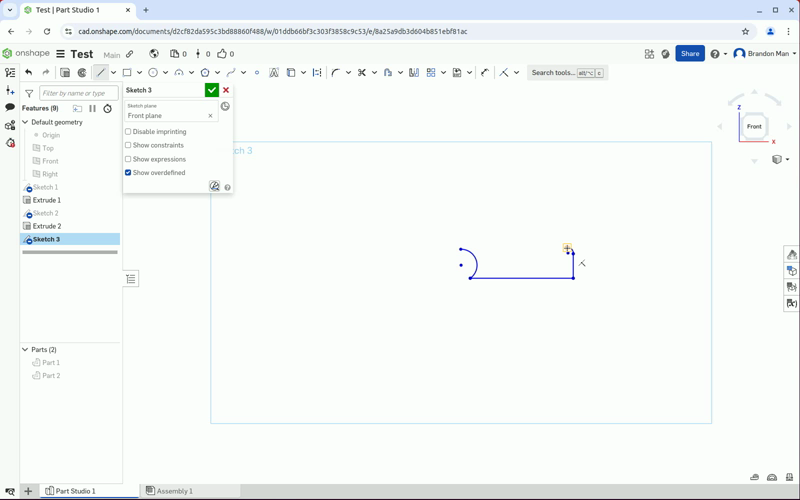
scroll(6)
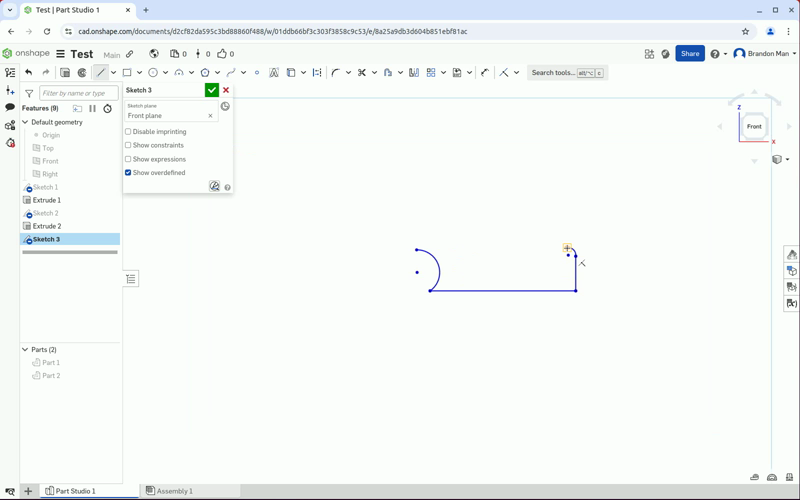
scroll(6)
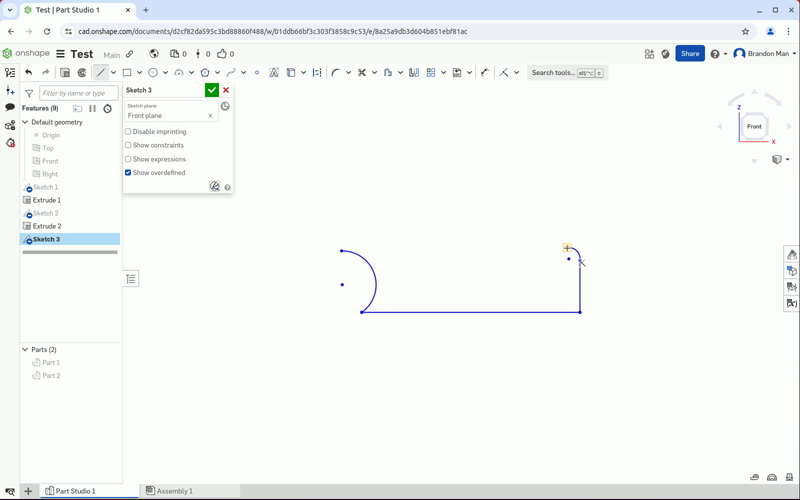
scroll(6)
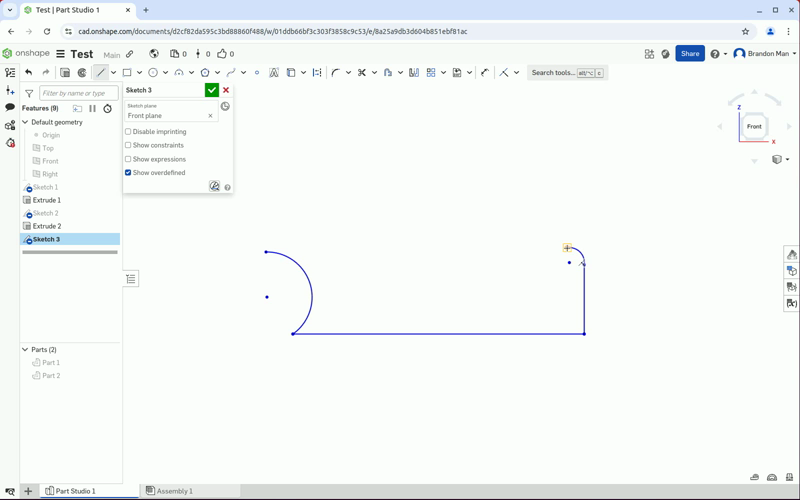
scroll(6)
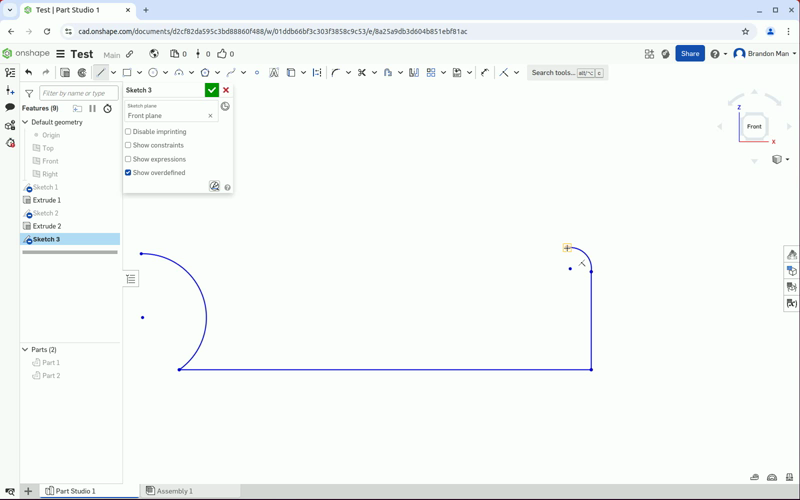
scroll(6)
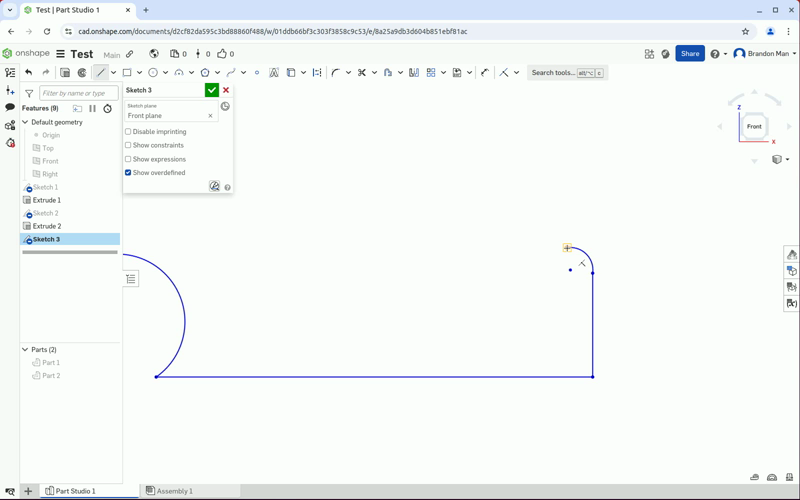
scroll(6)
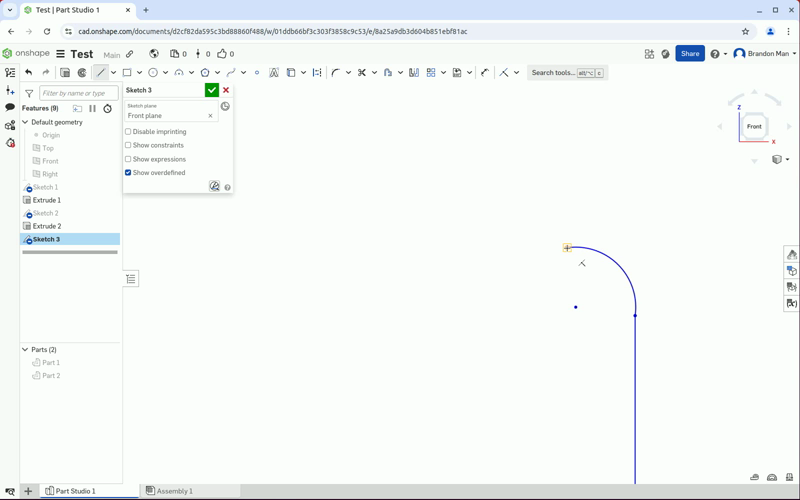
click(567, 247)
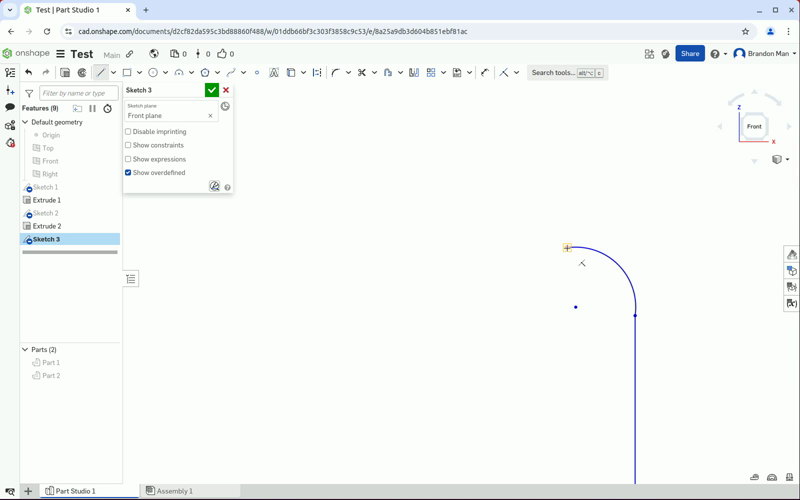
scroll(-6)
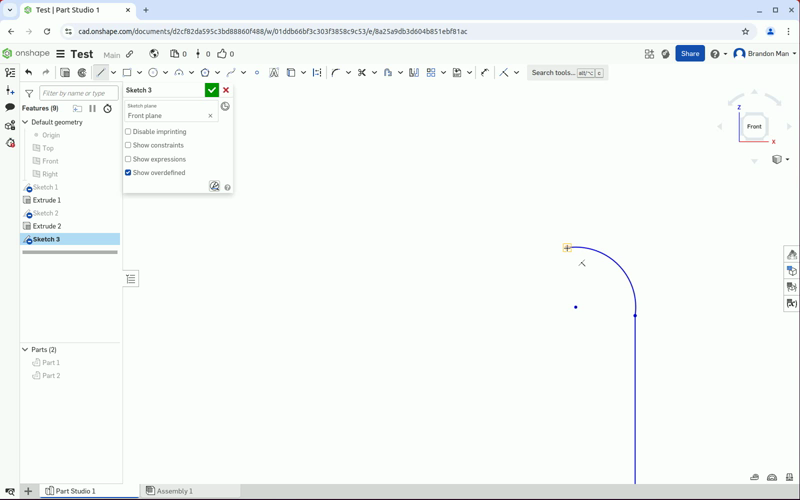
scroll(-6)
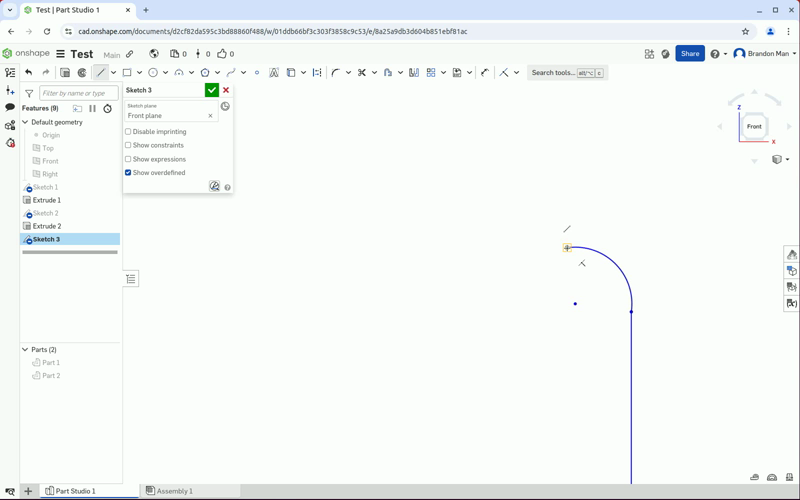
scroll(-6)
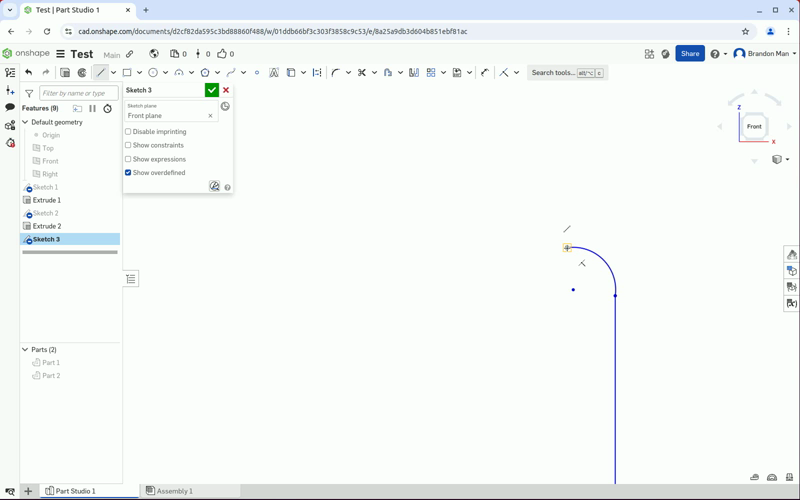
scroll(-6)
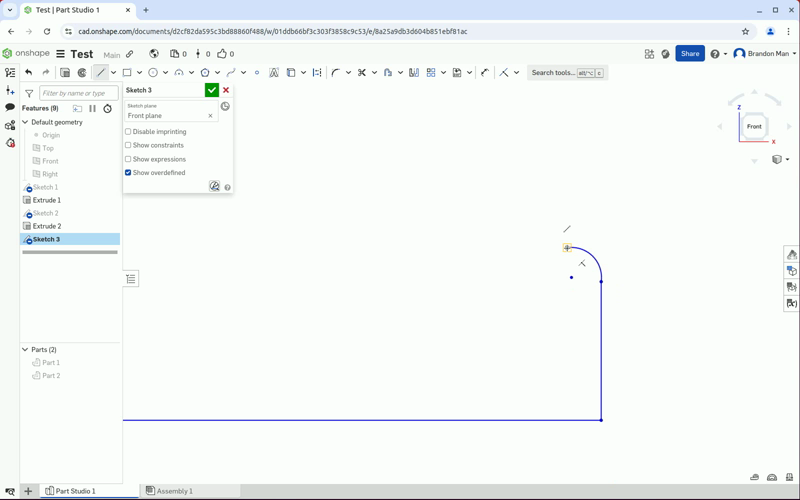
scroll(-6)
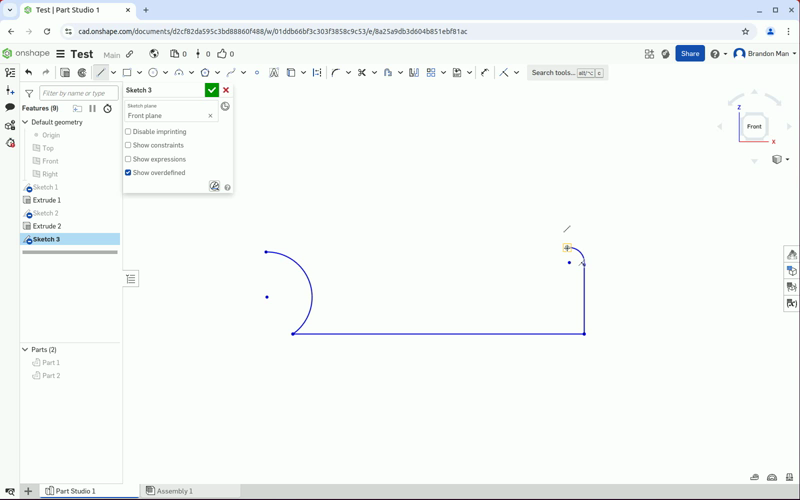
scroll(-6)
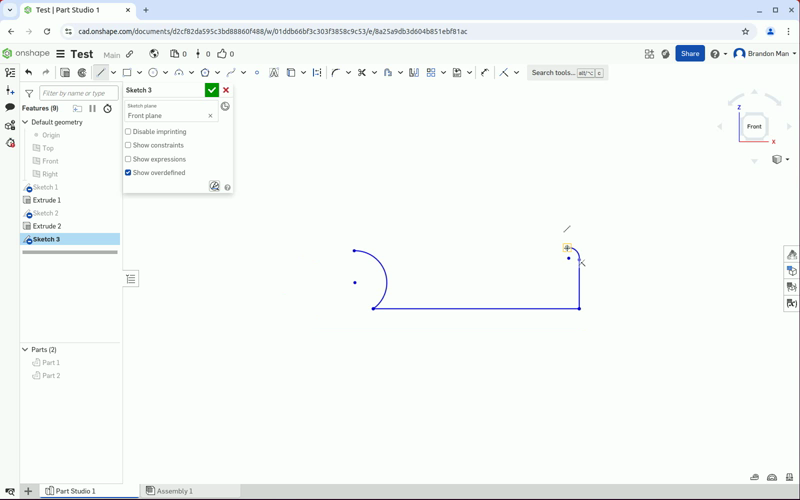
scroll(-6)
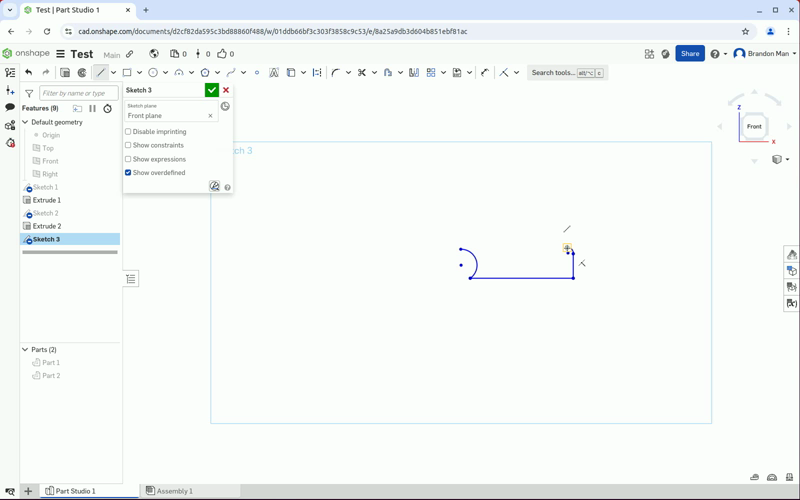
key_down(shift)
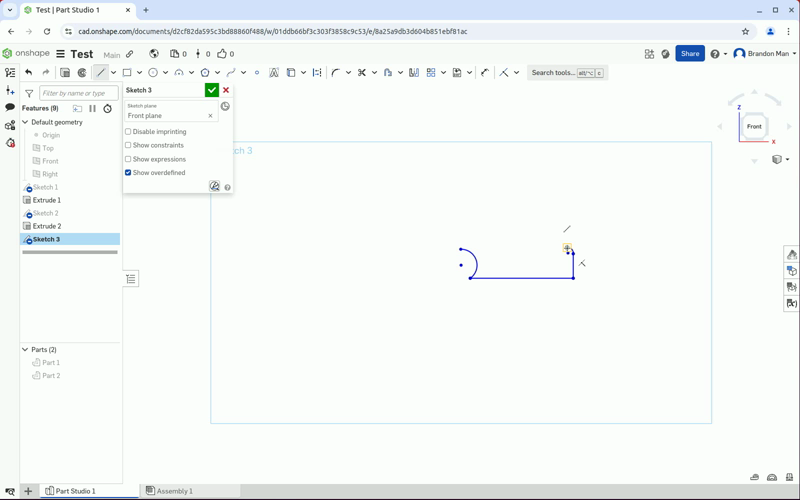
mouse_move(460, 247)
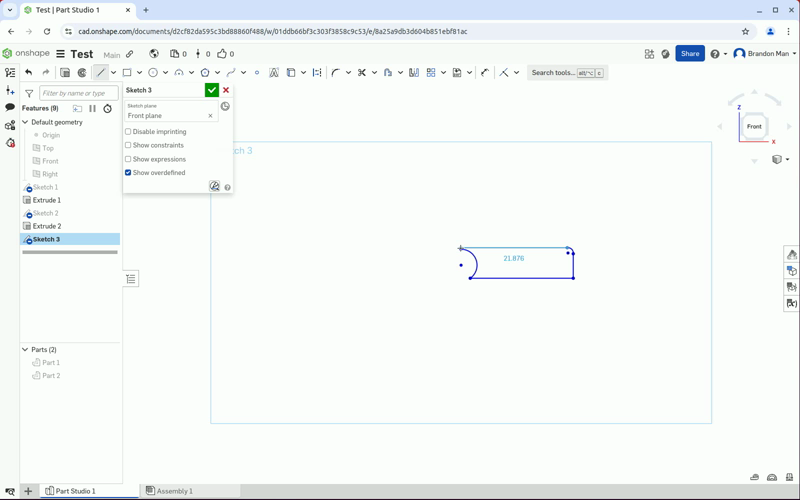
scroll(6)
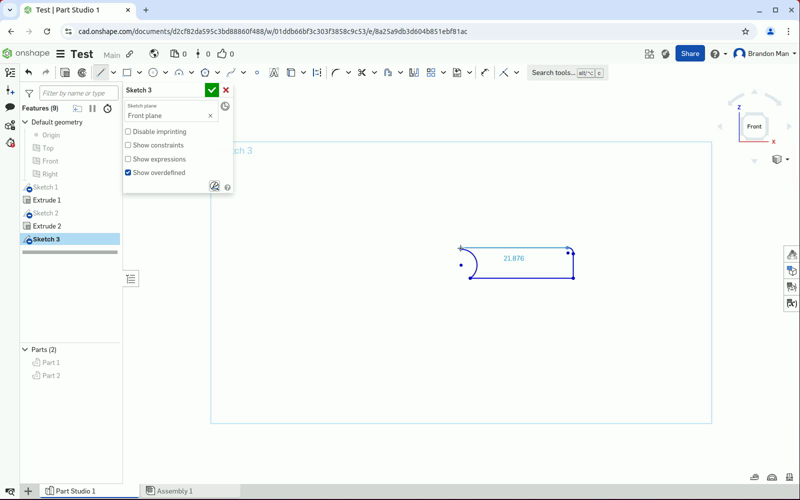
scroll(6)
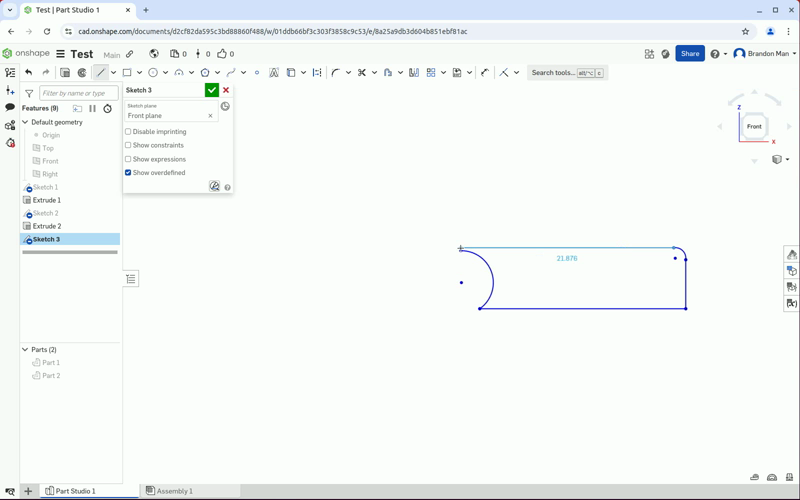
scroll(6)
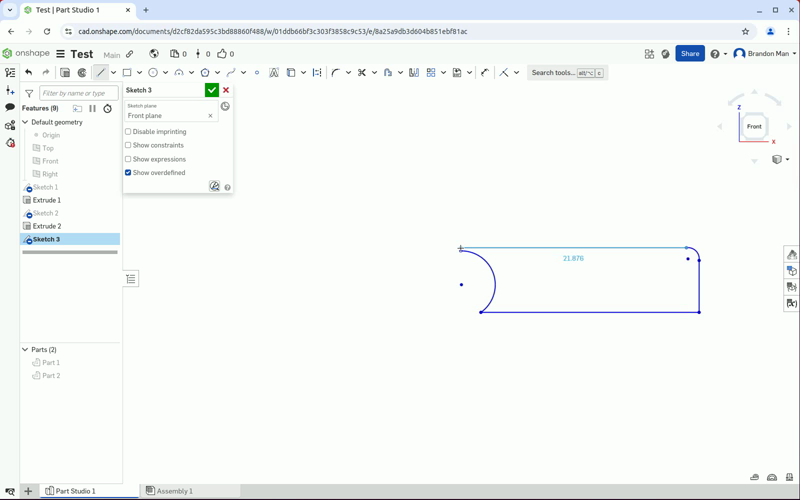
scroll(6)
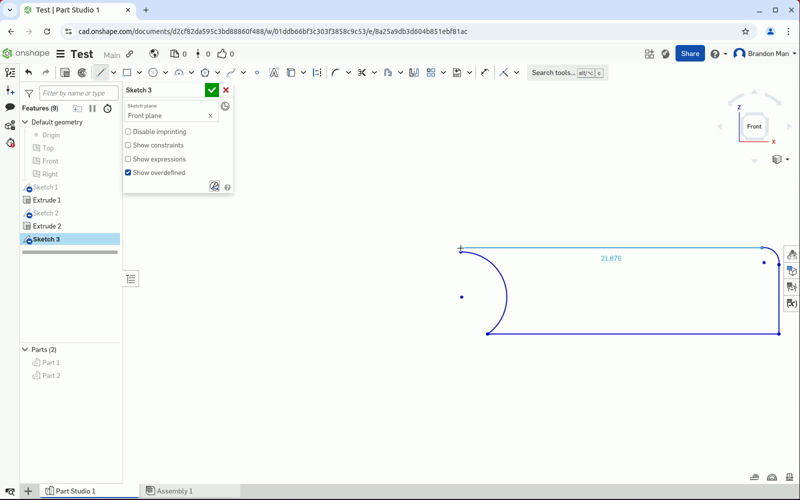
scroll(6)
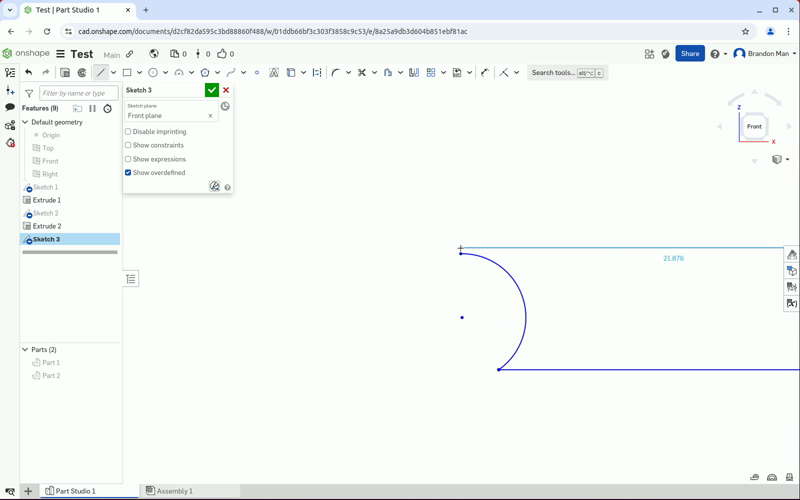
scroll(6)
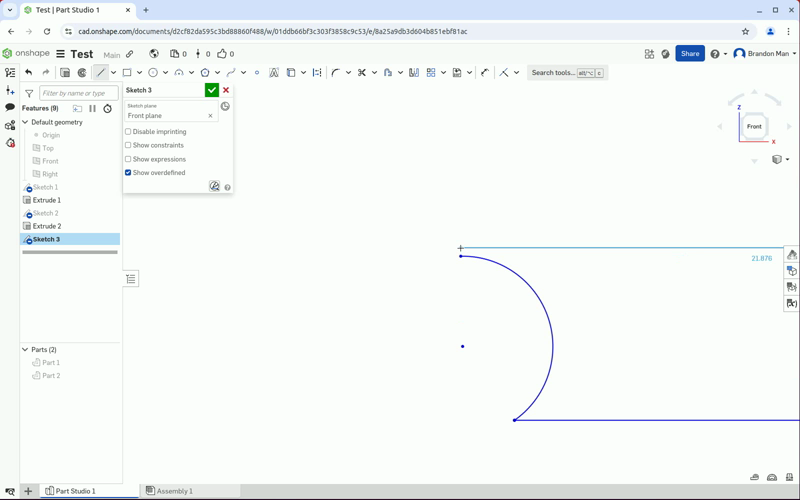
scroll(6)
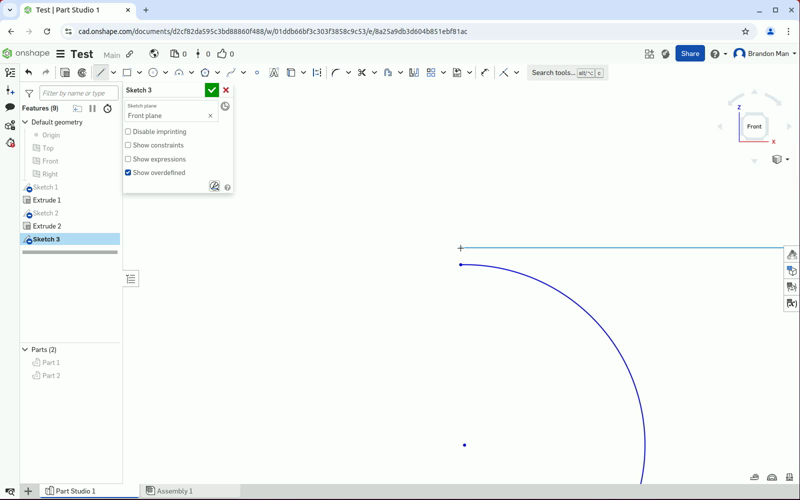
click(460, 247)
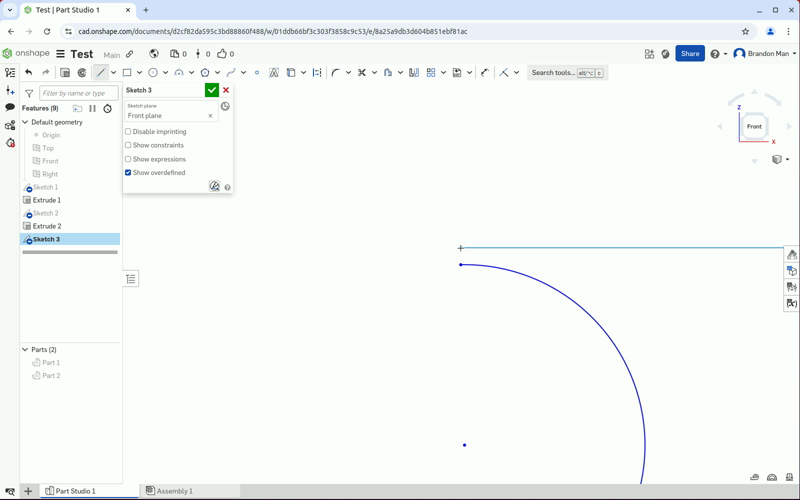
scroll(-6)
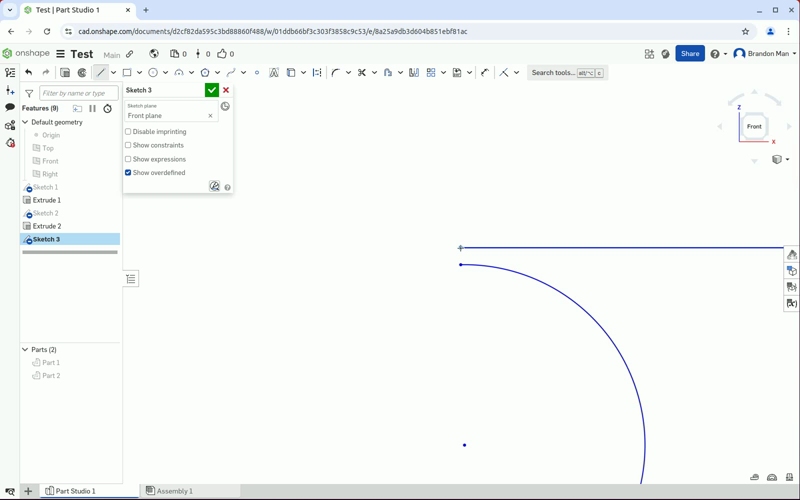
scroll(-6)
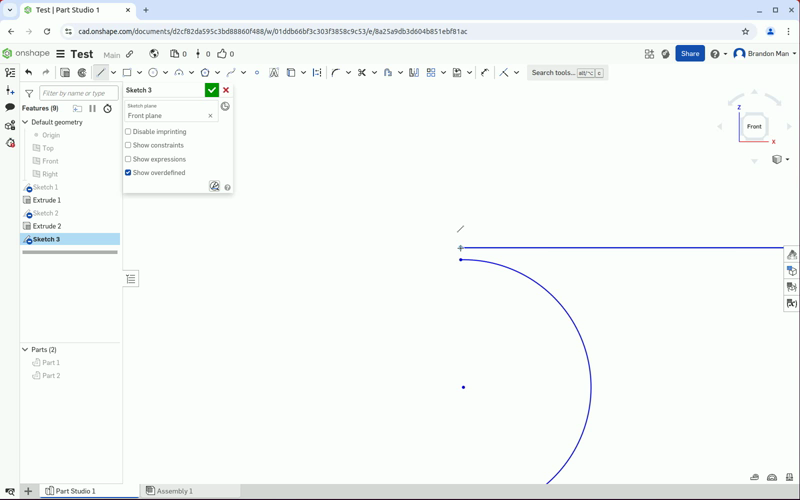
scroll(-6)
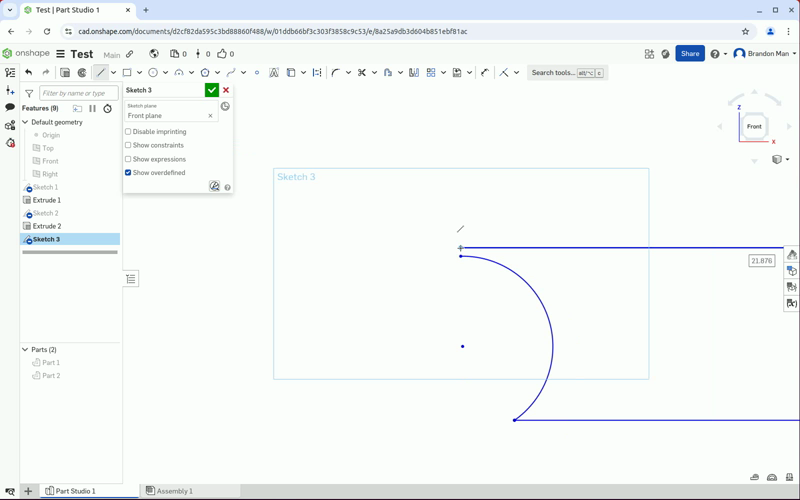
scroll(-6)
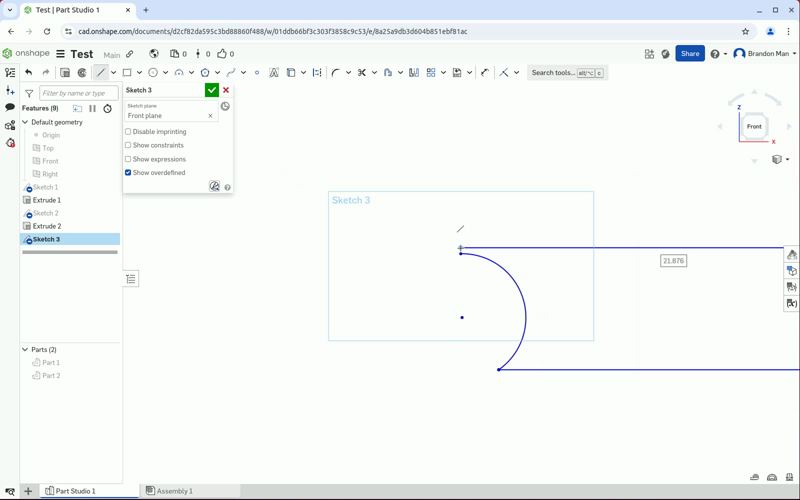
scroll(-6)
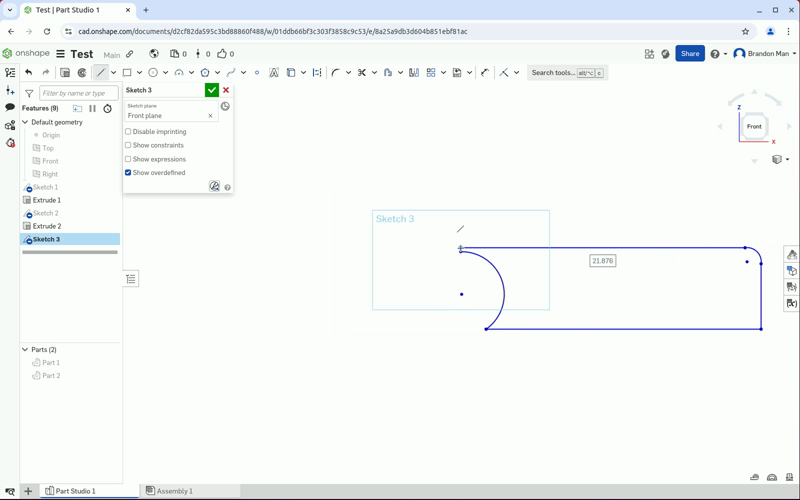
scroll(-6)
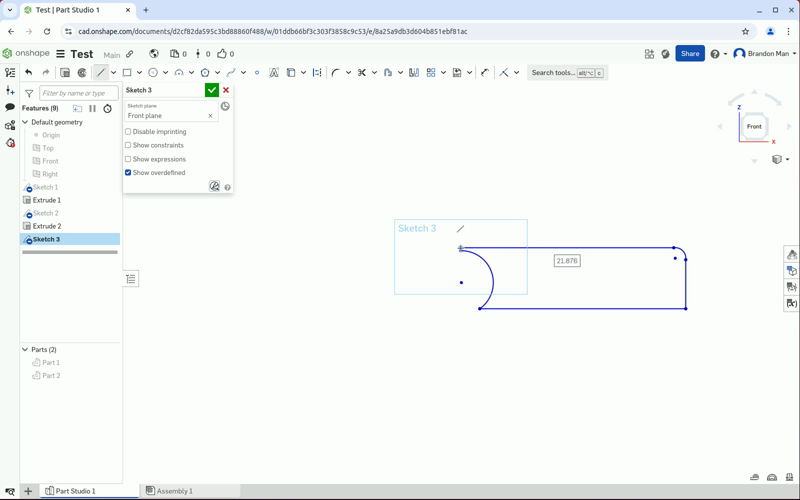
scroll(-6)
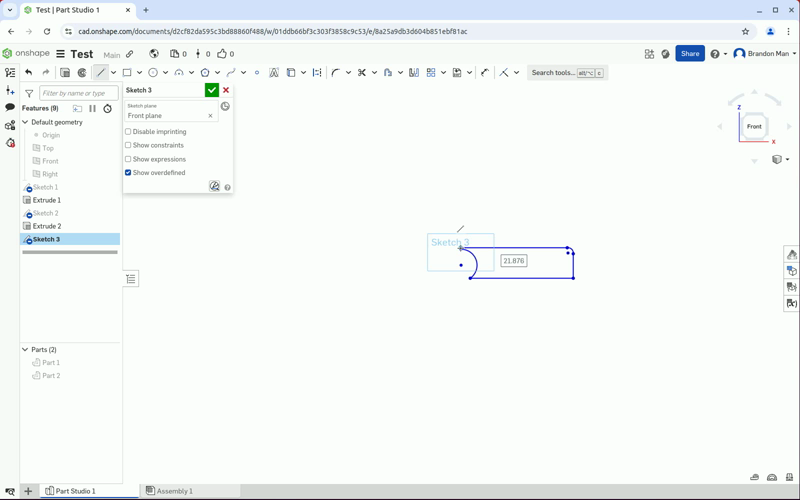
key_up(shift)
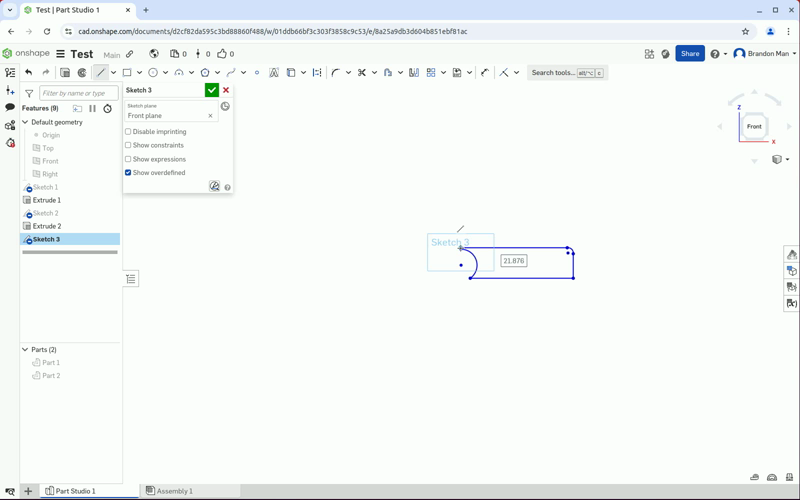
mouse_move(490, 247)
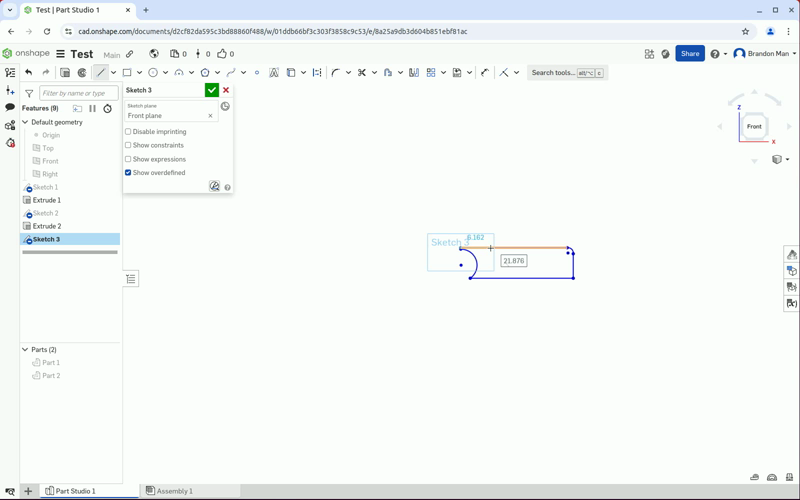
key_down(shift)
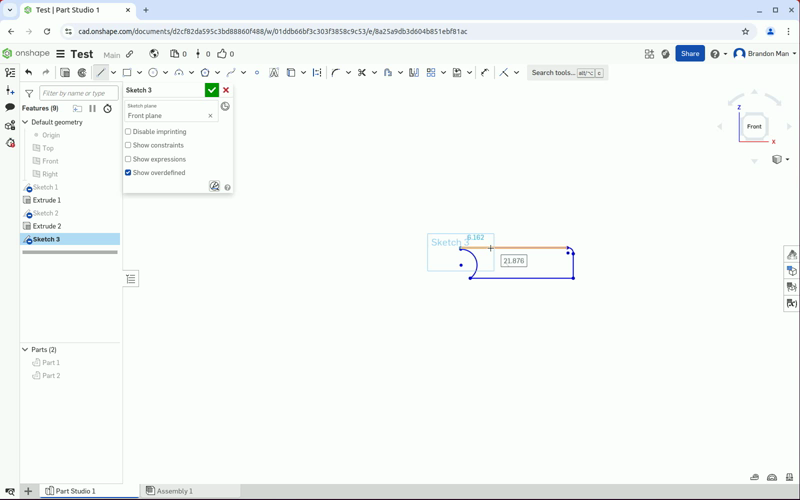
mouse_move(460, 249)
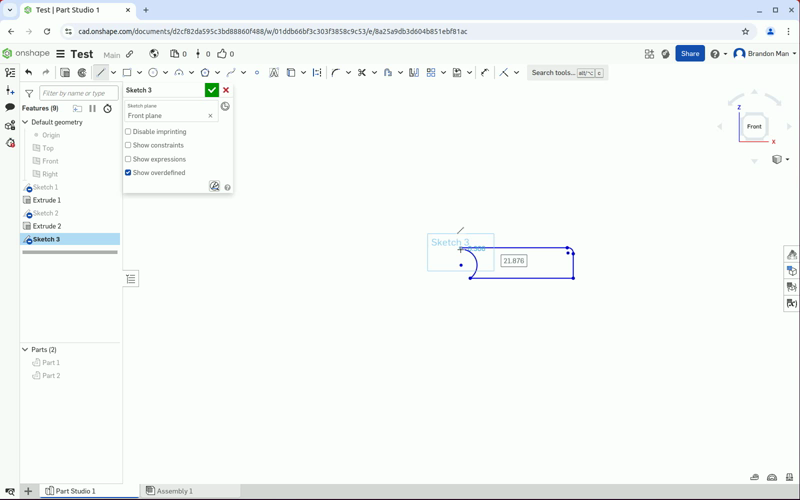
scroll(6)
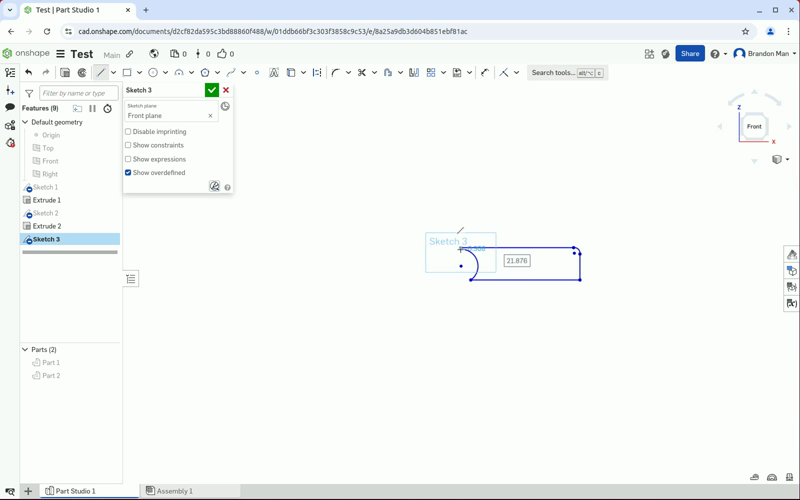
scroll(6)
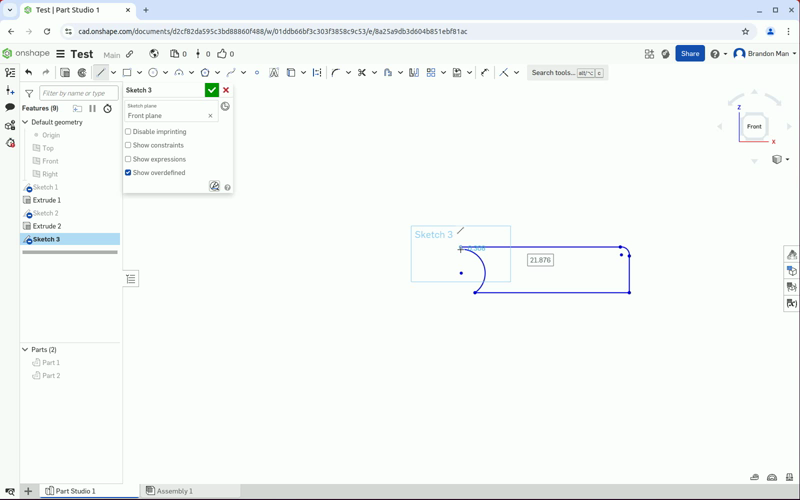
scroll(6)
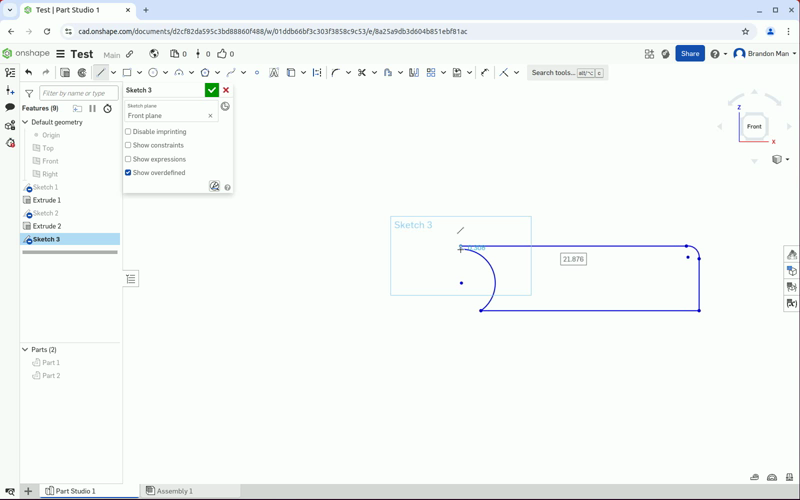
scroll(6)
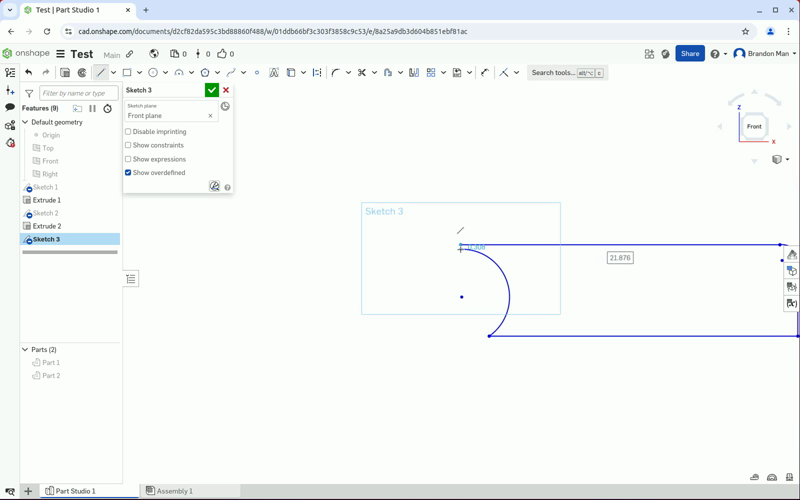
scroll(6)
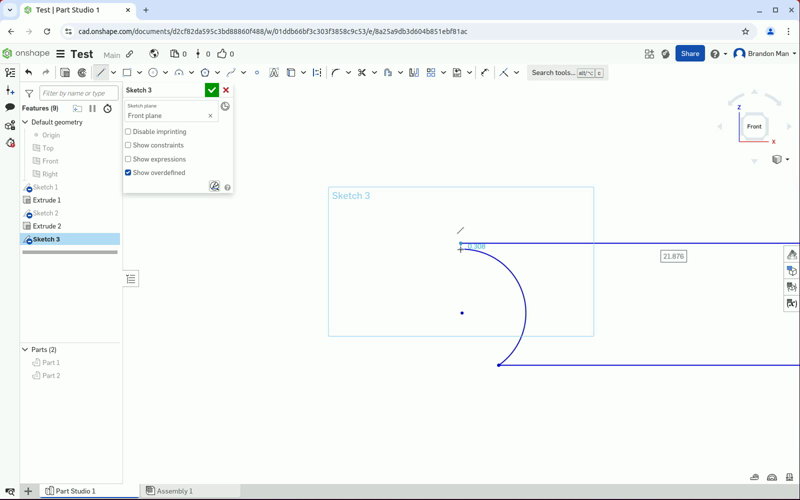
scroll(6)
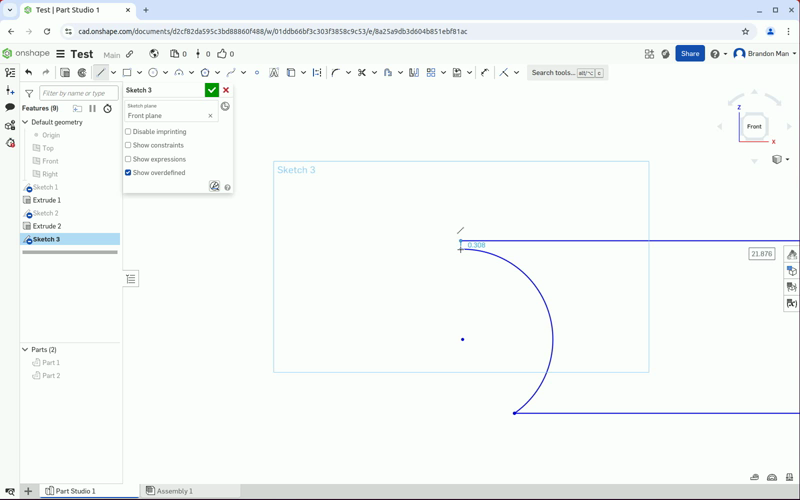
scroll(6)
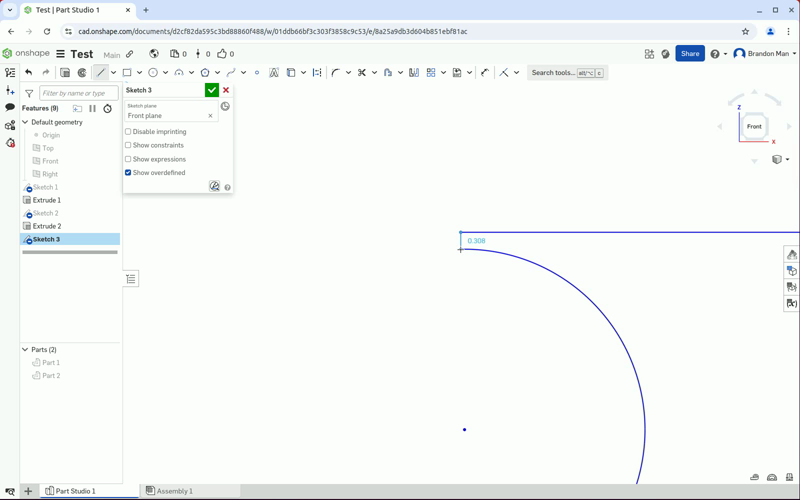
key_up(shift)
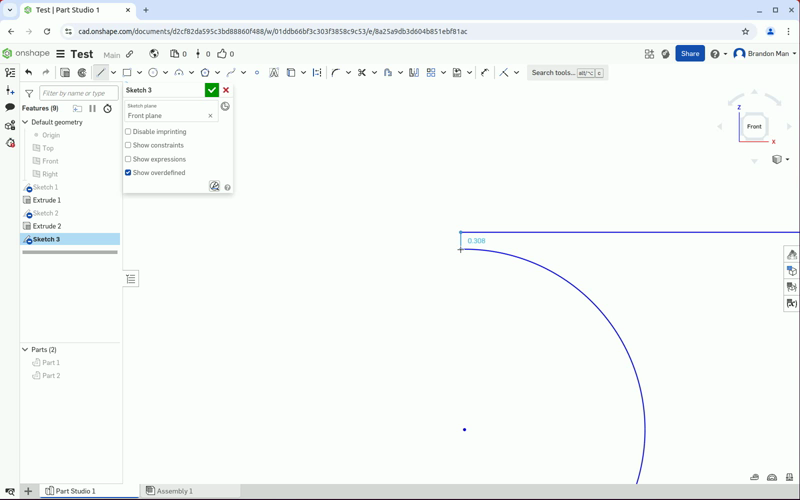
click(460, 249)
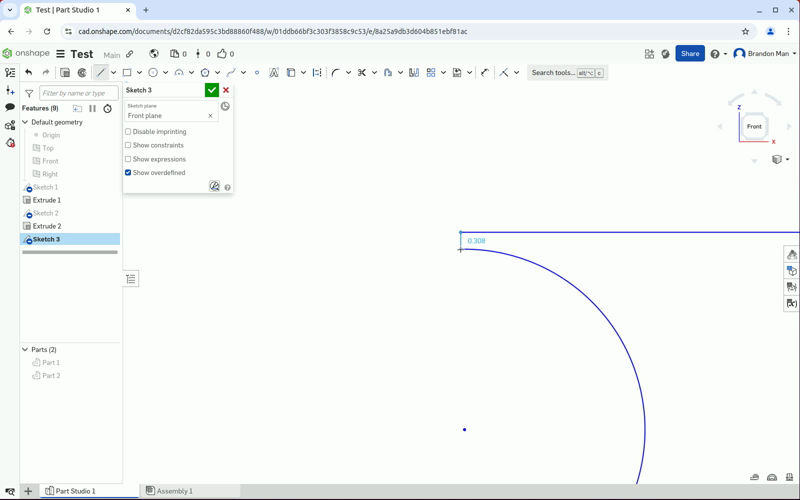
scroll(-6)
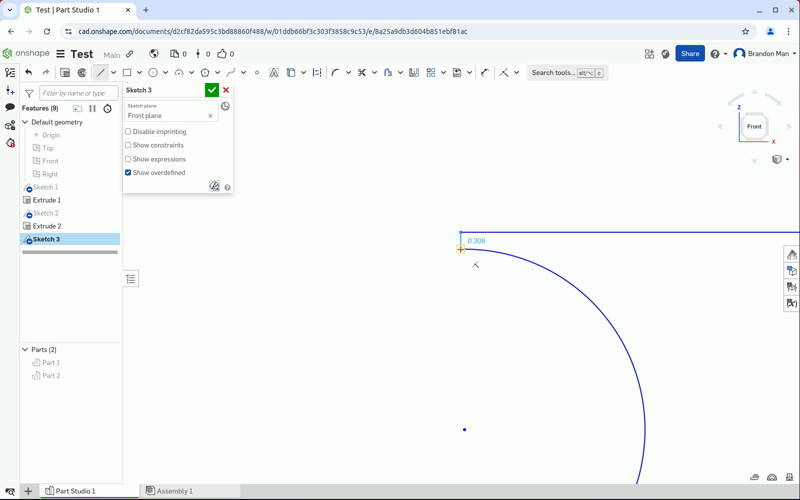
scroll(-6)
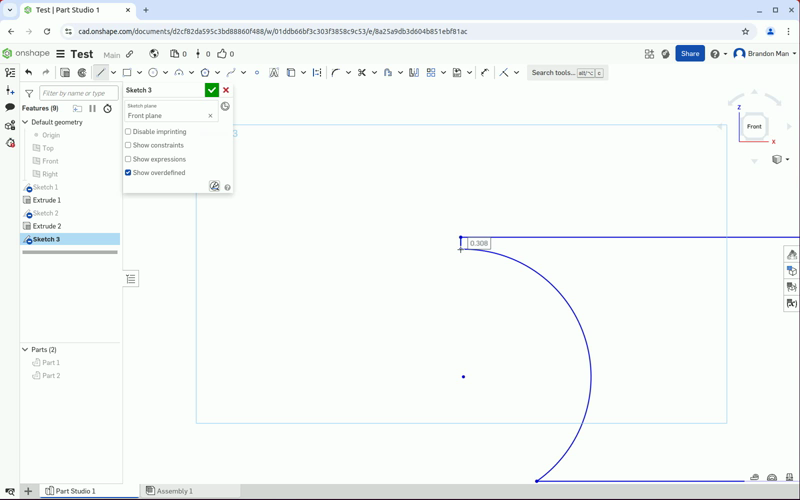
scroll(-6)
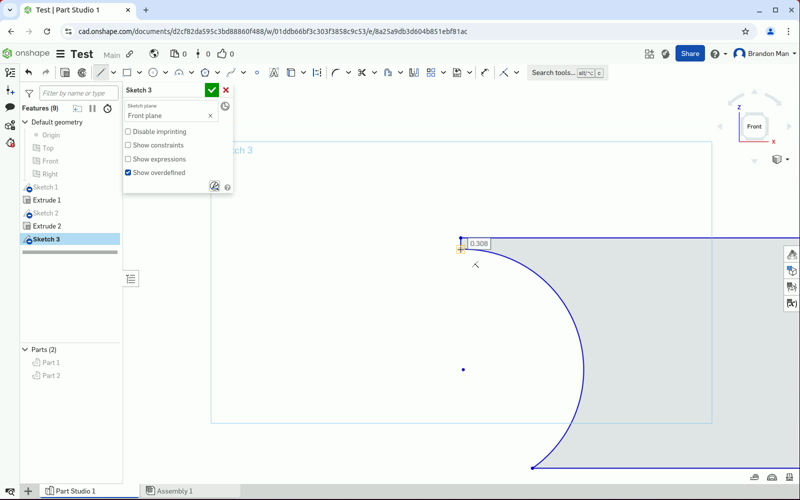
scroll(-6)
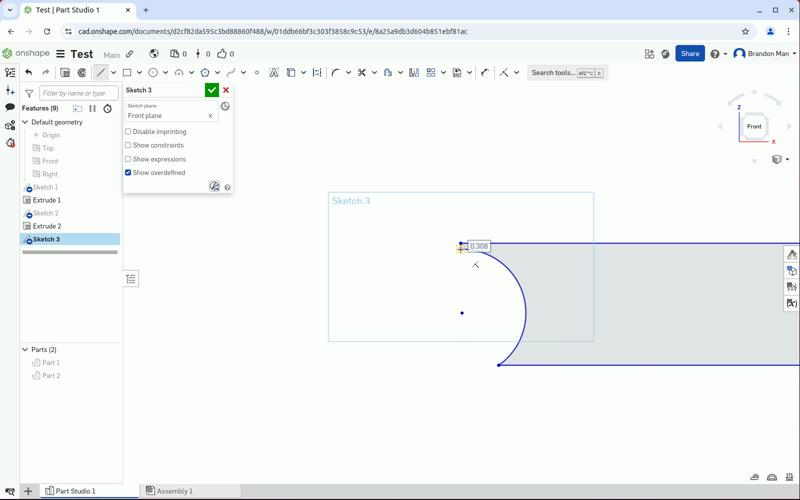
scroll(-6)
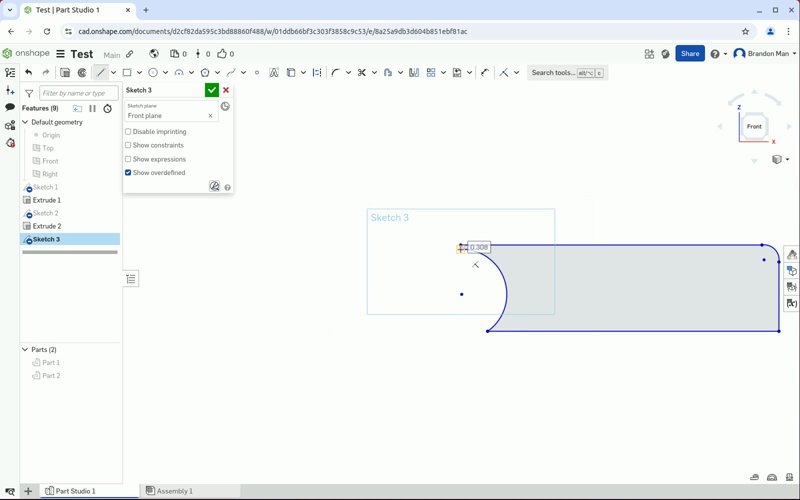
scroll(-6)
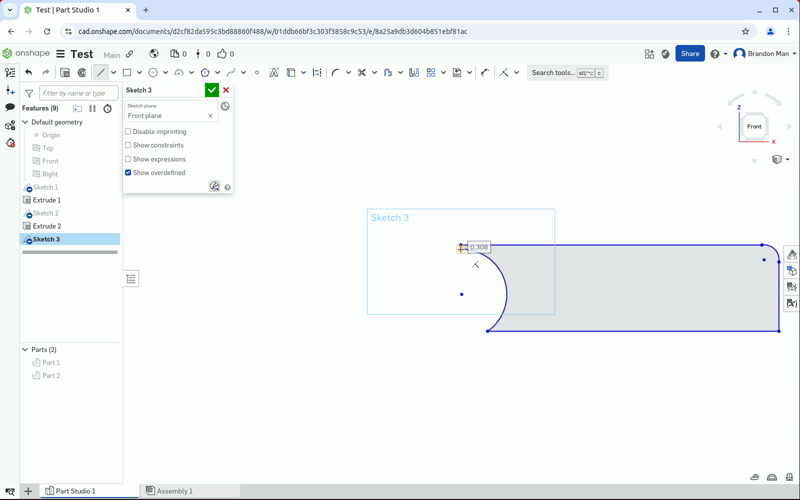
scroll(-6)
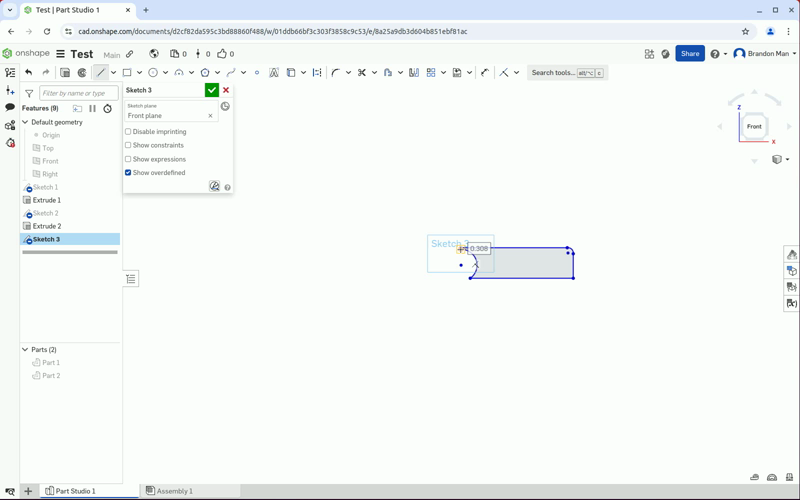
key(esc)
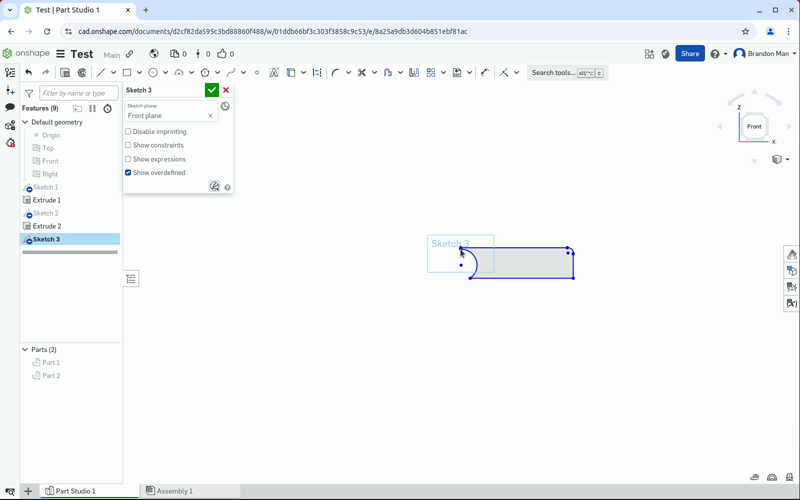
mouse_move(500, 252)
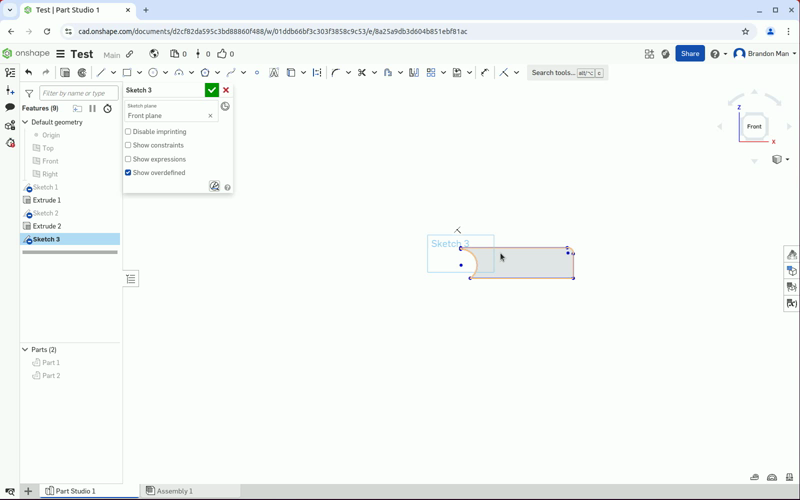
click(500, 252)
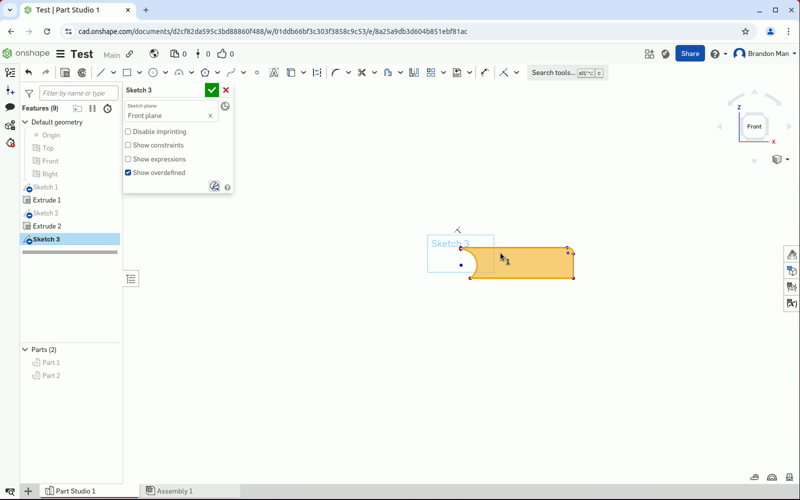
mouse_move(73, 352)
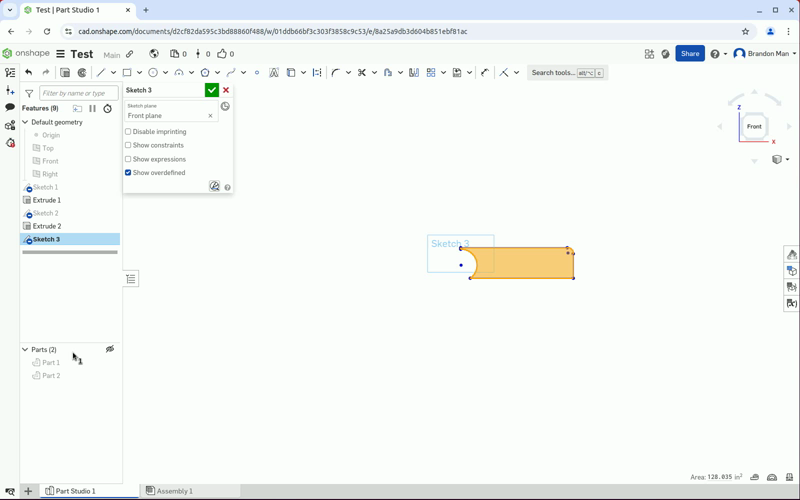
key(shift+y)
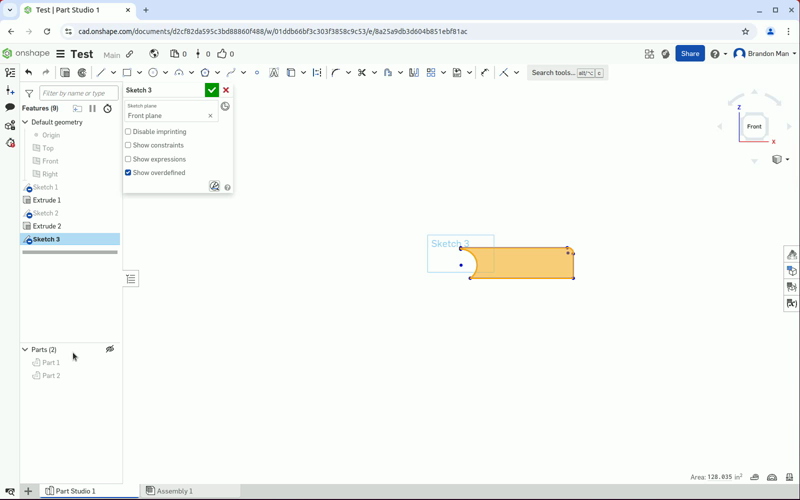
key(shift+e)
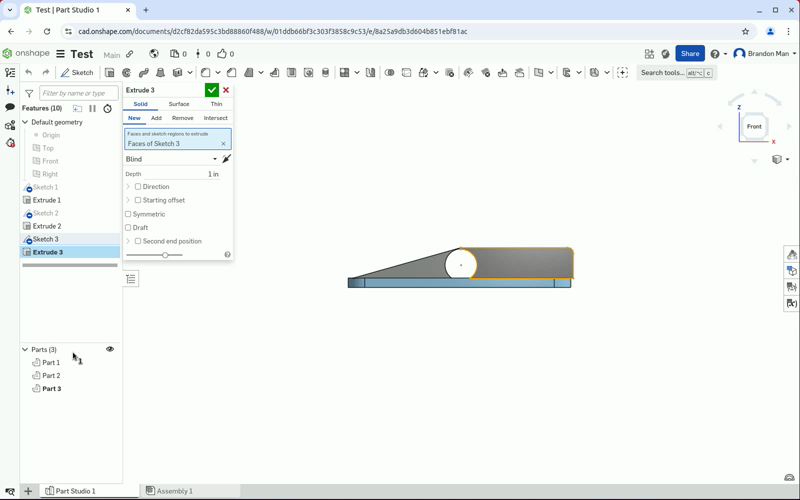
mouse_move(143, 106)
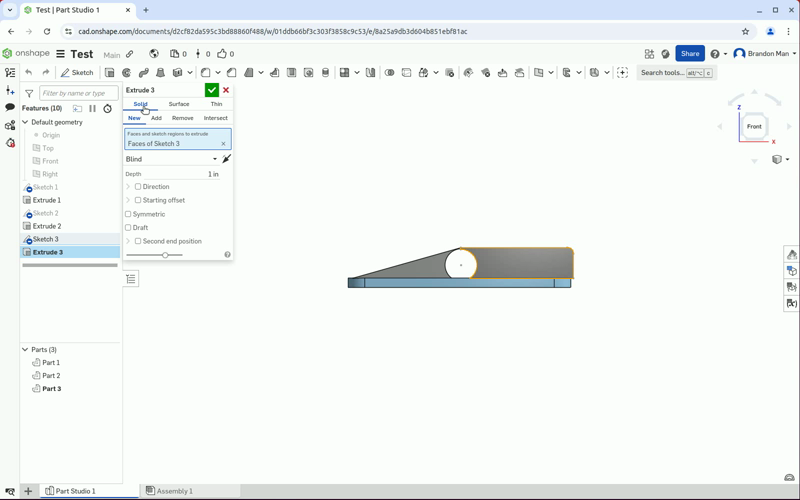
click(143, 106)
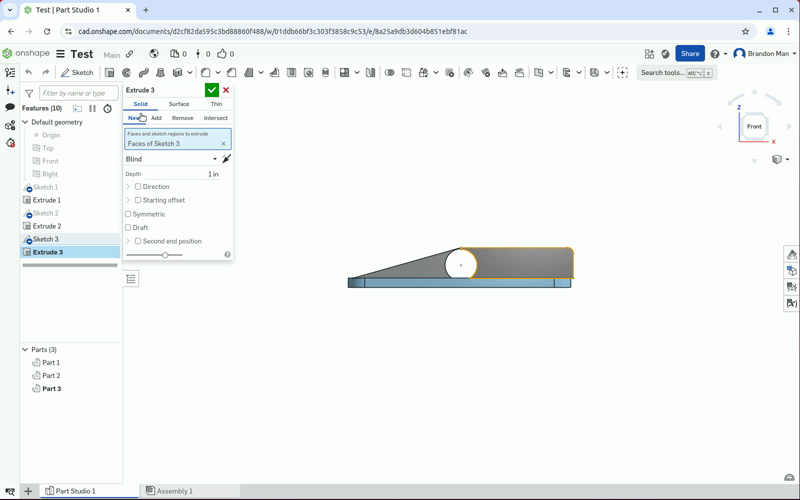
mouse_move(137, 120)
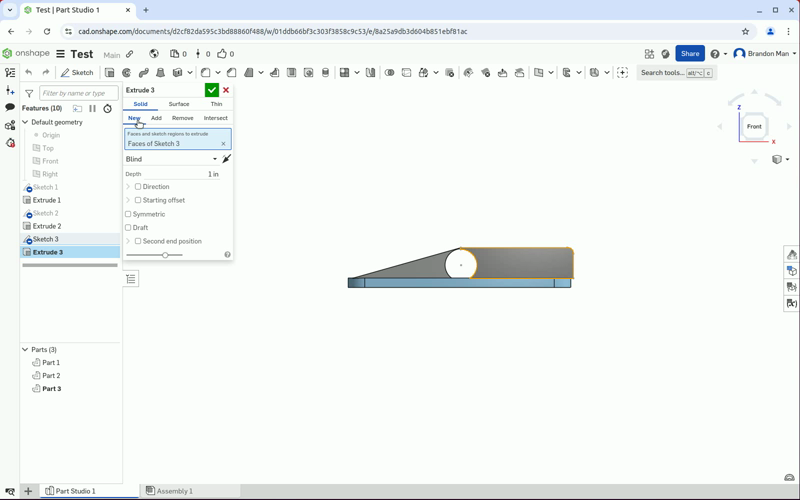
click(137, 120)
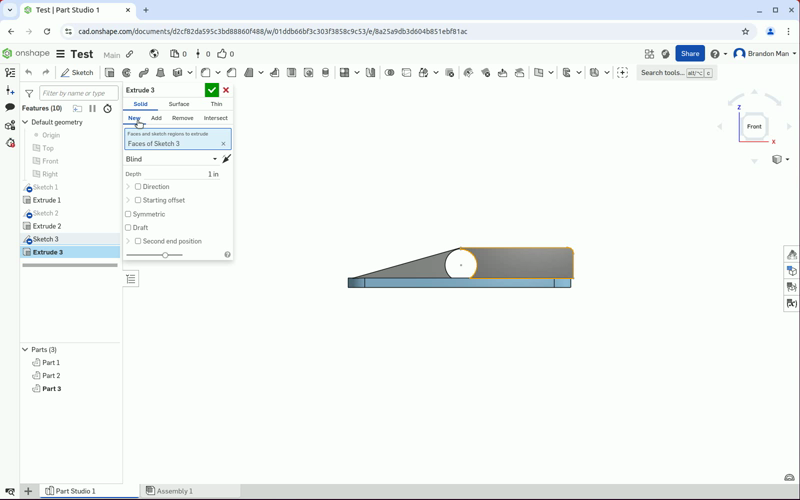
key(tab, 4)
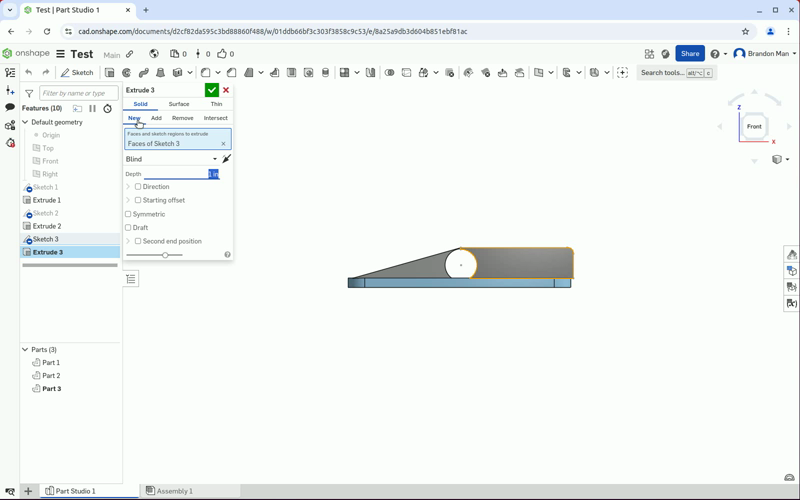
text(12.998)
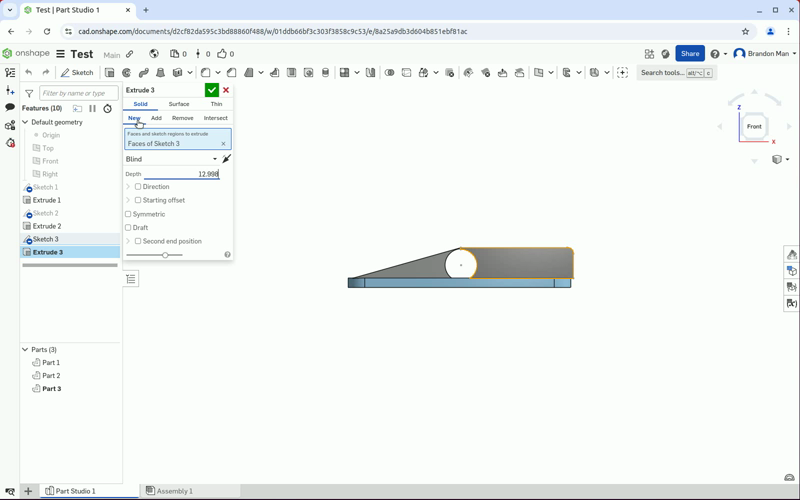
key(tab, 3)
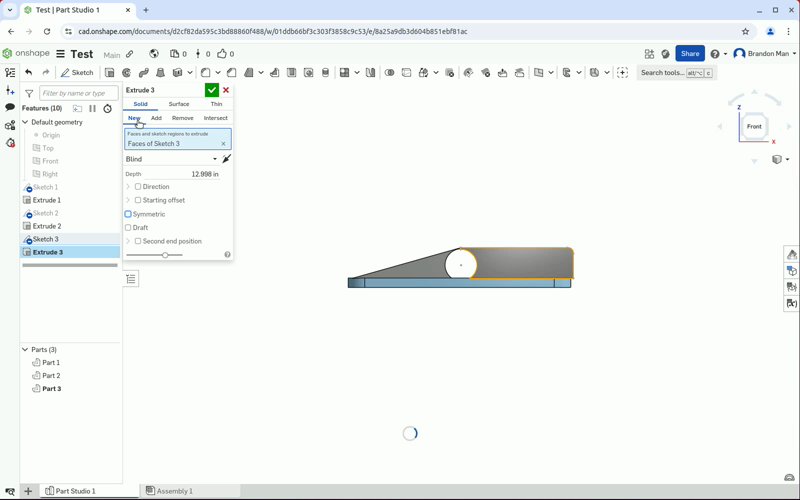
key(space)
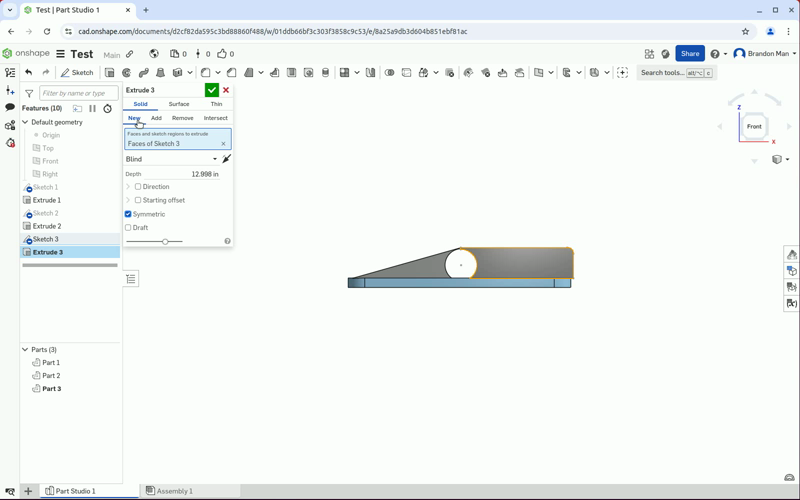
key(enter)
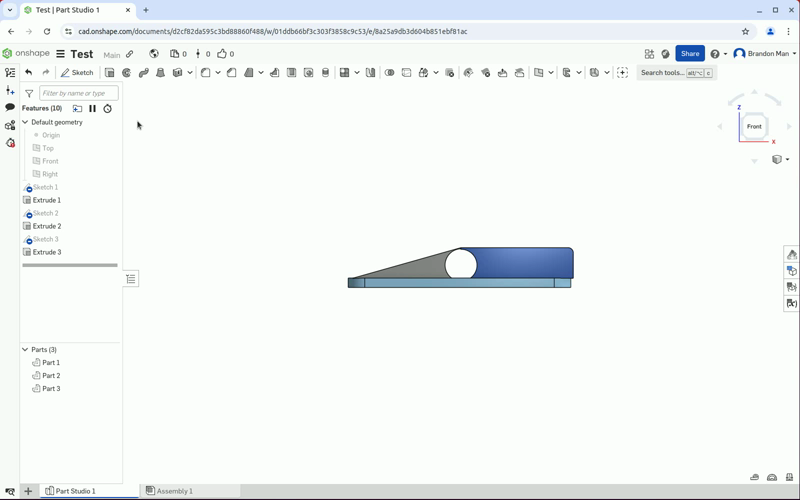
key(shift+h)
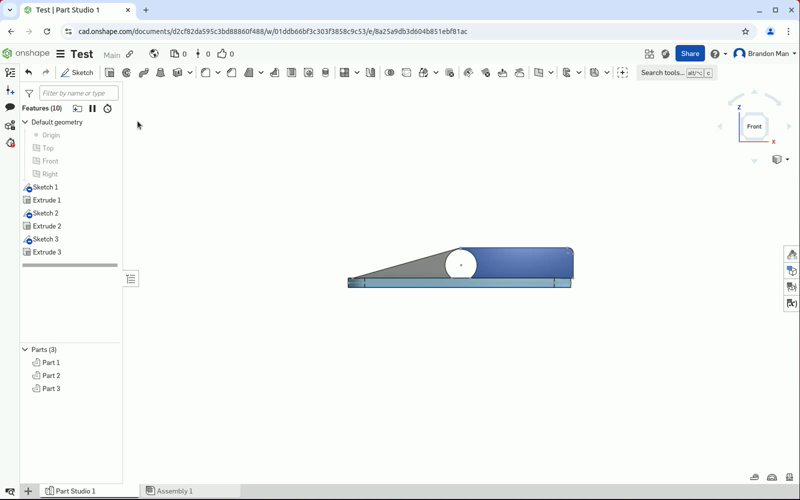
key(shift+h)
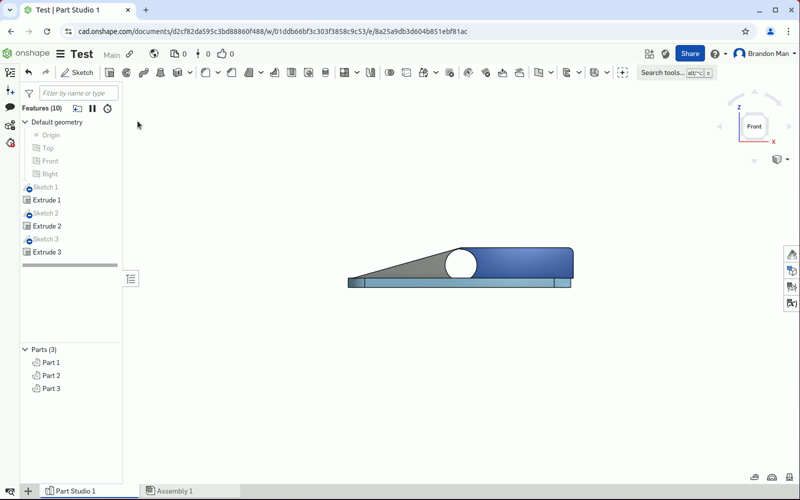
mouse_move(73, 189)
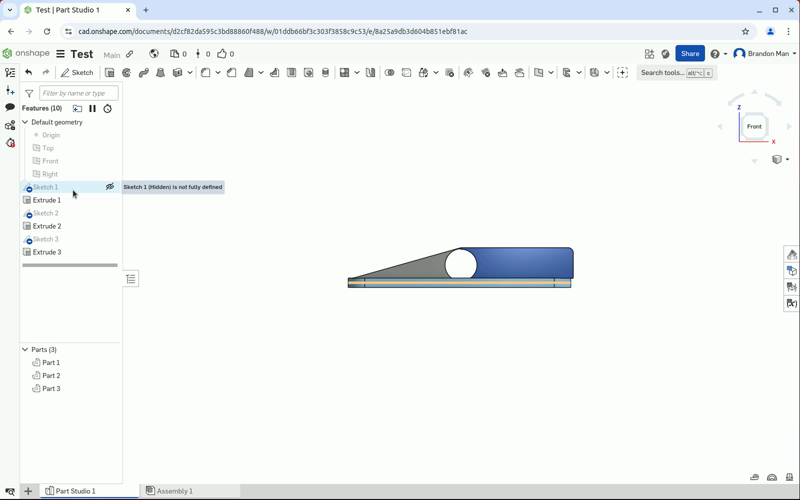
click(73, 189)
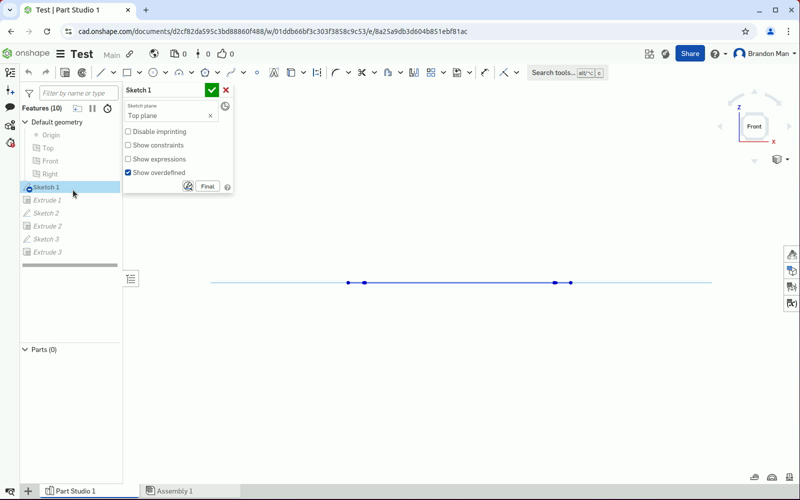
mouse_move(229, 92)
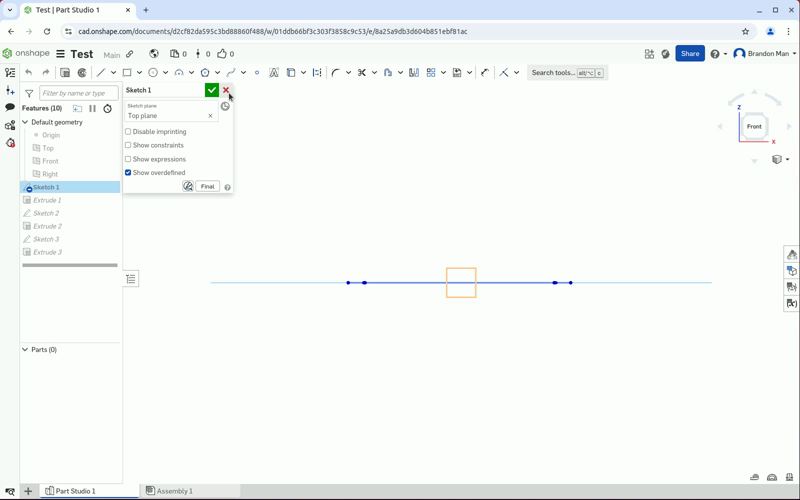
click(229, 92)
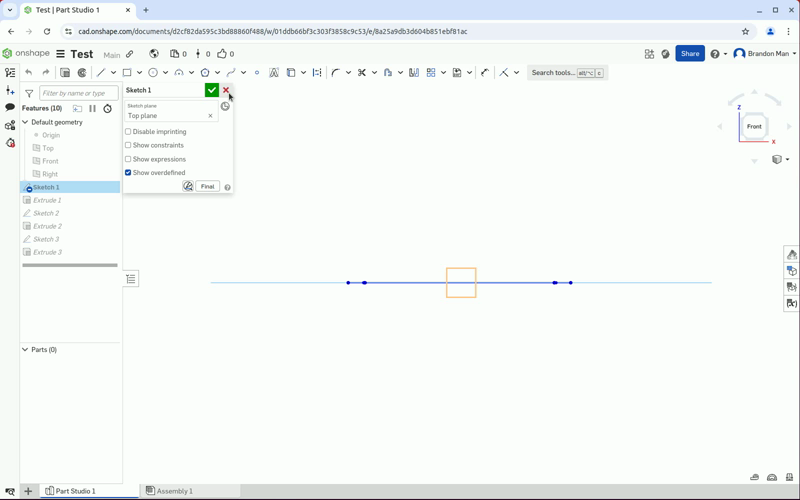
key(shift+s)
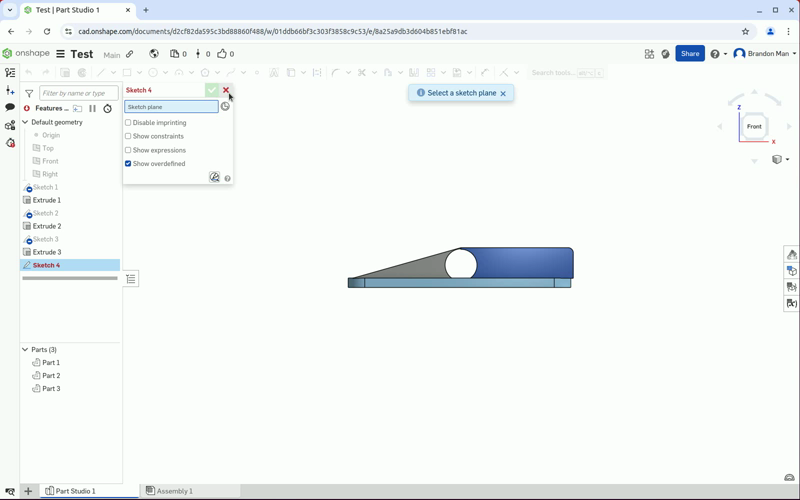
mouse_move(73, 163)
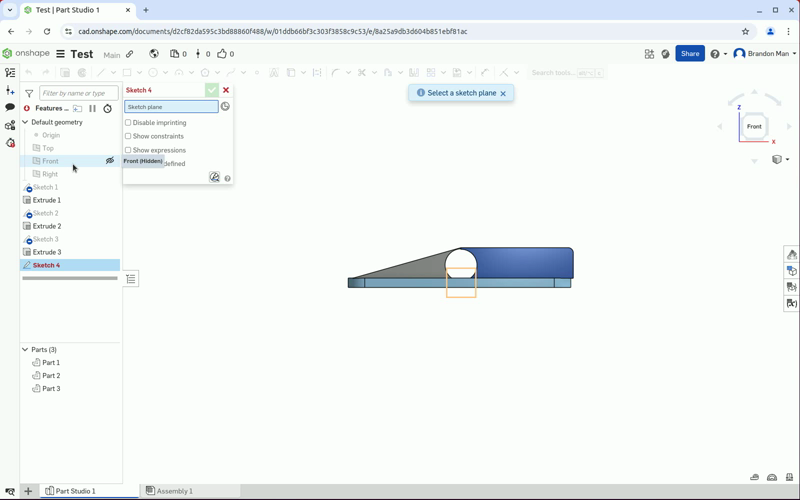
click(73, 163)
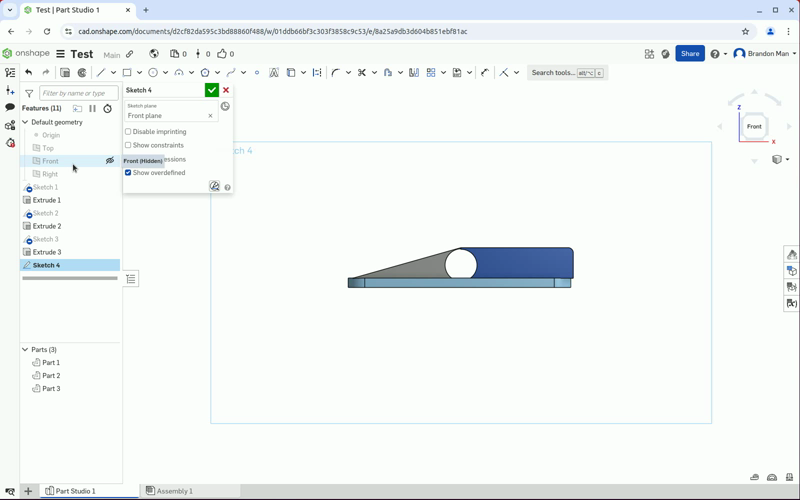
mouse_move(73, 352)
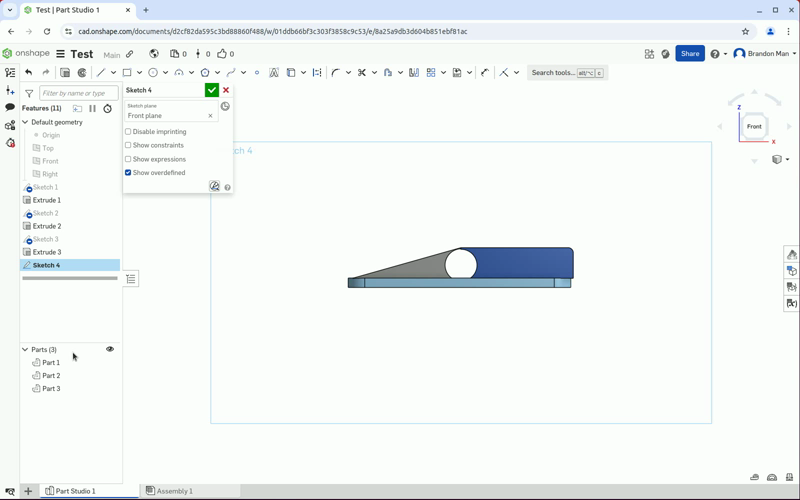
key(y)
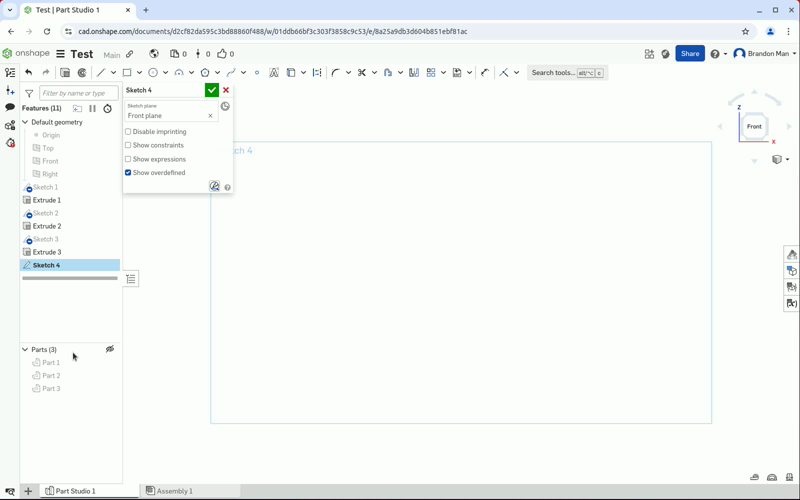
key(a)
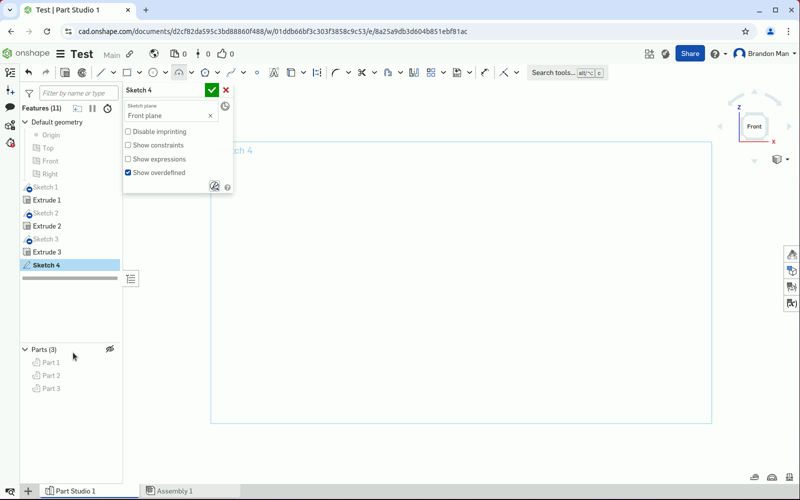
key_down(shift)
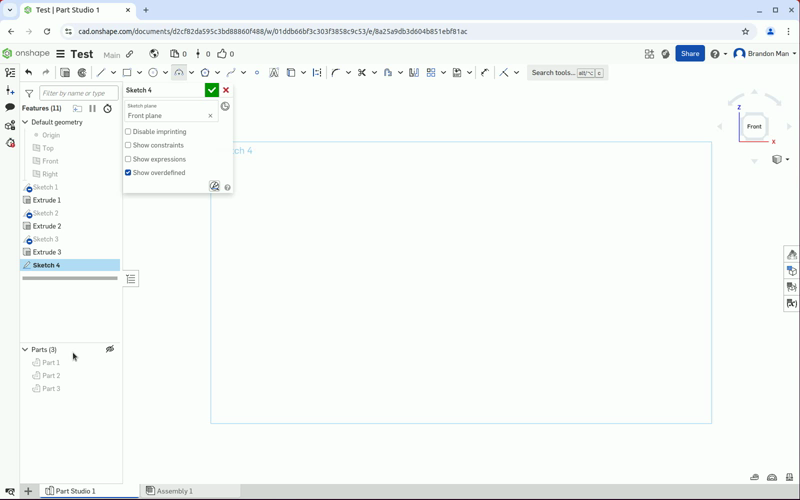
mouse_move(460, 281)
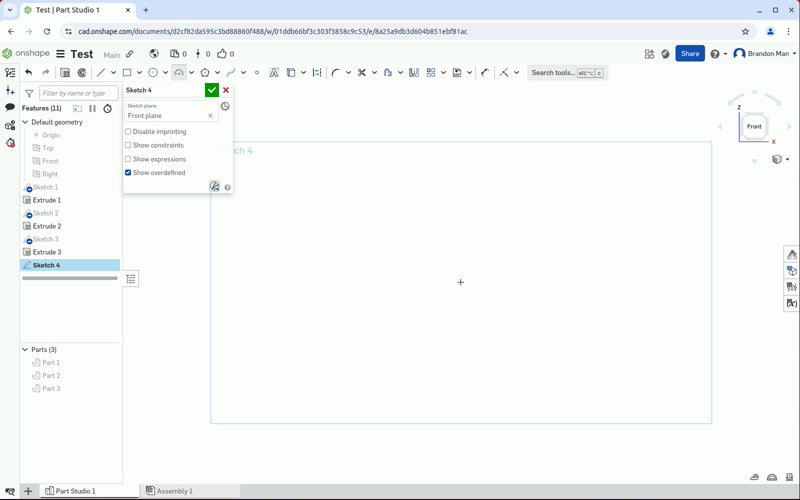
click(460, 281)
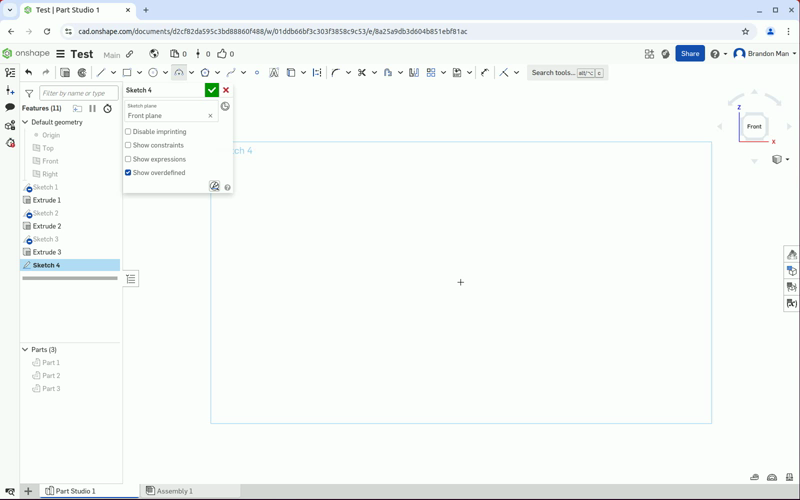
key_up(shift)
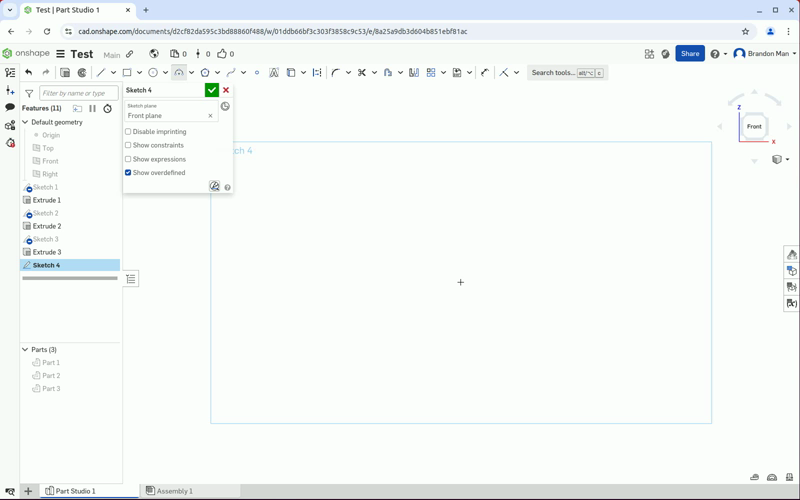
key_down(shift)
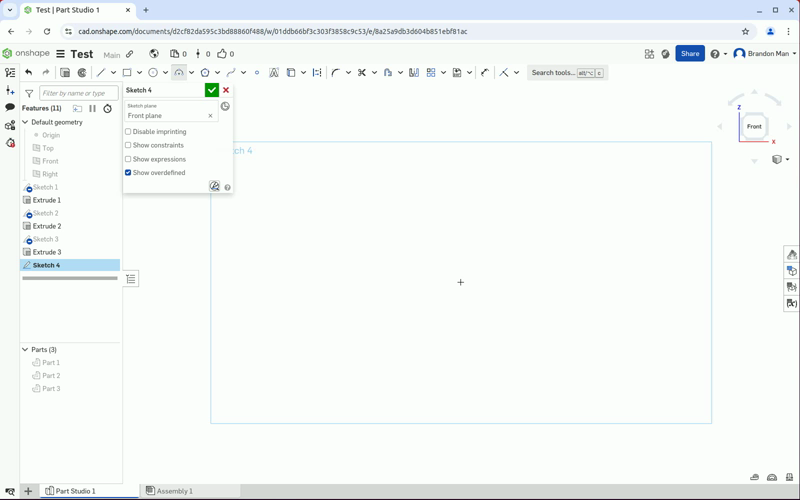
mouse_move(471, 278)
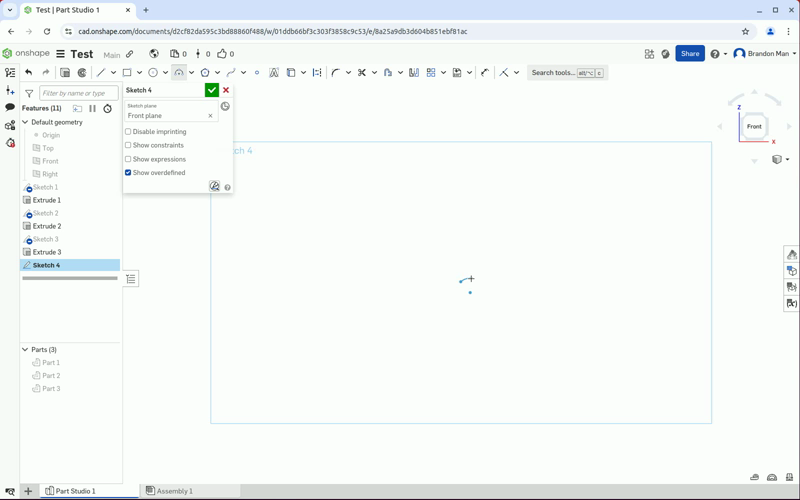
click(471, 278)
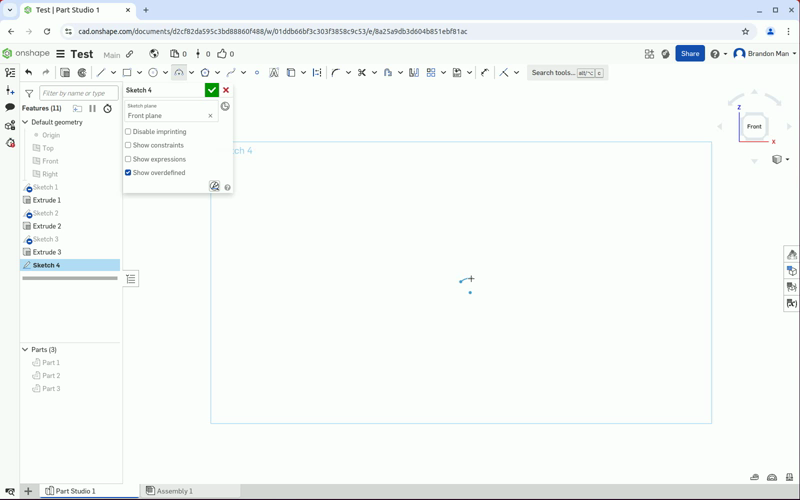
mouse_move(466, 280)
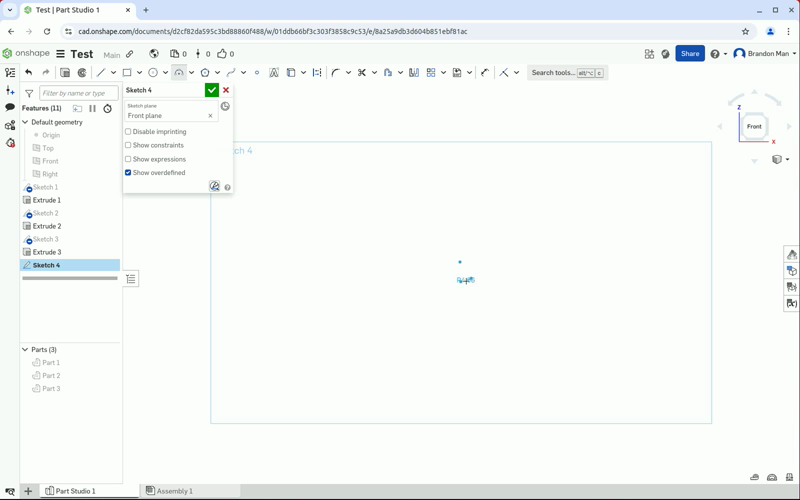
click(466, 280)
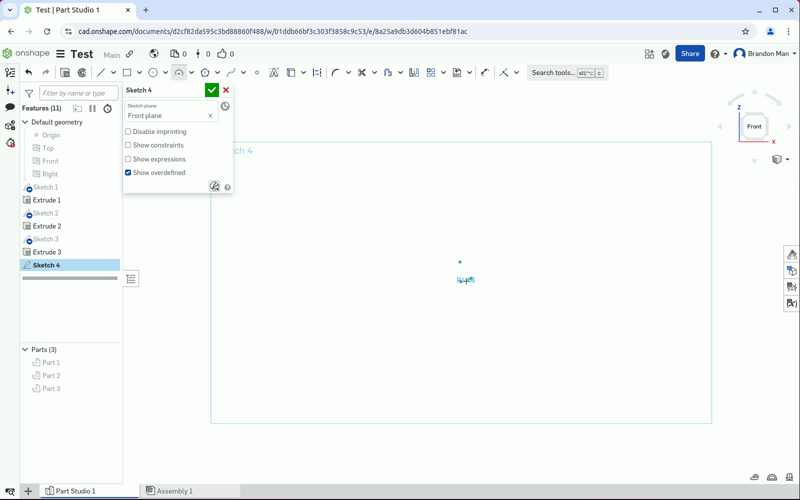
key_up(shift)
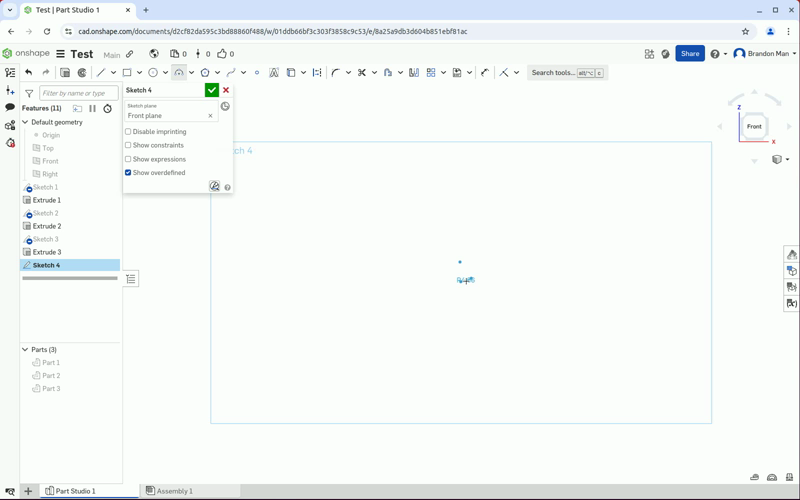
key(esc)
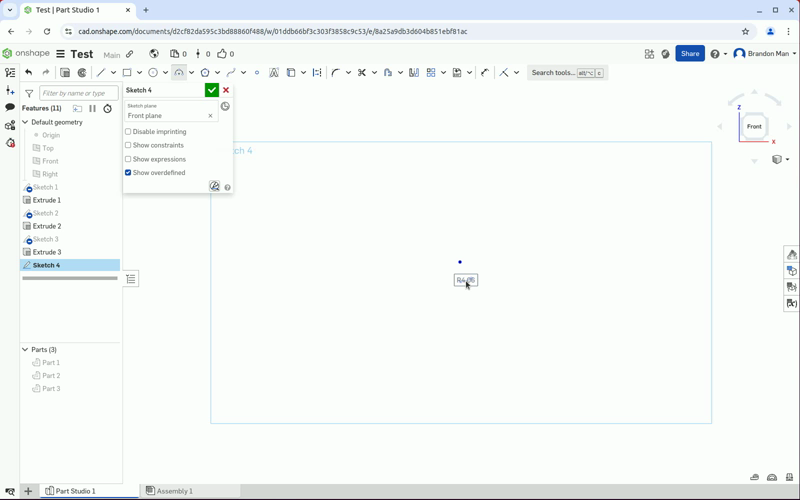
key(l)
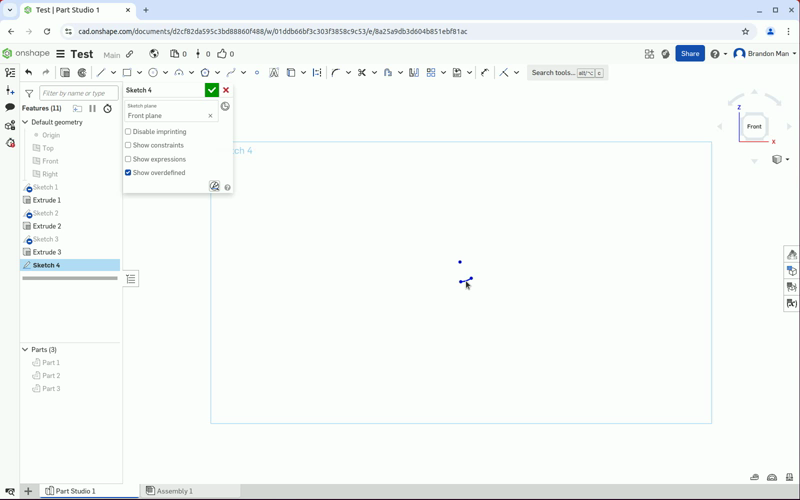
mouse_move(471, 278)
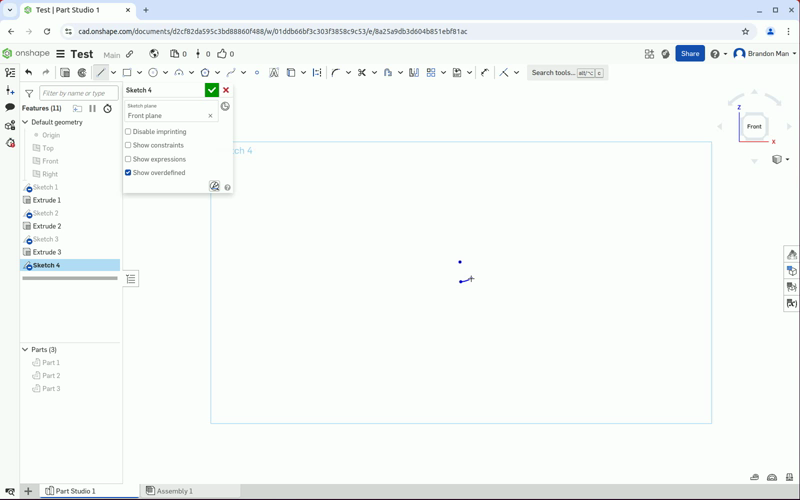
click(471, 278)
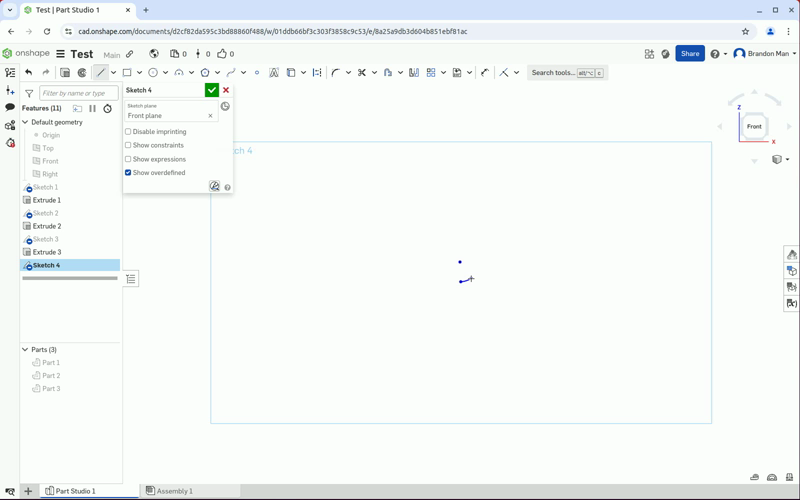
key_down(shift)
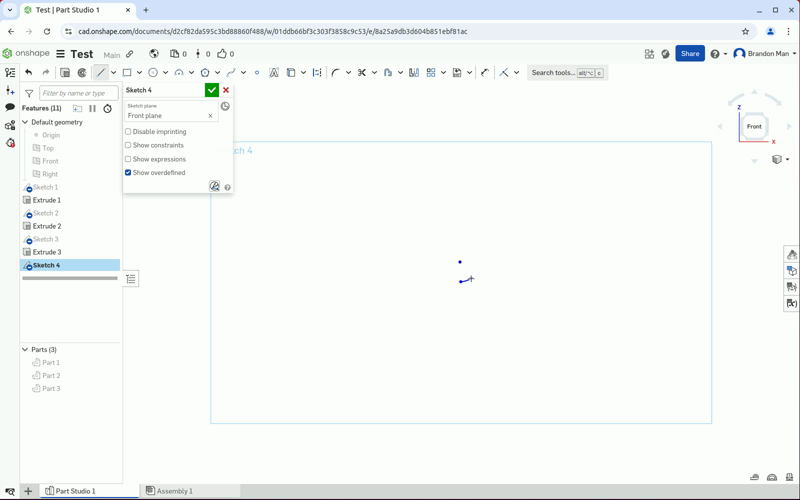
mouse_move(501, 278)
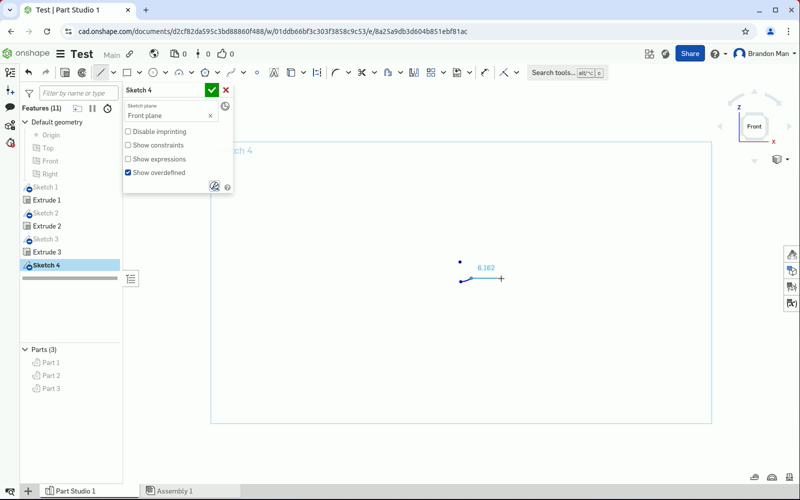
mouse_move(460, 278)
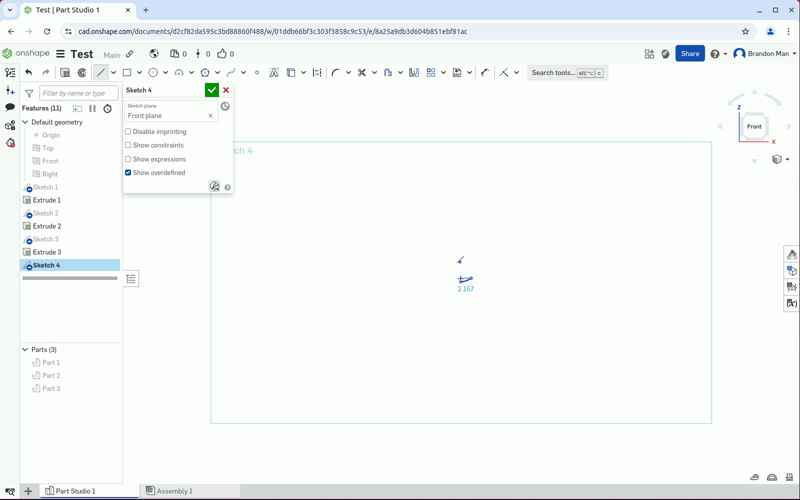
scroll(6)
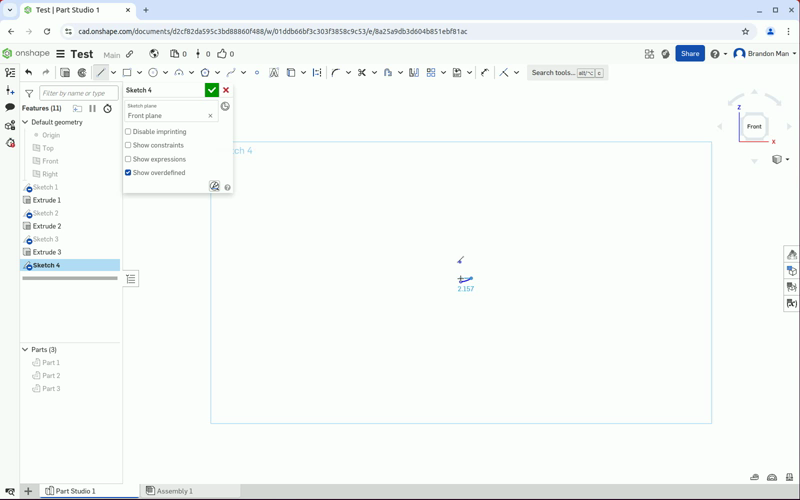
scroll(6)
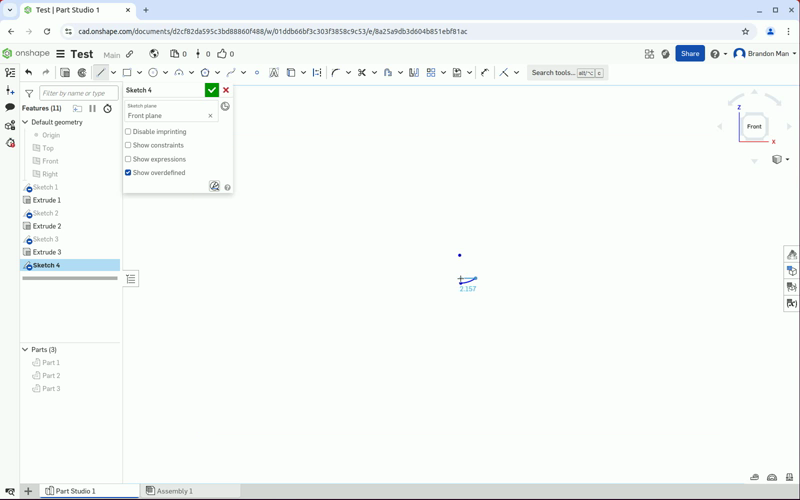
scroll(6)
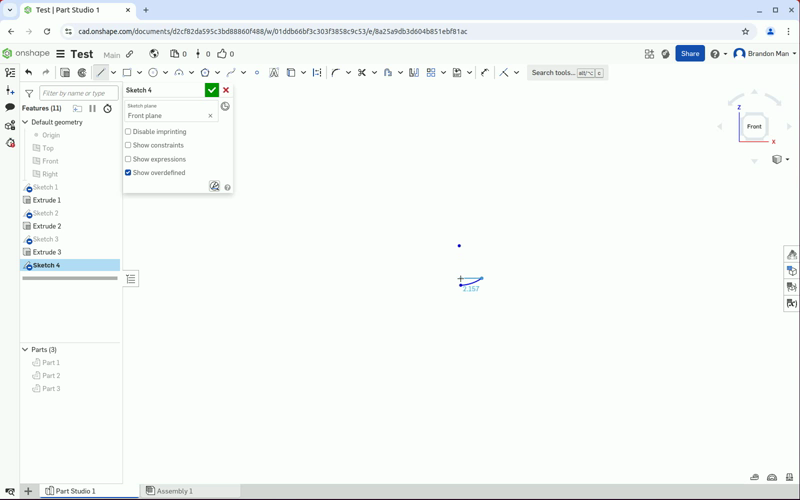
scroll(6)
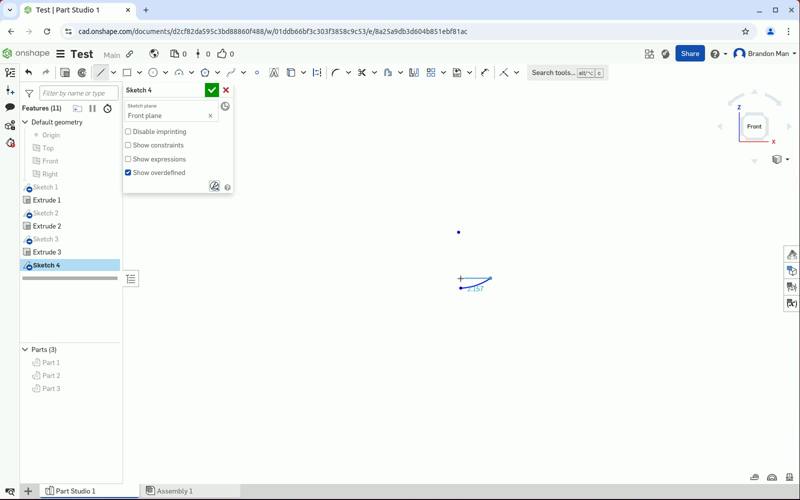
scroll(6)
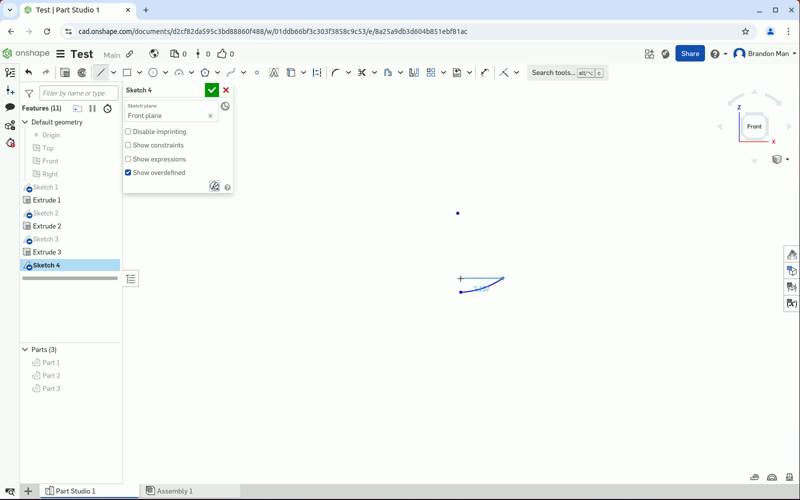
scroll(6)
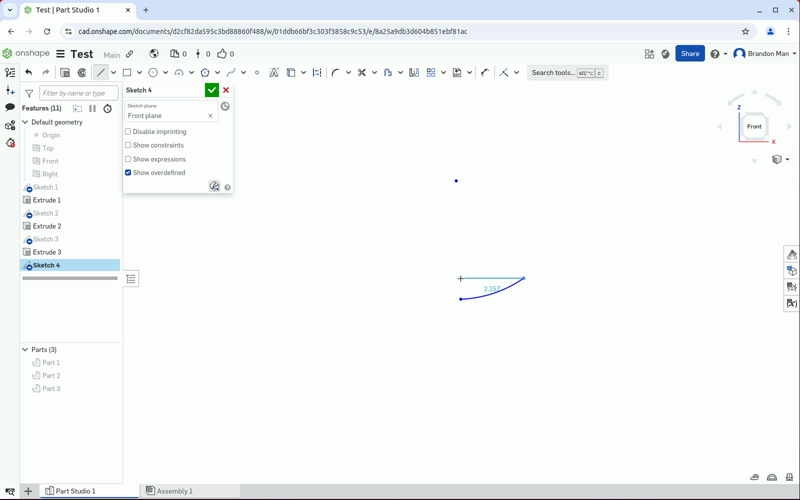
scroll(6)
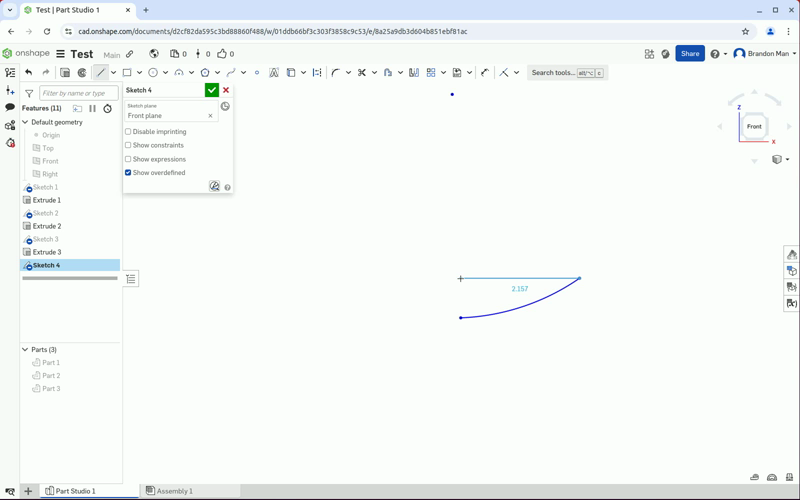
click(460, 278)
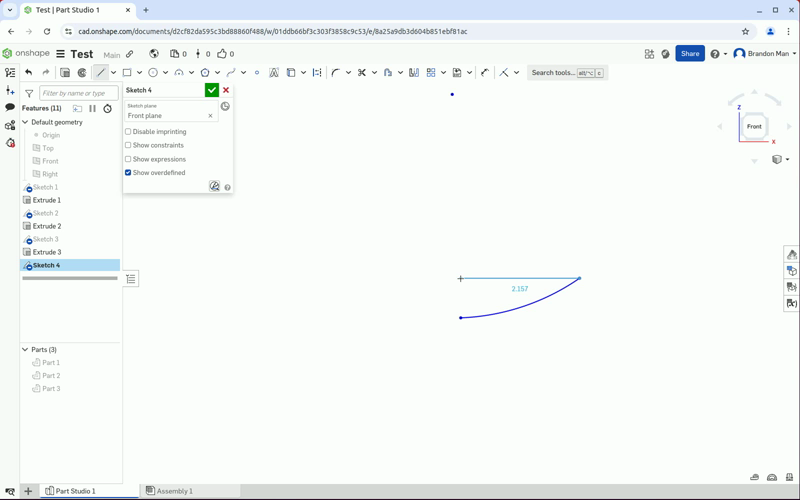
scroll(-6)
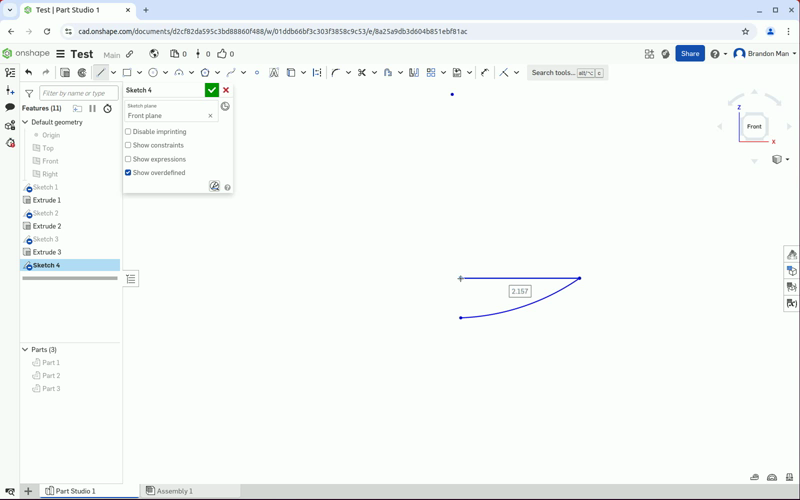
scroll(-6)
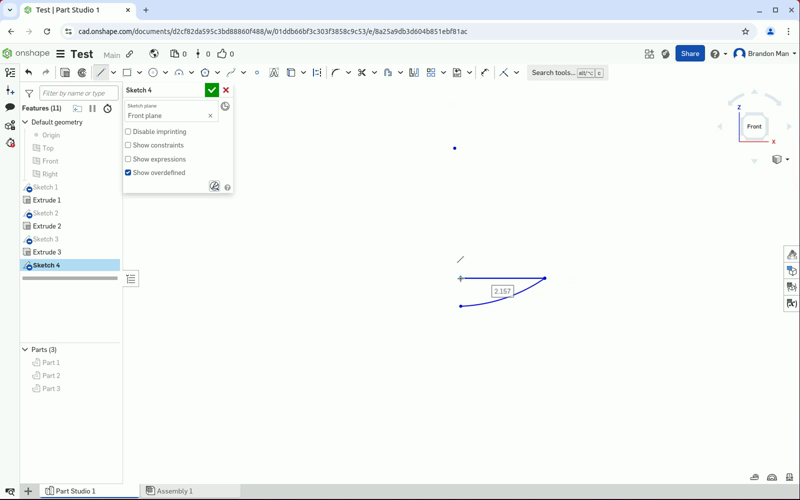
scroll(-6)
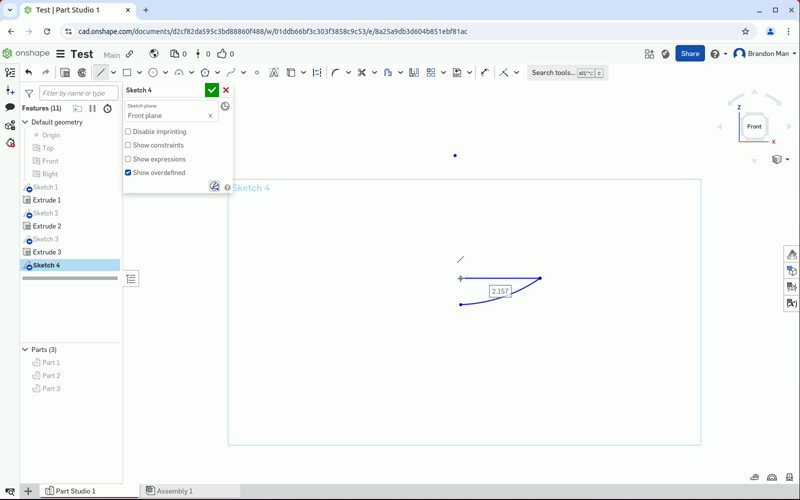
scroll(-6)
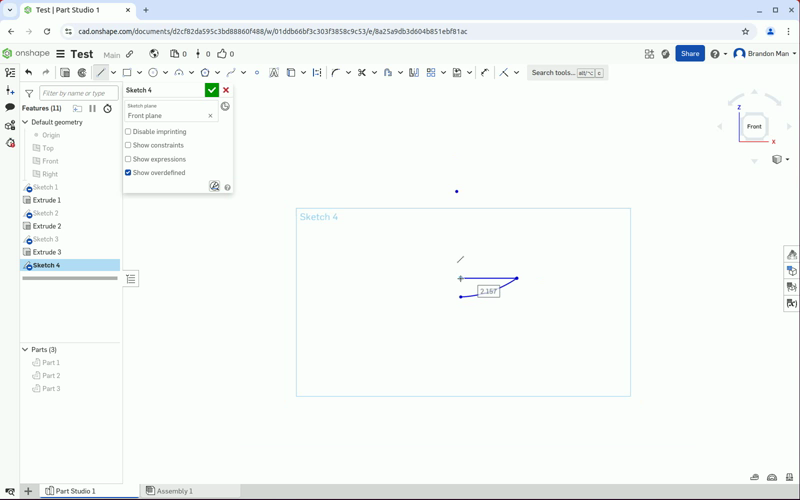
scroll(-6)
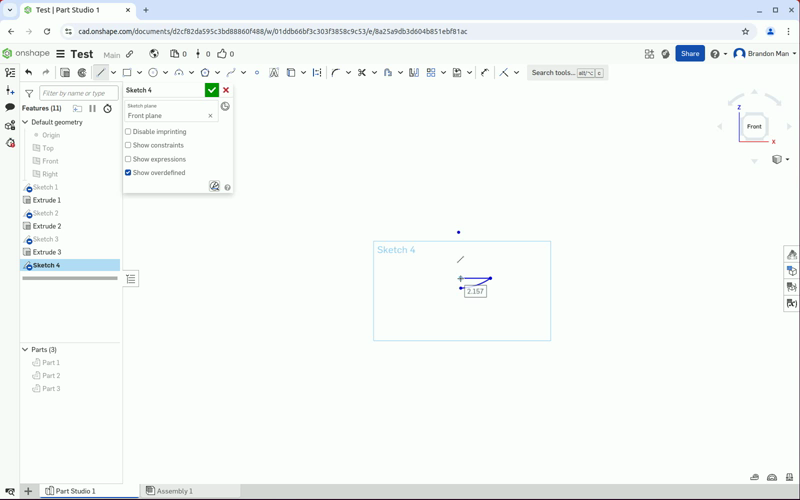
scroll(-6)
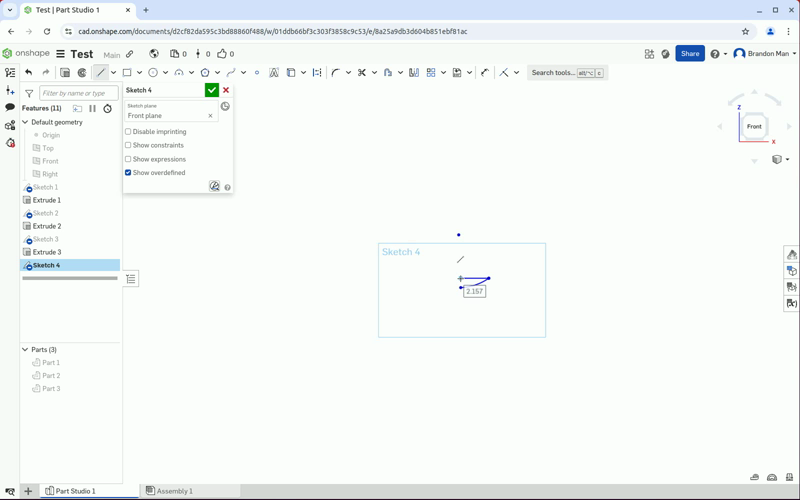
scroll(-6)
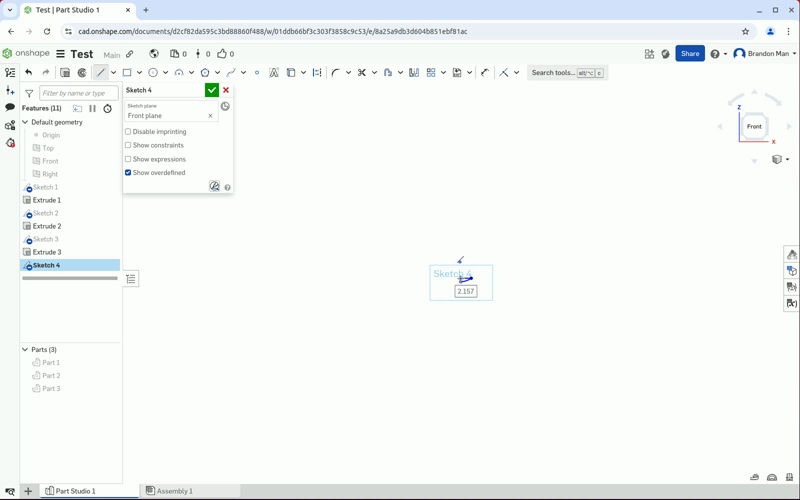
key_up(shift)
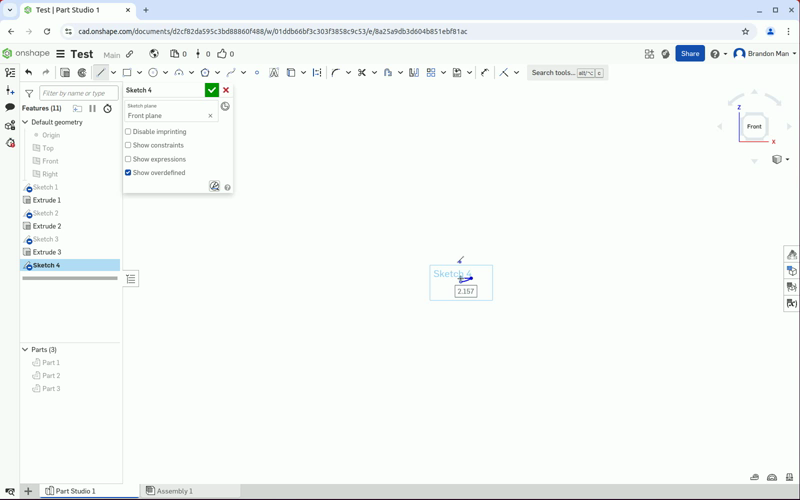
mouse_move(490, 278)
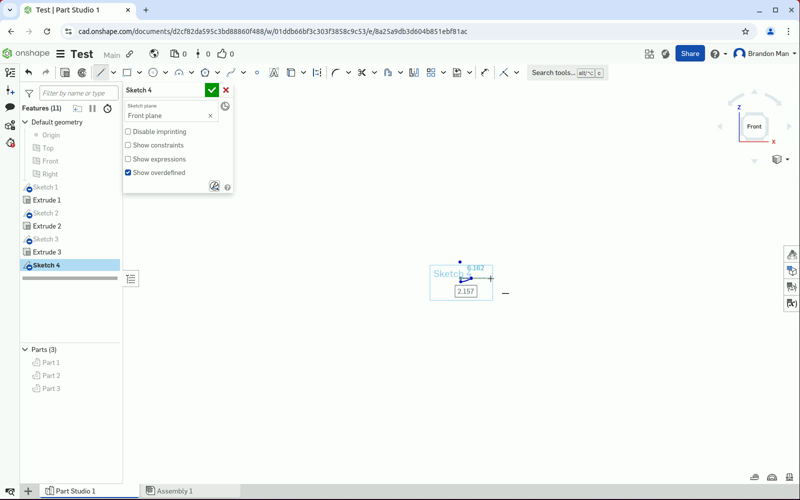
key_down(shift)
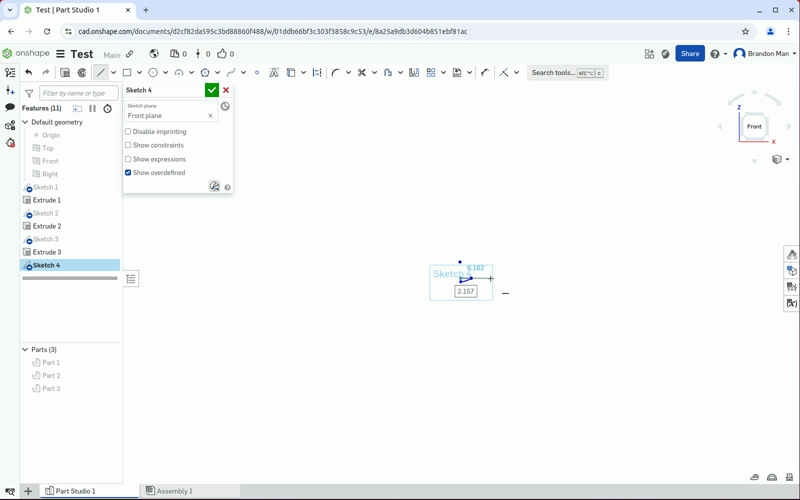
mouse_move(460, 281)
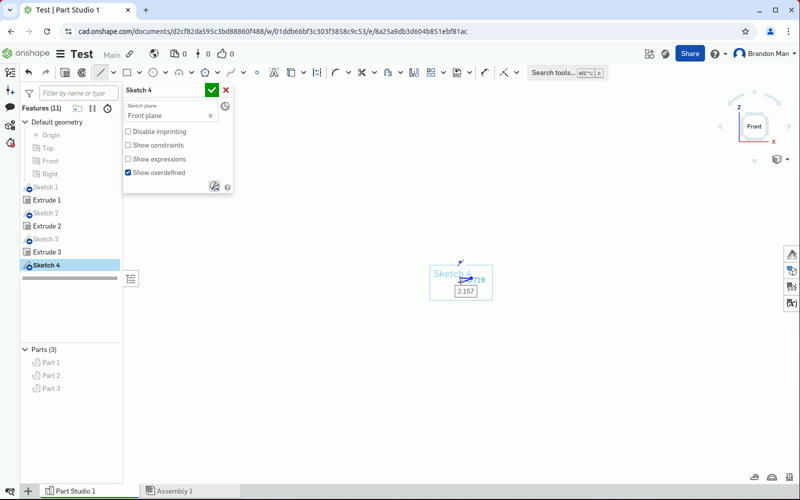
scroll(6)
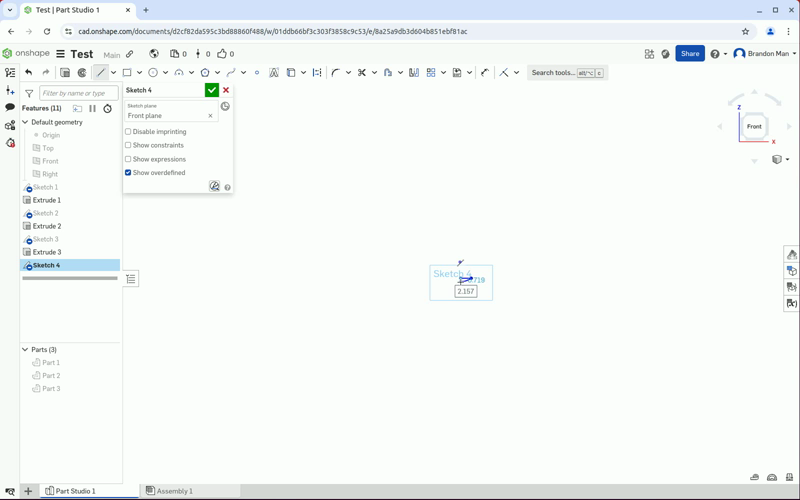
scroll(6)
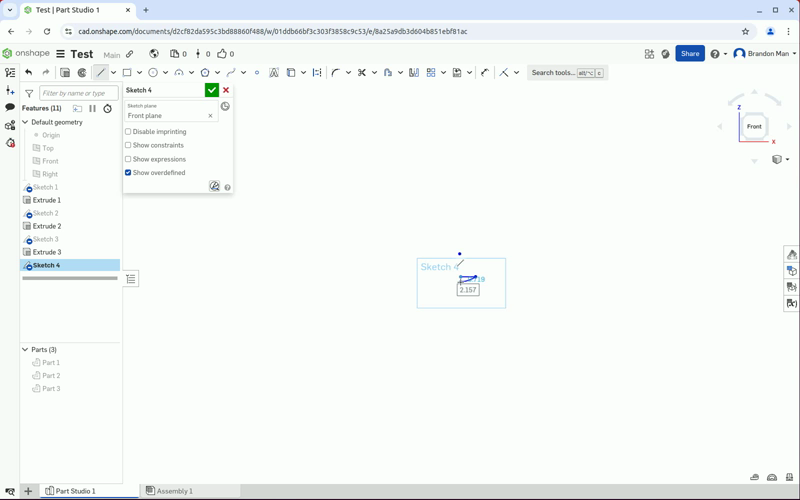
scroll(6)
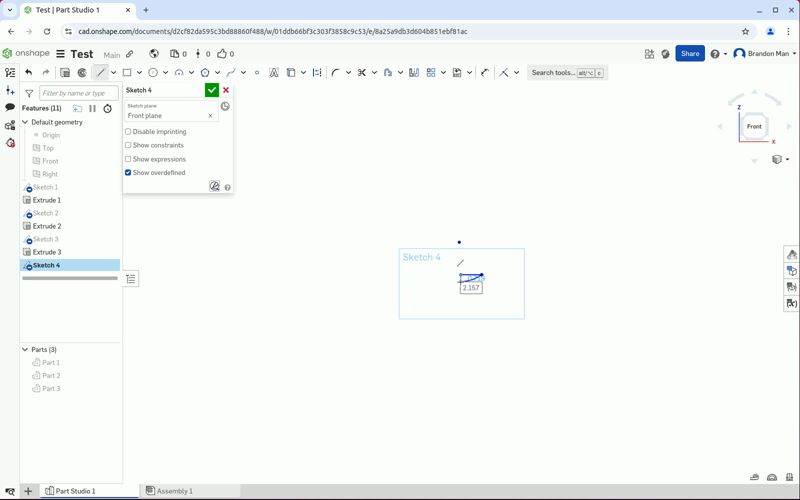
scroll(6)
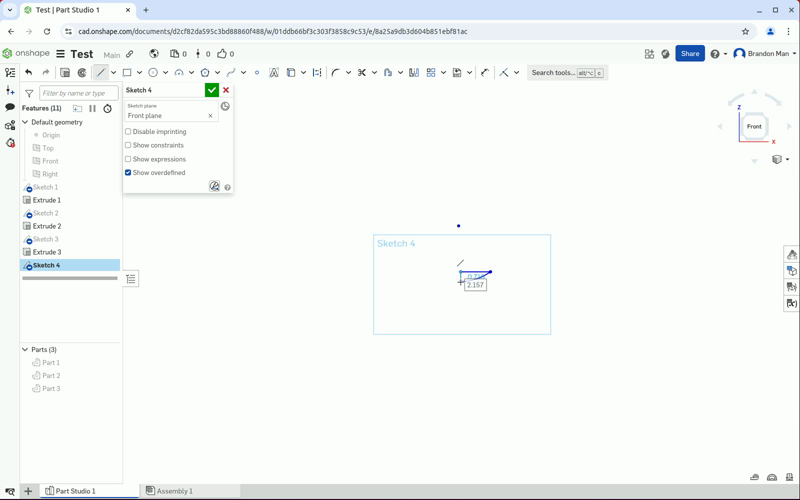
scroll(6)
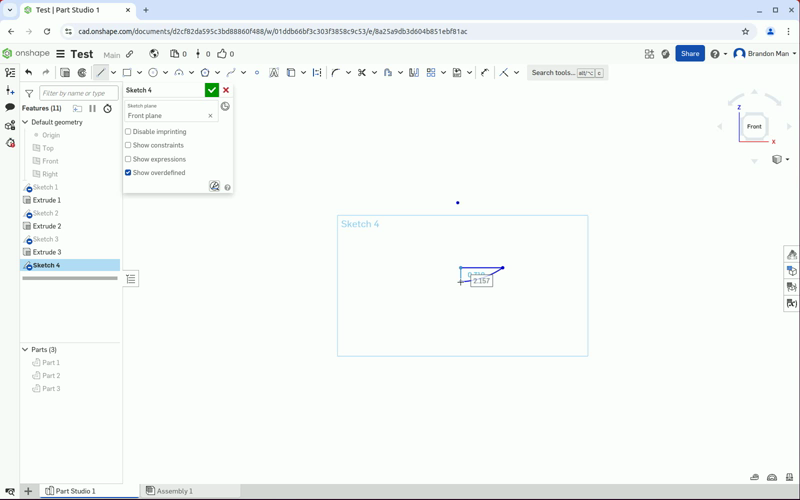
scroll(6)
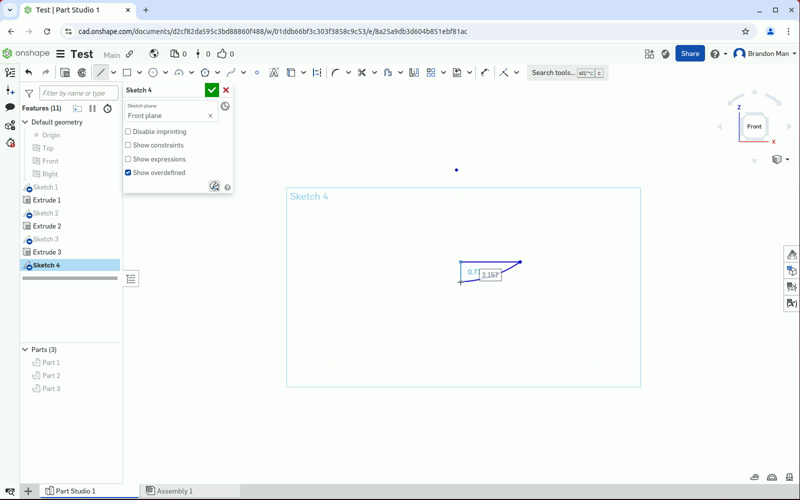
scroll(6)
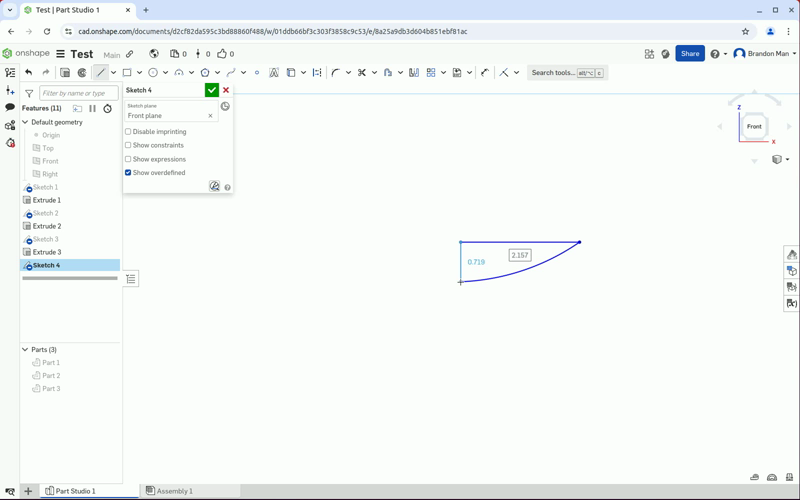
key_up(shift)
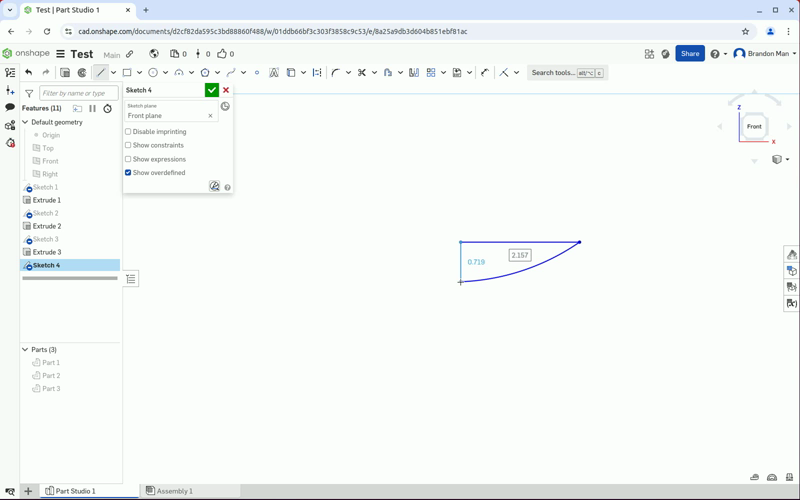
click(460, 281)
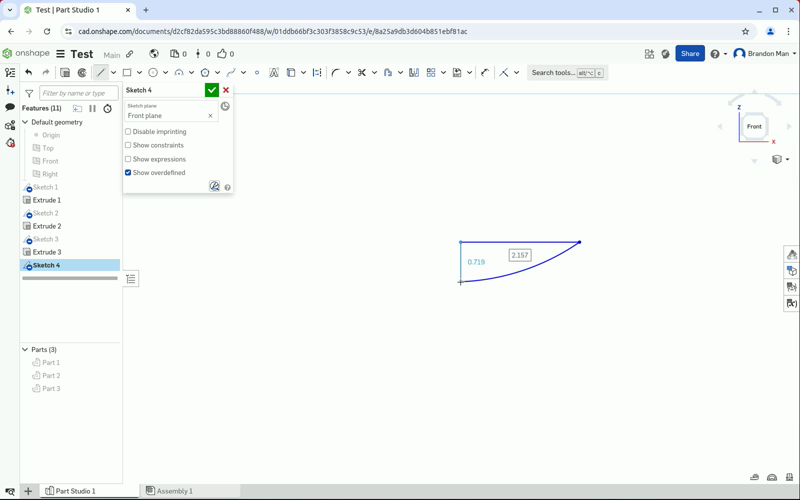
scroll(-6)
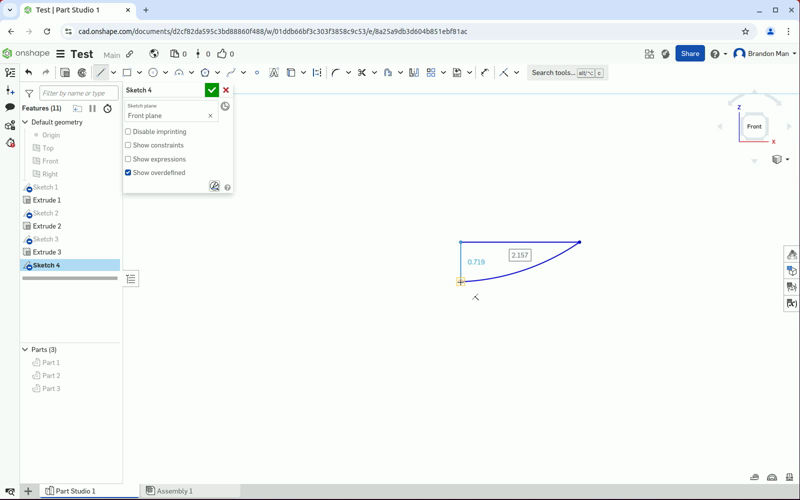
scroll(-6)
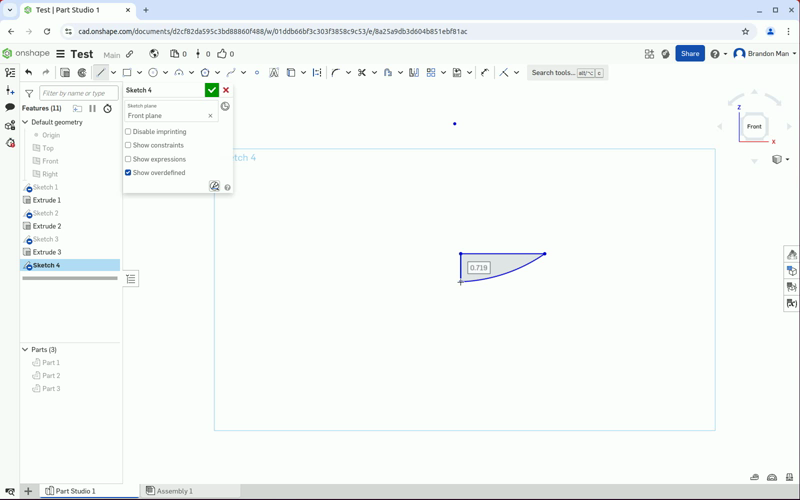
scroll(-6)
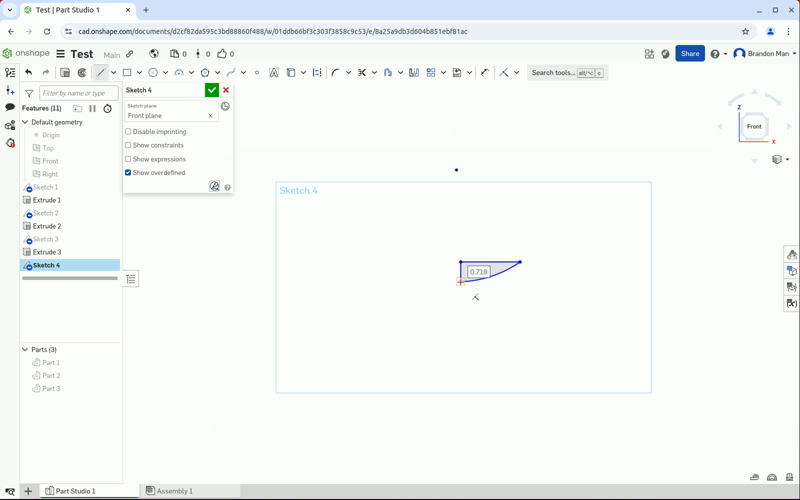
scroll(-6)
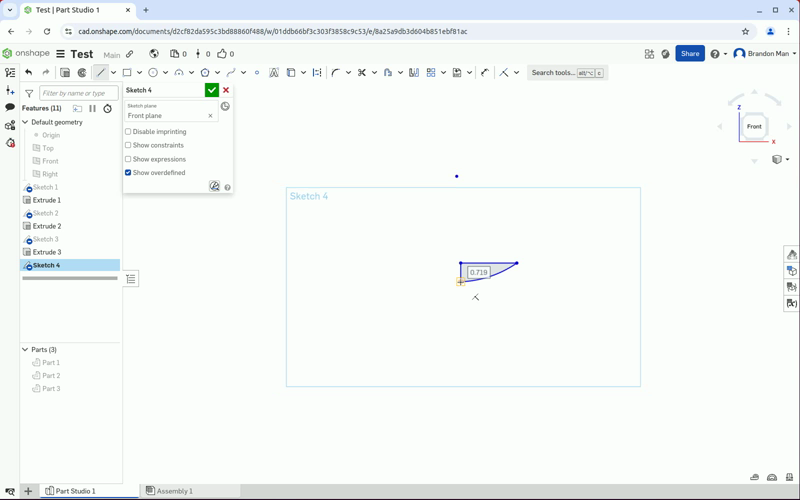
scroll(-6)
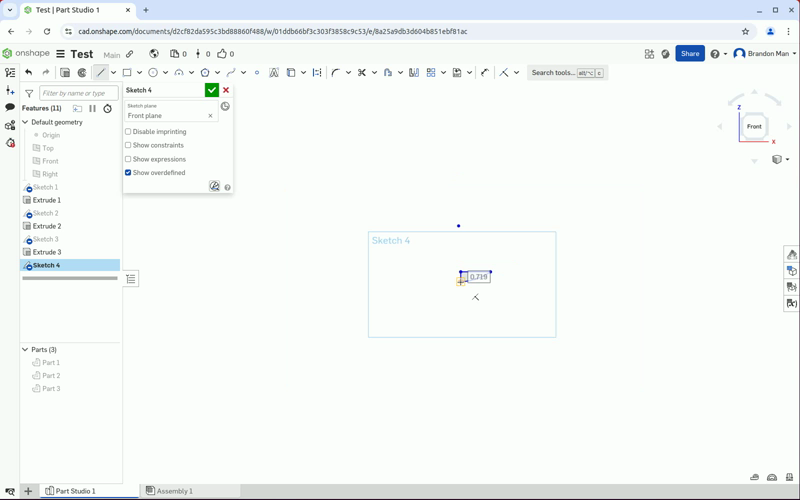
scroll(-6)
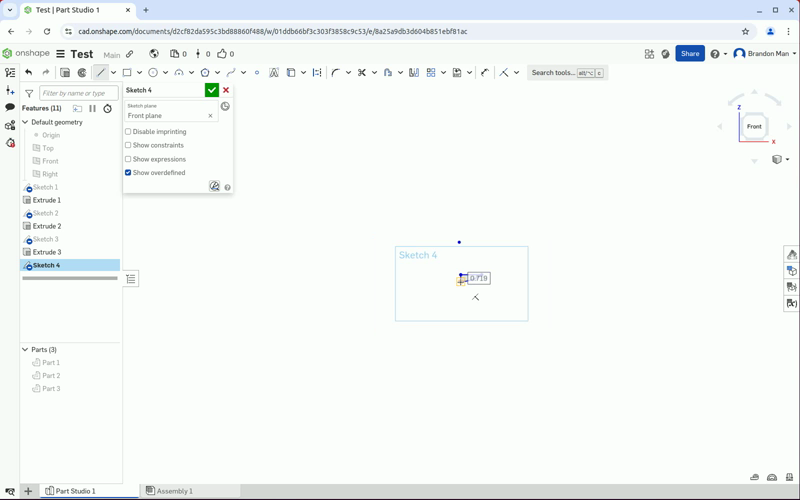
scroll(-6)
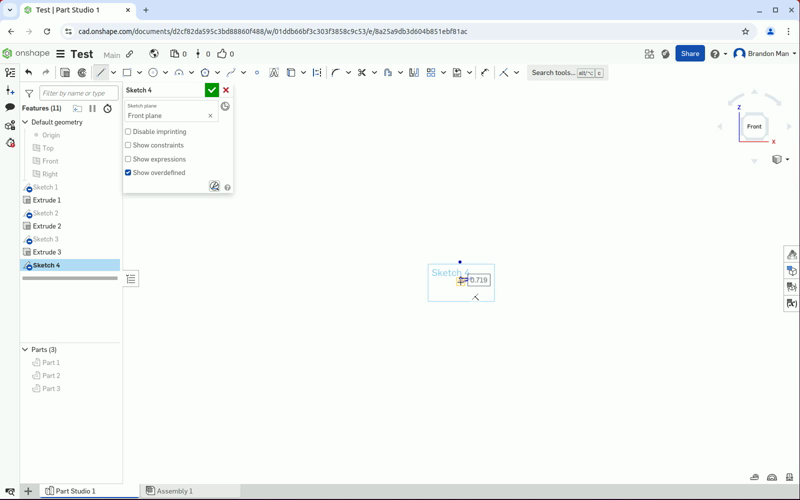
key(esc)
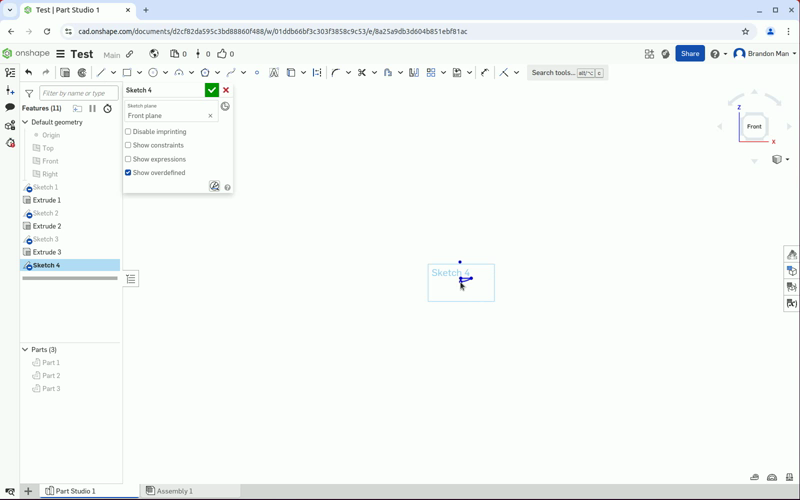
mouse_move(461, 280)
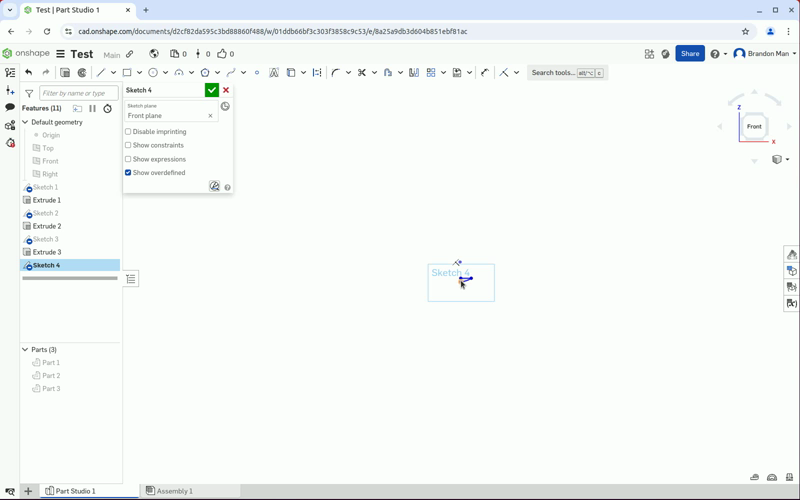
scroll(6)
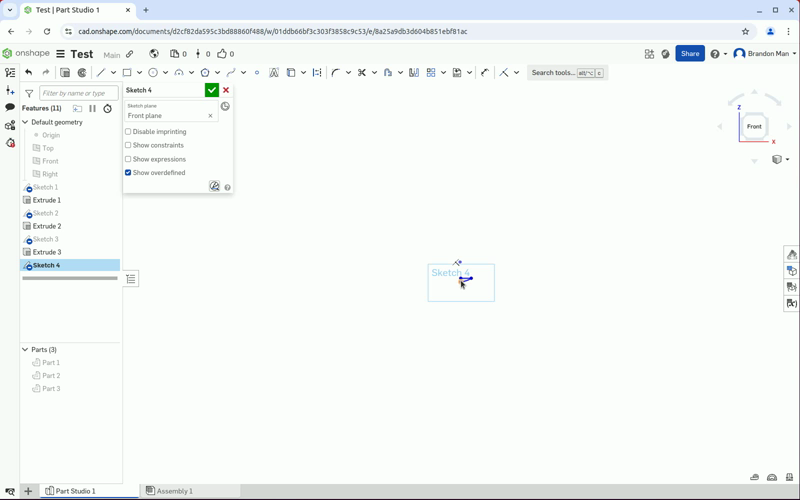
scroll(6)
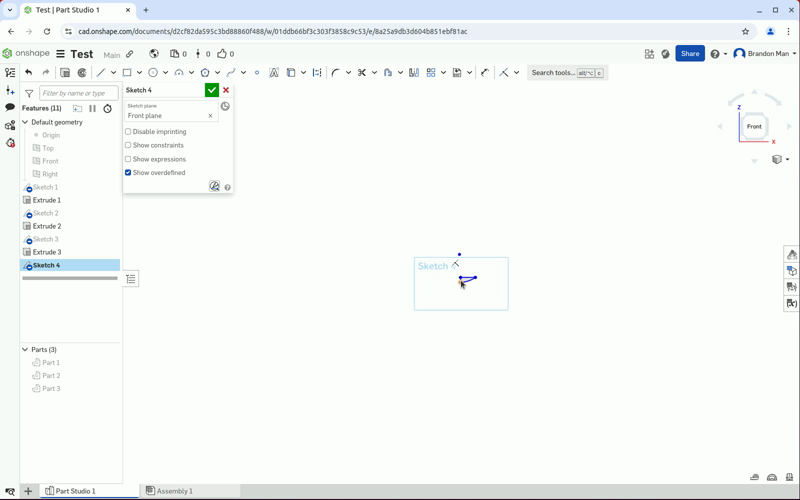
scroll(6)
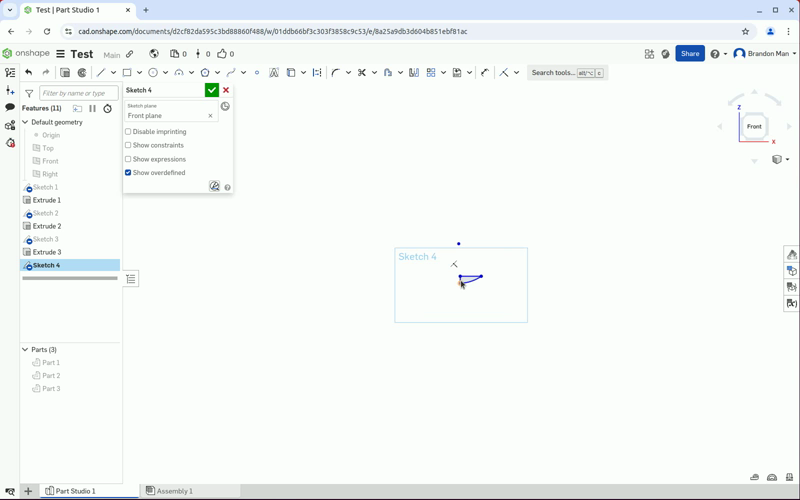
scroll(6)
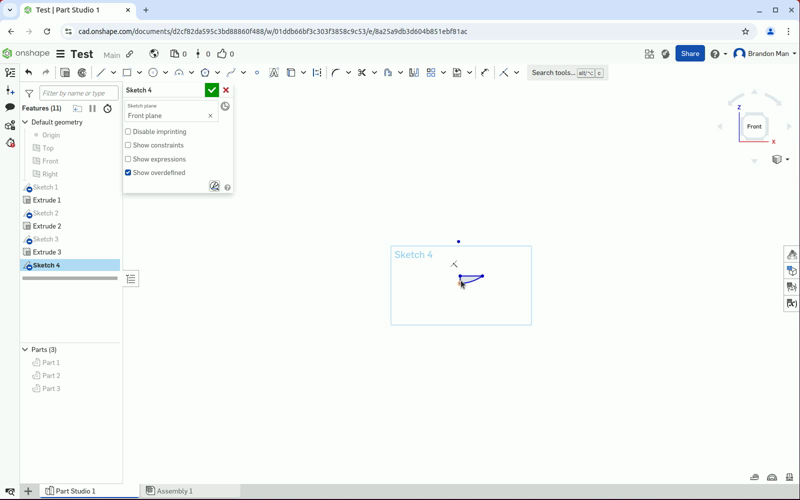
scroll(6)
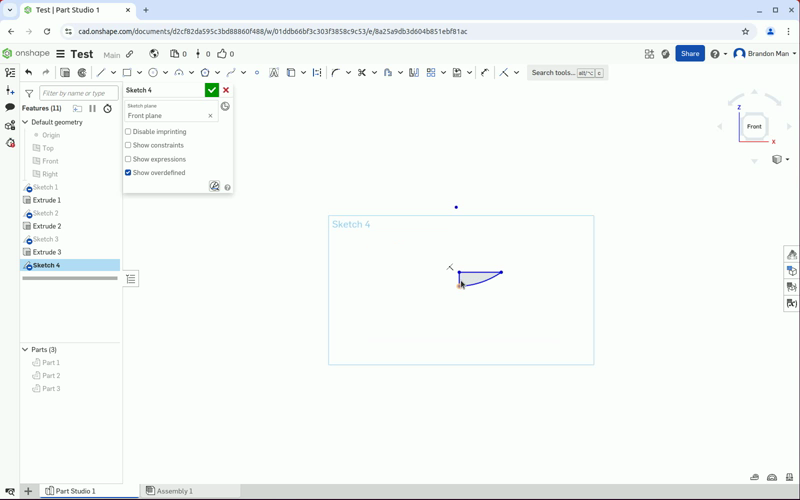
scroll(6)
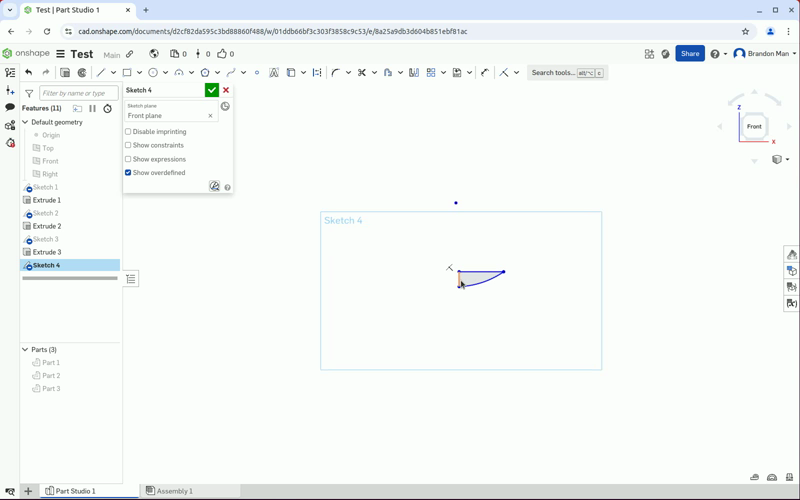
scroll(6)
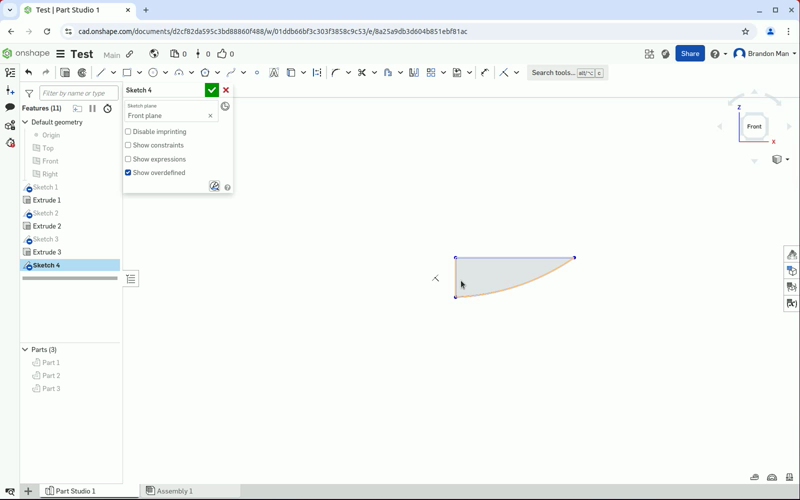
click(461, 280)
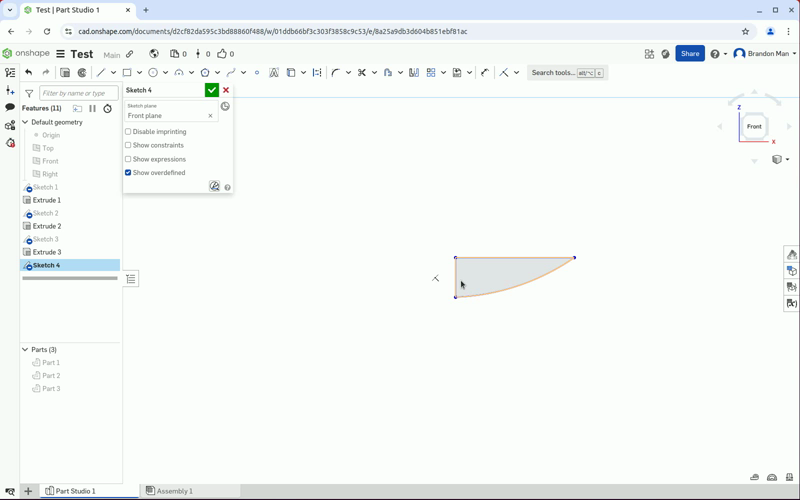
scroll(-6)
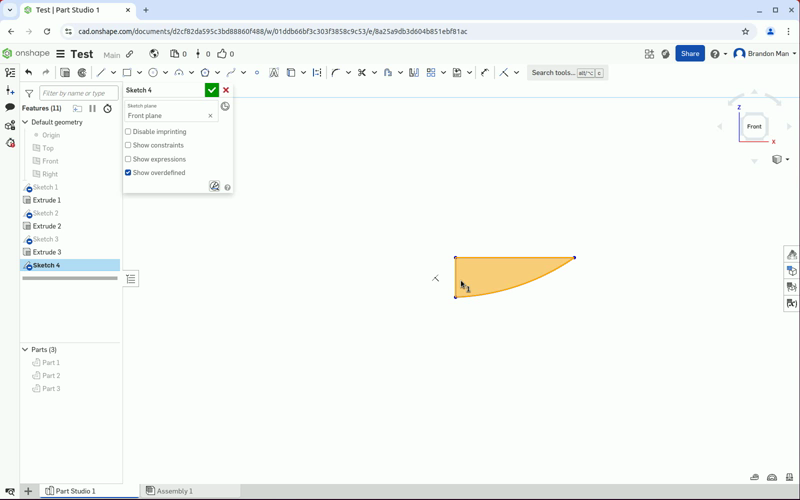
scroll(-6)
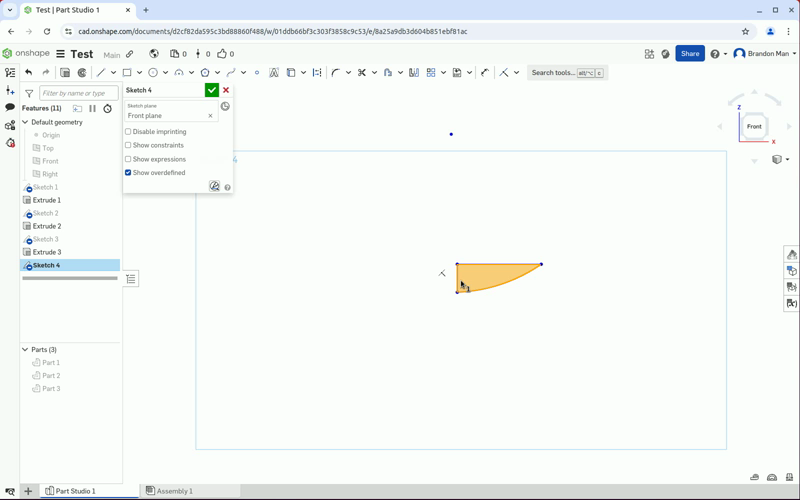
scroll(-6)
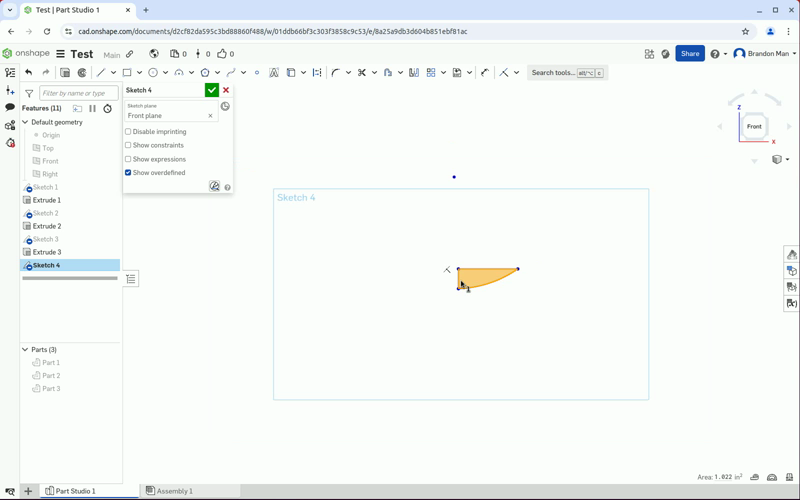
scroll(-6)
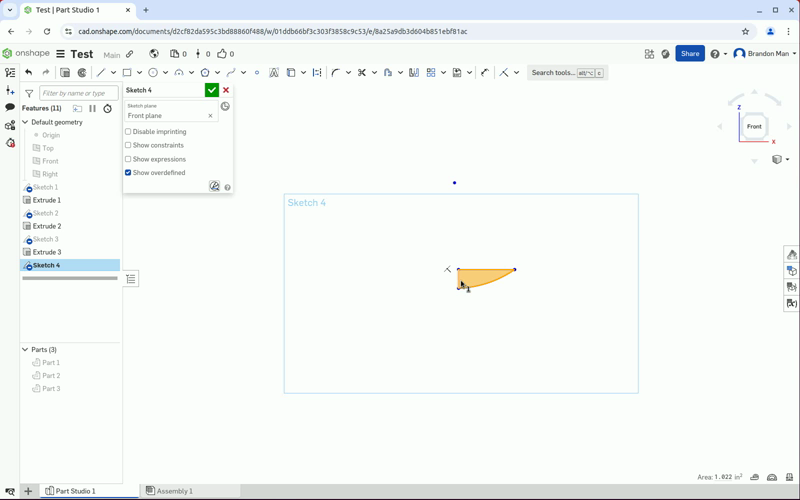
scroll(-6)
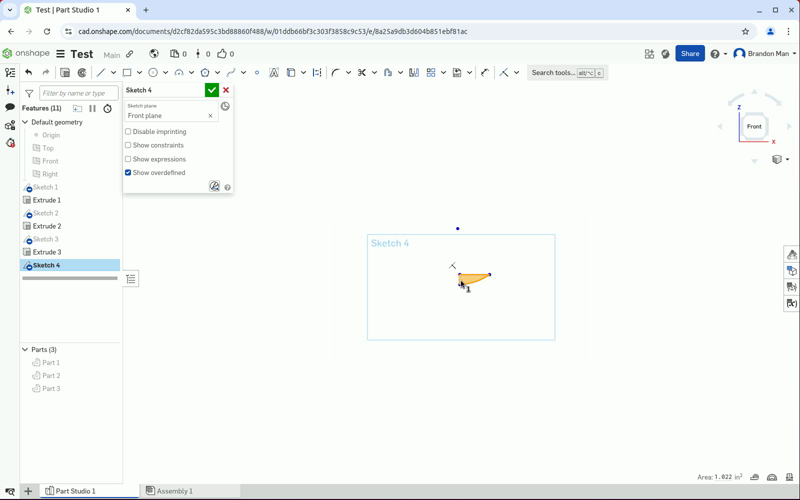
scroll(-6)
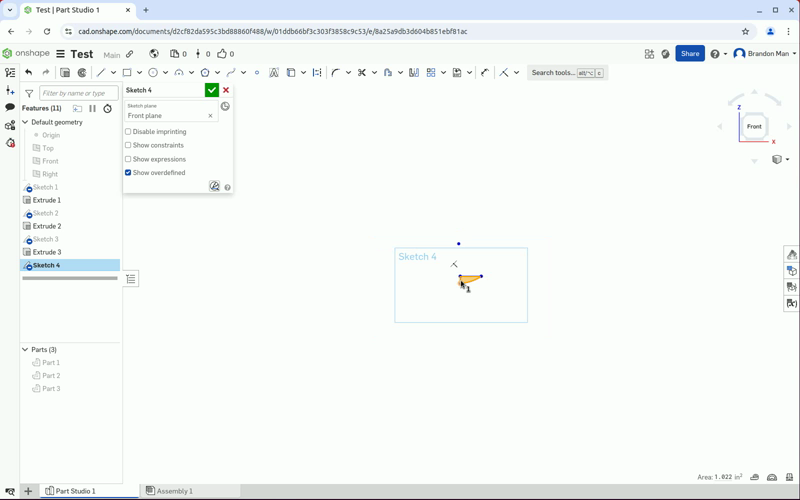
scroll(-6)
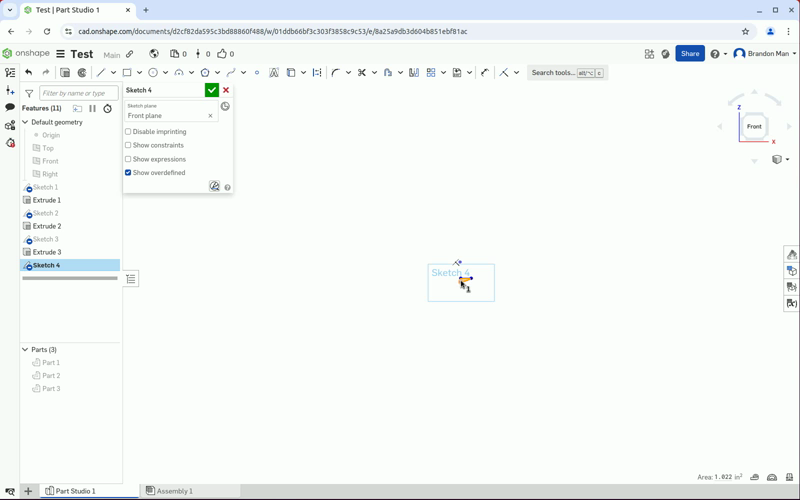
mouse_move(73, 352)
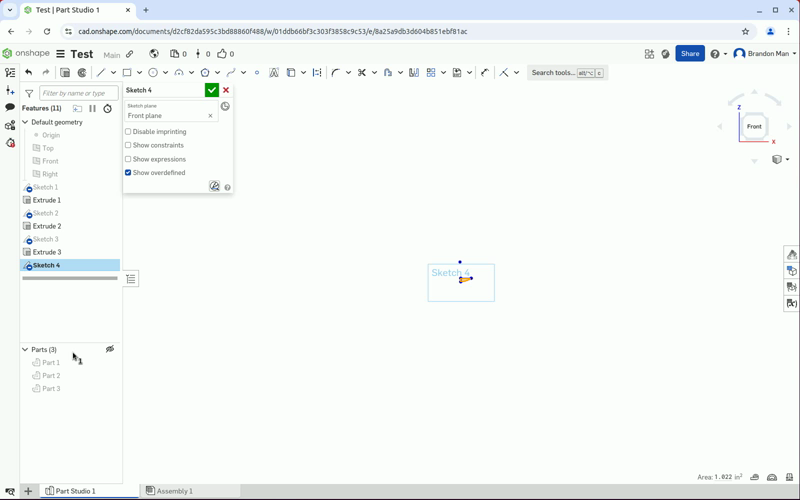
key(shift+y)
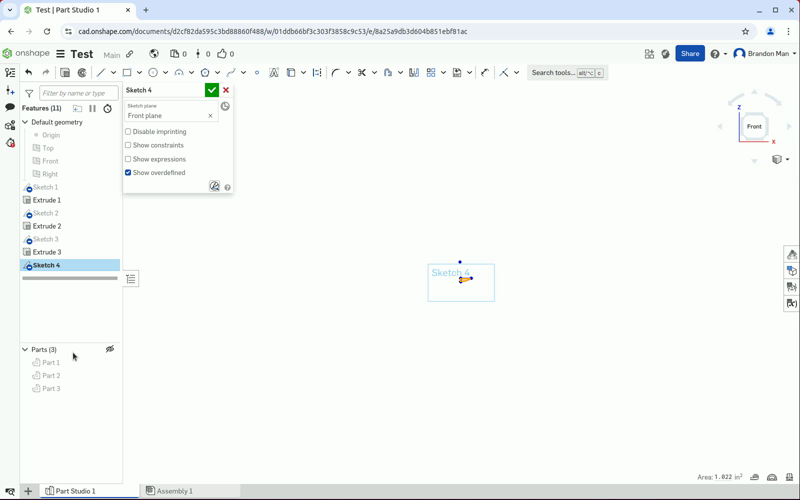
key(shift+e)
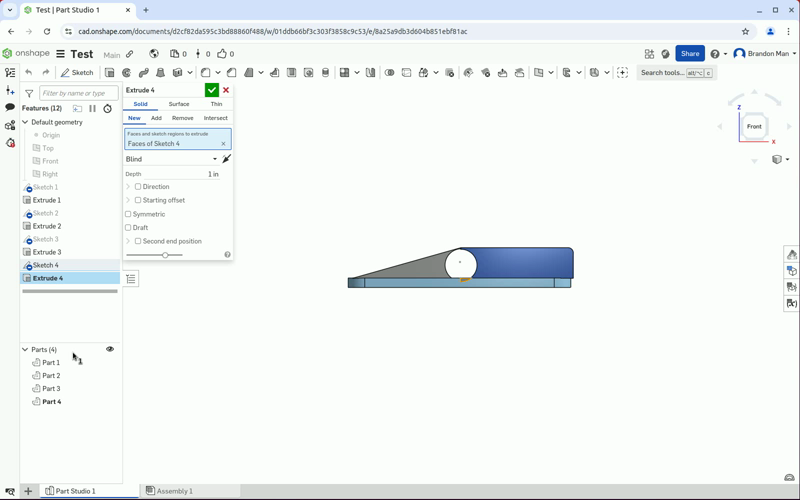
mouse_move(143, 106)
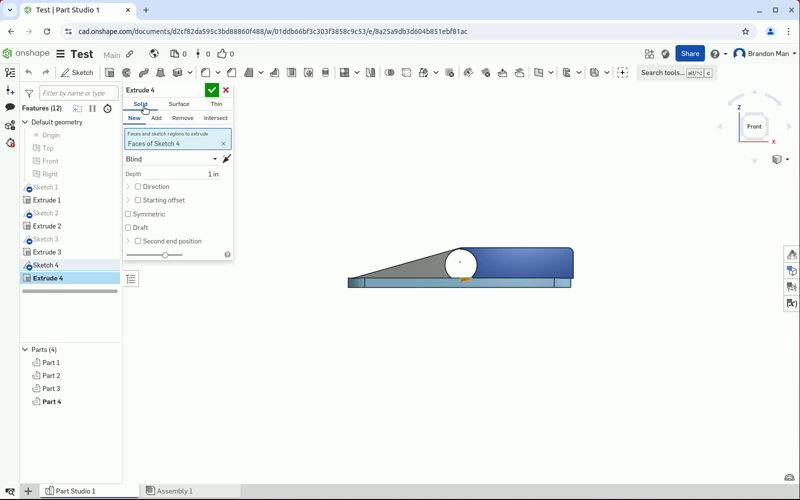
click(143, 106)
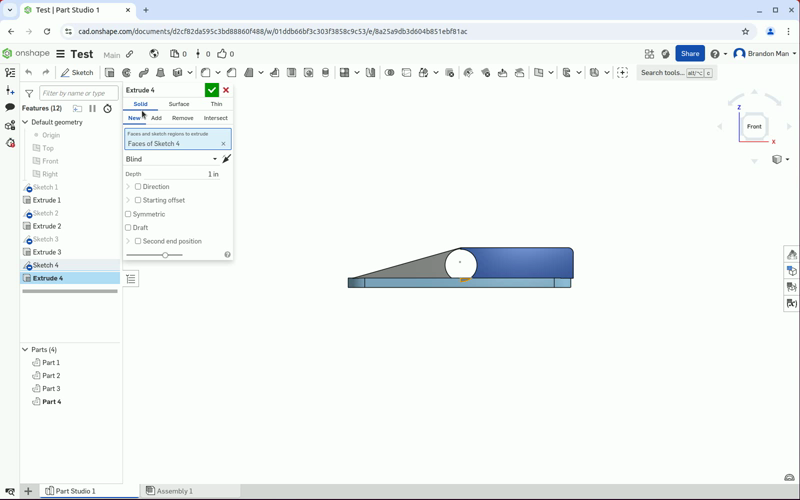
mouse_move(137, 120)
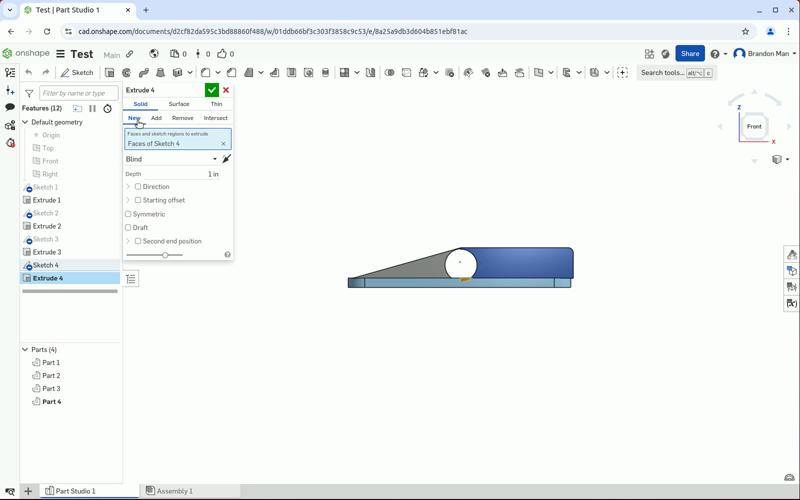
click(137, 120)
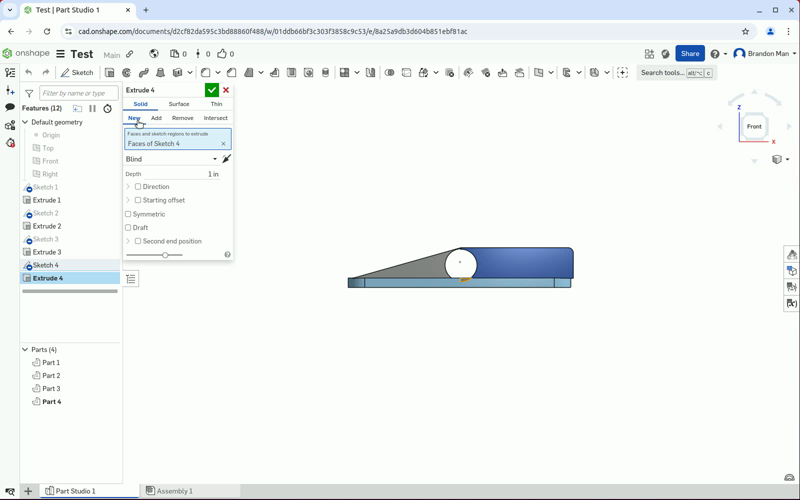
key(tab, 4)
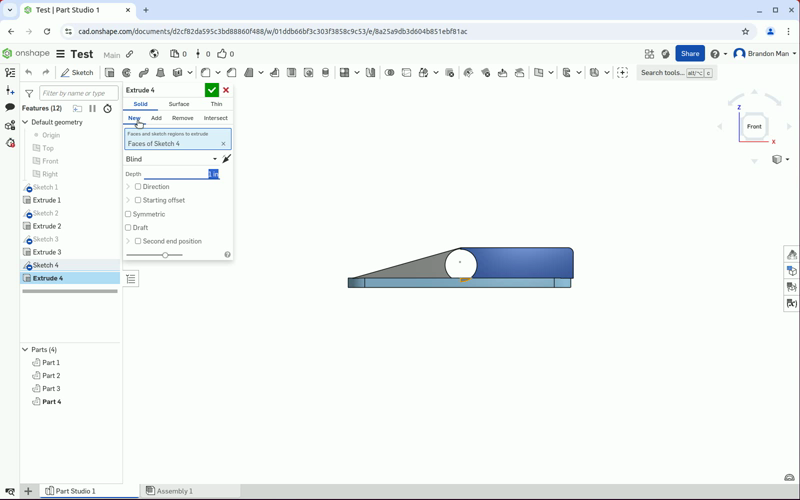
text(12.998)
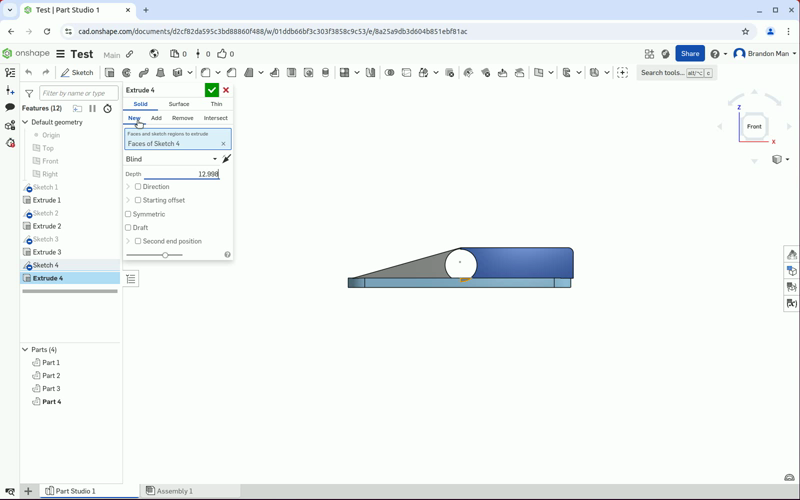
key(tab, 3)
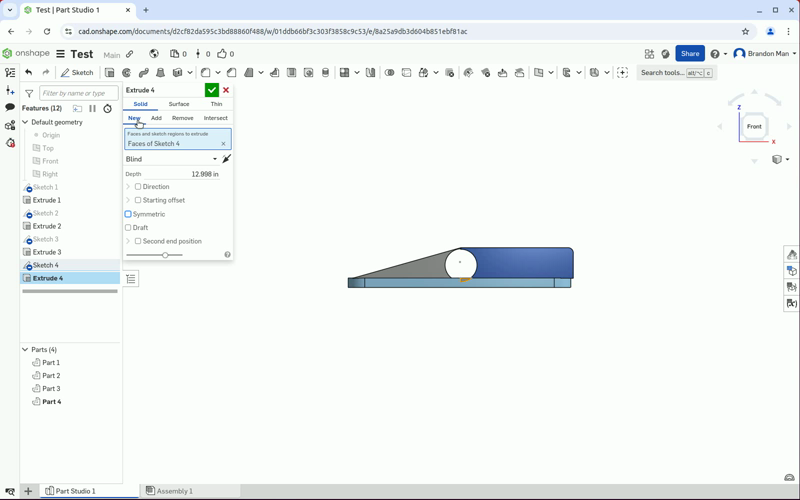
key(space)
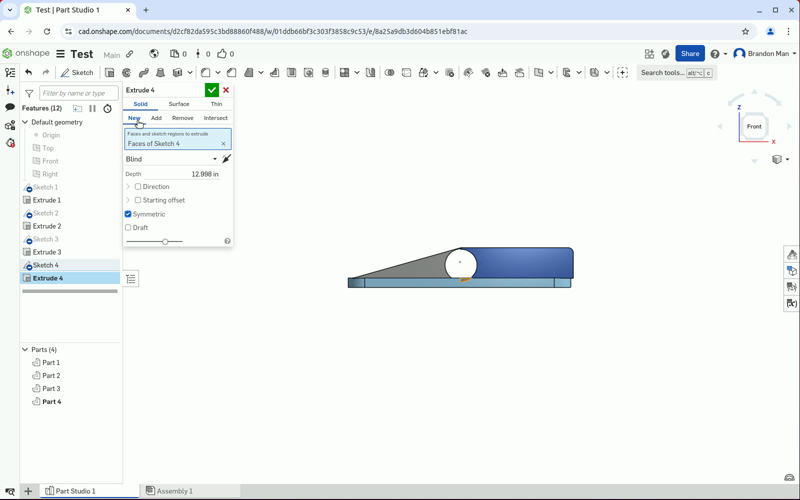
key(enter)
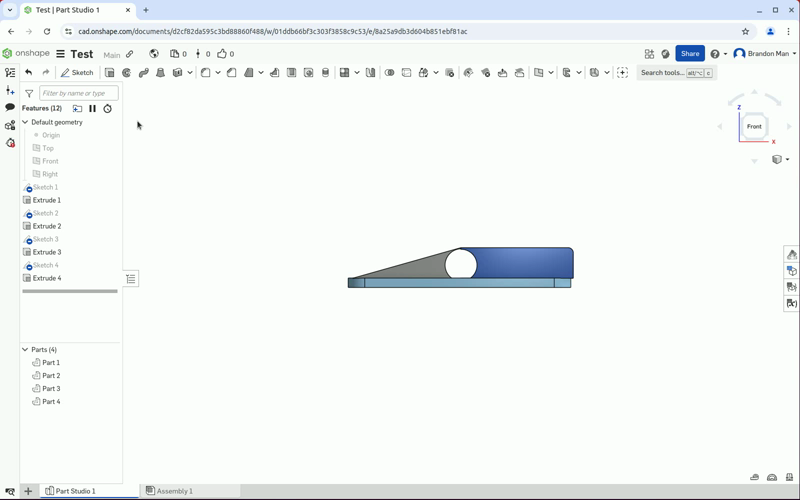
key(shift+h)
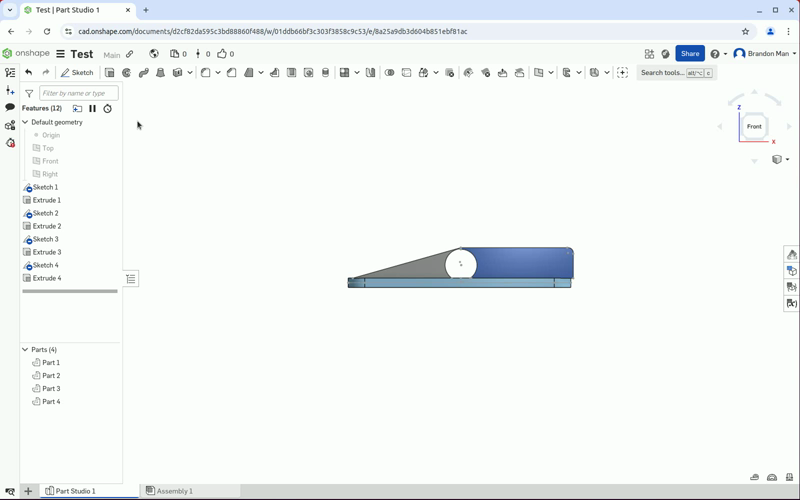
key(shift+h)
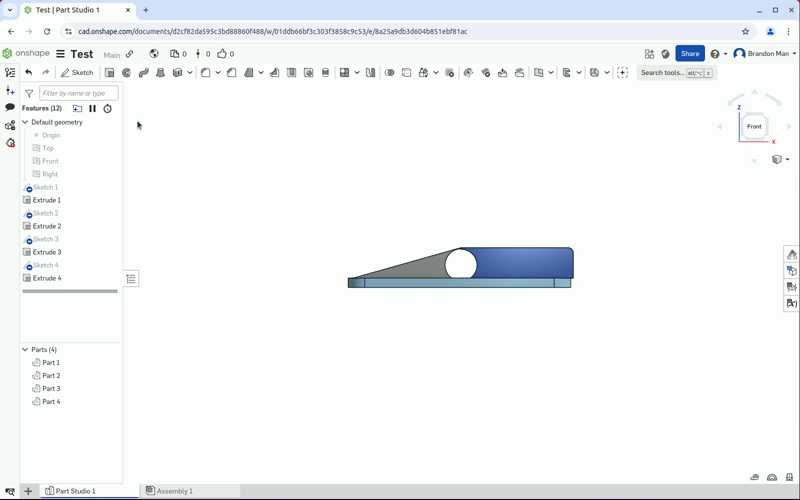
mouse_move(73, 189)
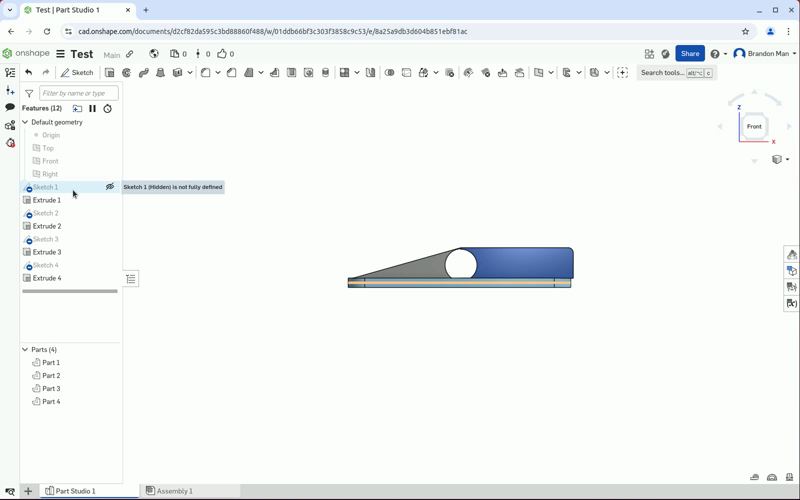
click(73, 189)
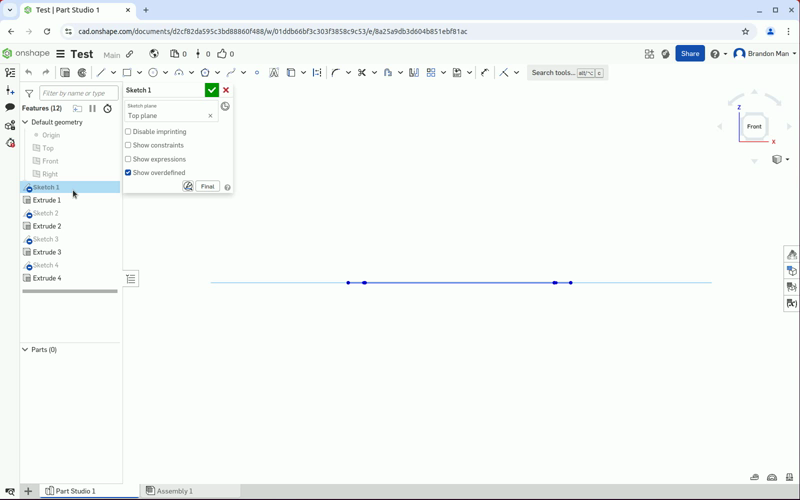
mouse_move(229, 92)
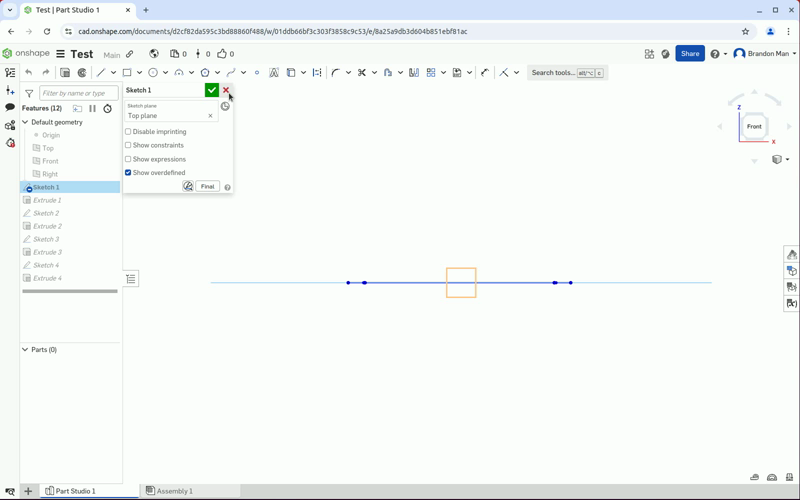
click(229, 92)
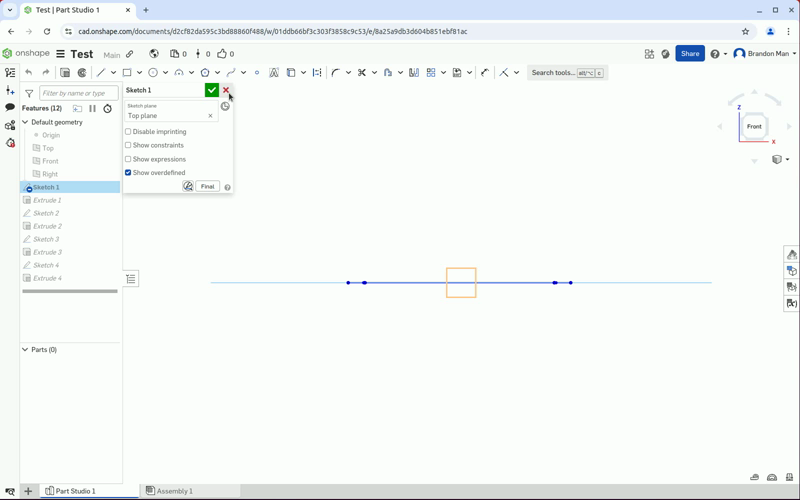
key(shift+s)
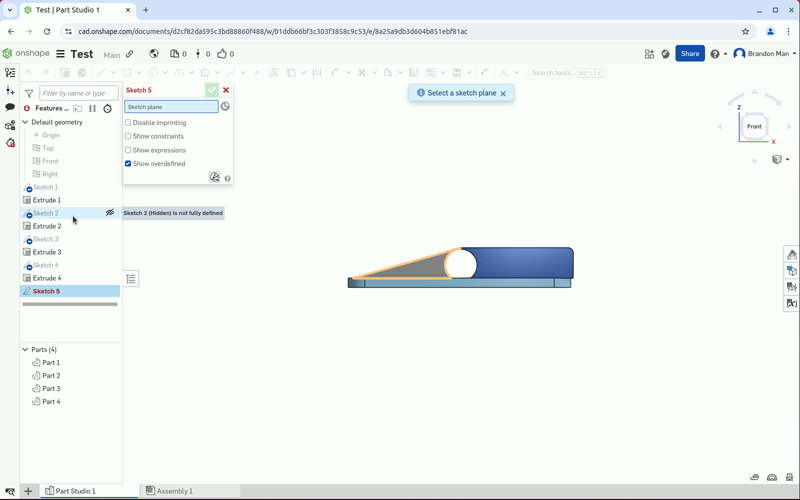
scroll(3)
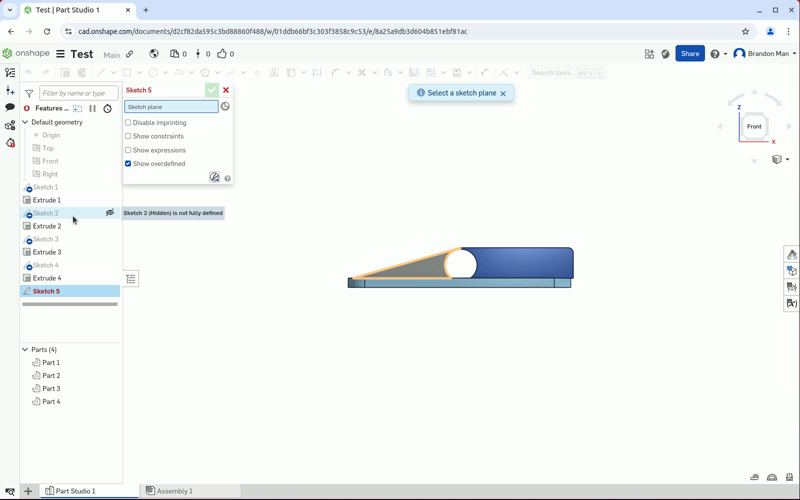
mouse_move(73, 163)
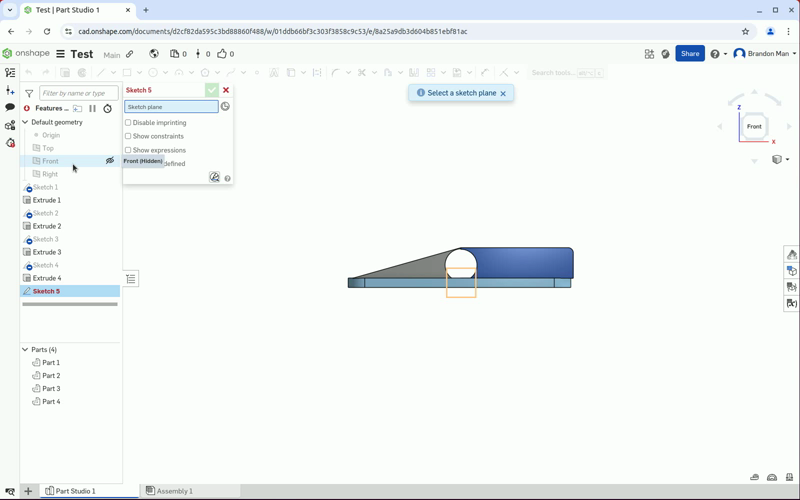
click(73, 163)
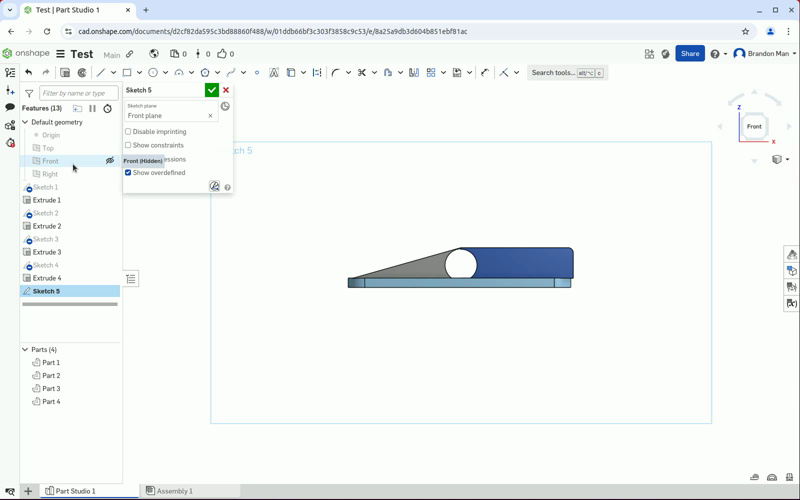
mouse_move(73, 352)
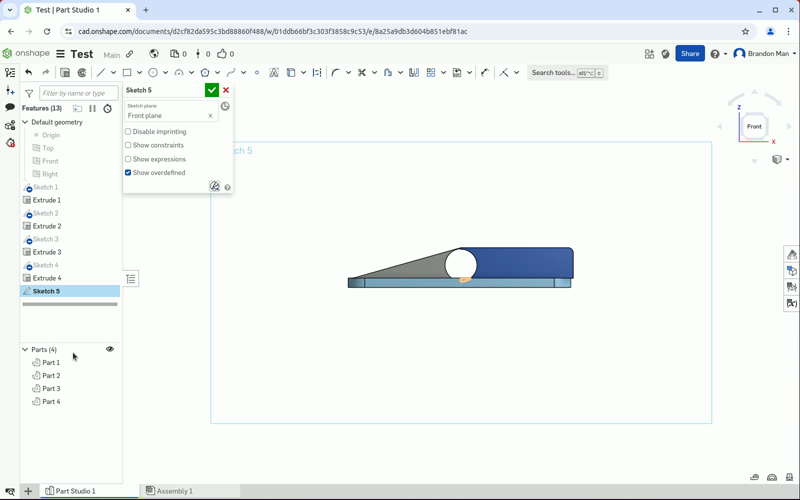
key(y)
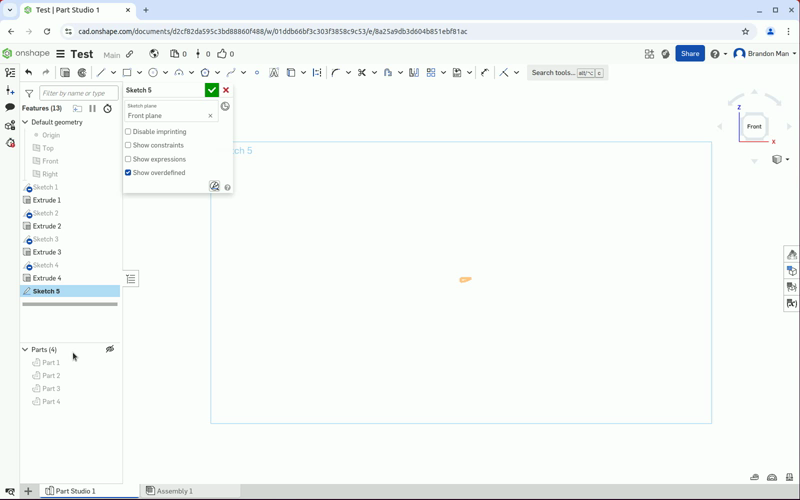
key(a)
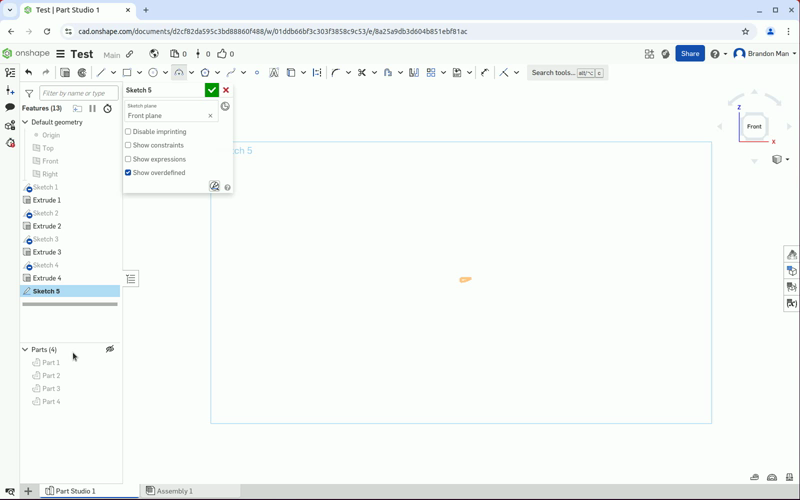
key_down(shift)
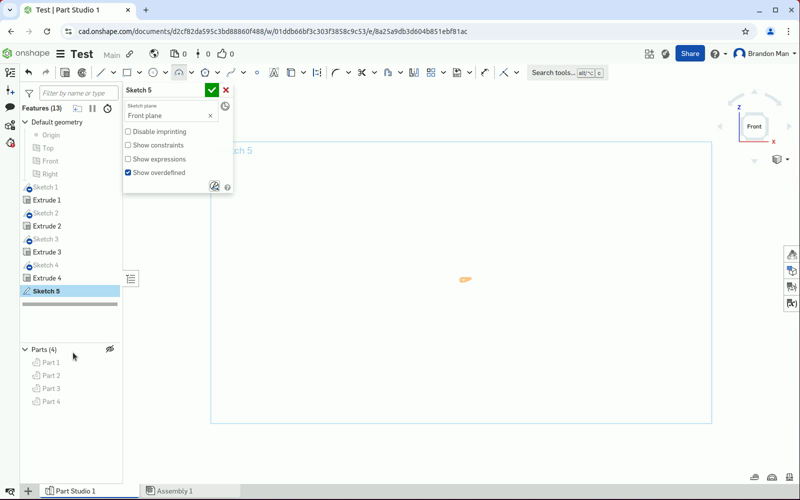
mouse_move(451, 278)
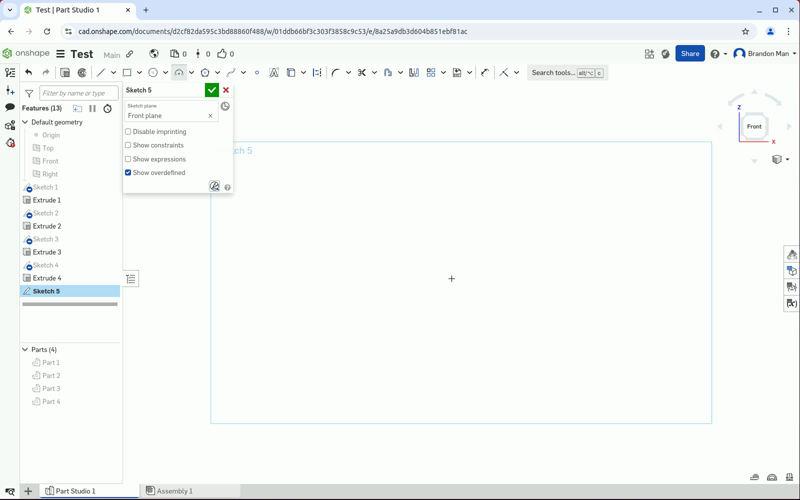
click(451, 278)
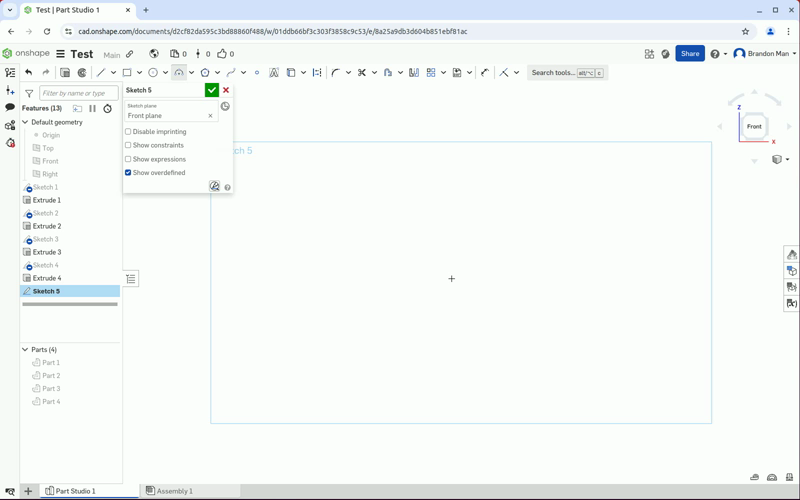
key_up(shift)
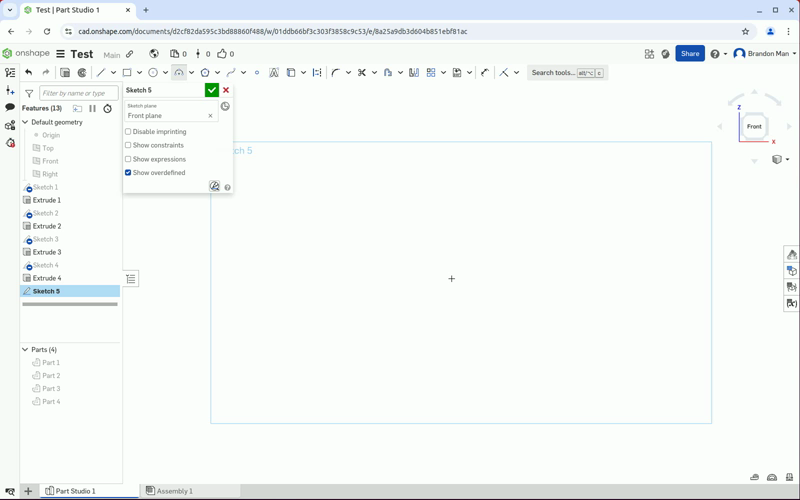
key_down(shift)
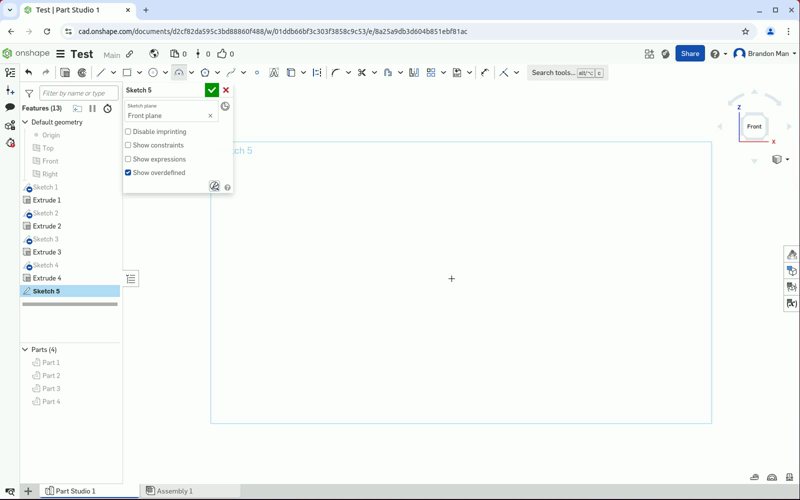
mouse_move(461, 281)
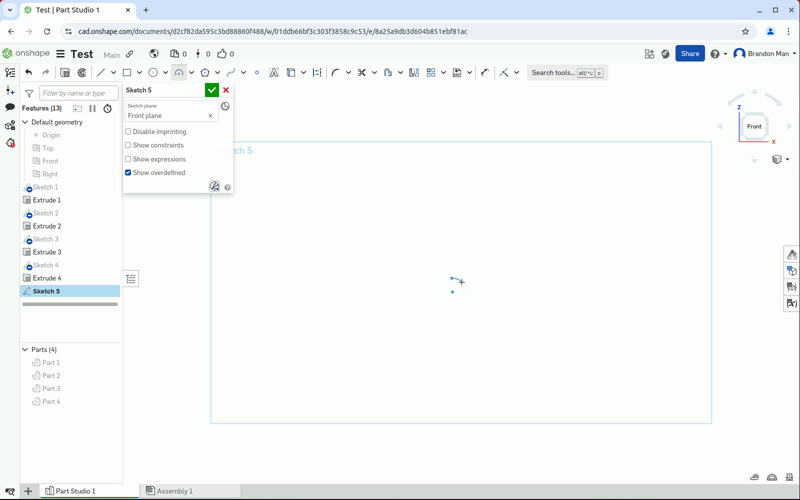
click(461, 281)
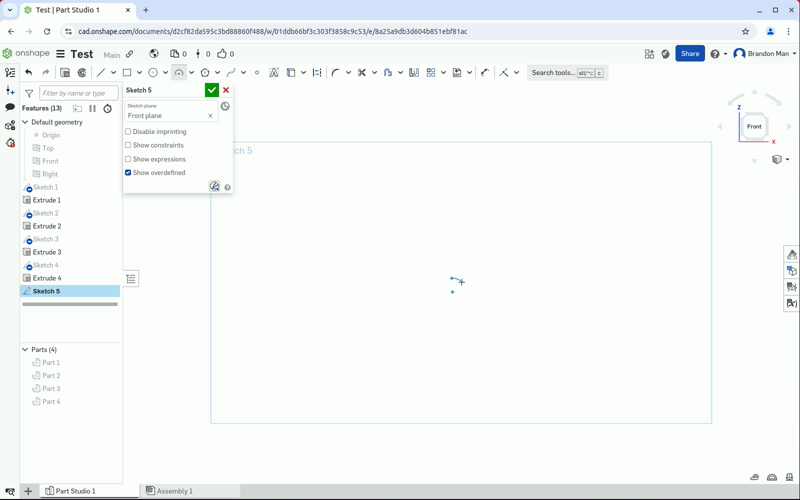
mouse_move(456, 280)
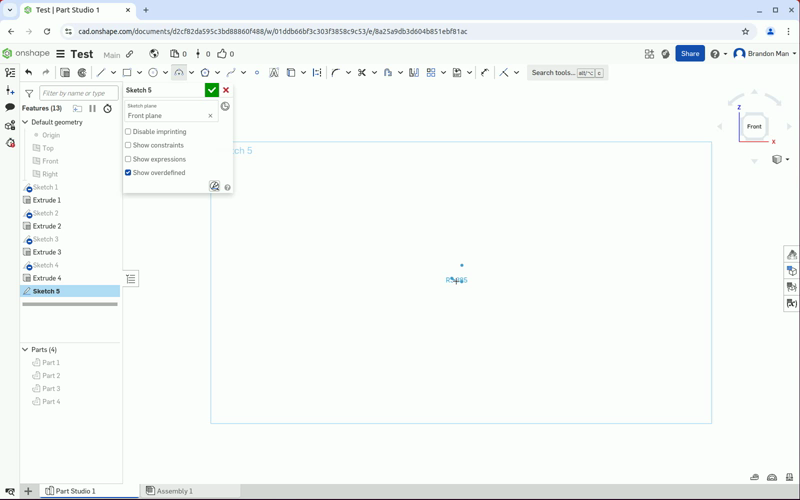
click(456, 280)
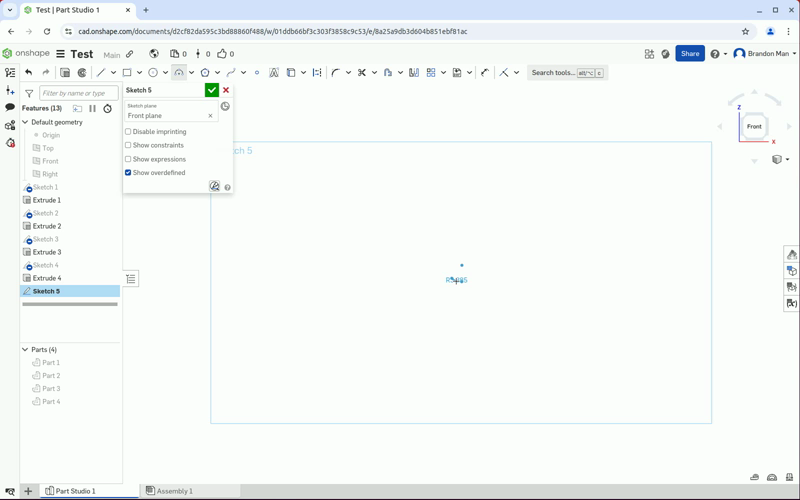
key_up(shift)
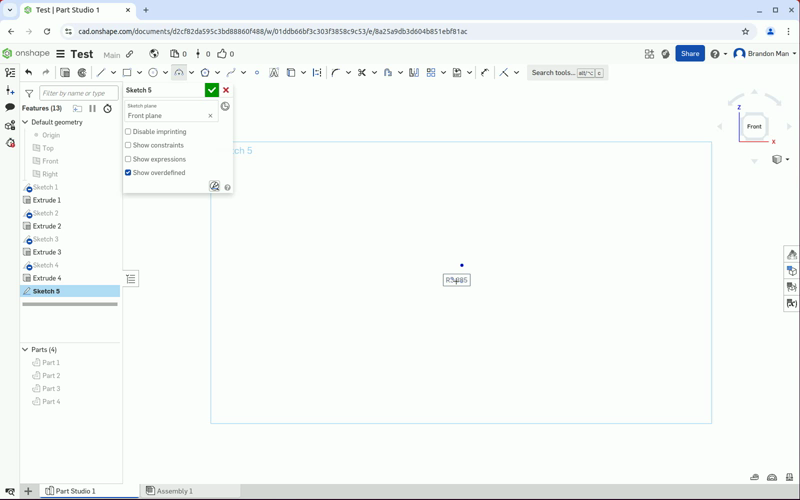
key(esc)
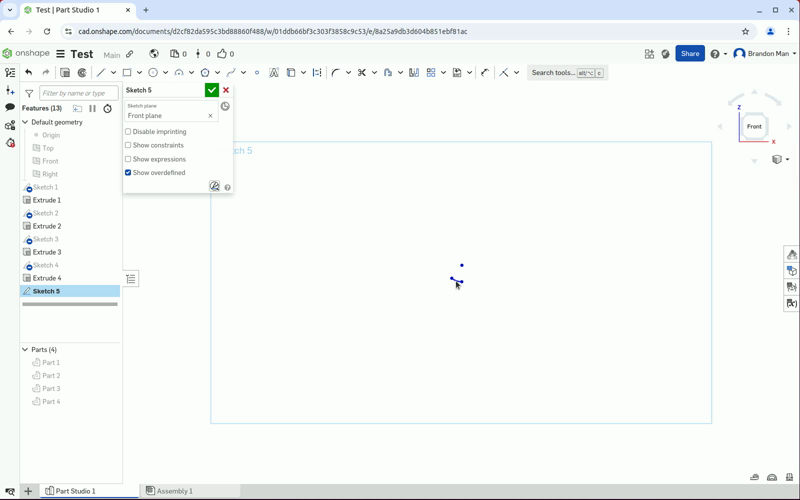
key(l)
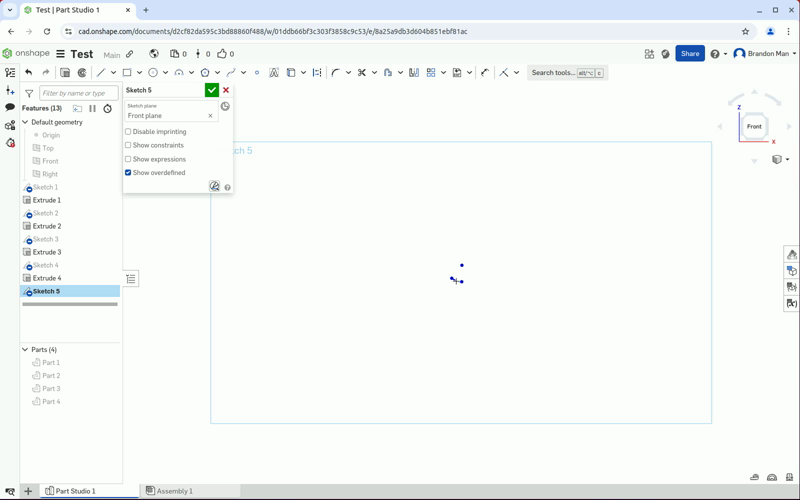
mouse_move(461, 281)
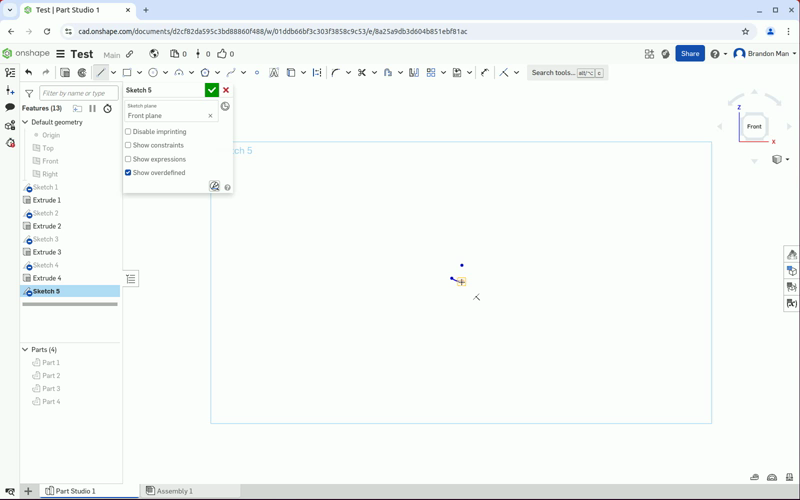
click(461, 281)
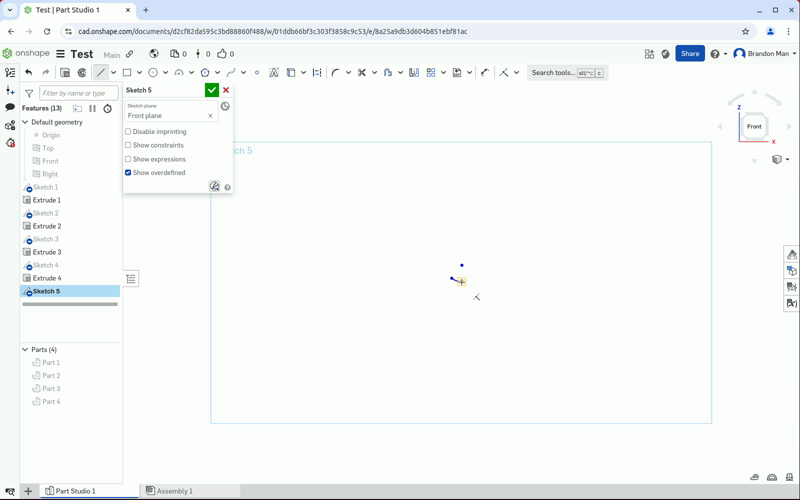
key_down(shift)
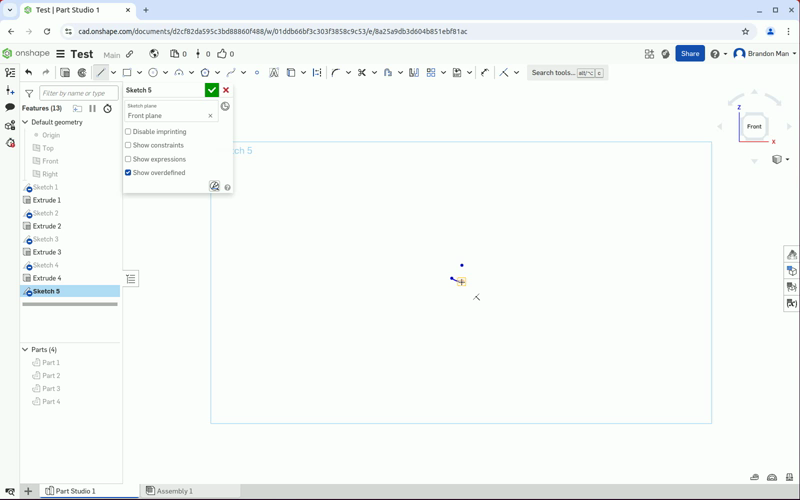
mouse_move(492, 281)
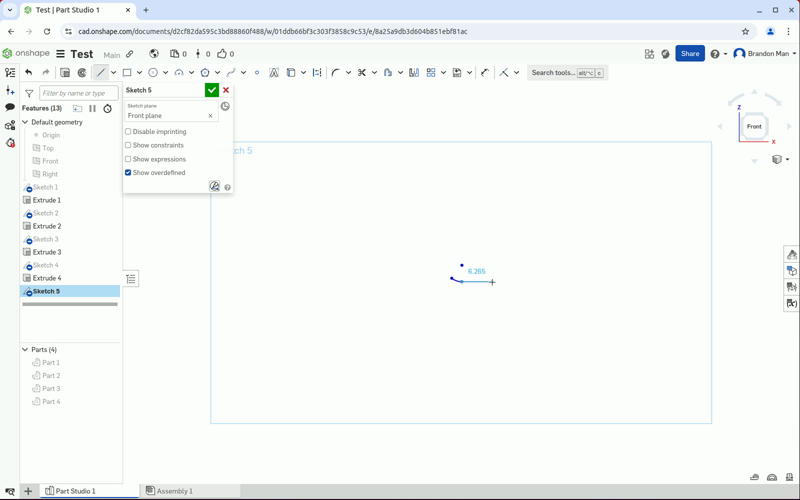
mouse_move(461, 278)
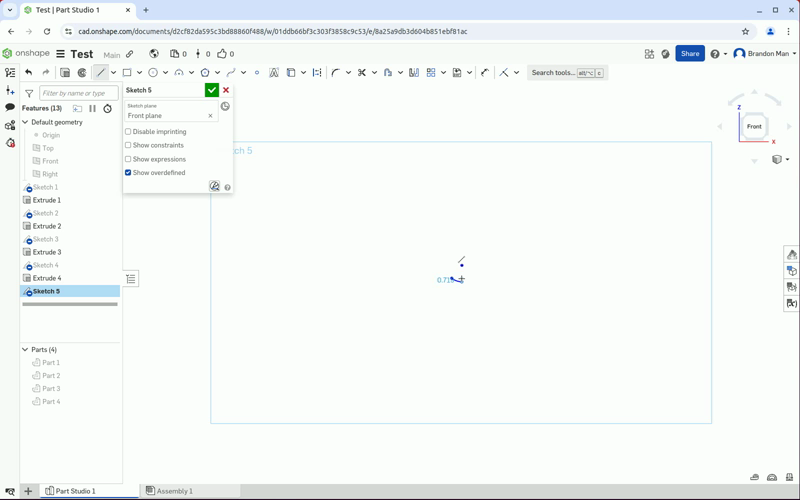
scroll(6)
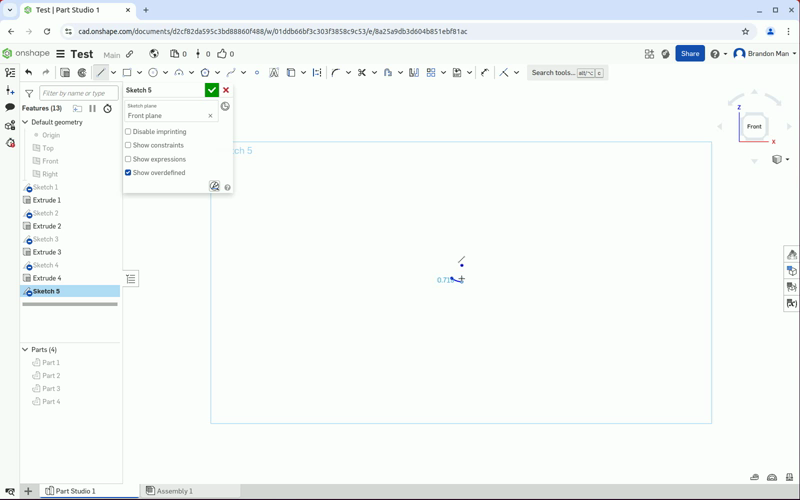
scroll(6)
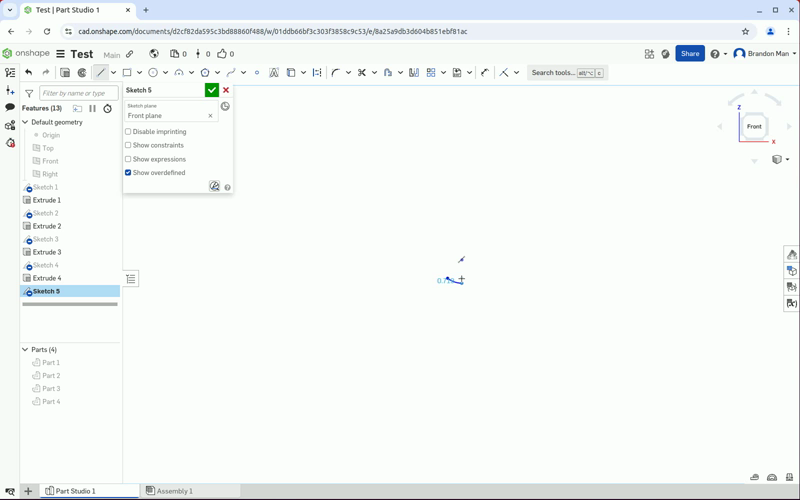
scroll(6)
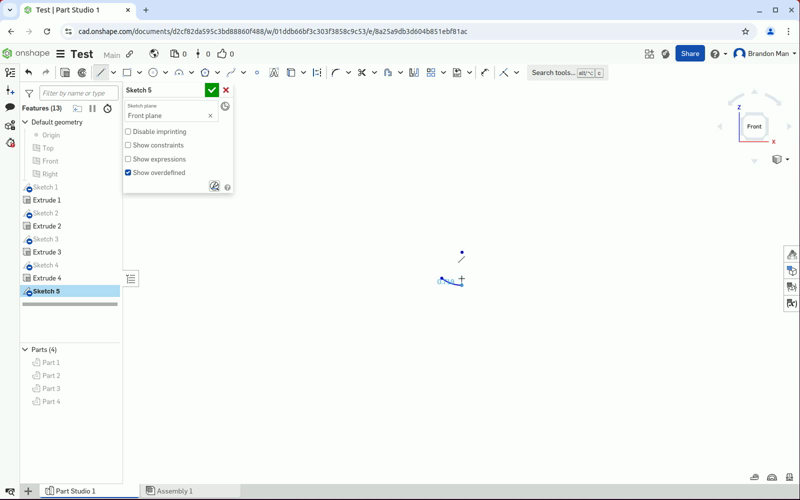
scroll(6)
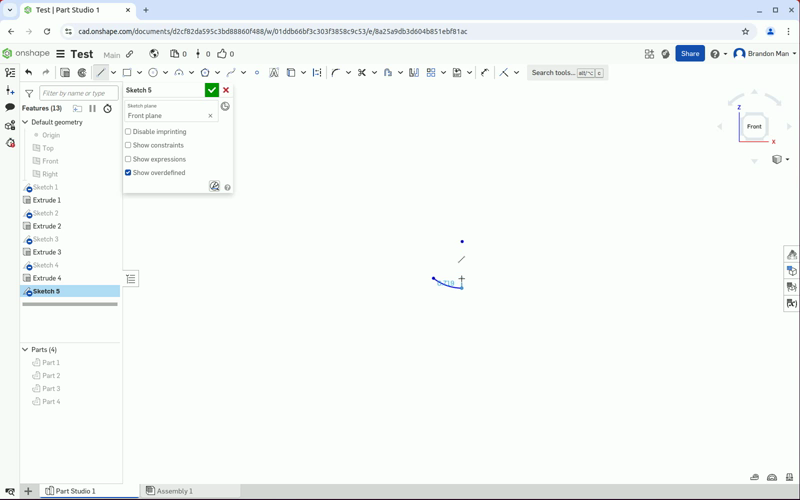
scroll(6)
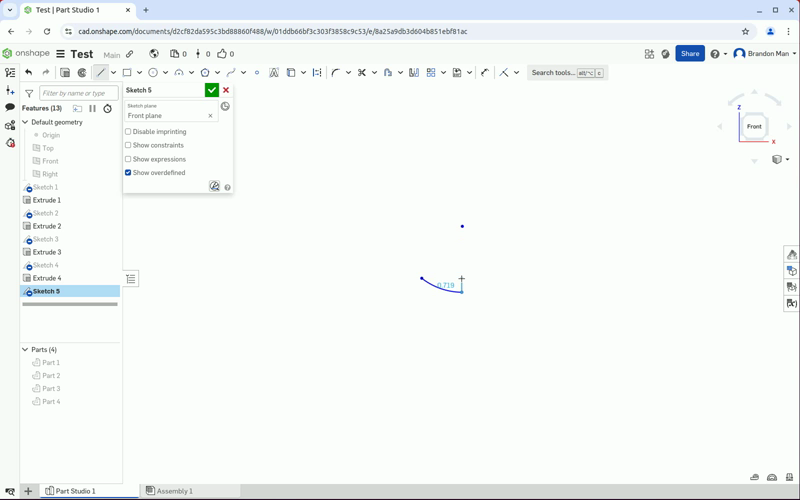
scroll(6)
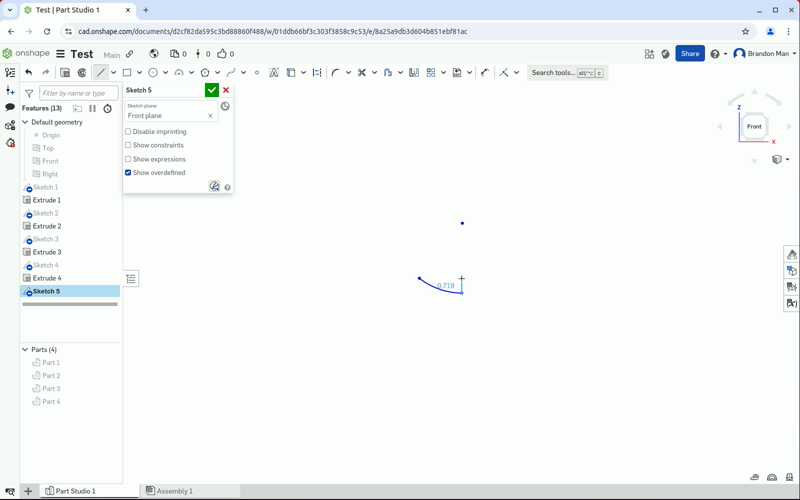
scroll(6)
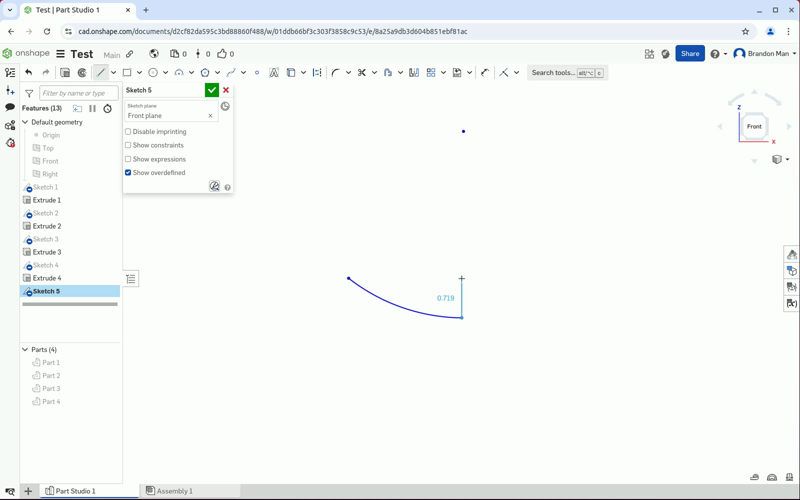
click(461, 278)
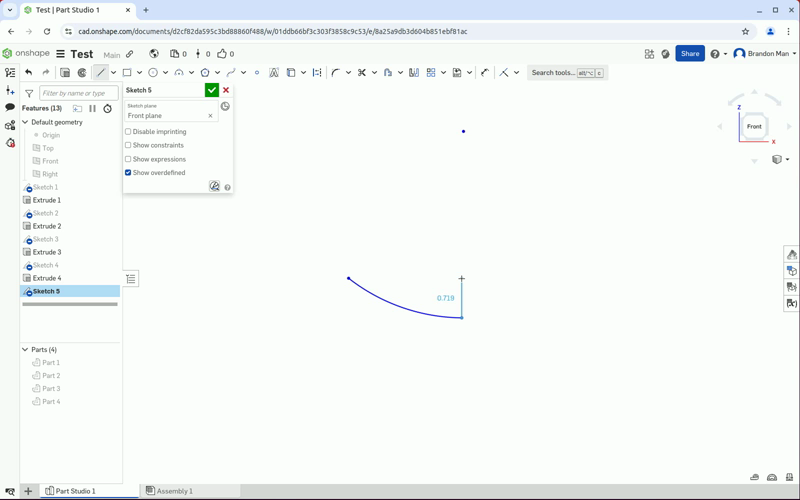
scroll(-6)
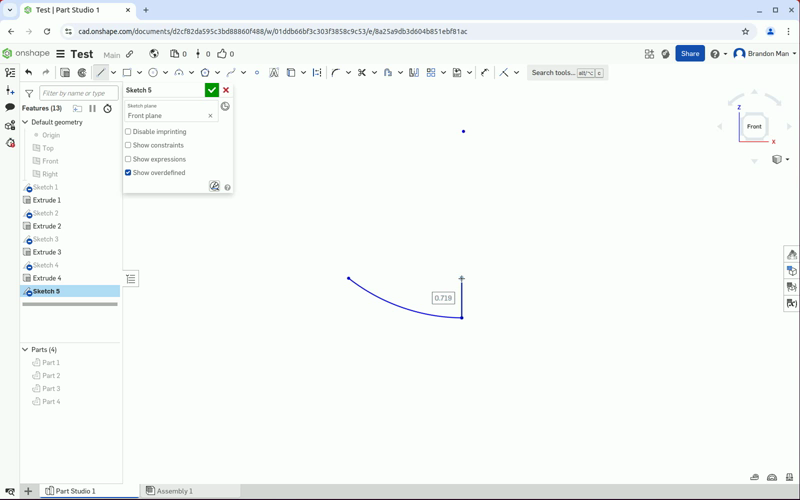
scroll(-6)
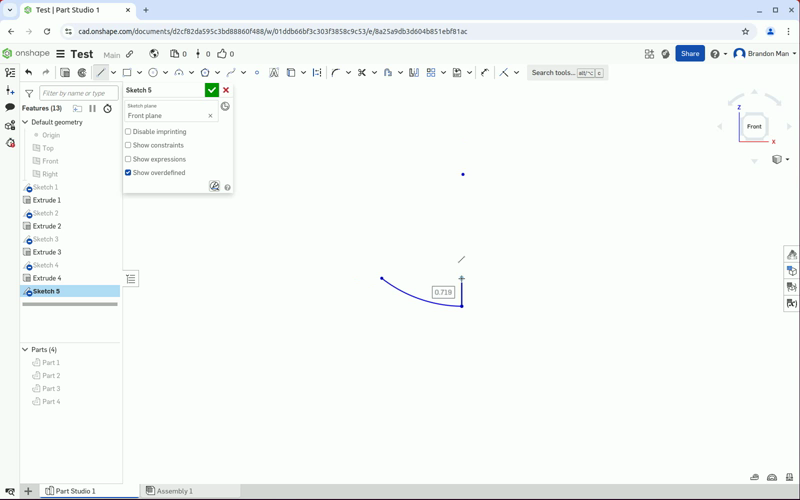
scroll(-6)
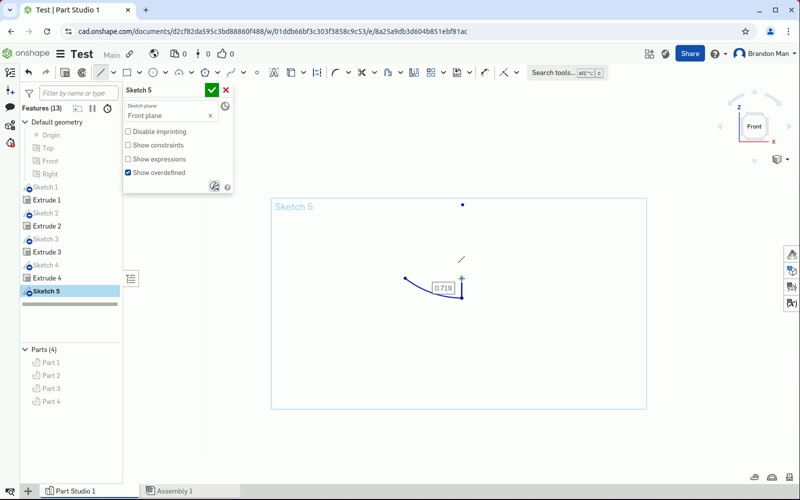
scroll(-6)
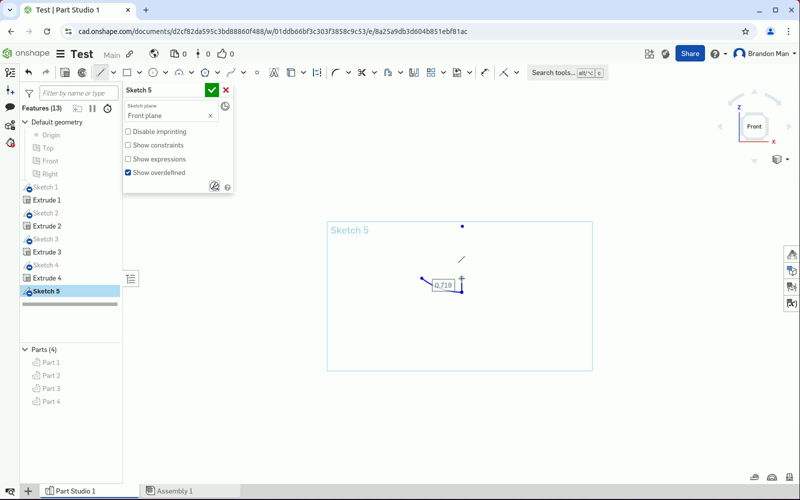
scroll(-6)
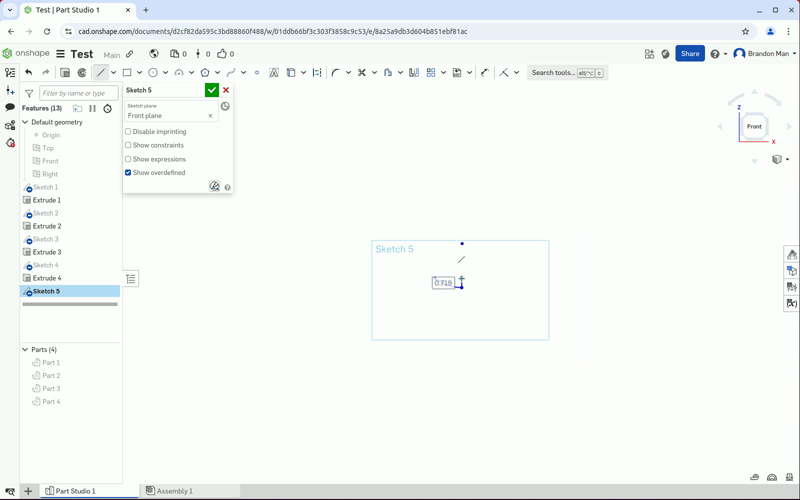
scroll(-6)
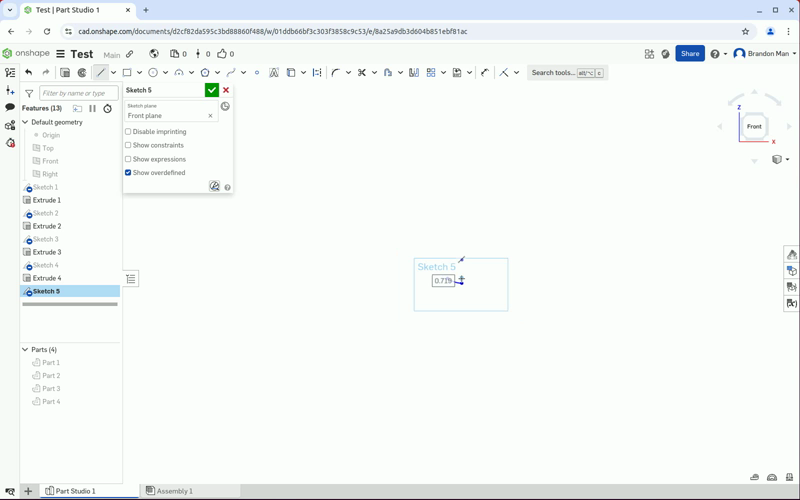
scroll(-6)
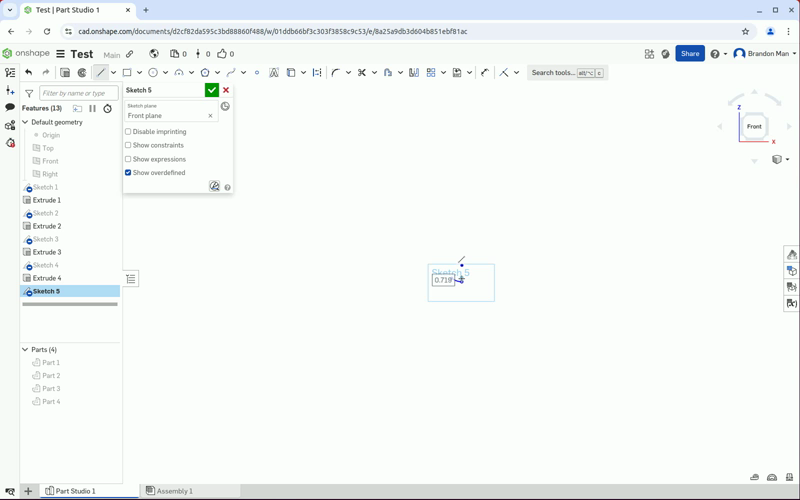
key_up(shift)
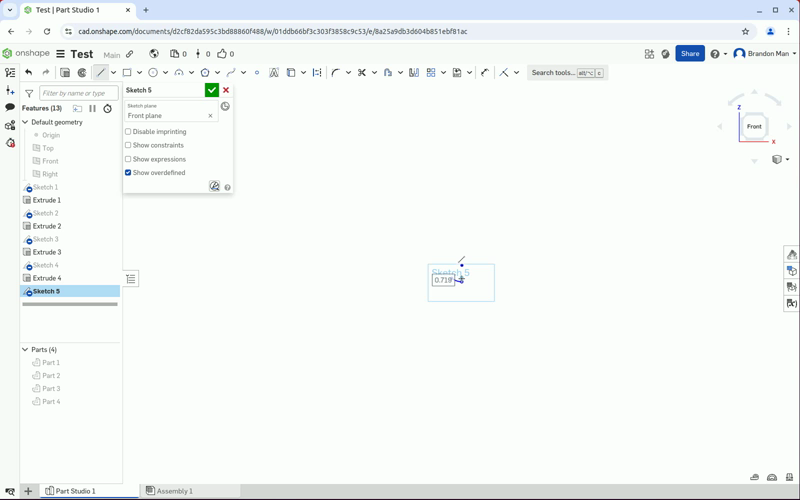
mouse_move(492, 278)
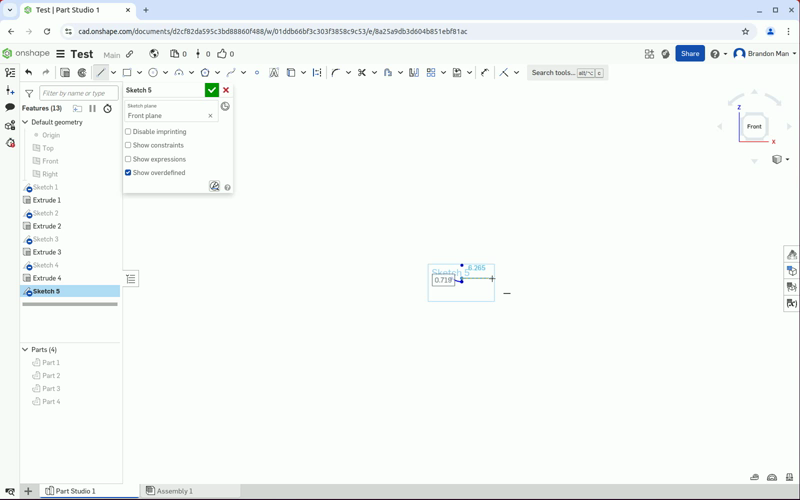
key_down(shift)
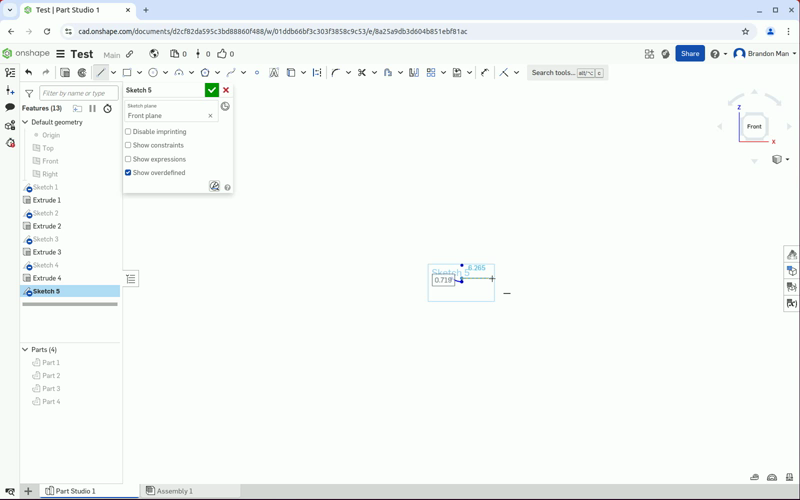
mouse_move(451, 278)
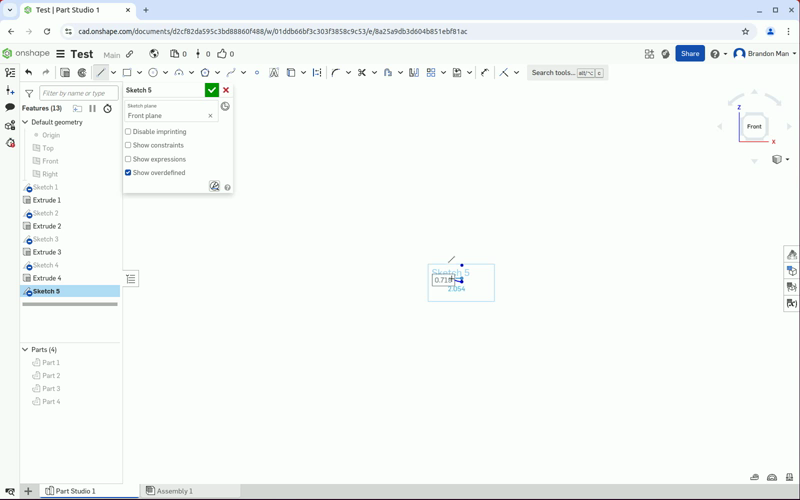
key_up(shift)
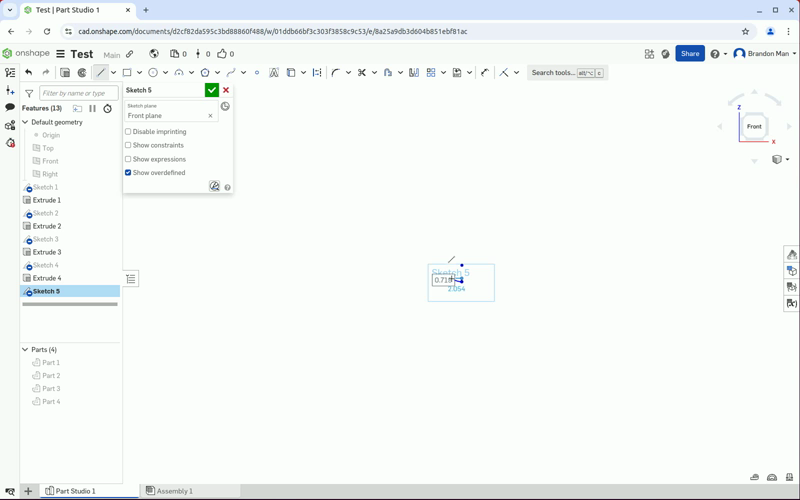
click(451, 278)
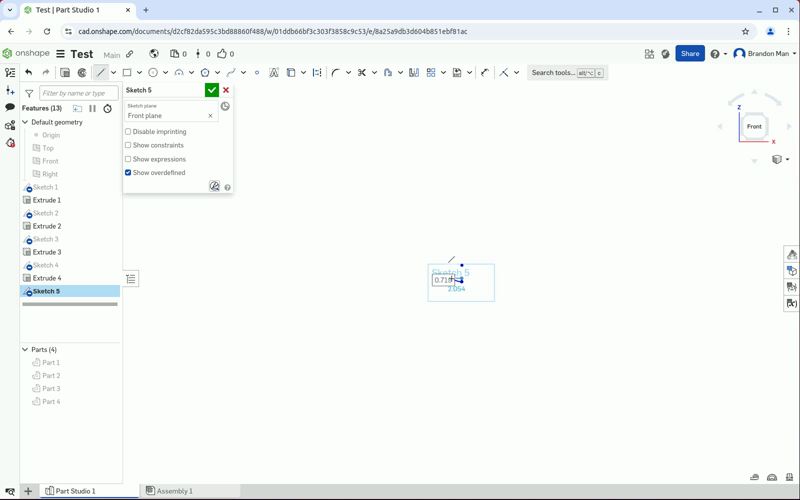
key(esc)
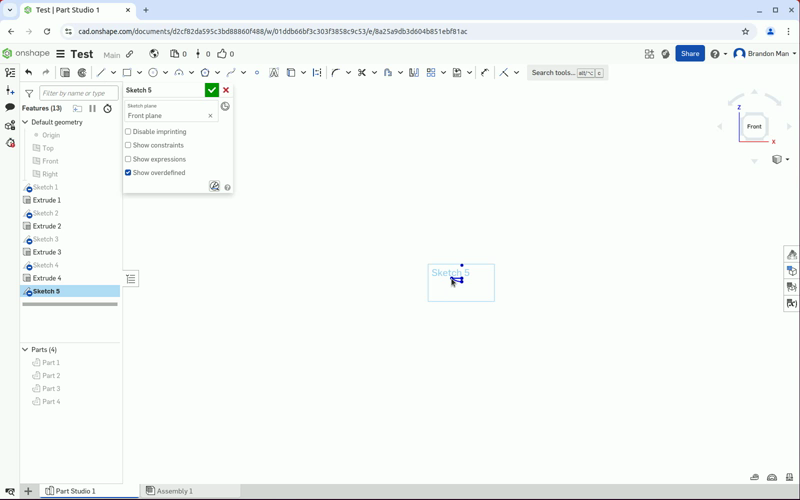
mouse_move(452, 278)
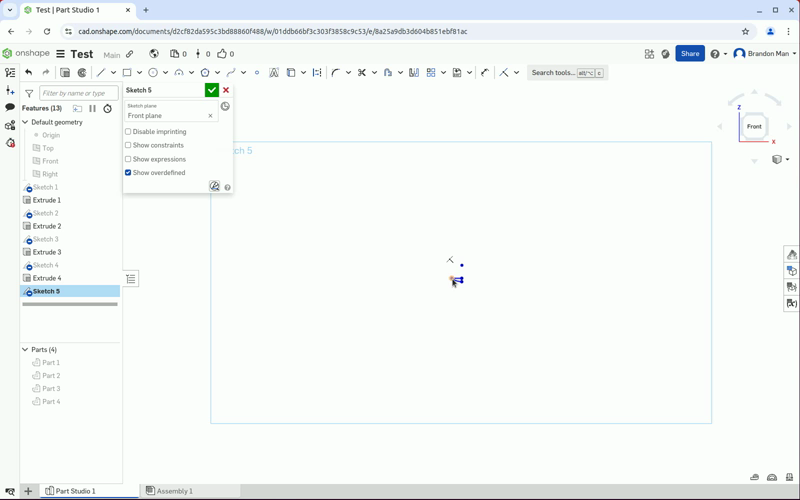
scroll(6)
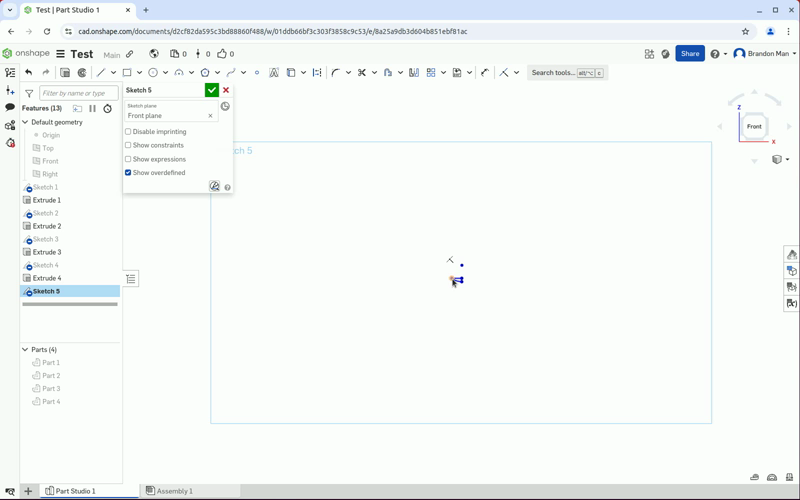
scroll(6)
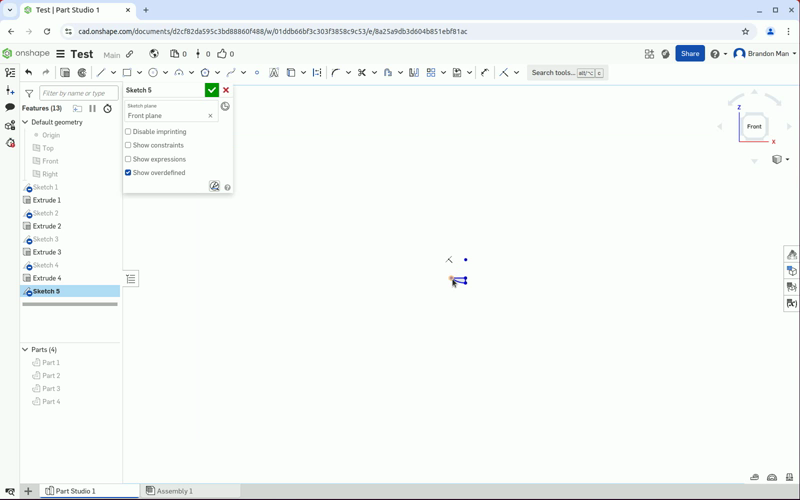
scroll(6)
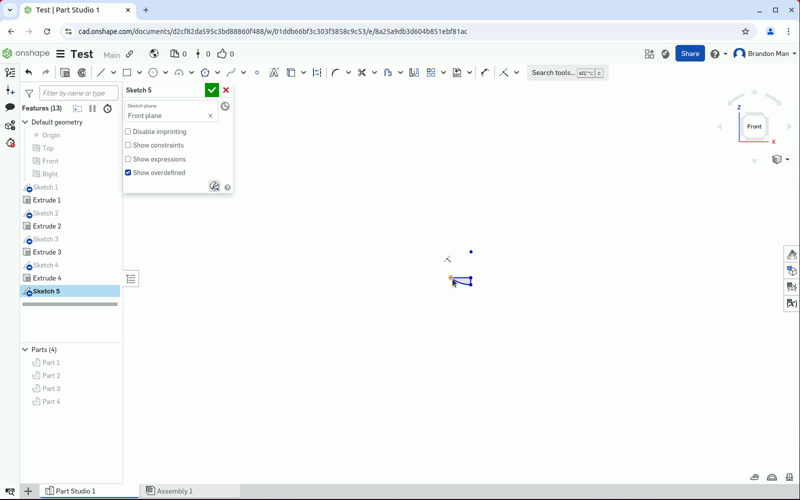
scroll(6)
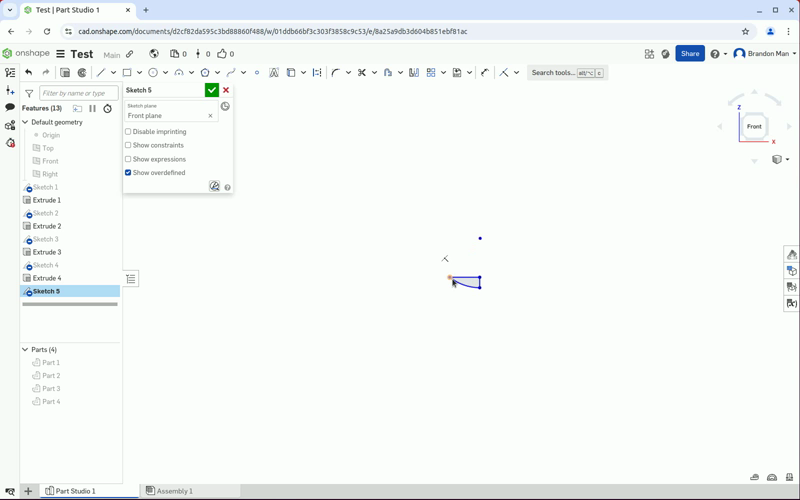
scroll(6)
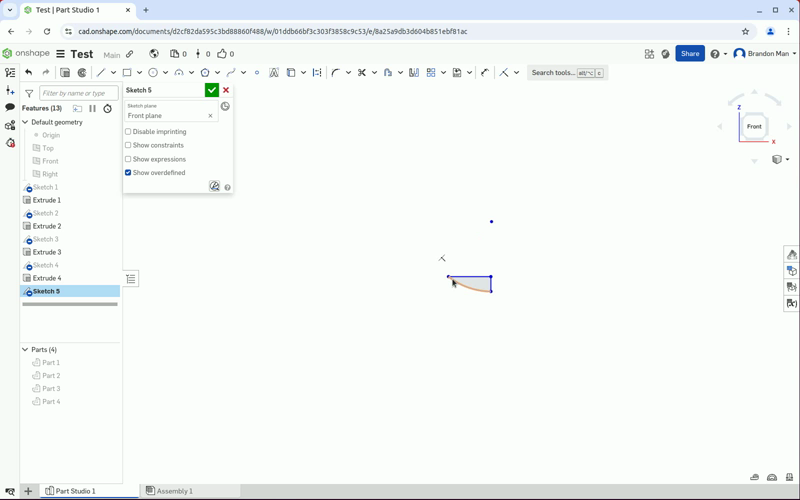
scroll(6)
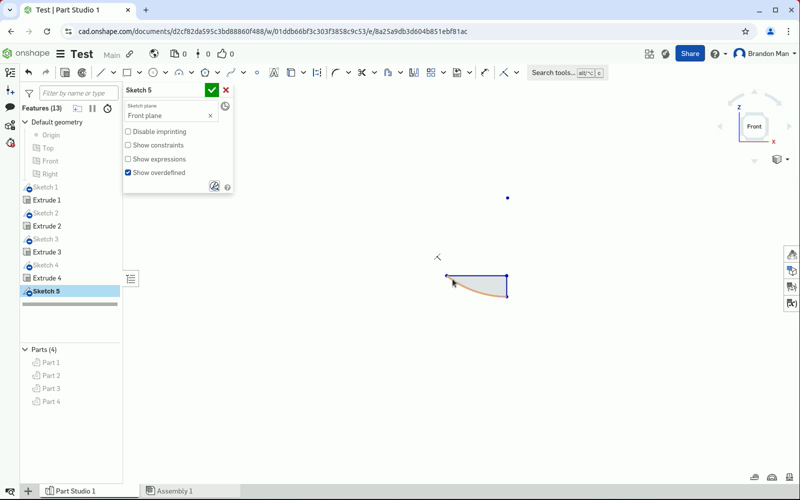
scroll(6)
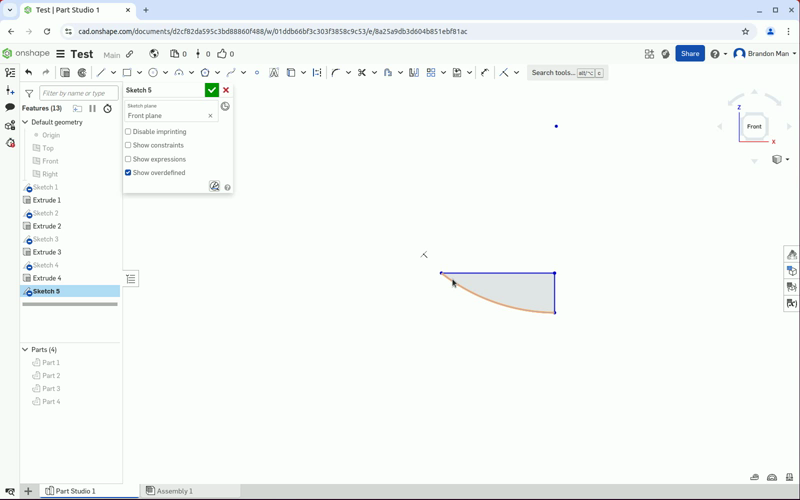
click(452, 278)
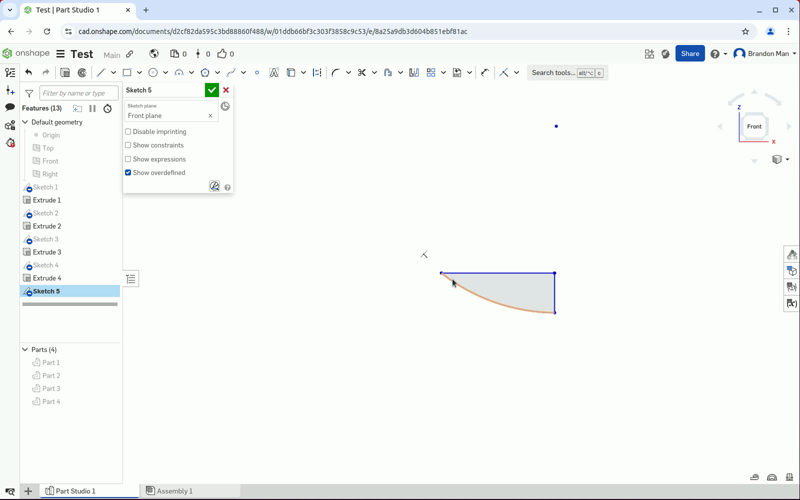
scroll(-6)
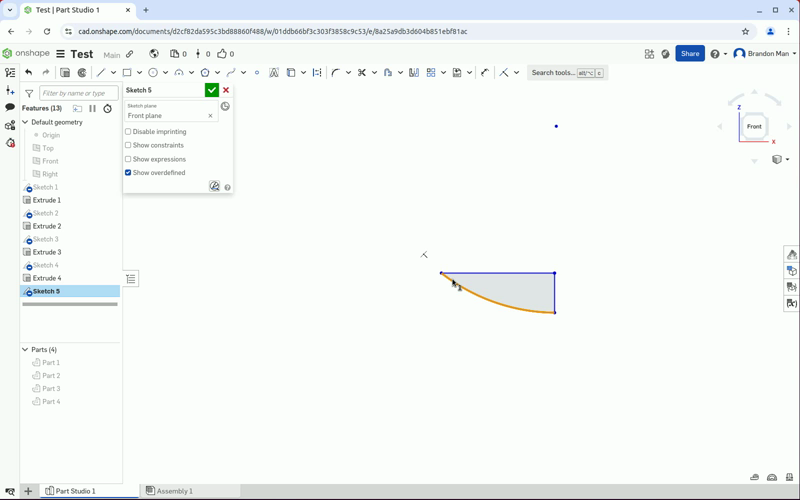
scroll(-6)
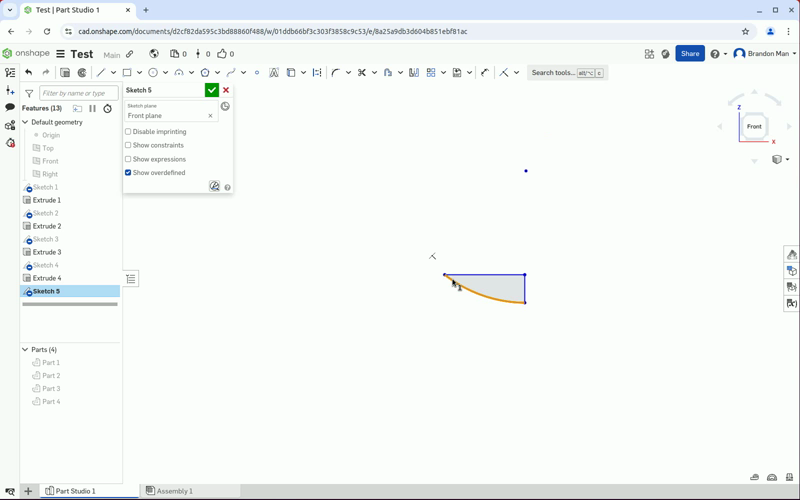
scroll(-6)
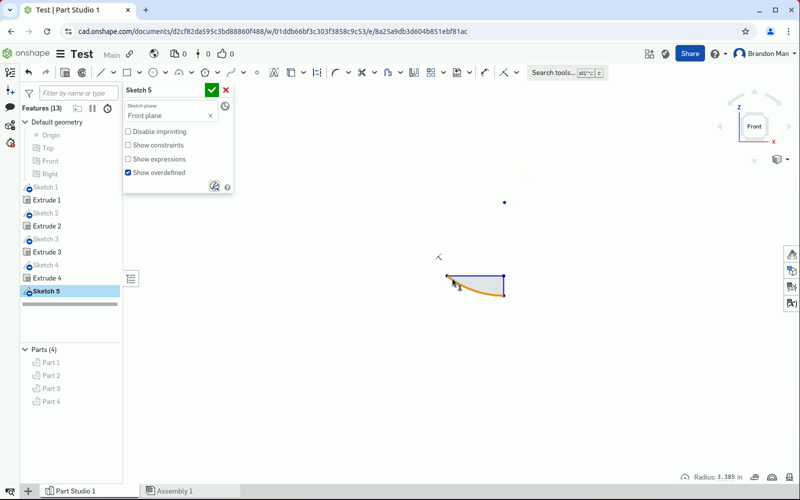
scroll(-6)
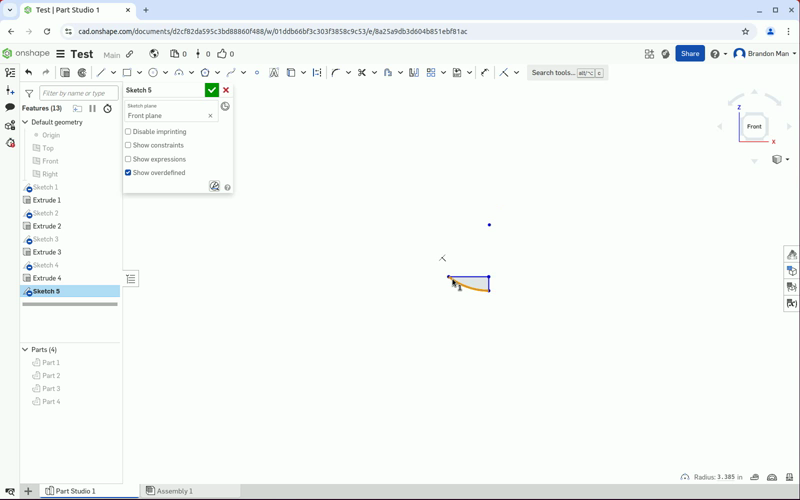
scroll(-6)
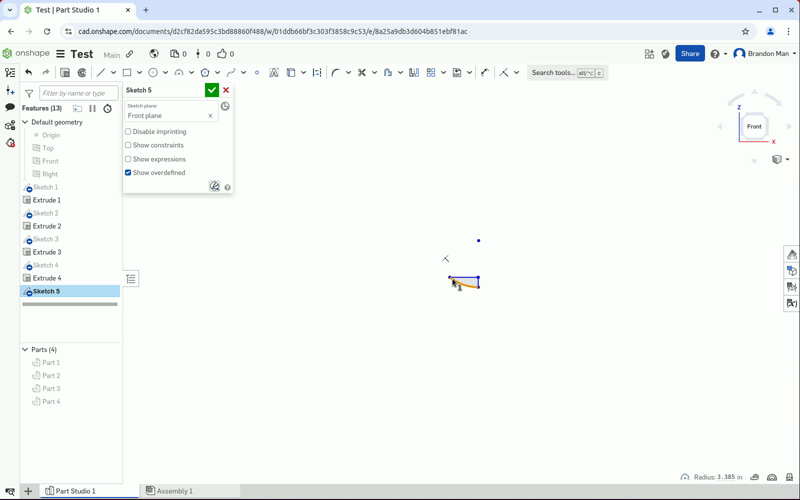
scroll(-6)
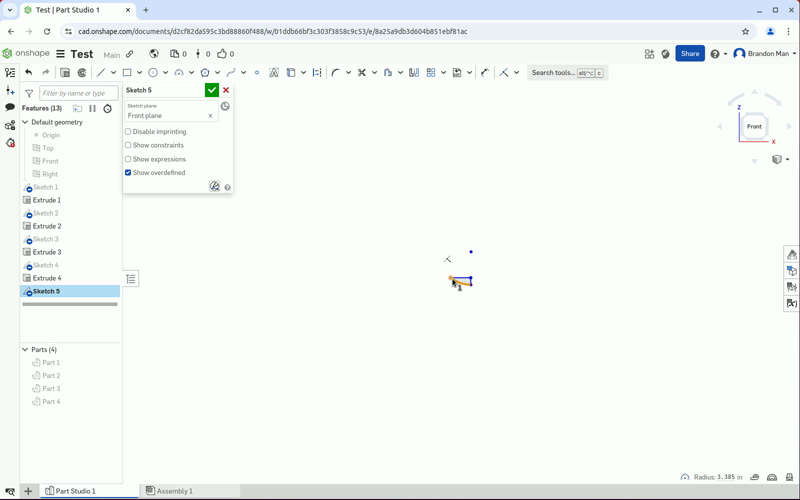
scroll(-6)
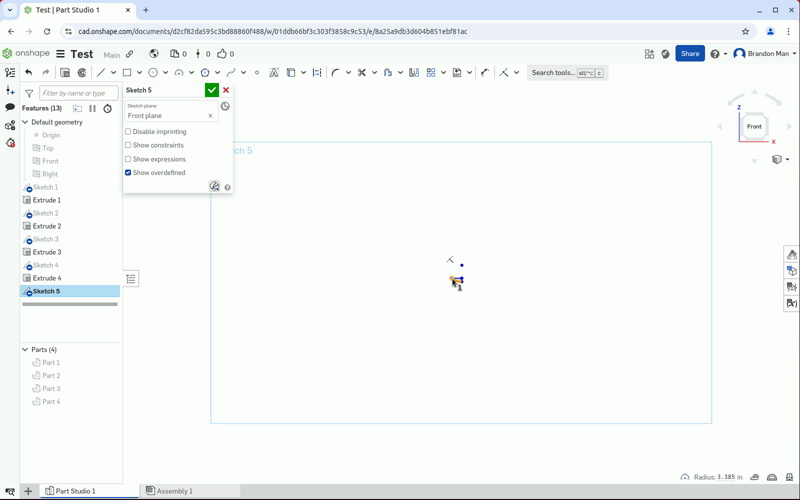
mouse_move(73, 352)
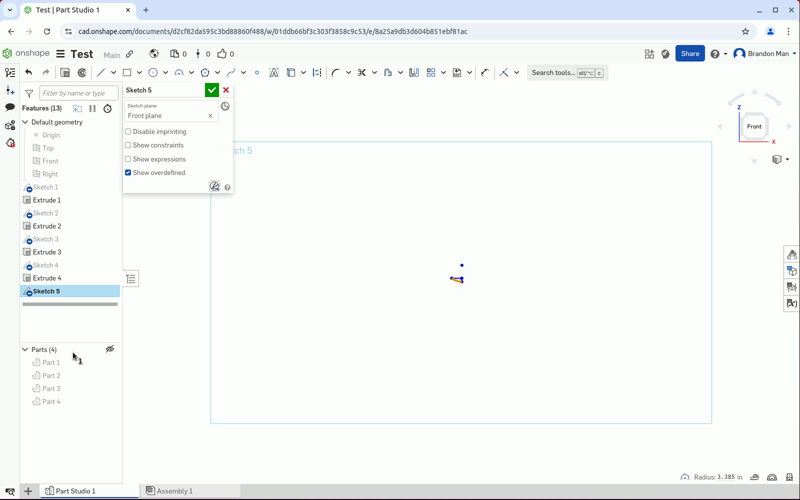
key(shift+y)
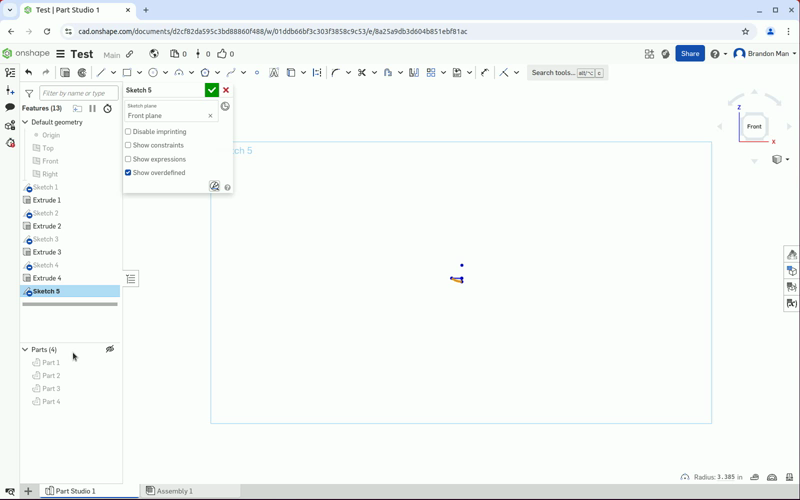
key(shift+e)
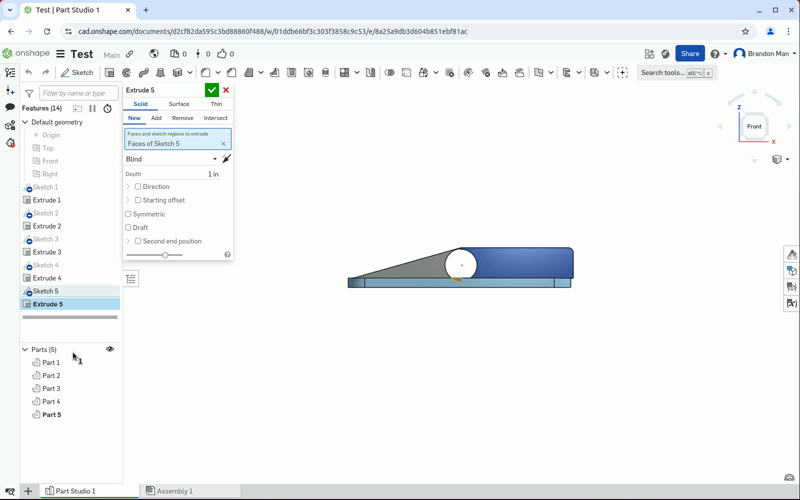
mouse_move(143, 106)
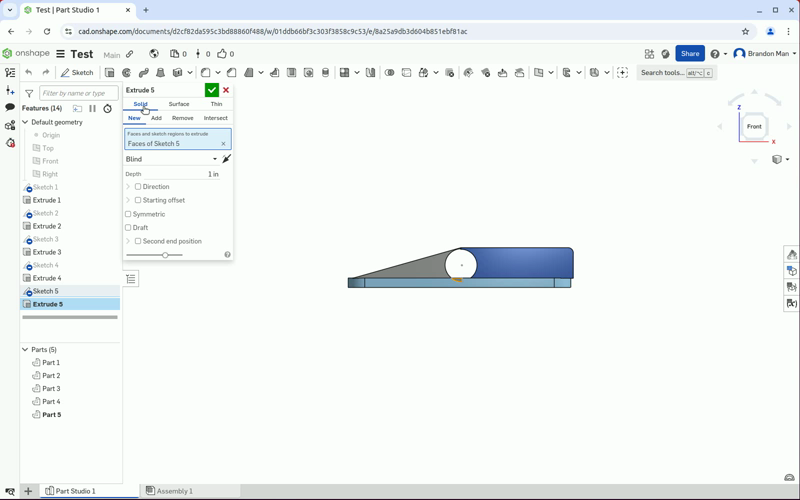
click(143, 106)
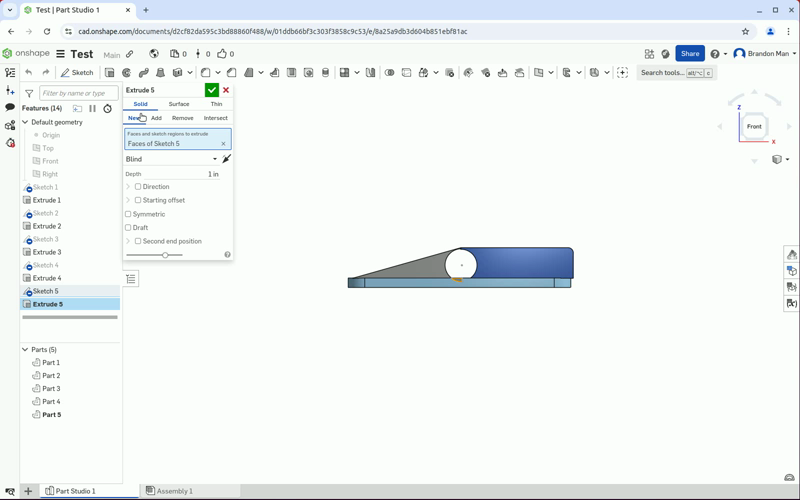
mouse_move(137, 120)
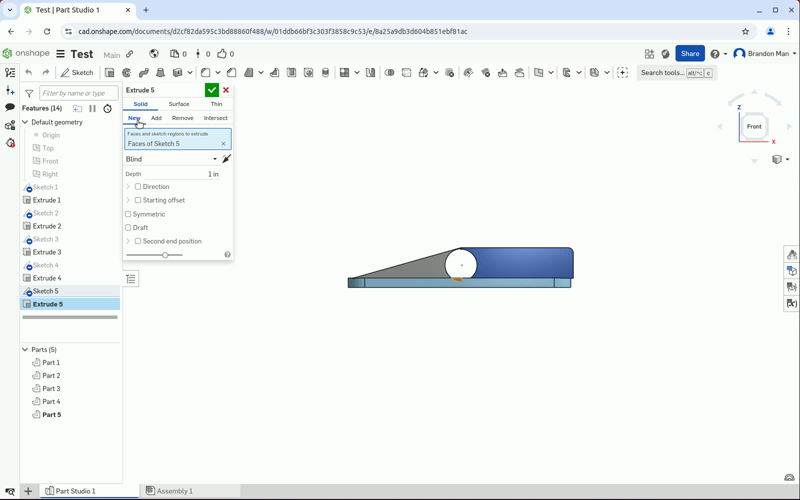
click(137, 120)
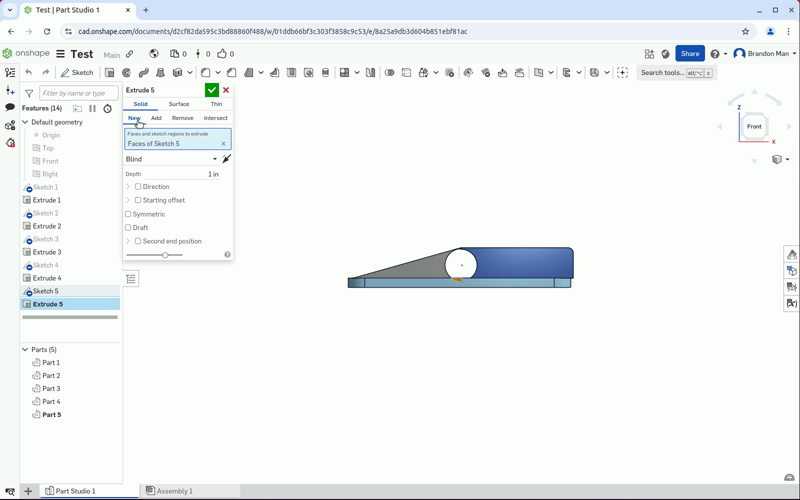
key(tab, 4)
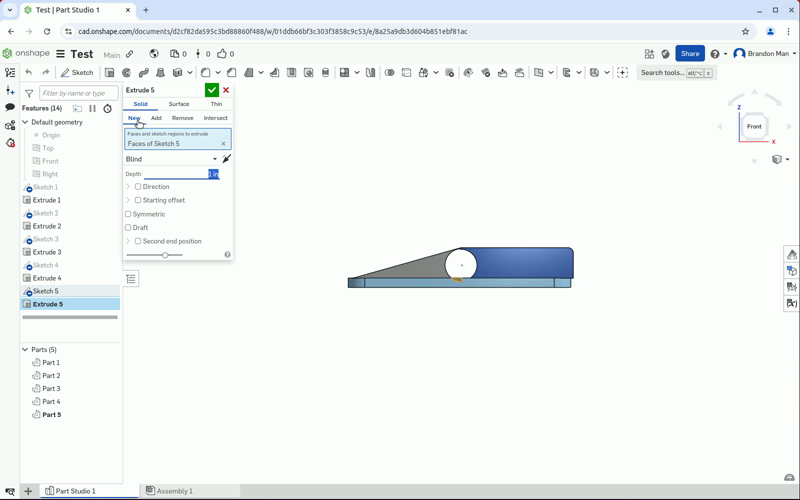
text(12.998)
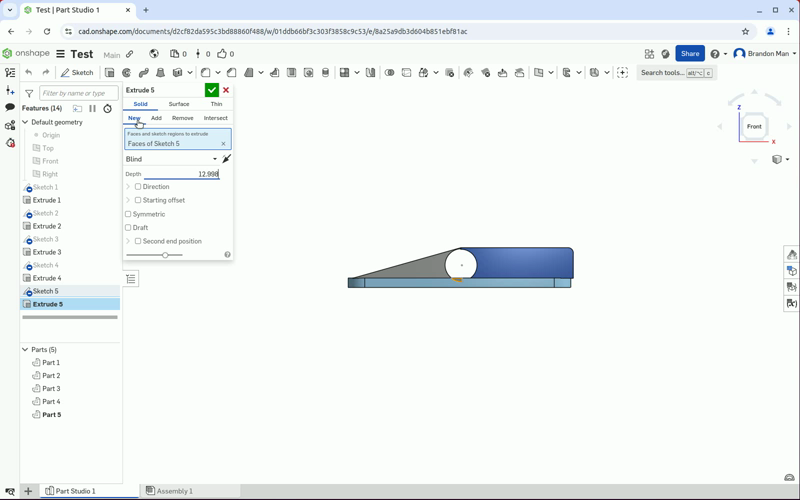
key(tab, 3)
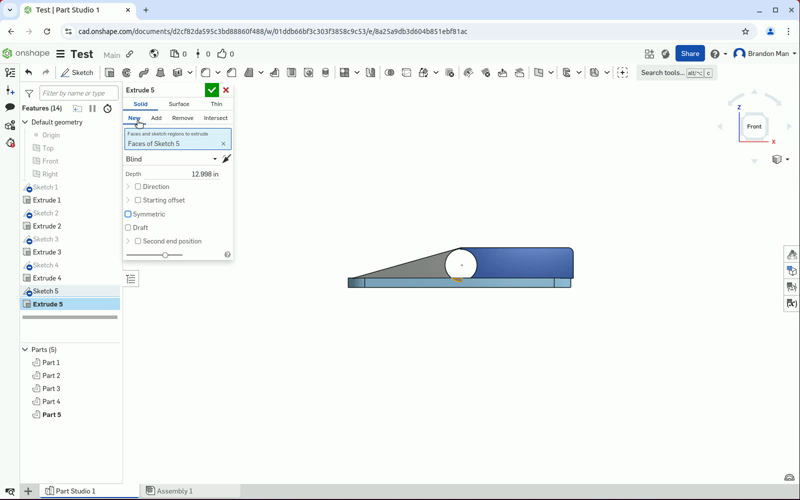
key(space)
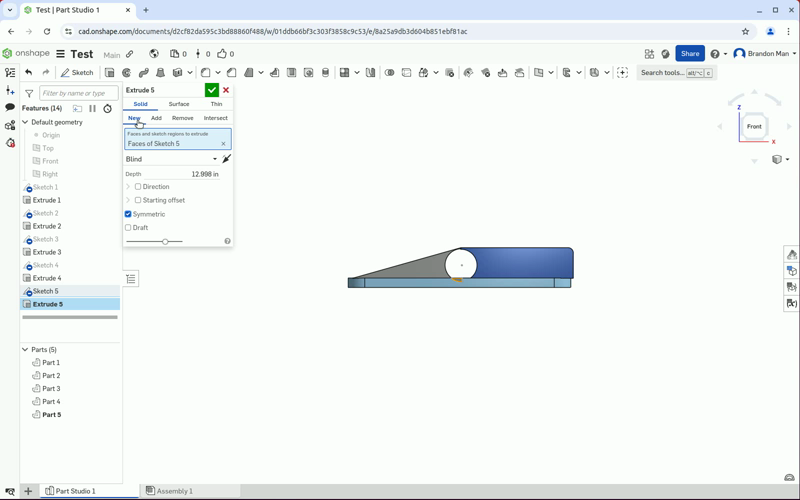
key(enter)
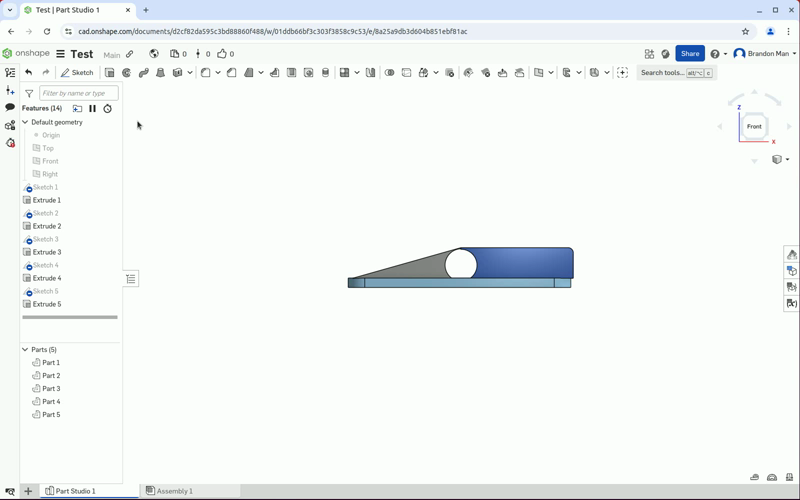
key(shift+h)
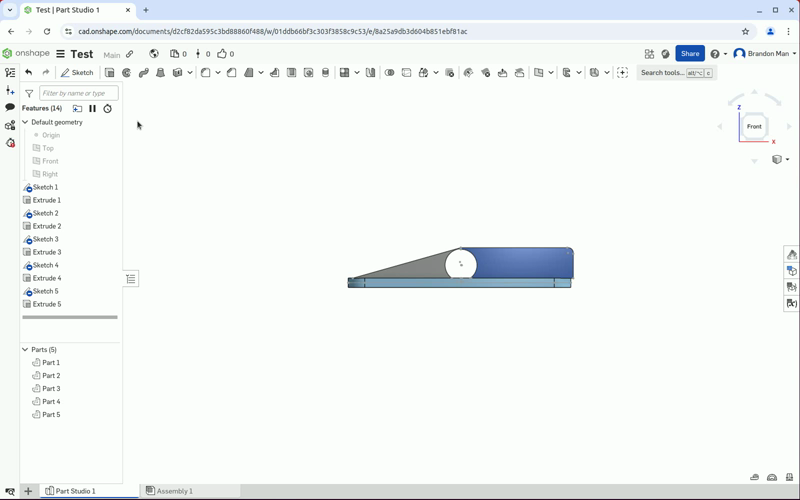
key(shift+h)
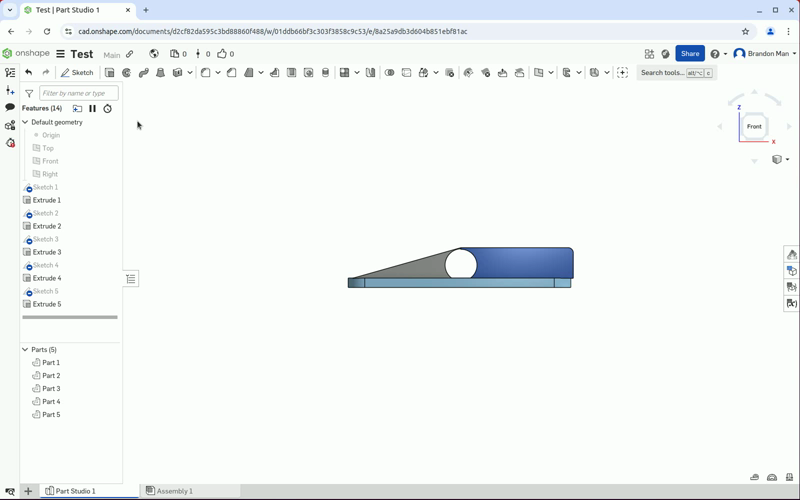
mouse_move(73, 189)
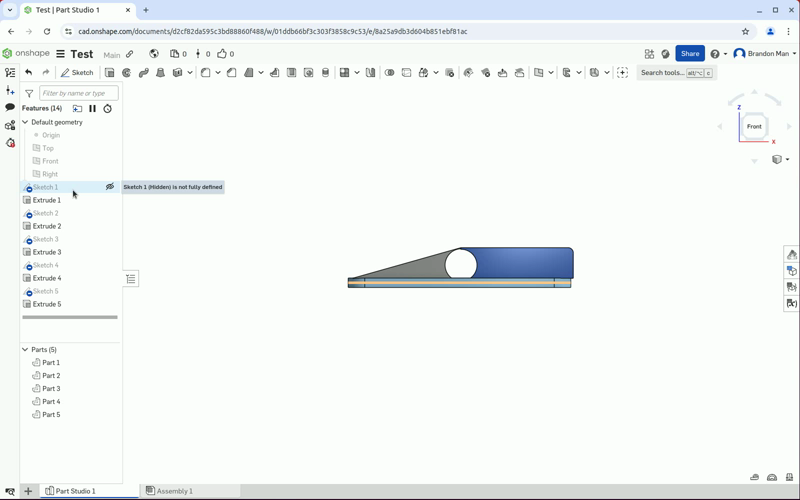
click(73, 189)
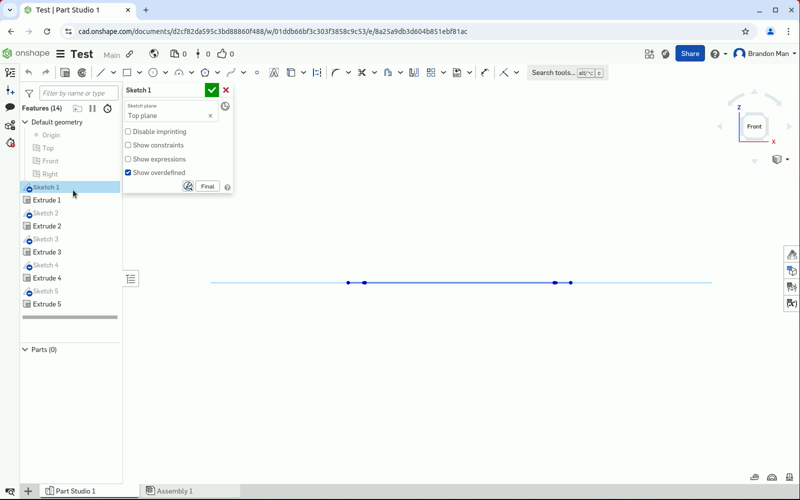
mouse_move(229, 92)
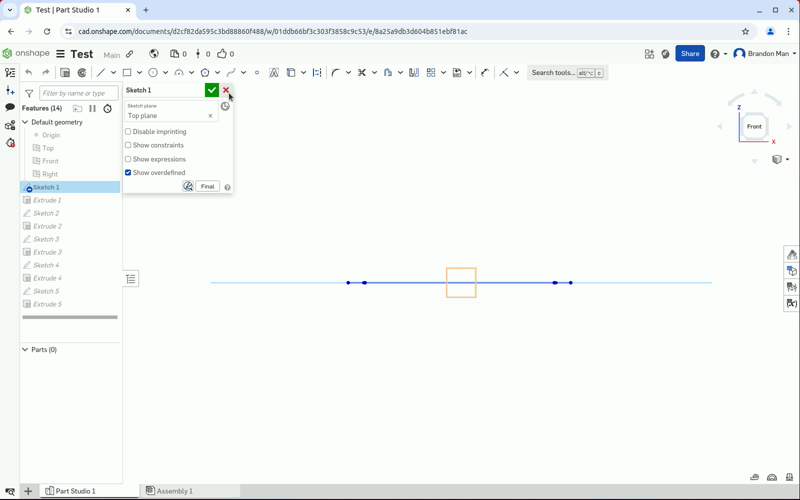
click(229, 92)
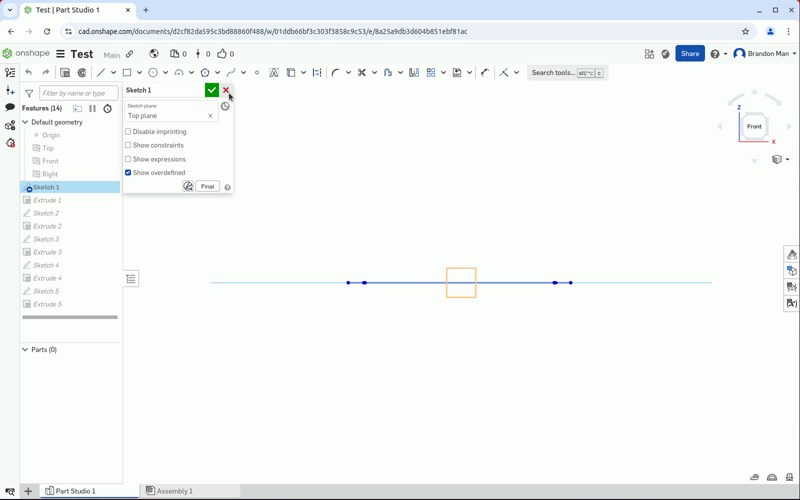
key(shift+s)
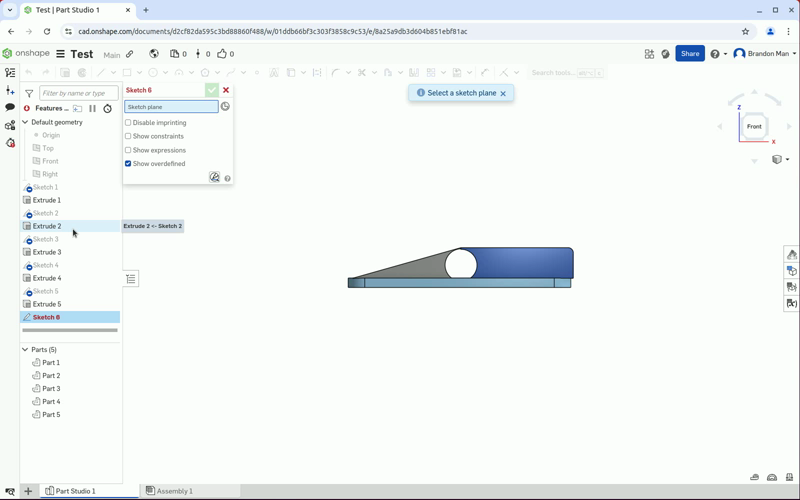
scroll(3)
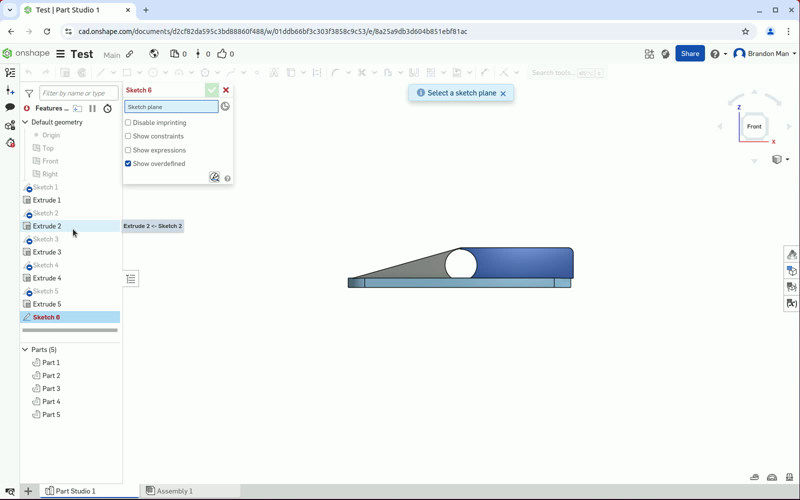
mouse_move(73, 163)
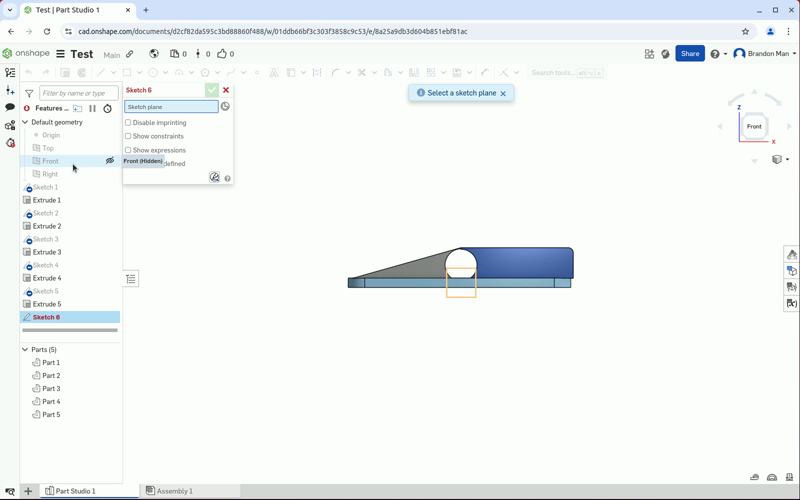
click(73, 163)
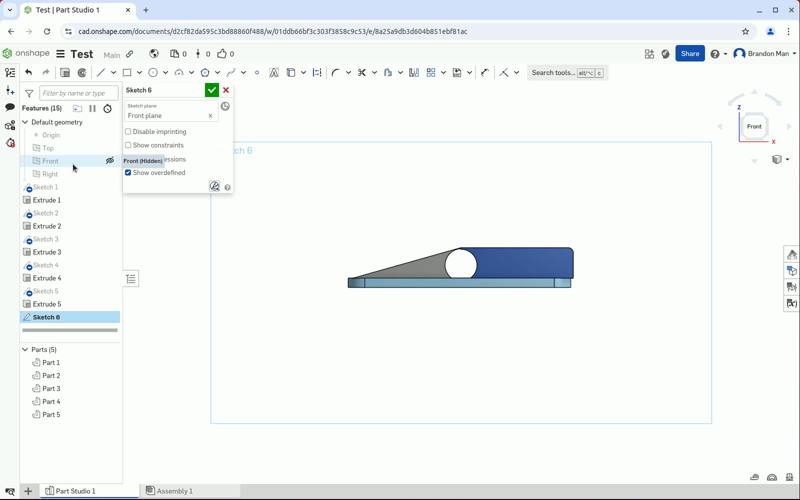
mouse_move(73, 352)
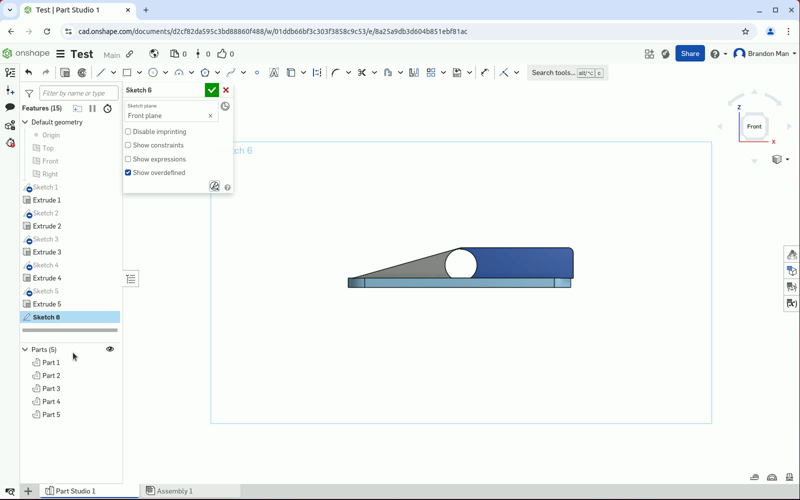
key(y)
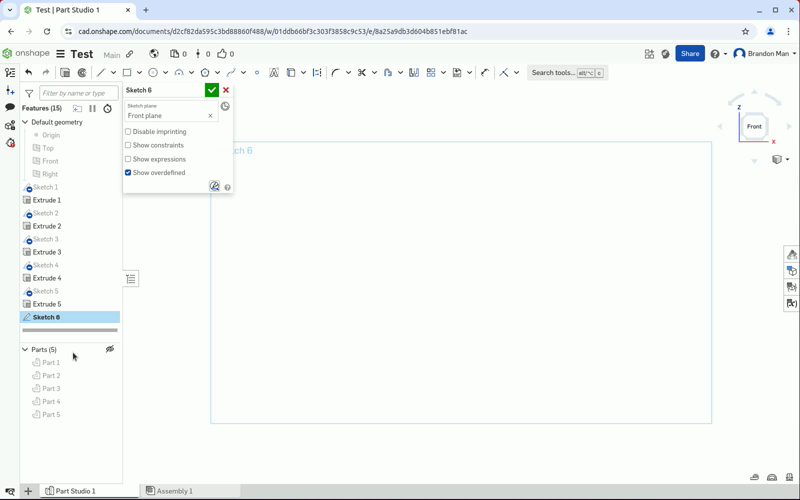
key(l)
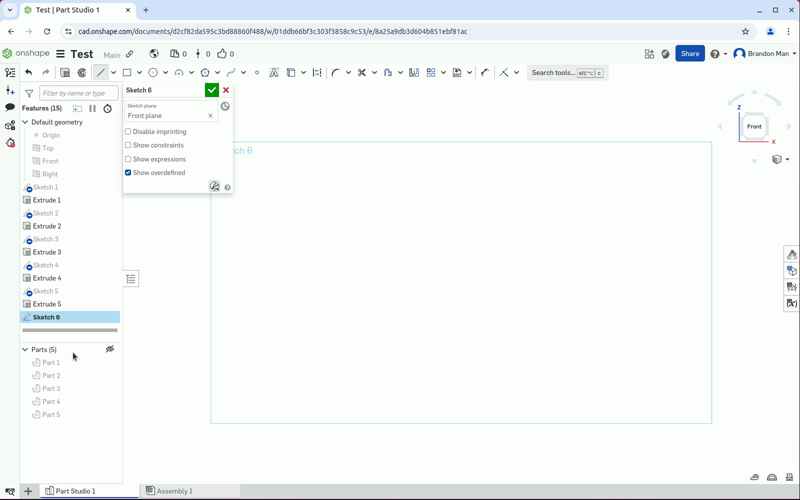
key_down(shift)
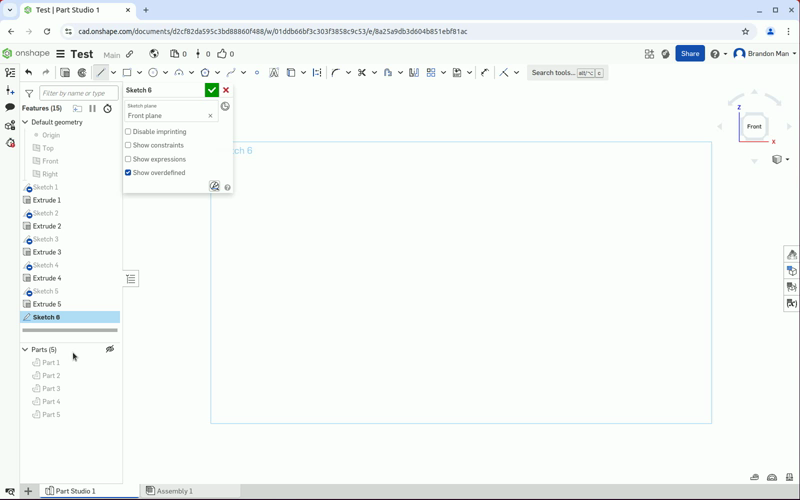
mouse_move(460, 278)
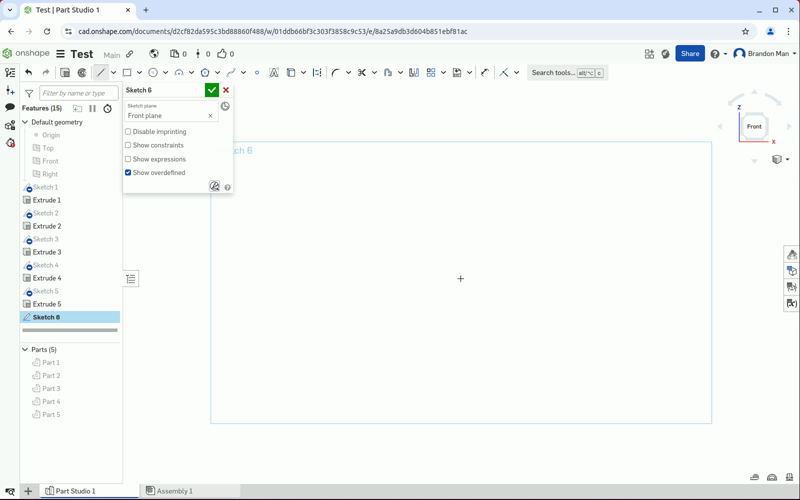
click(460, 278)
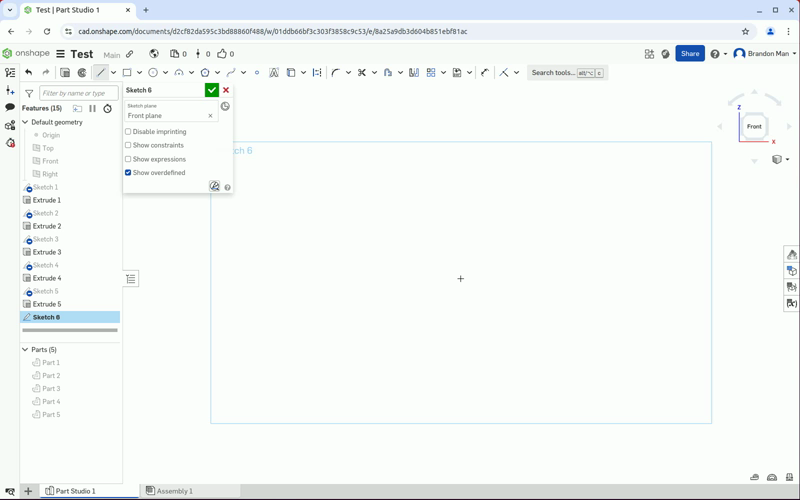
key_up(shift)
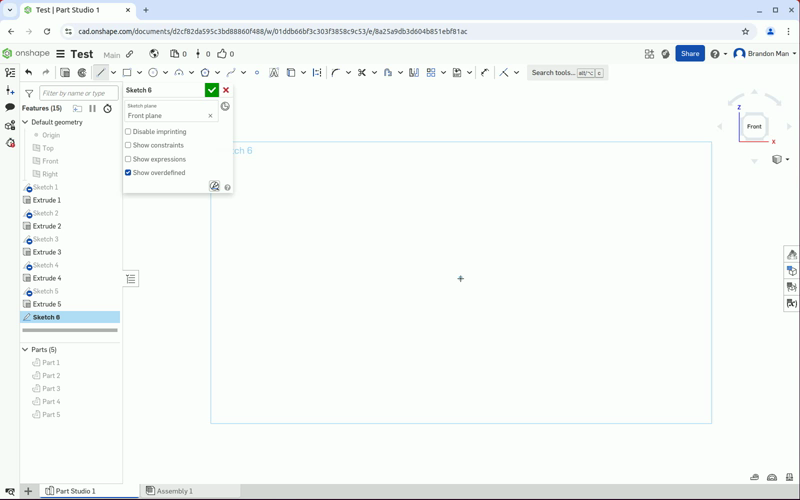
key_down(shift)
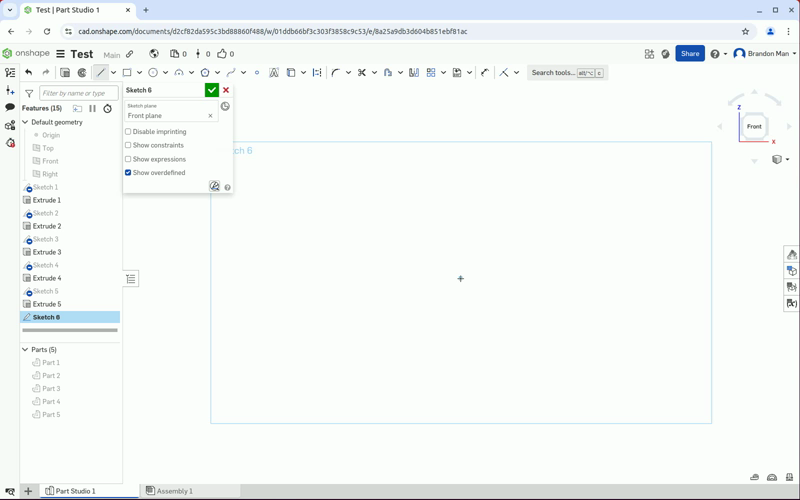
mouse_move(490, 278)
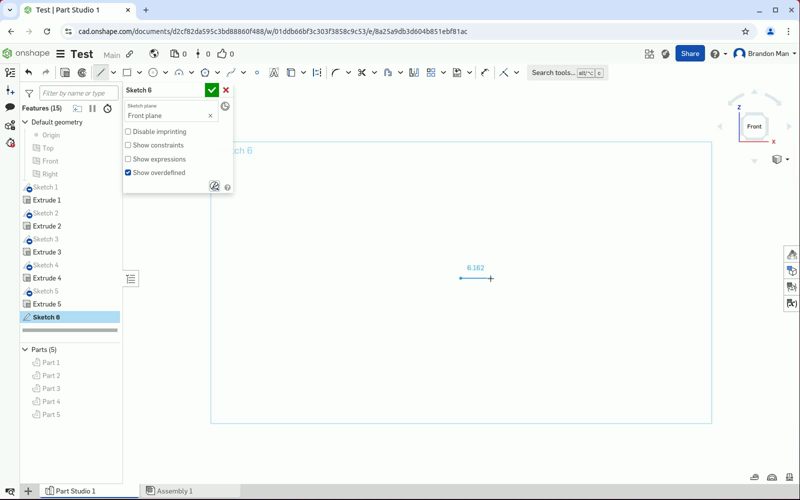
mouse_move(470, 278)
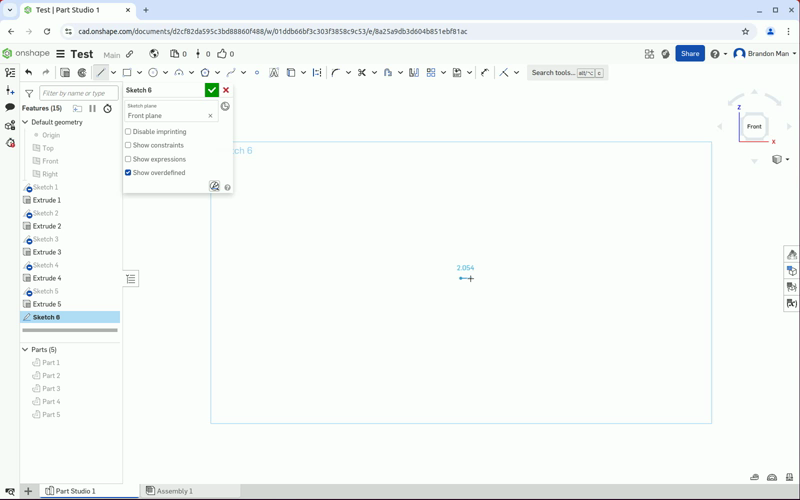
click(470, 278)
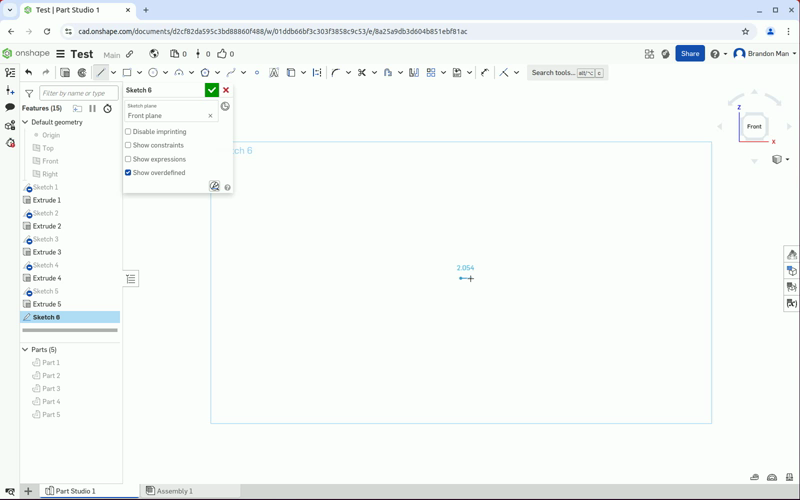
key_up(shift)
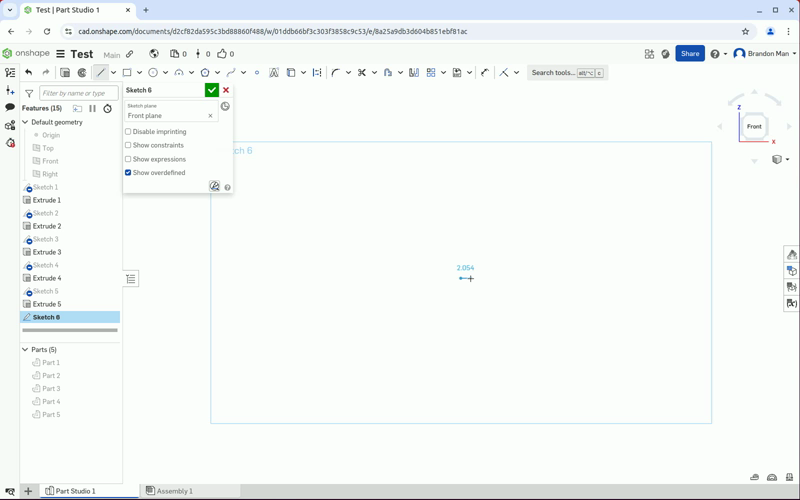
key(esc)
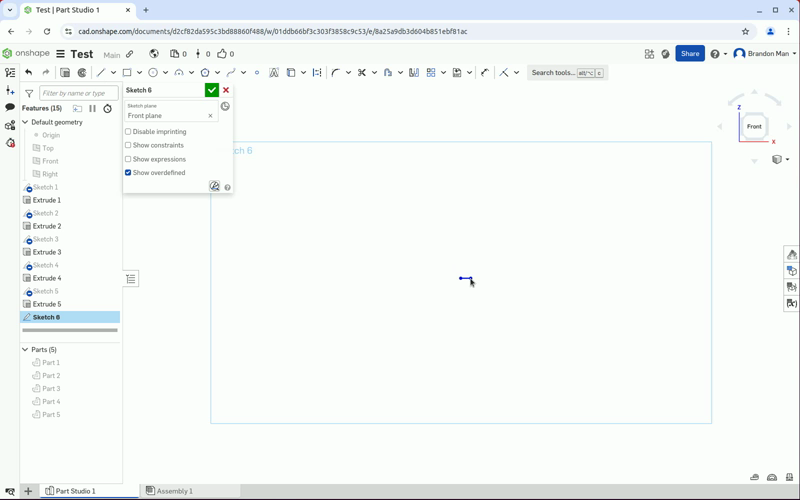
key(a)
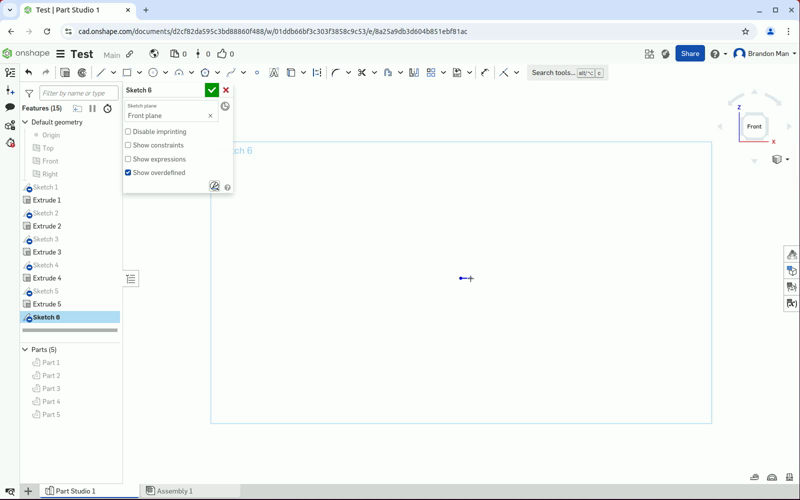
mouse_move(470, 278)
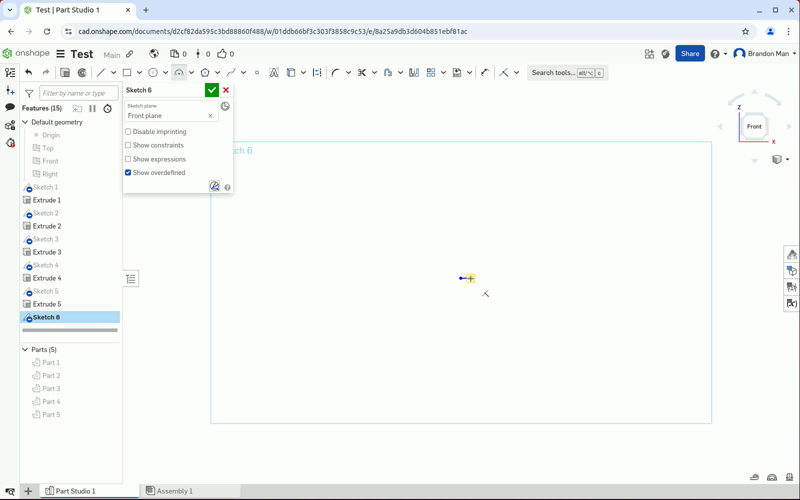
click(470, 278)
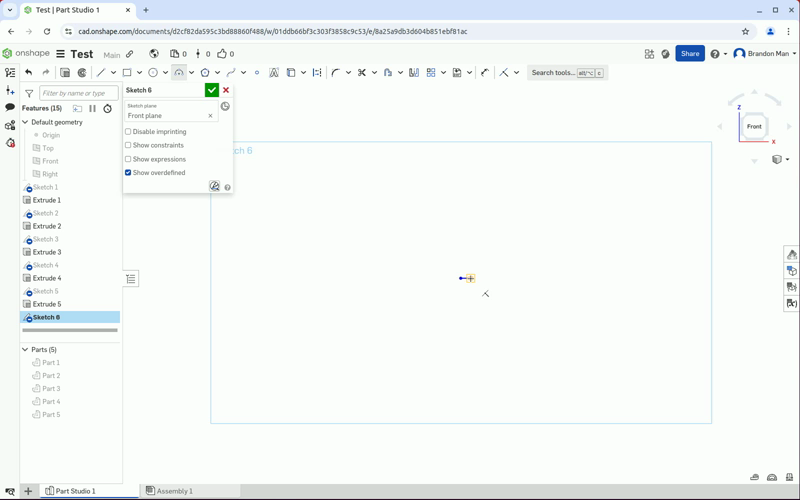
key_down(shift)
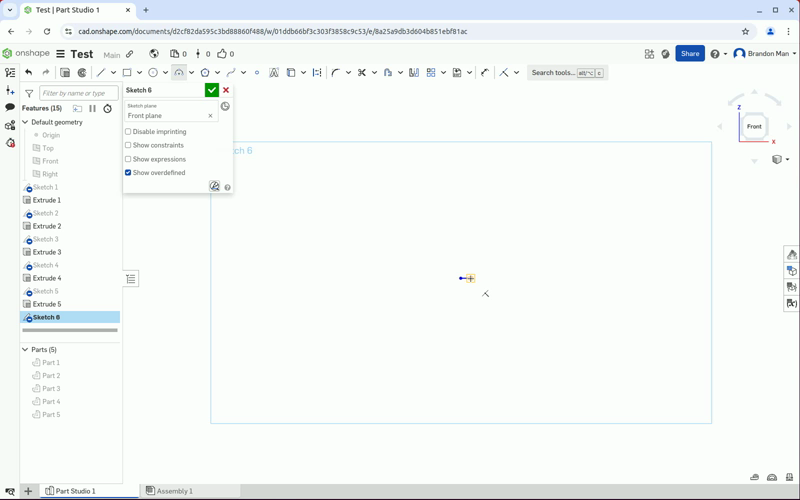
mouse_move(460, 248)
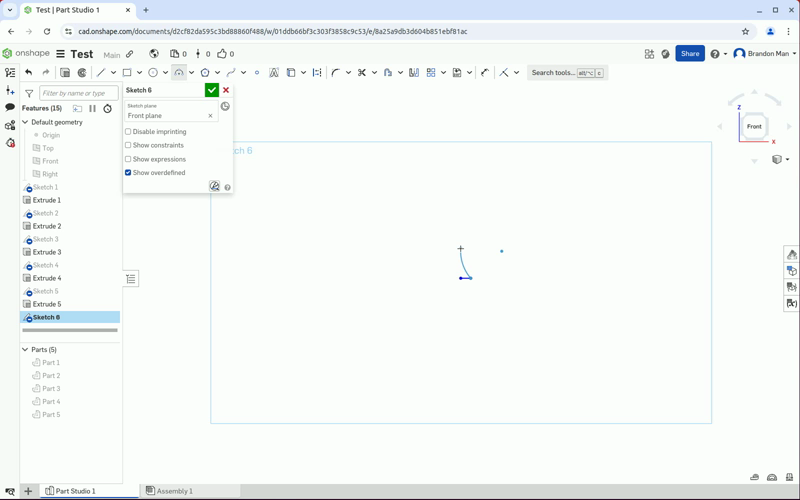
click(460, 248)
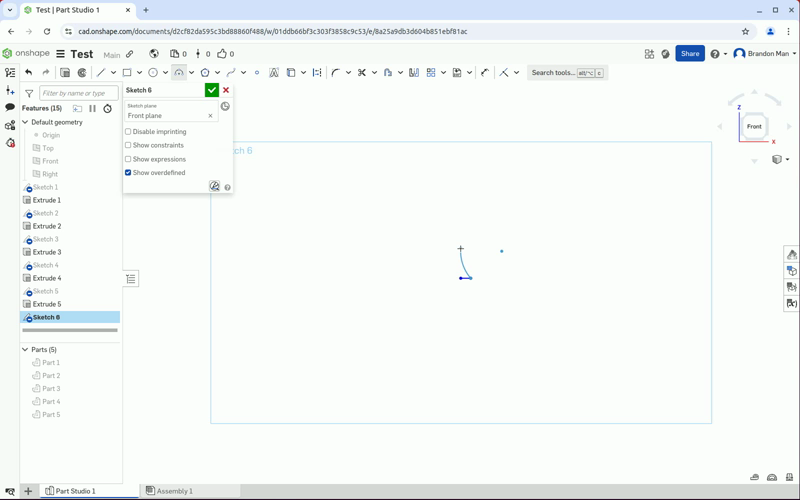
mouse_move(476, 259)
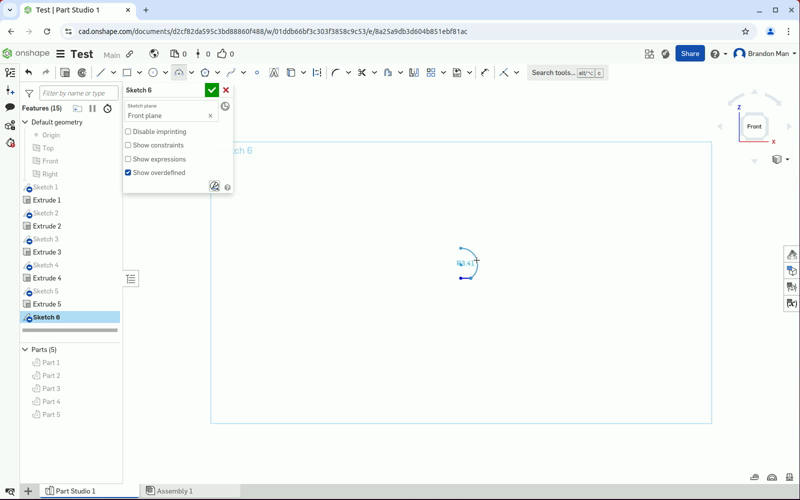
click(476, 259)
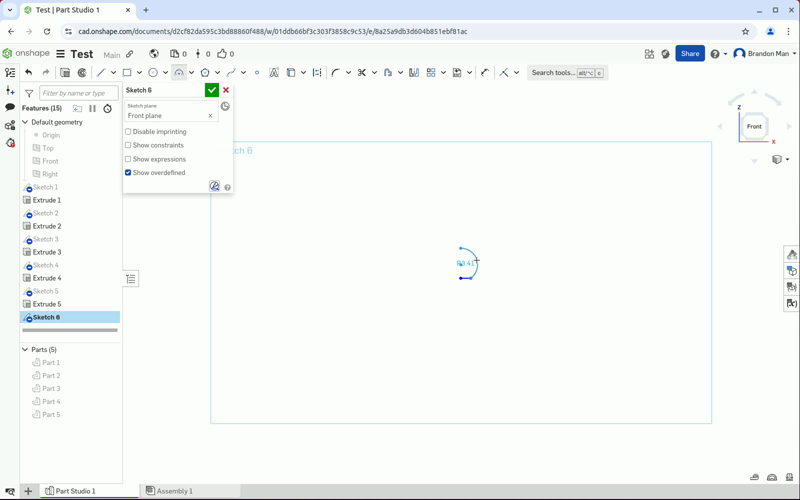
key_up(shift)
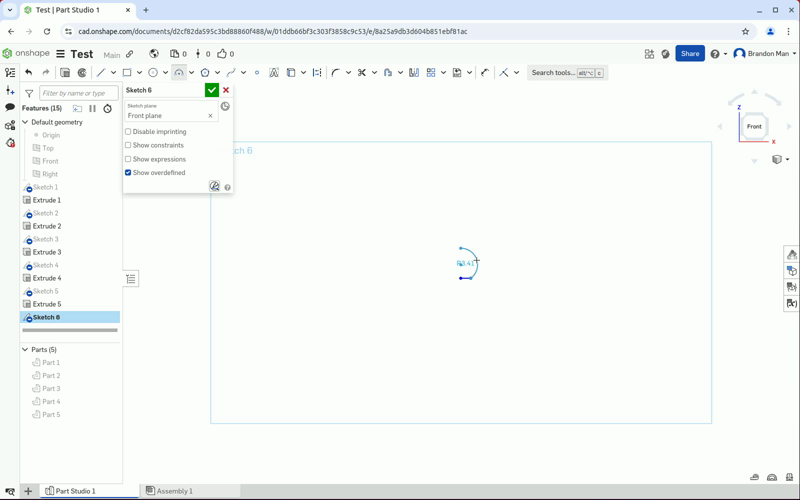
key(esc)
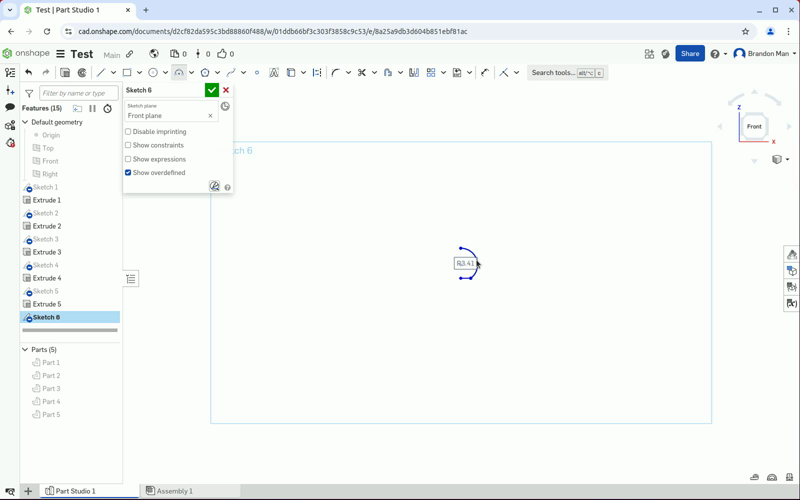
key(l)
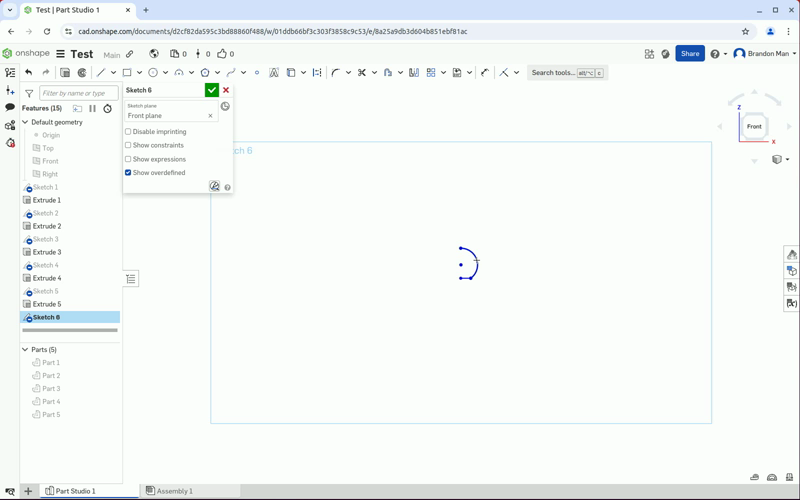
mouse_move(460, 248)
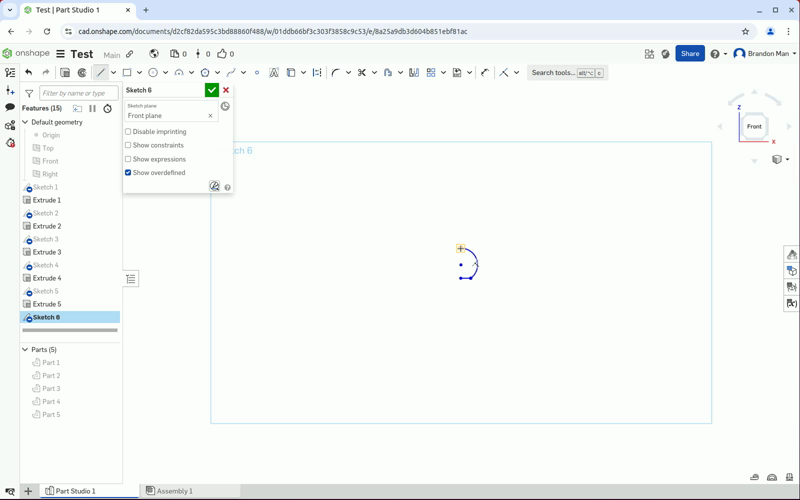
click(460, 248)
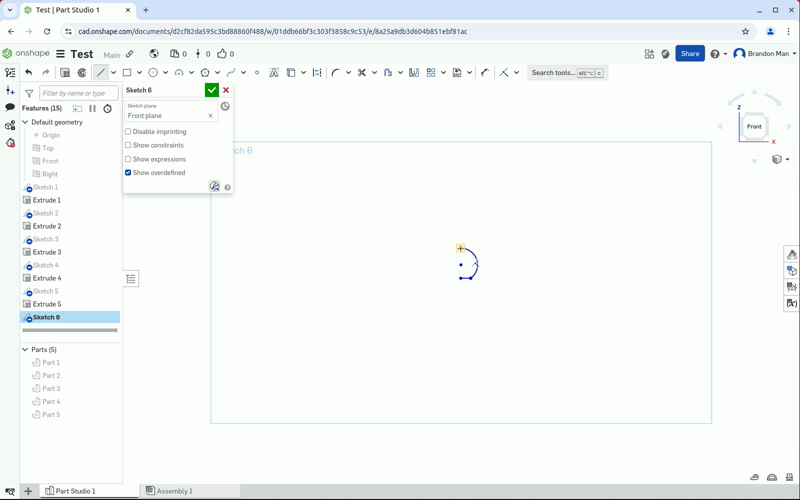
mouse_move(490, 248)
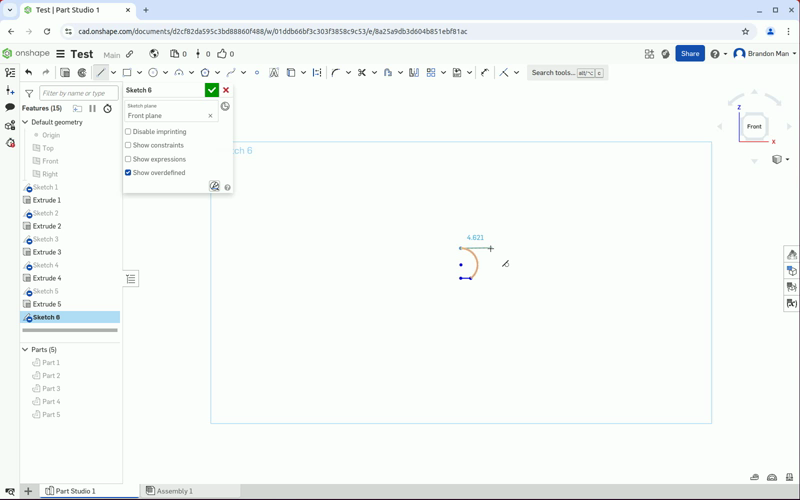
key_down(shift)
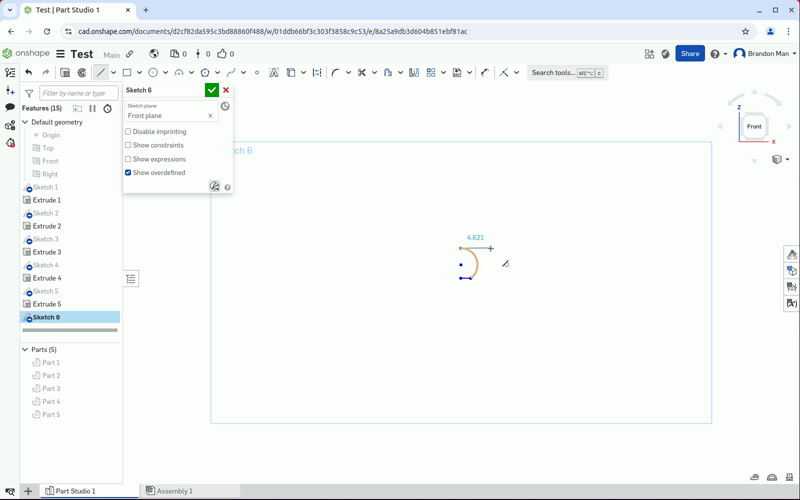
mouse_move(460, 278)
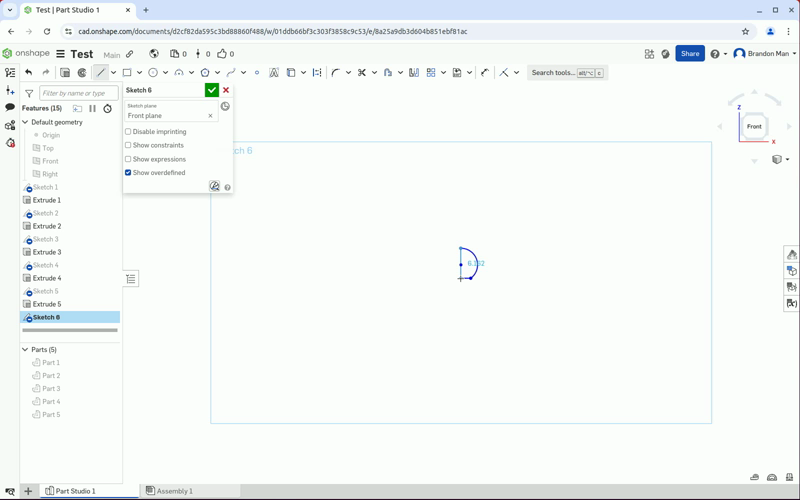
key_up(shift)
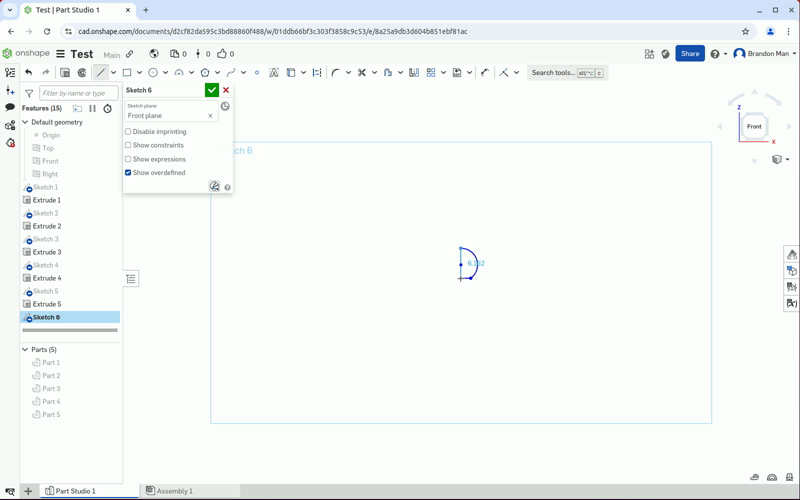
click(460, 278)
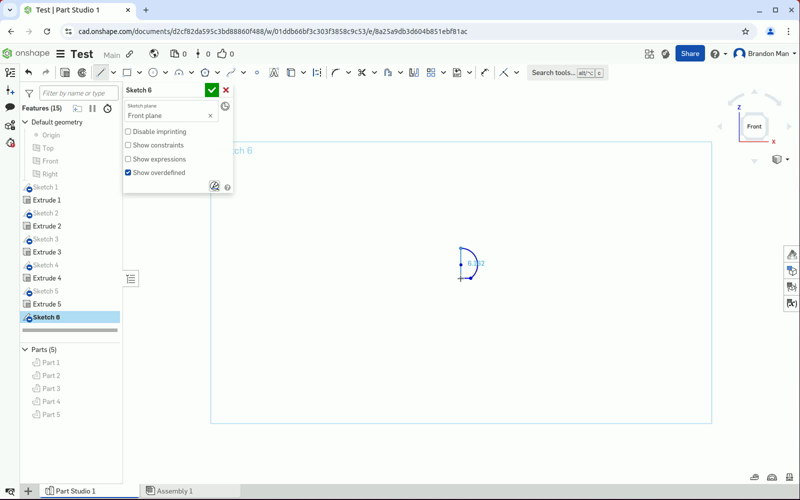
key(esc)
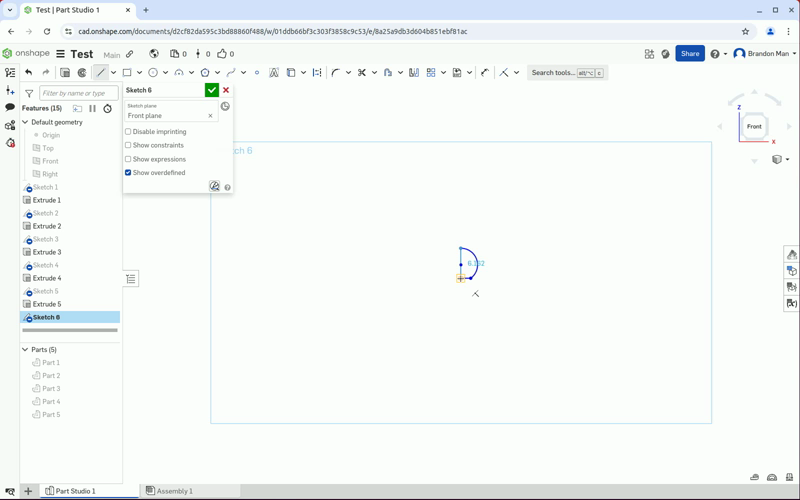
mouse_move(462, 252)
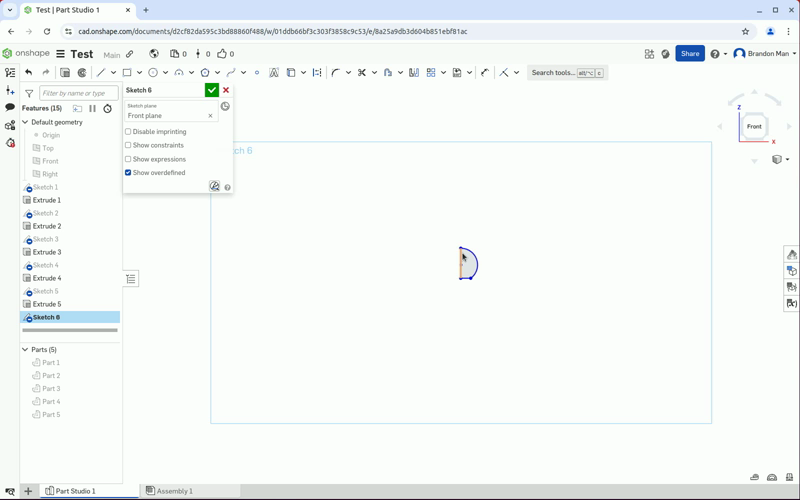
scroll(6)
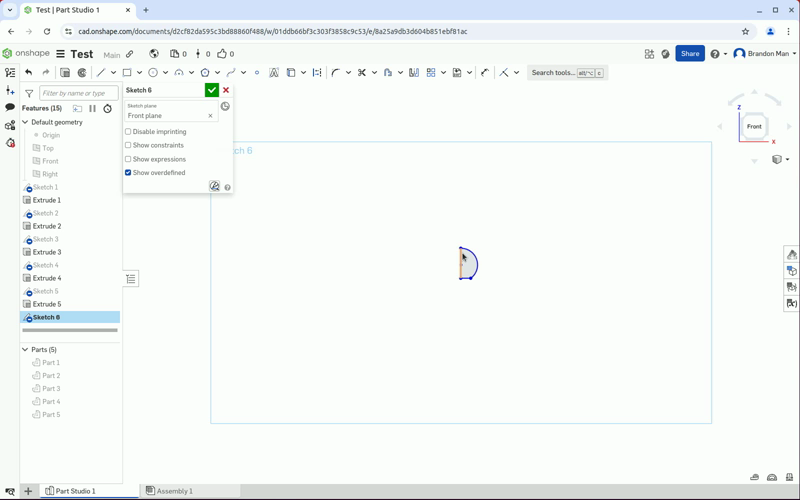
scroll(6)
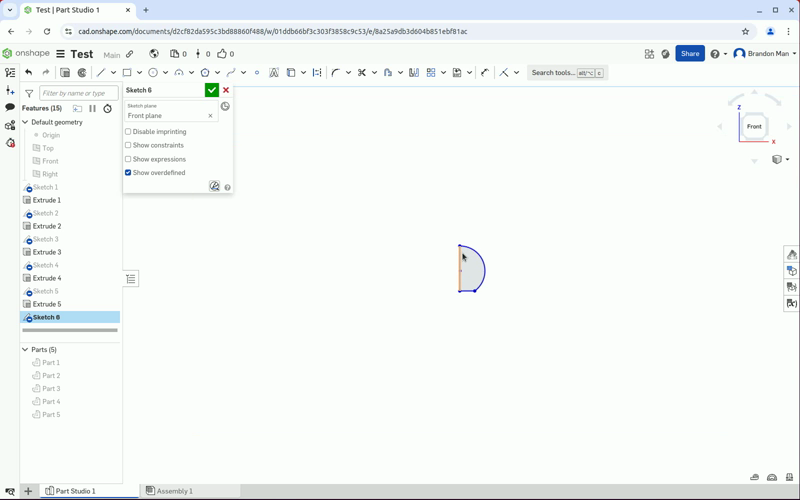
scroll(6)
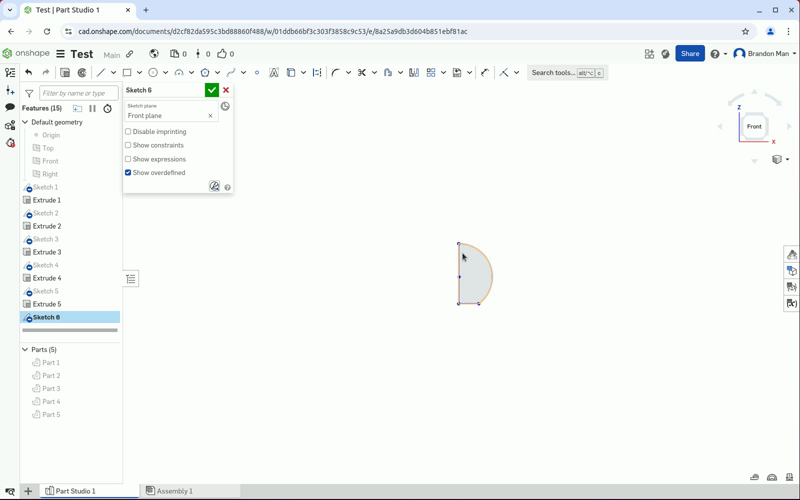
scroll(6)
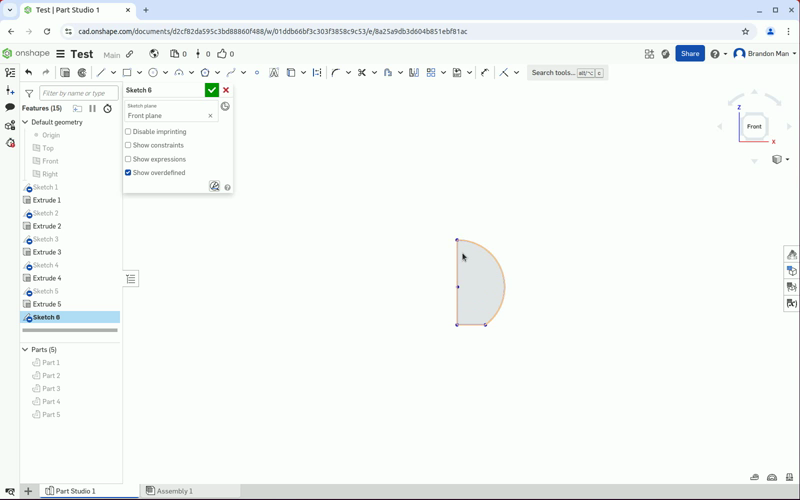
scroll(6)
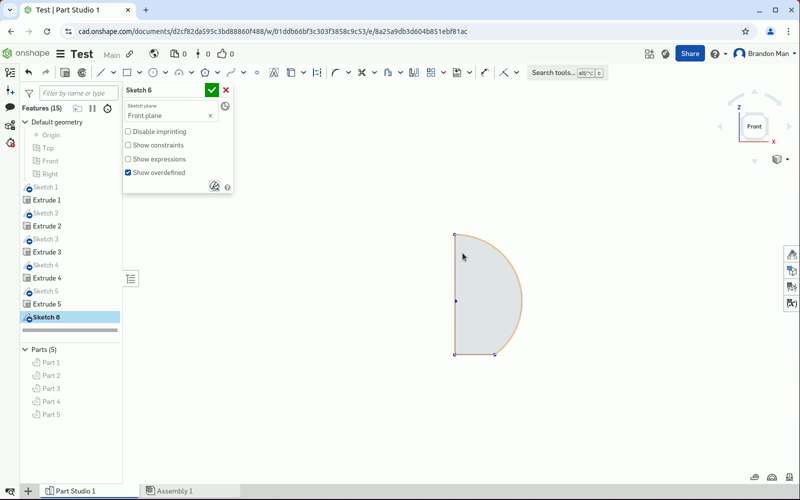
scroll(6)
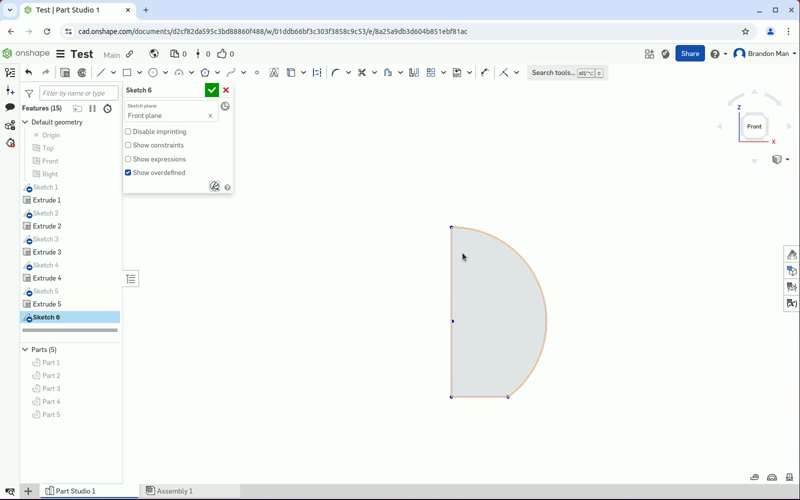
scroll(6)
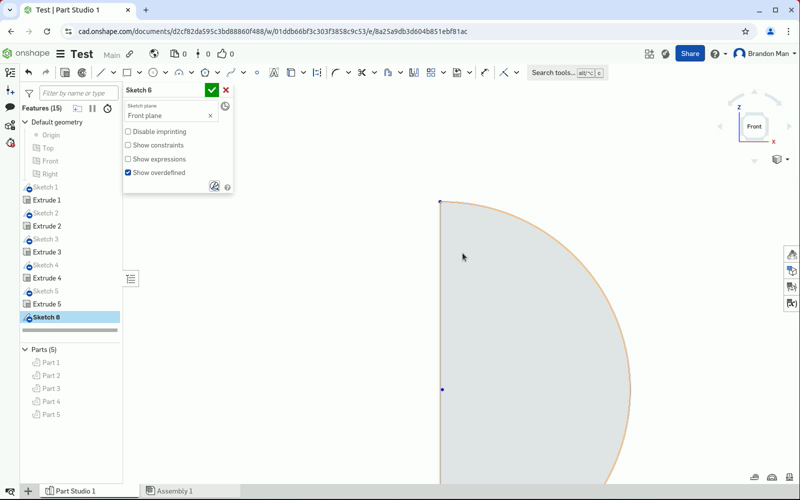
click(462, 252)
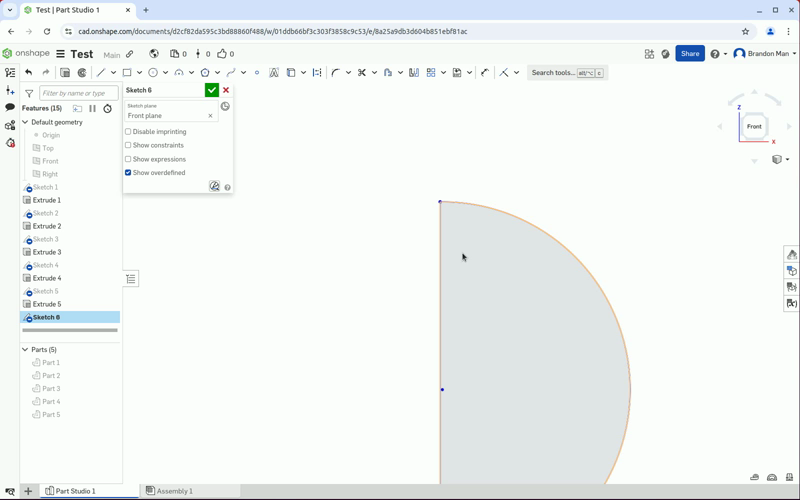
scroll(-6)
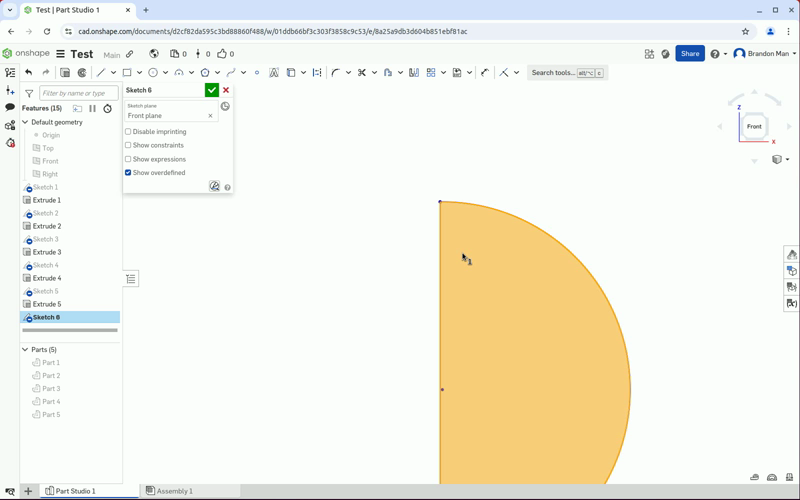
scroll(-6)
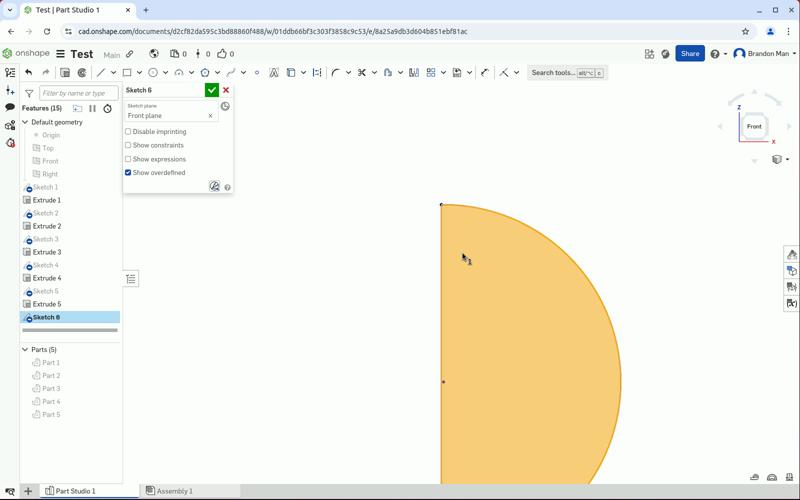
scroll(-6)
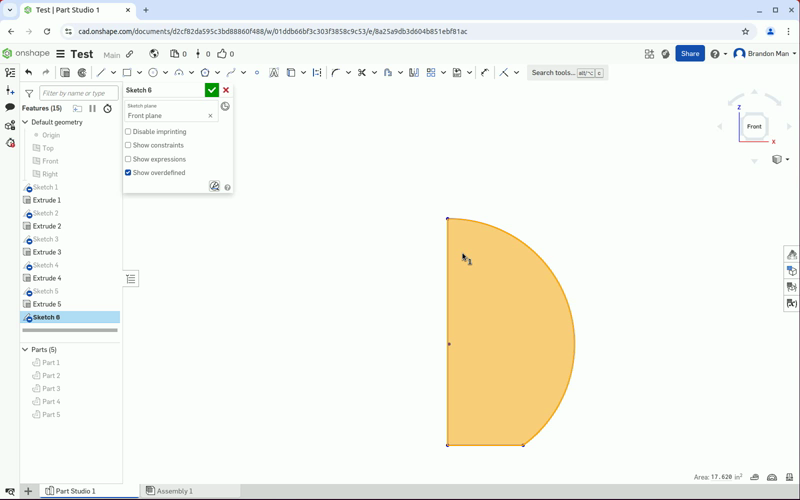
scroll(-6)
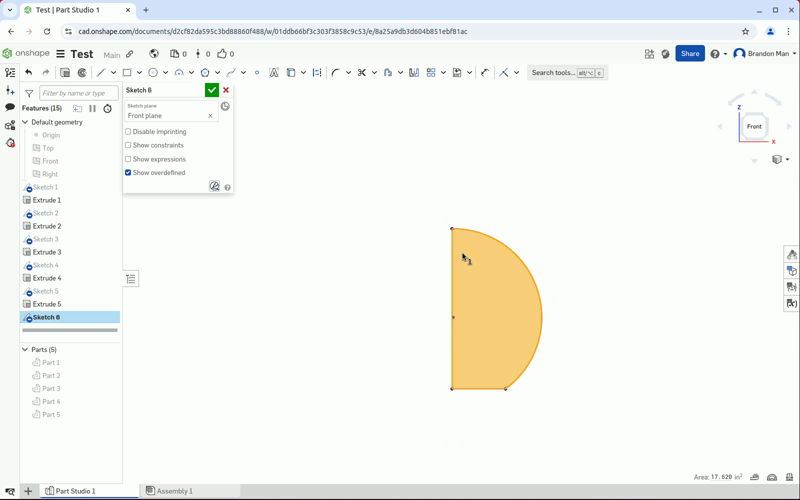
scroll(-6)
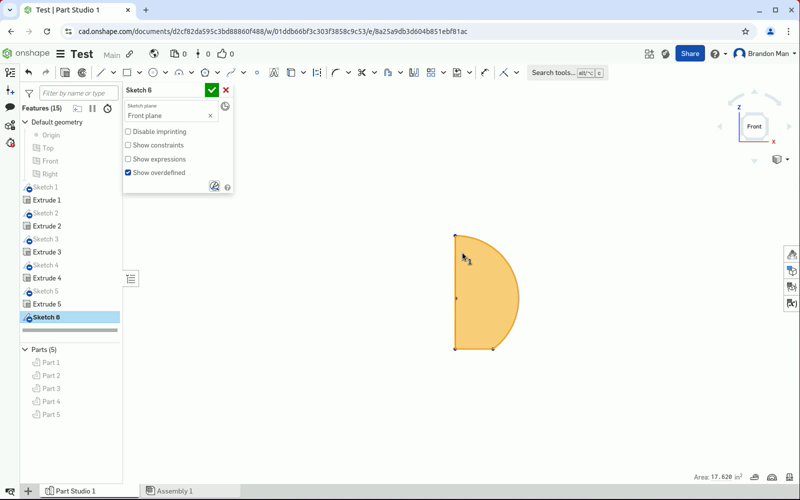
scroll(-6)
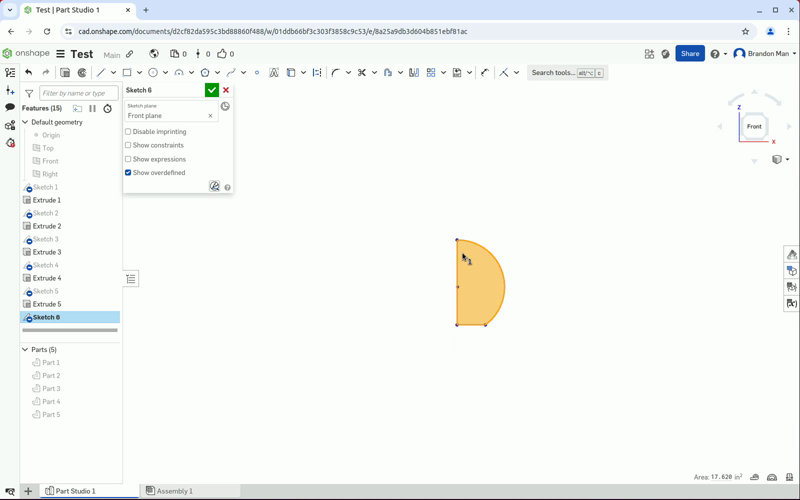
scroll(-6)
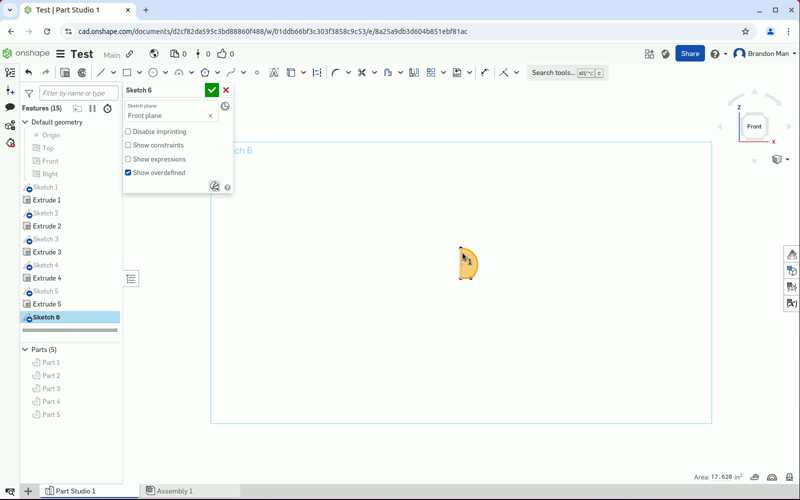
mouse_move(73, 352)
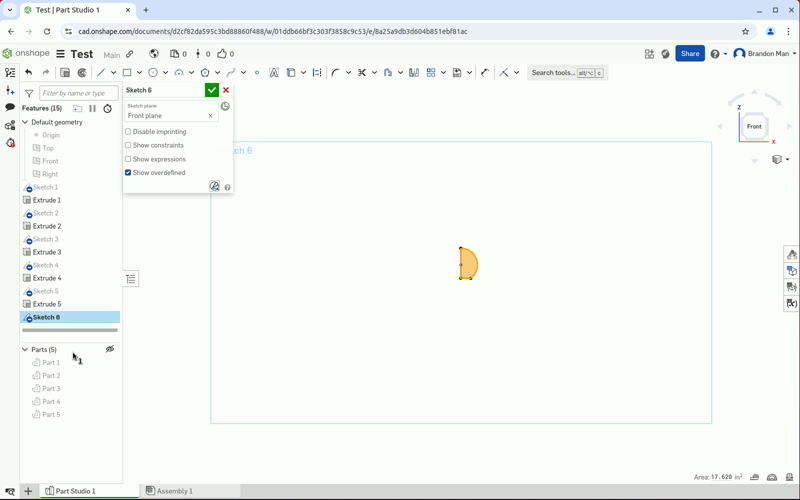
key(shift+y)
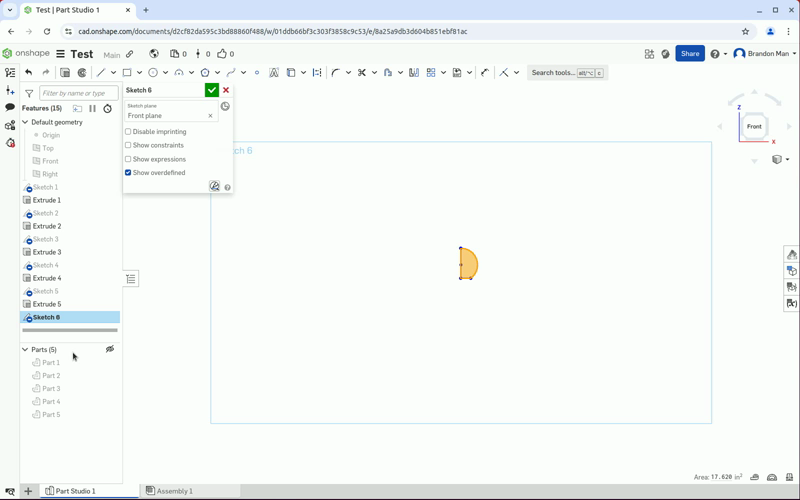
key(shift+e)
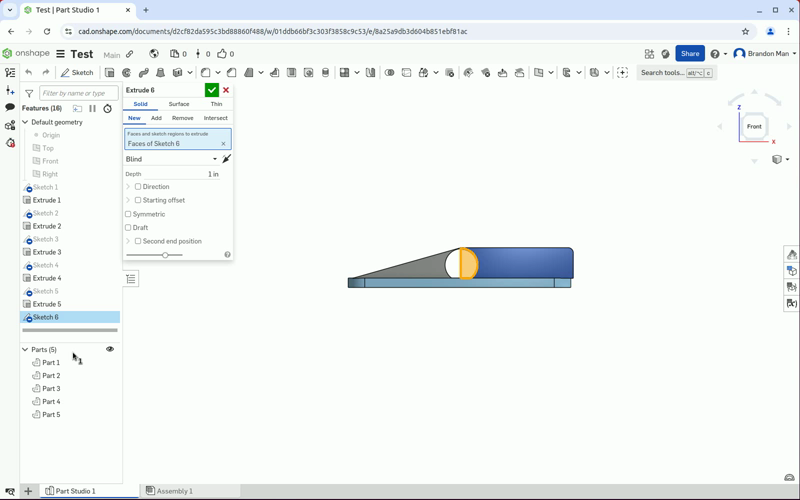
mouse_move(143, 106)
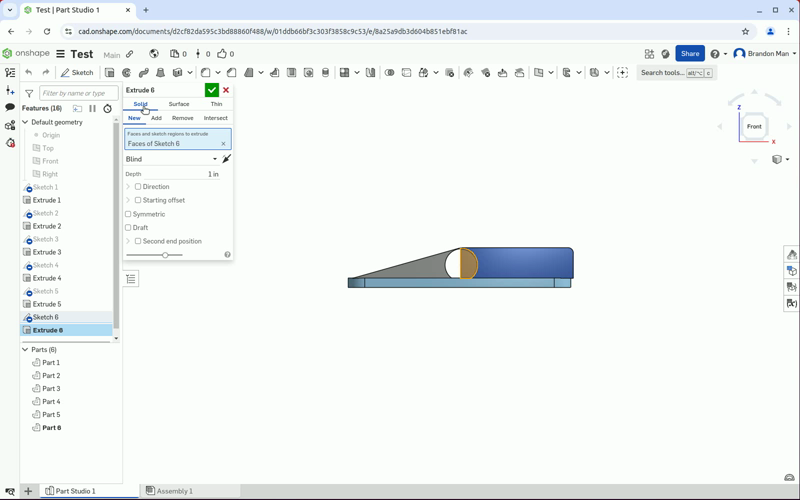
click(143, 106)
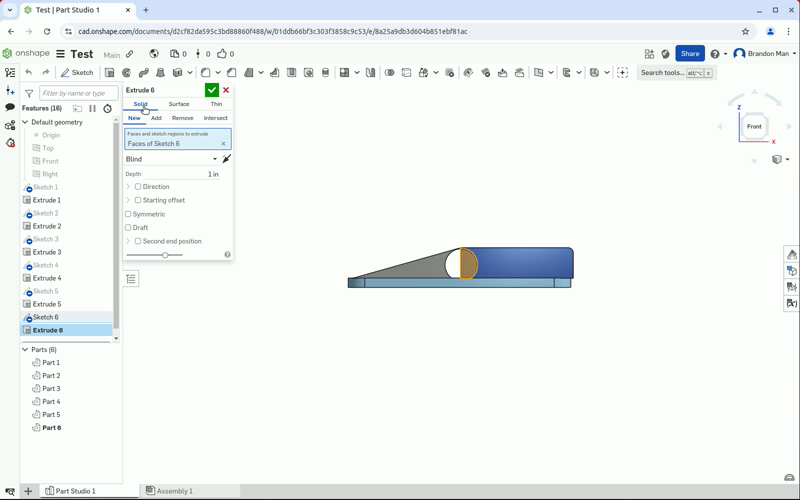
mouse_move(137, 120)
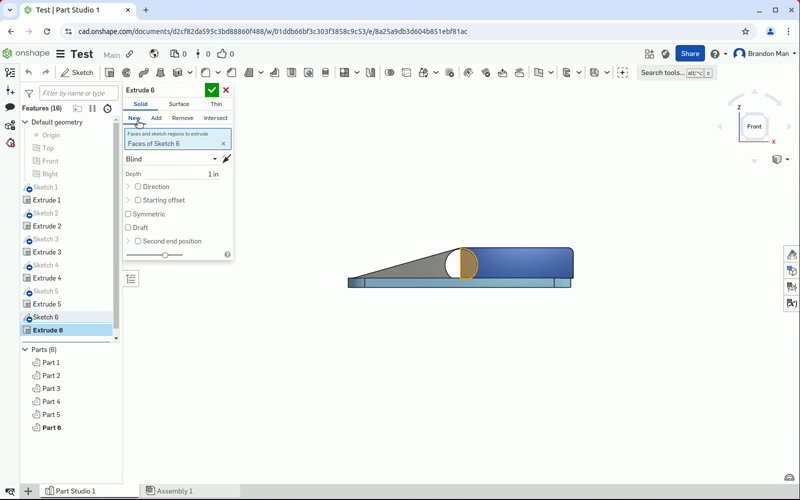
click(137, 120)
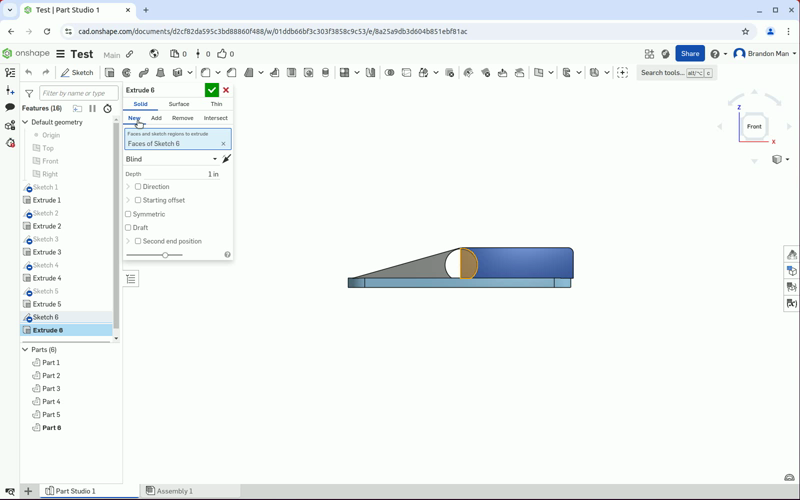
key(tab, 4)
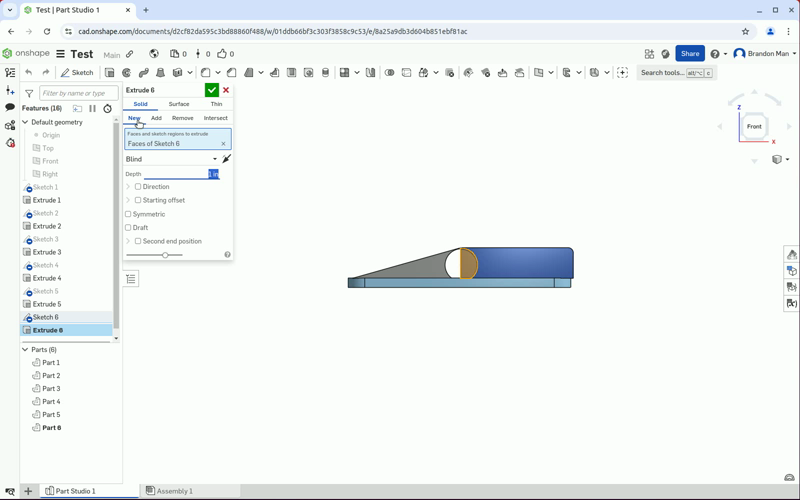
text(12.998)
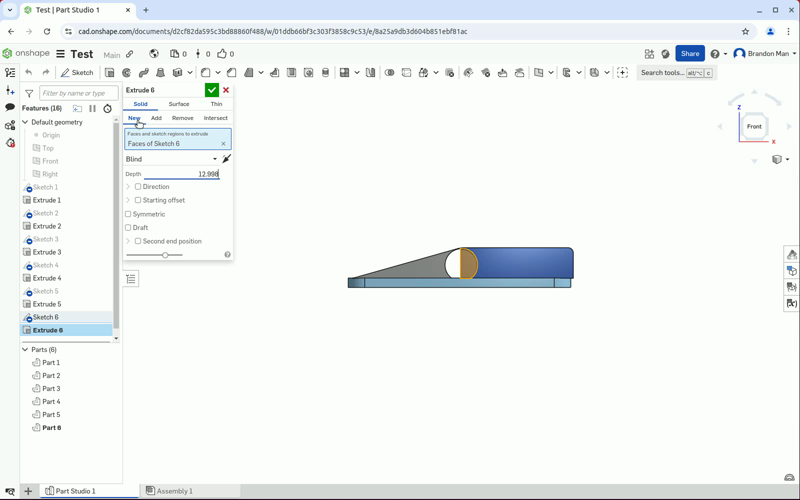
key(tab, 3)
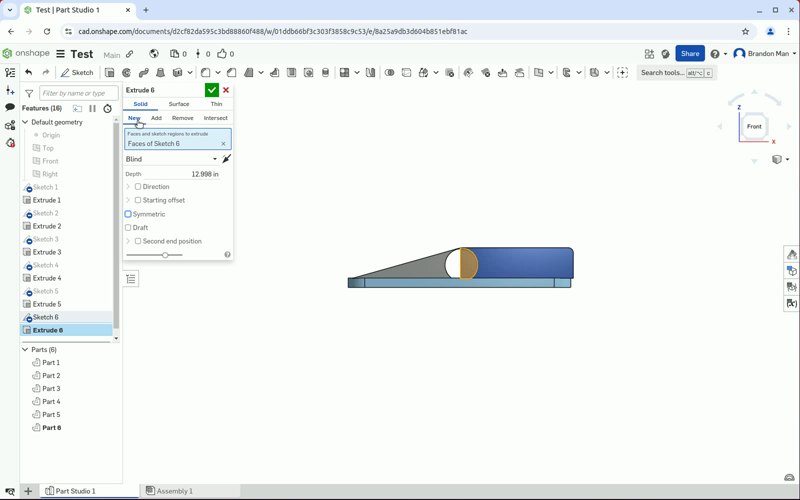
key(space)
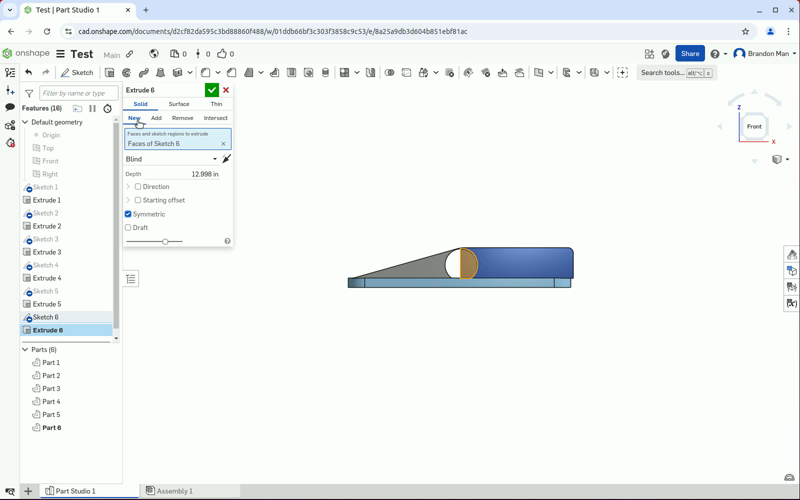
key(enter)
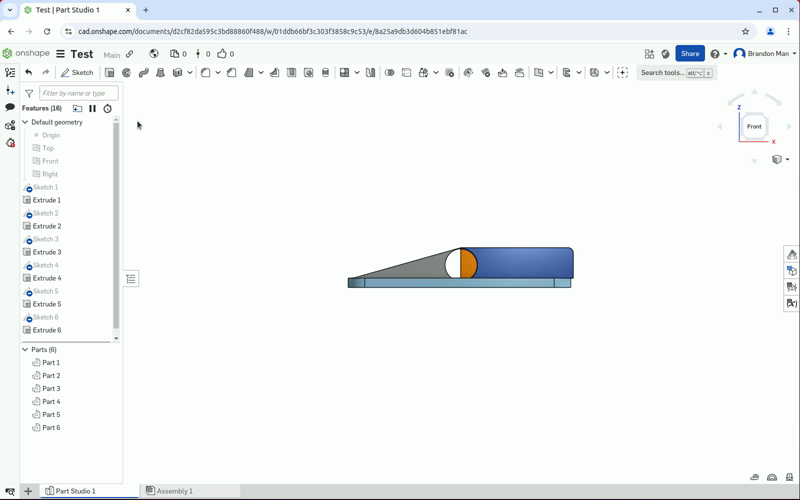
key(shift+h)
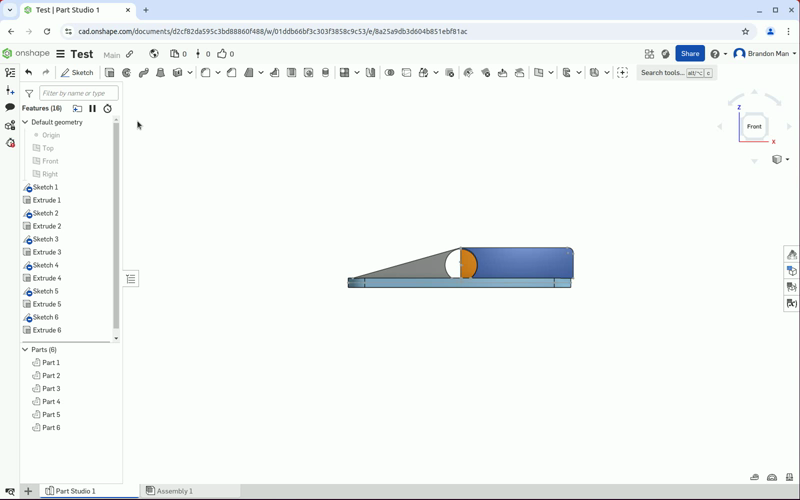
key(shift+h)
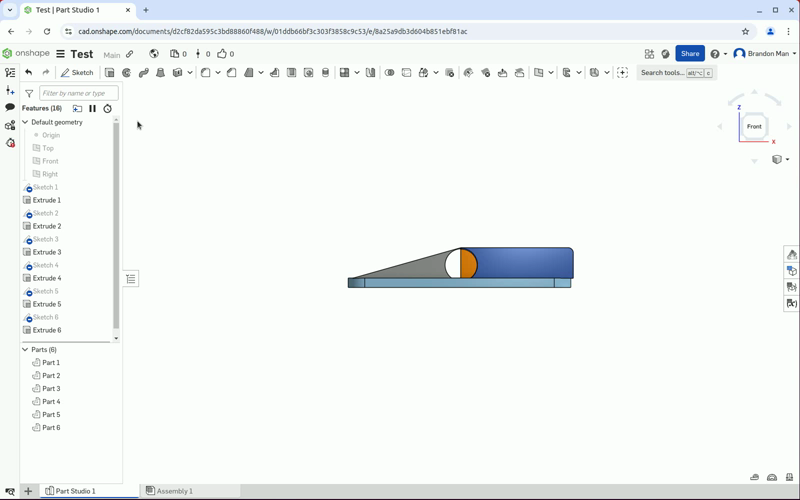
mouse_move(69, 189)
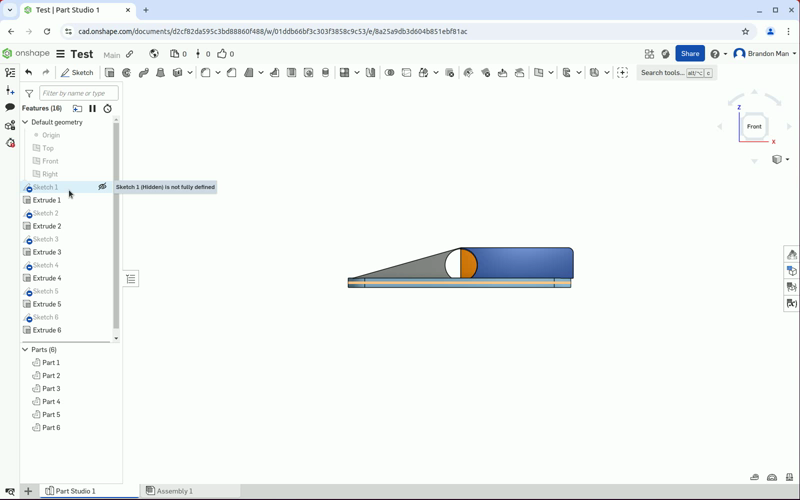
click(69, 189)
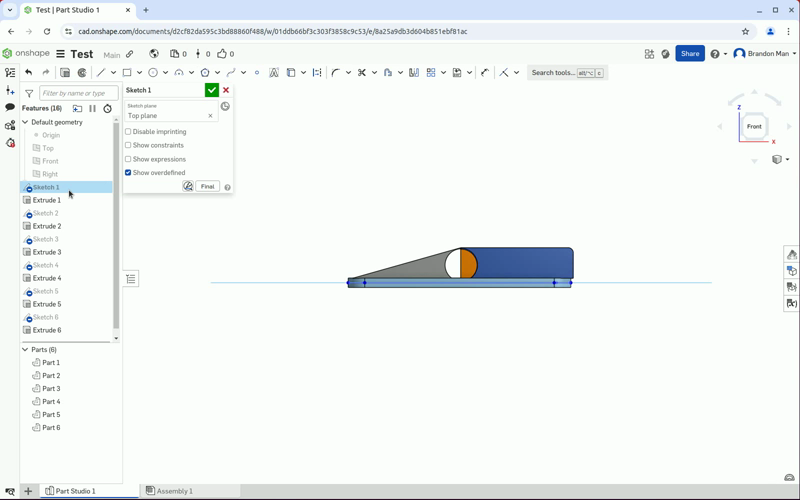
mouse_move(229, 92)
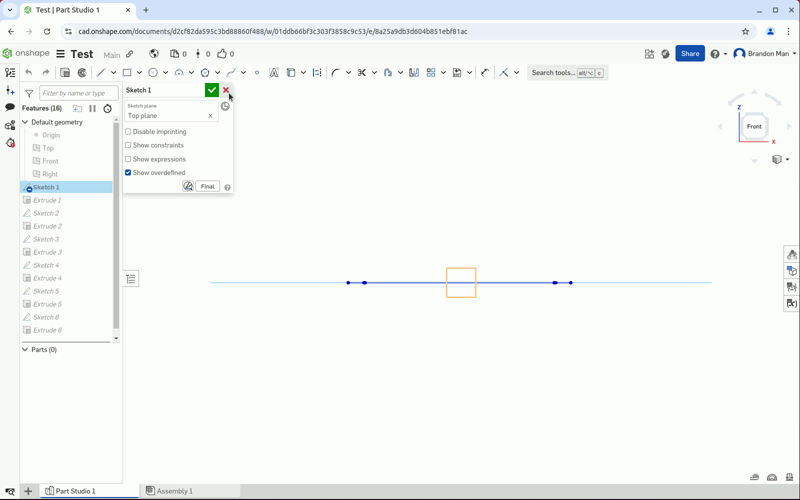
click(229, 92)
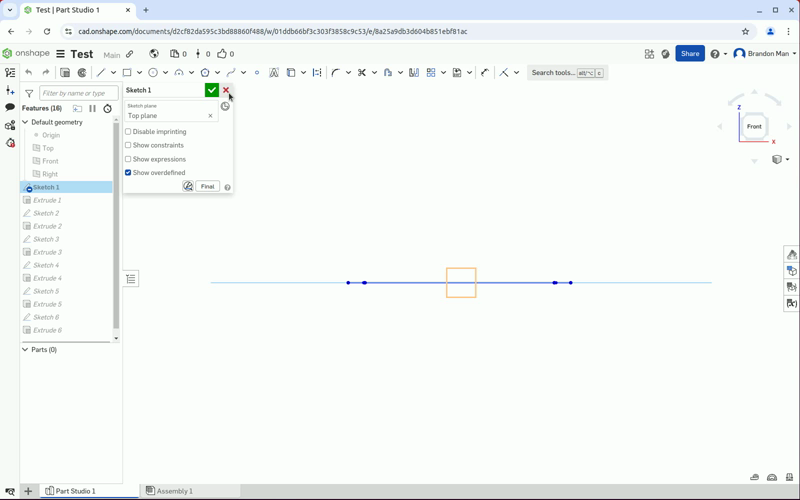
key(shift+s)
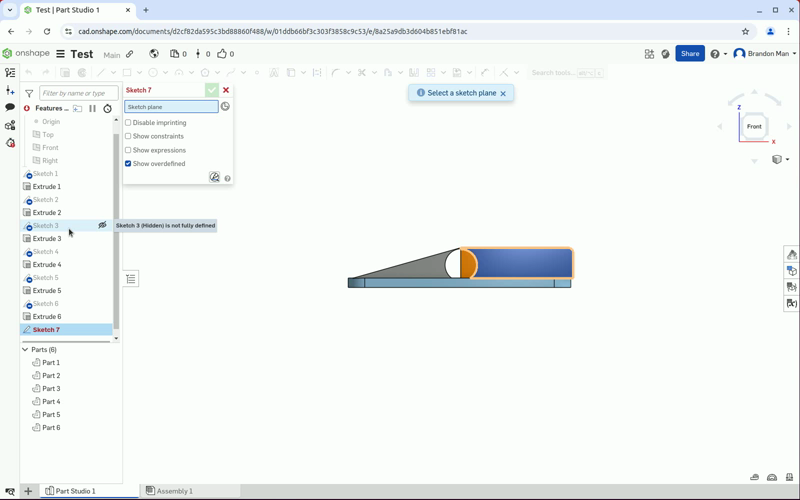
scroll(3)
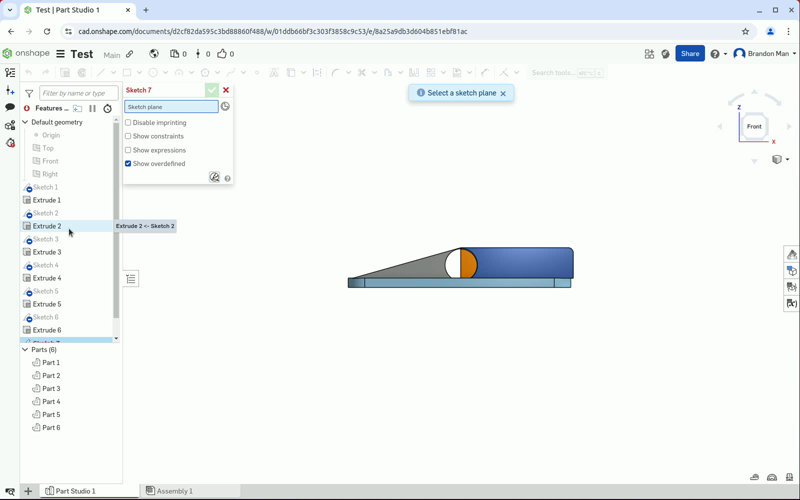
mouse_move(69, 163)
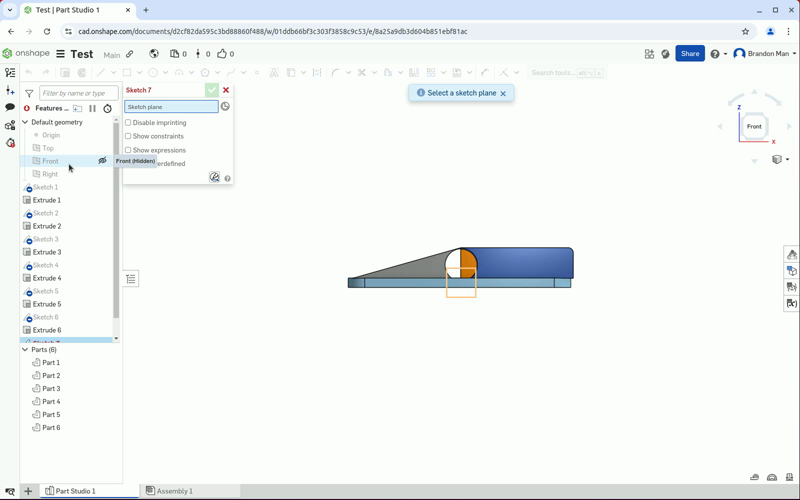
click(69, 163)
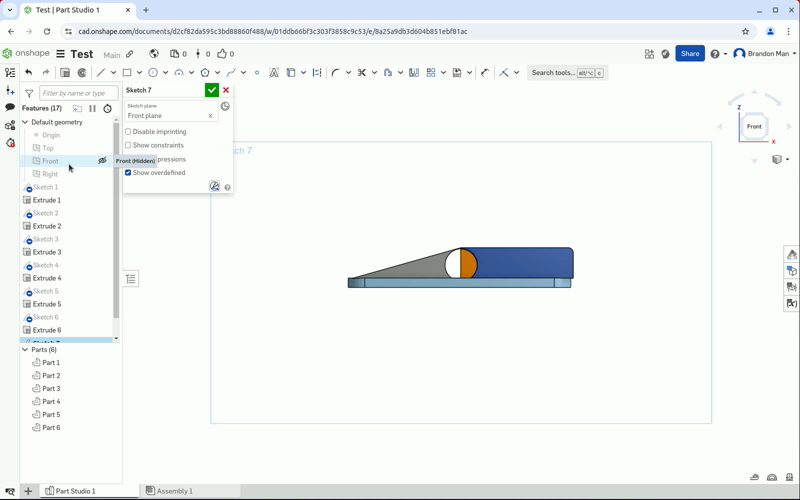
mouse_move(73, 352)
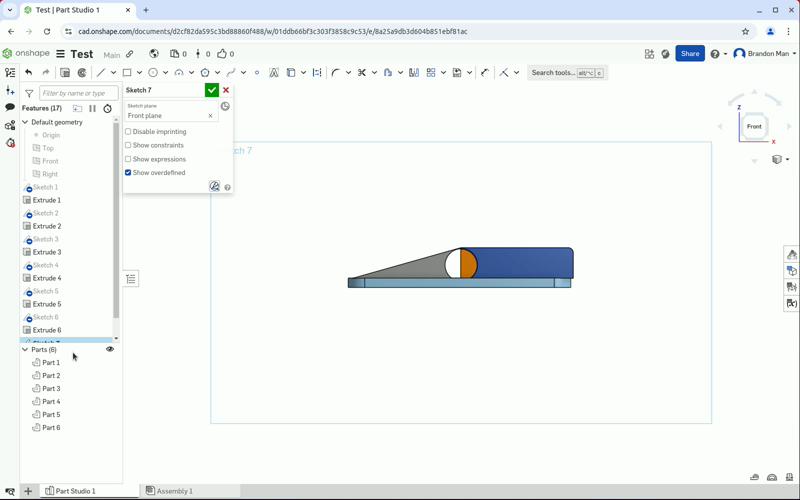
key(y)
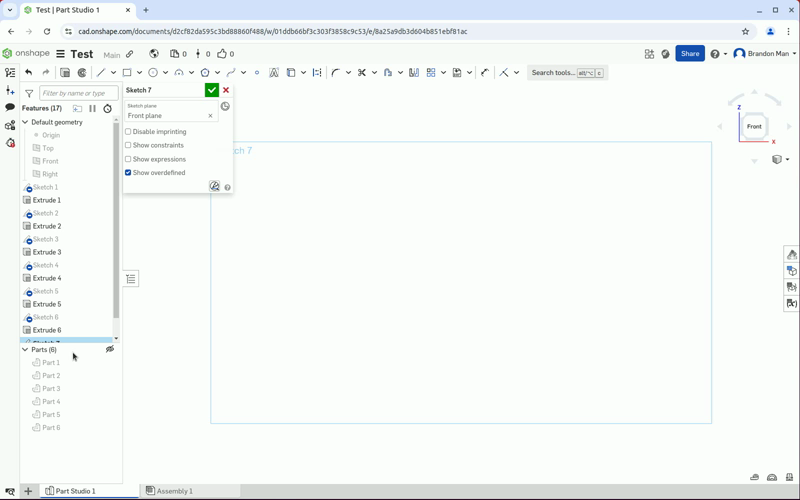
key(l)
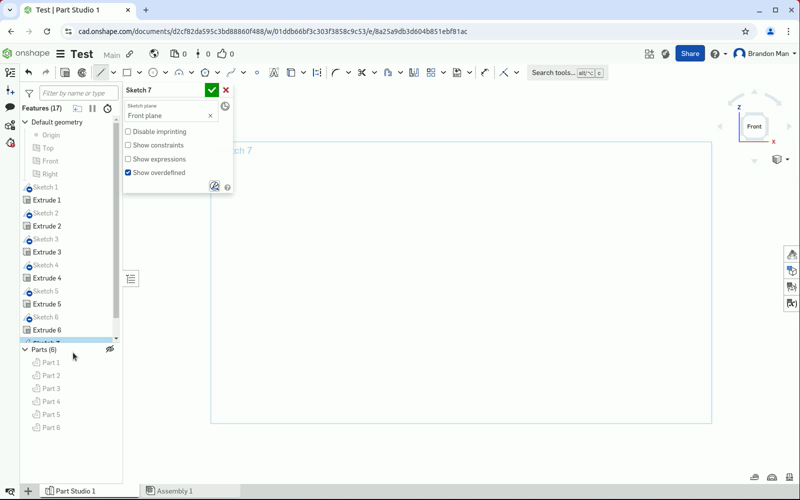
key_down(shift)
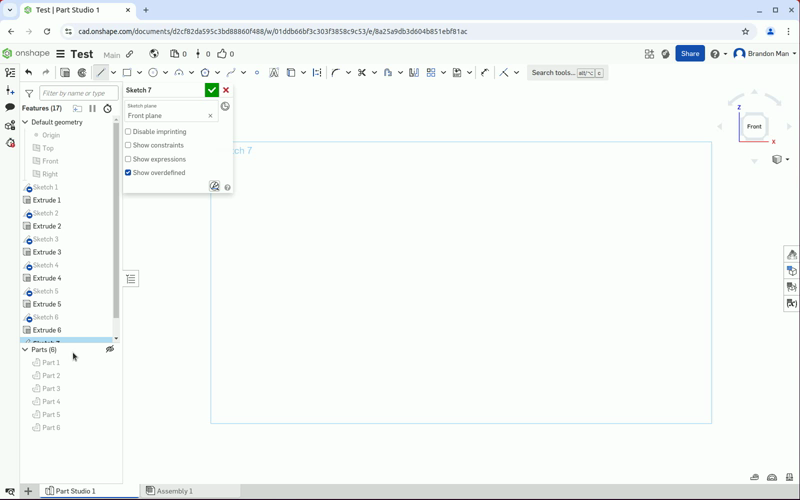
mouse_move(451, 278)
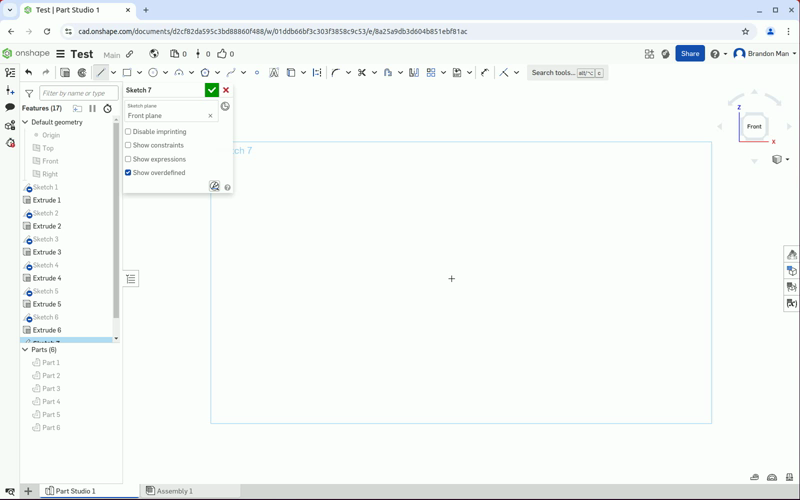
click(451, 278)
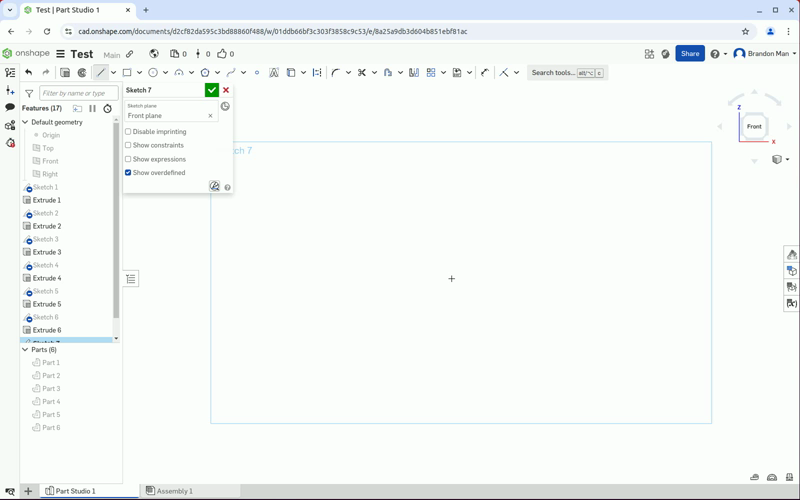
key_up(shift)
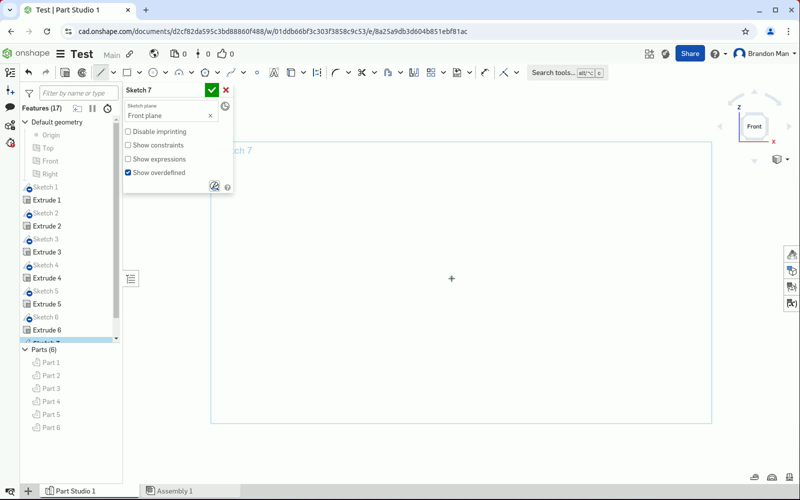
key_down(shift)
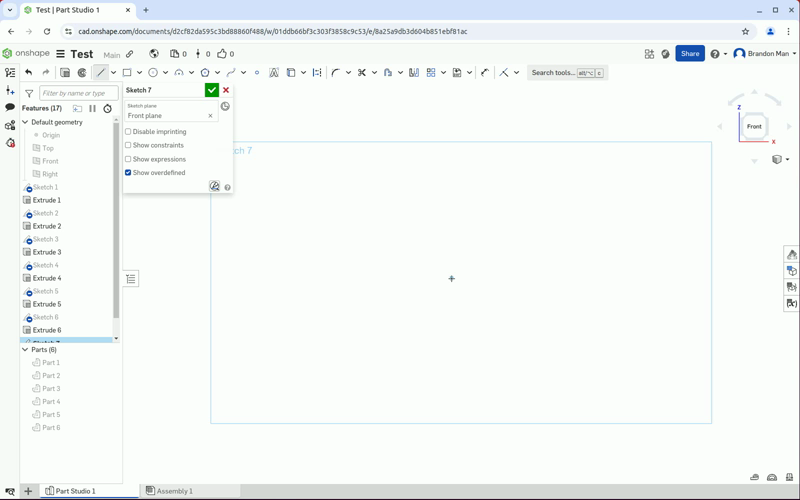
mouse_move(481, 278)
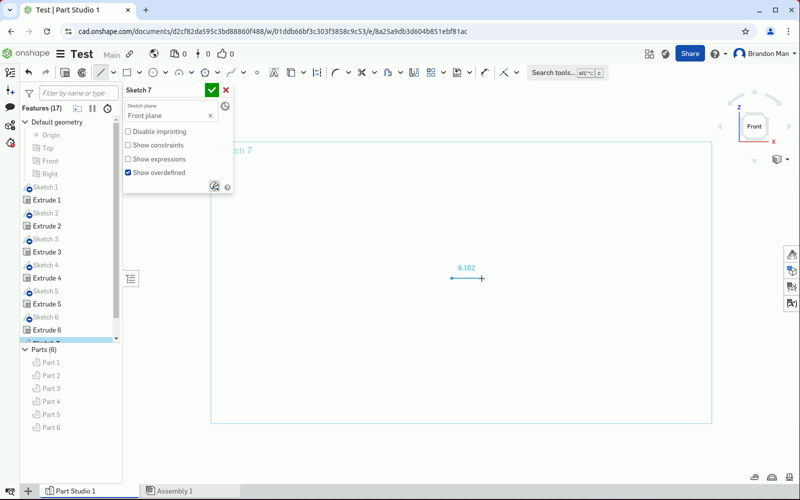
mouse_move(461, 278)
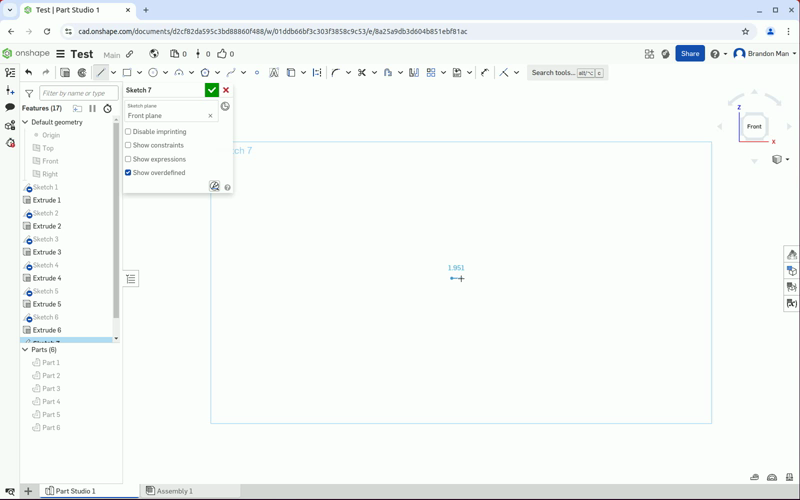
click(461, 278)
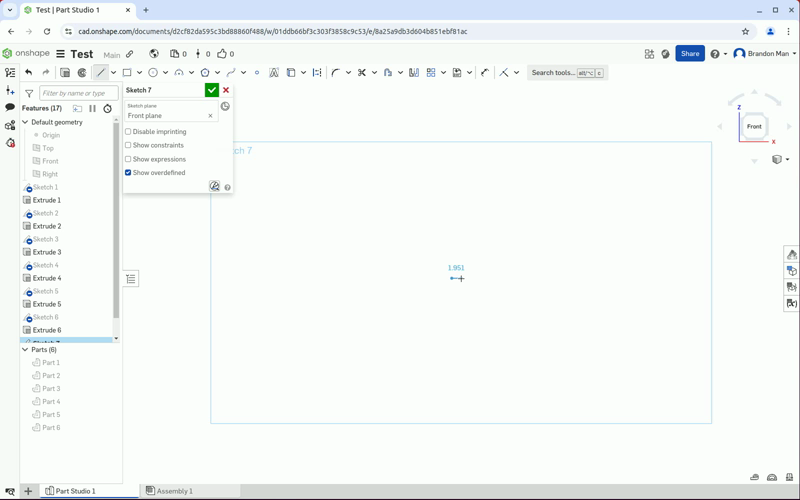
key_up(shift)
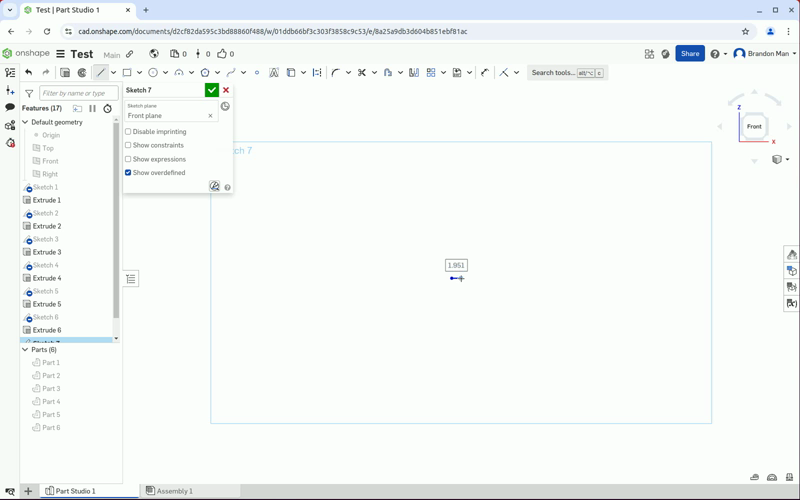
key_down(shift)
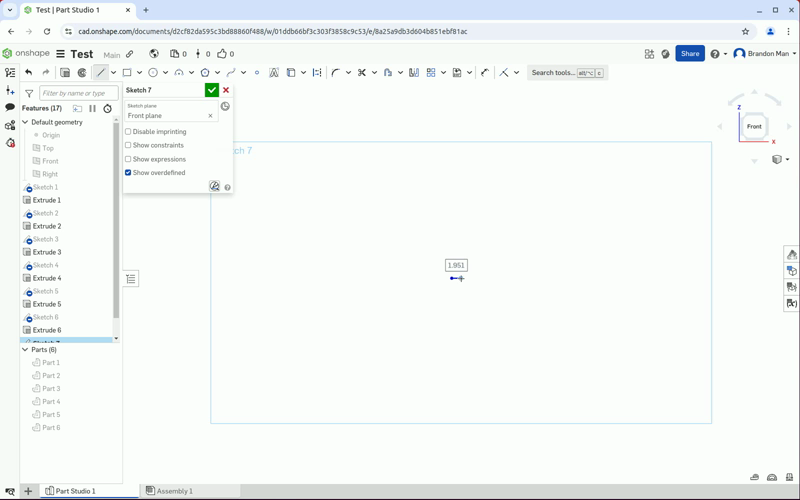
mouse_move(491, 278)
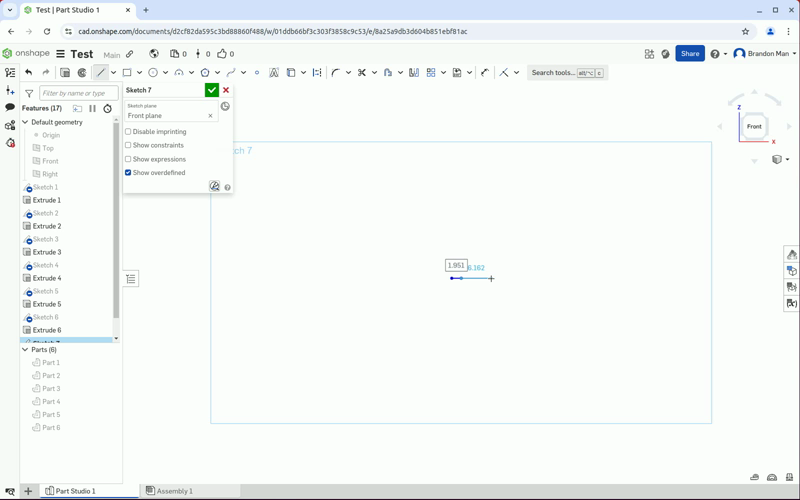
mouse_move(461, 248)
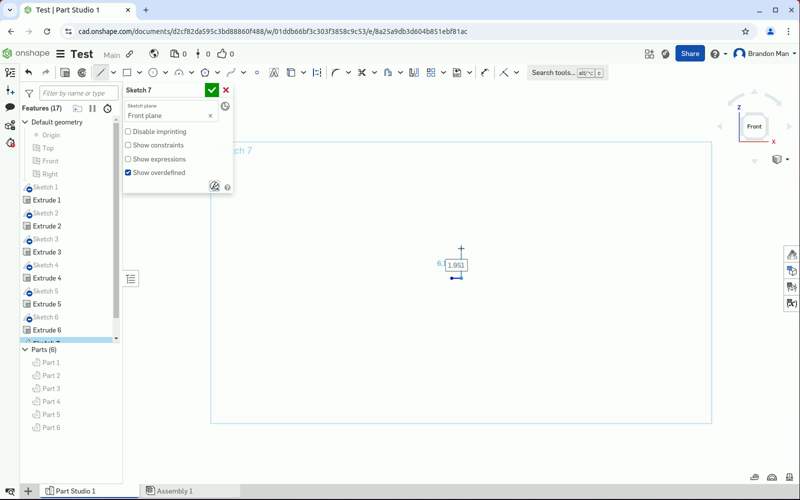
click(461, 248)
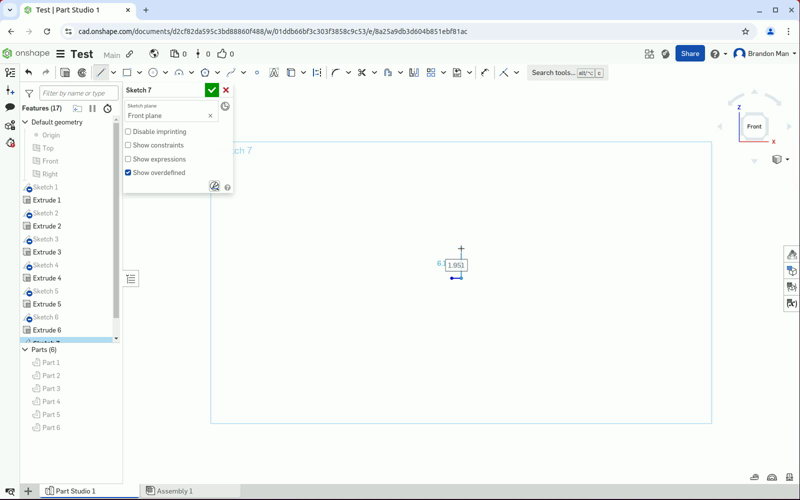
key_up(shift)
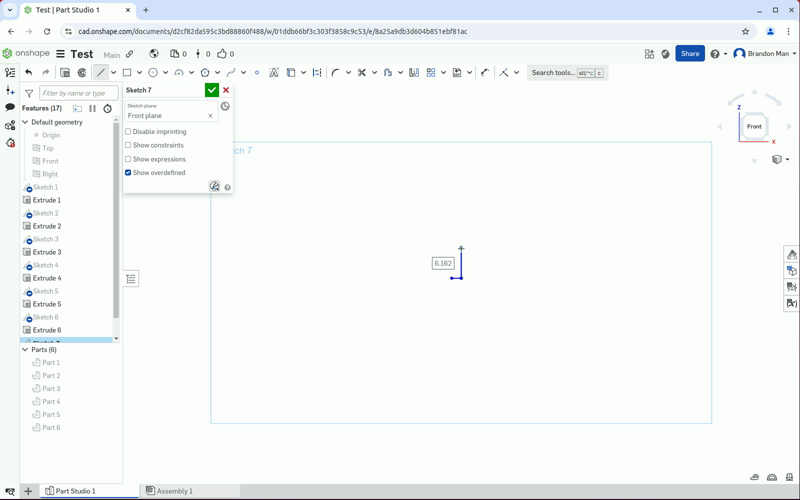
key(esc)
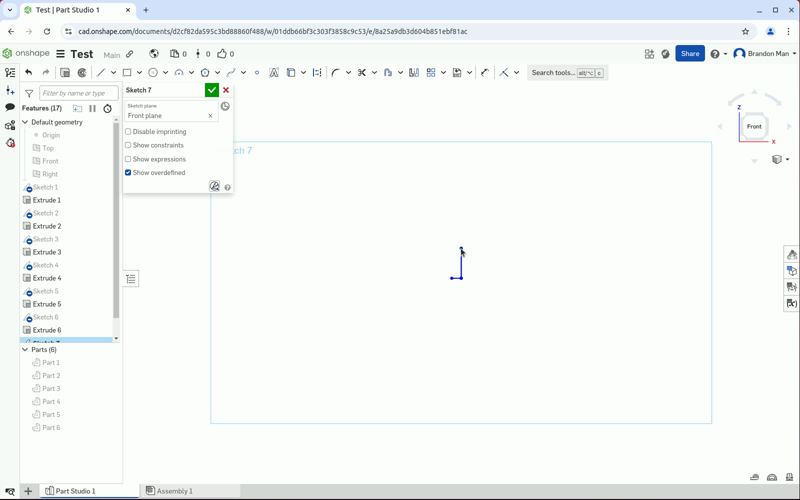
key(a)
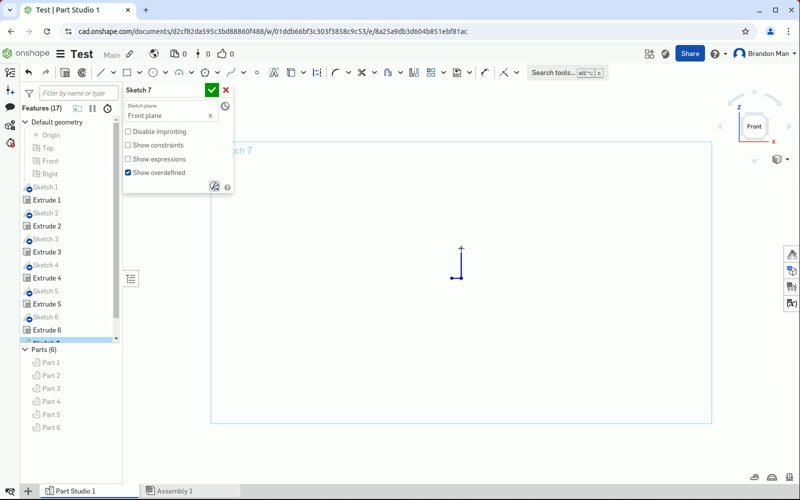
mouse_move(461, 248)
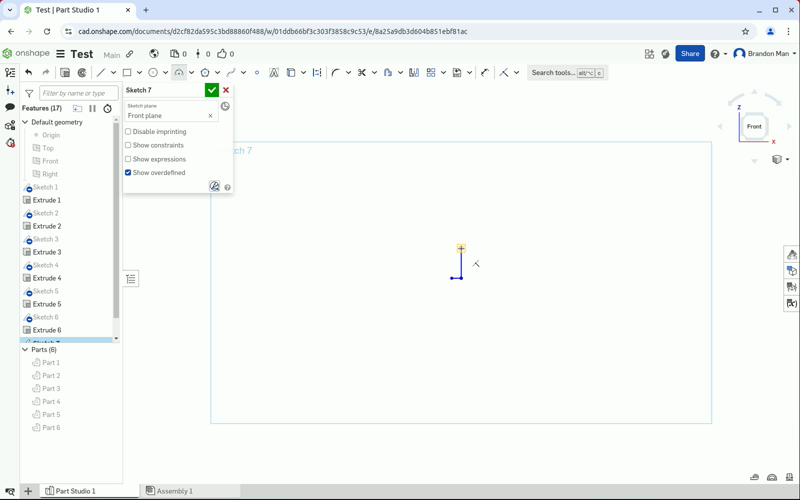
click(461, 248)
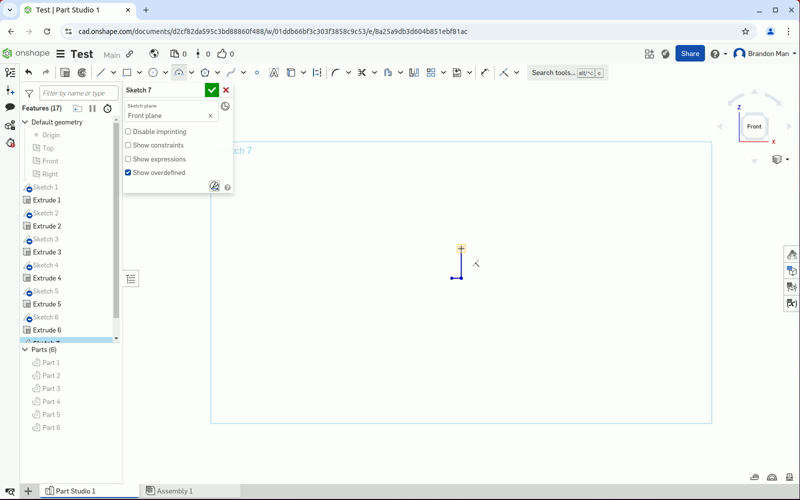
mouse_move(451, 278)
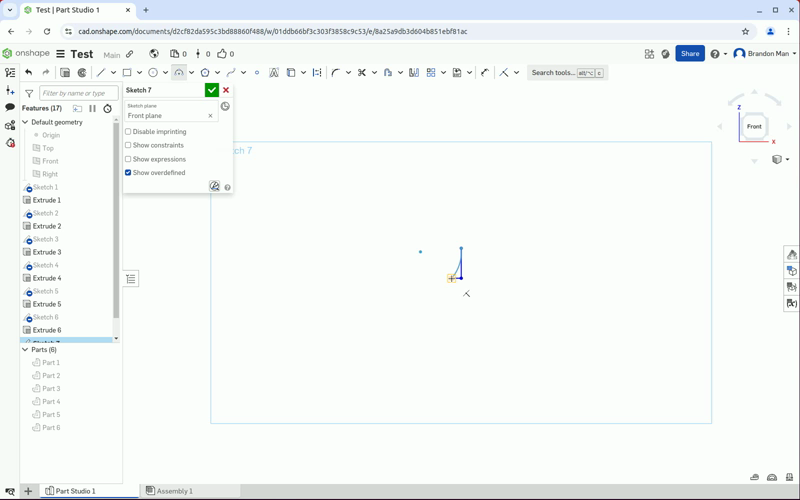
click(451, 278)
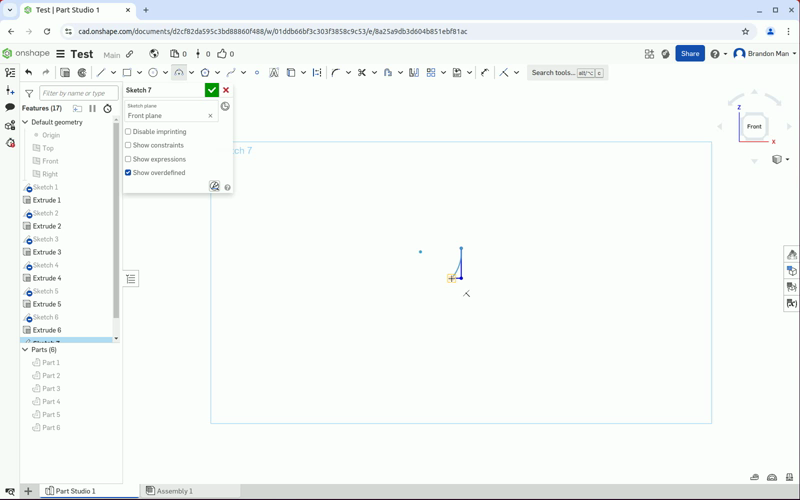
key_down(shift)
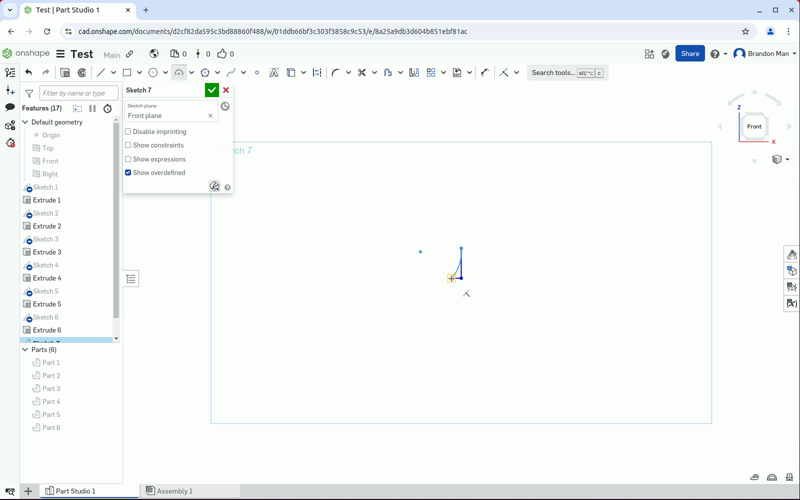
mouse_move(445, 259)
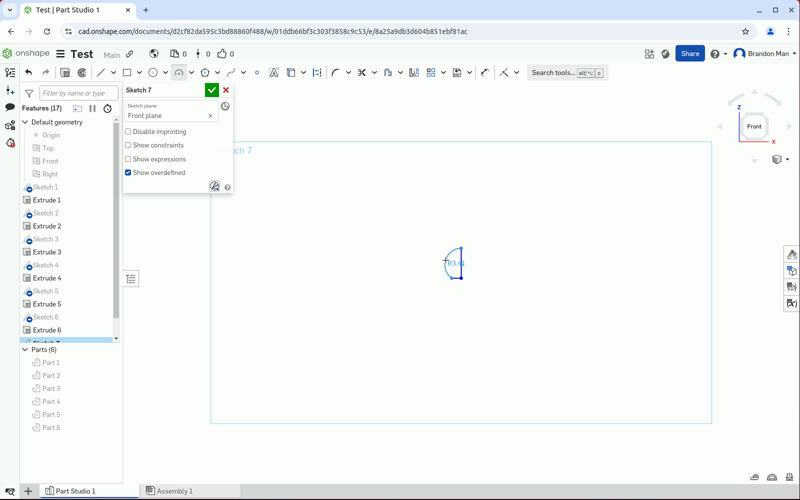
click(445, 259)
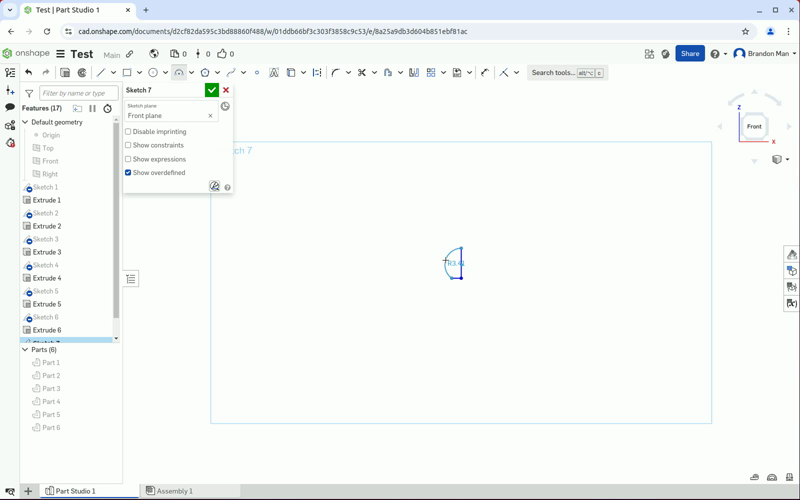
key_up(shift)
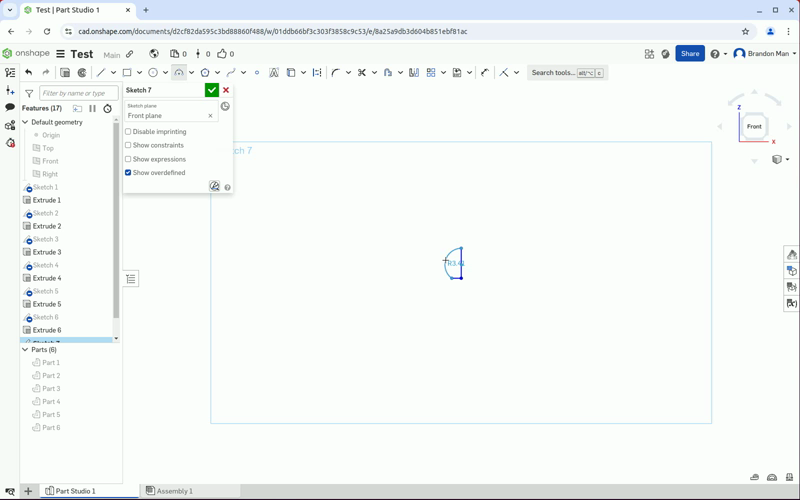
key(esc)
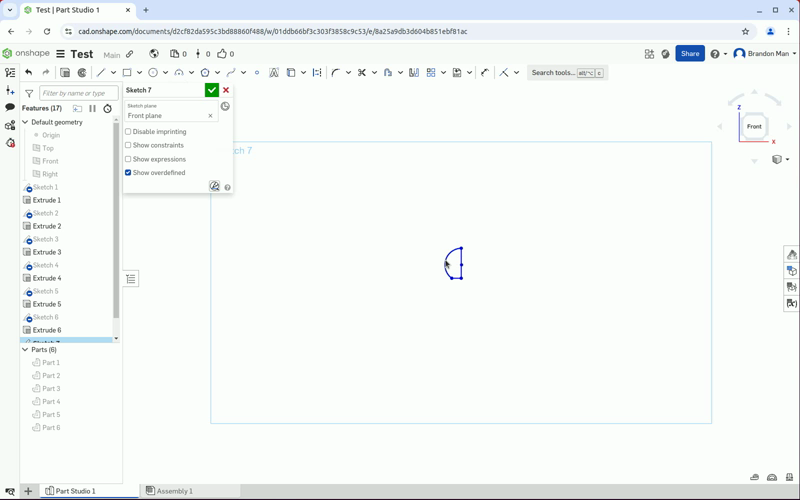
mouse_move(459, 261)
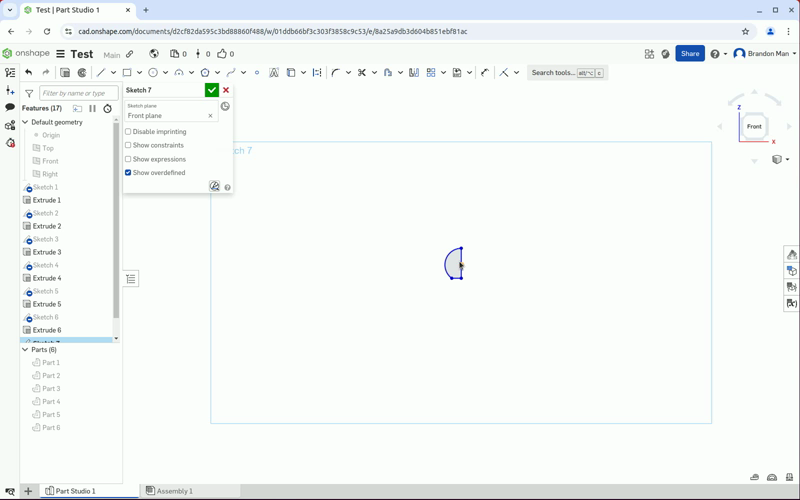
scroll(6)
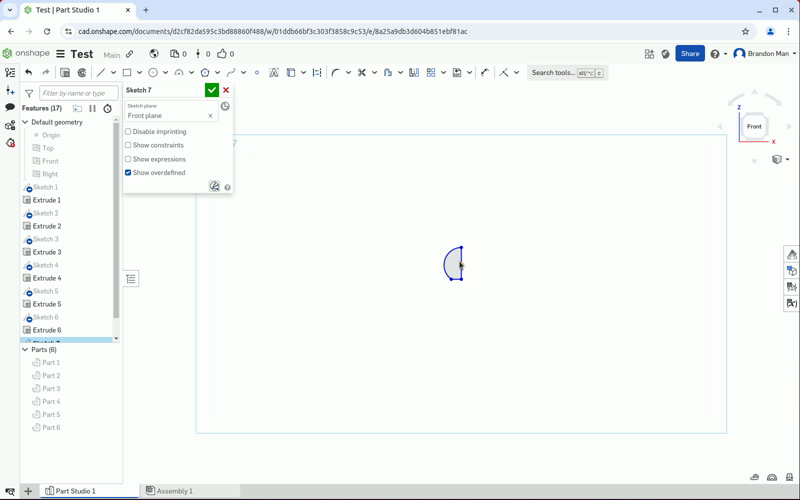
scroll(6)
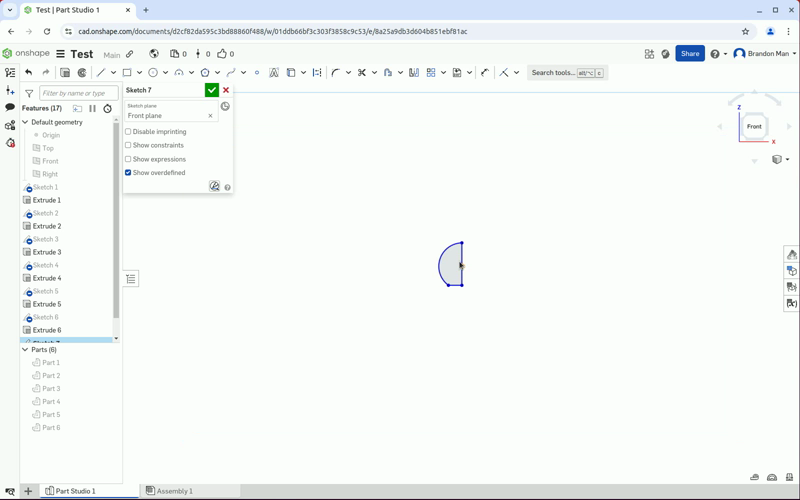
scroll(6)
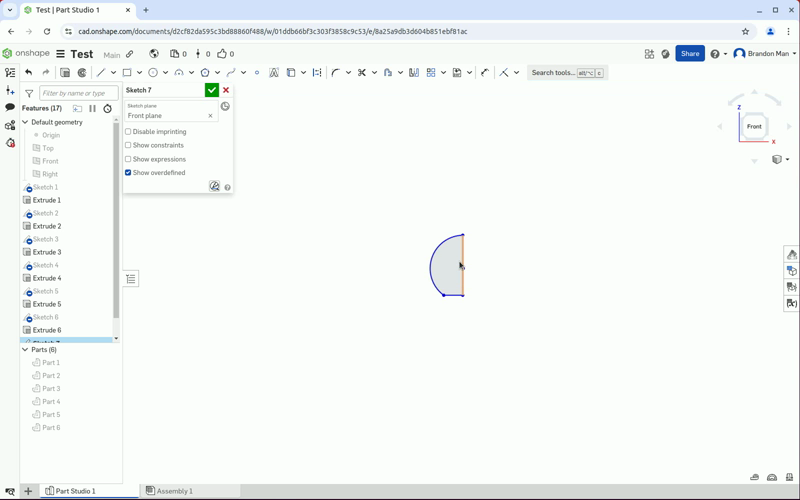
scroll(6)
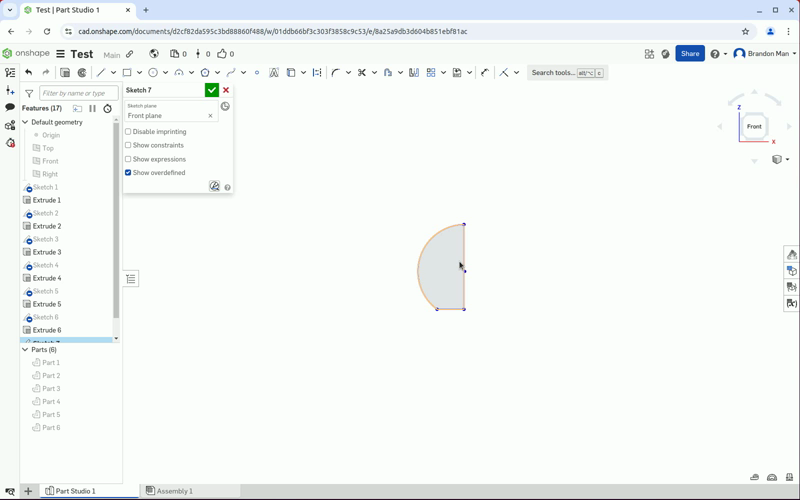
scroll(6)
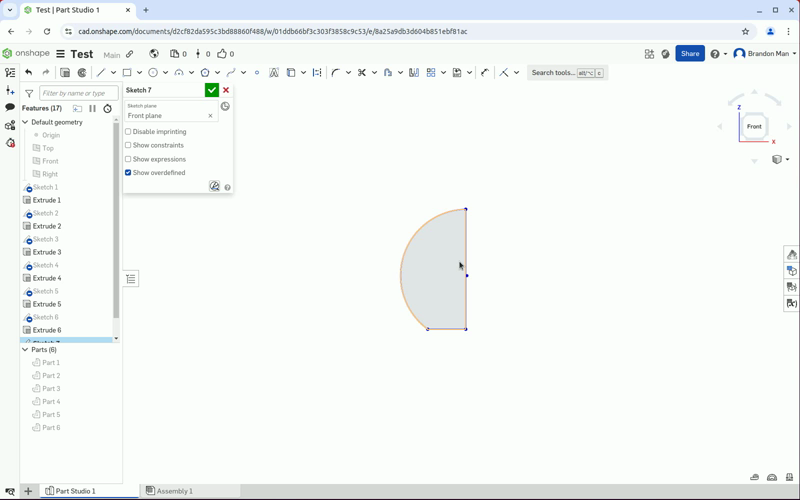
scroll(6)
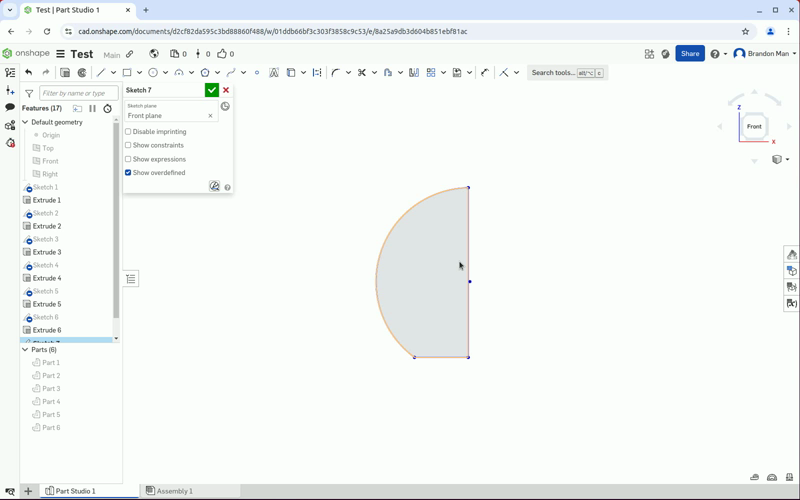
scroll(6)
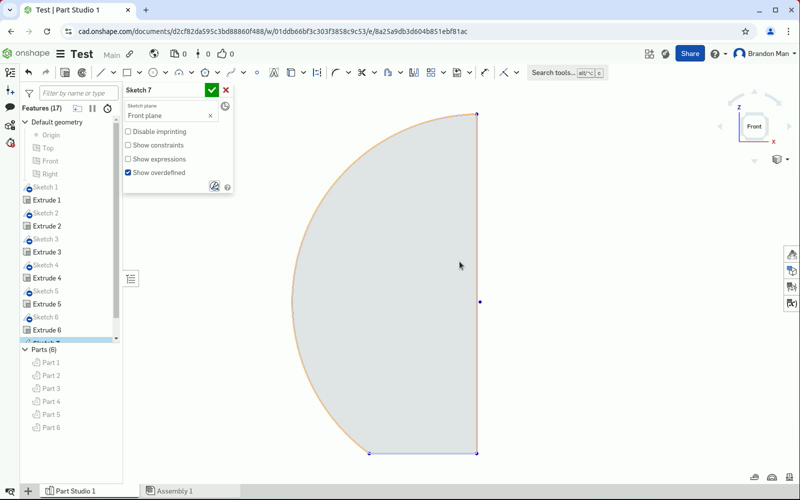
click(459, 261)
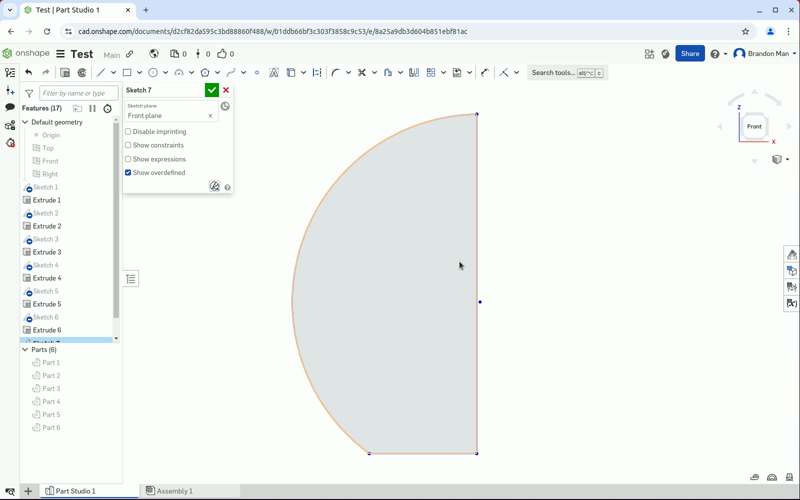
scroll(-6)
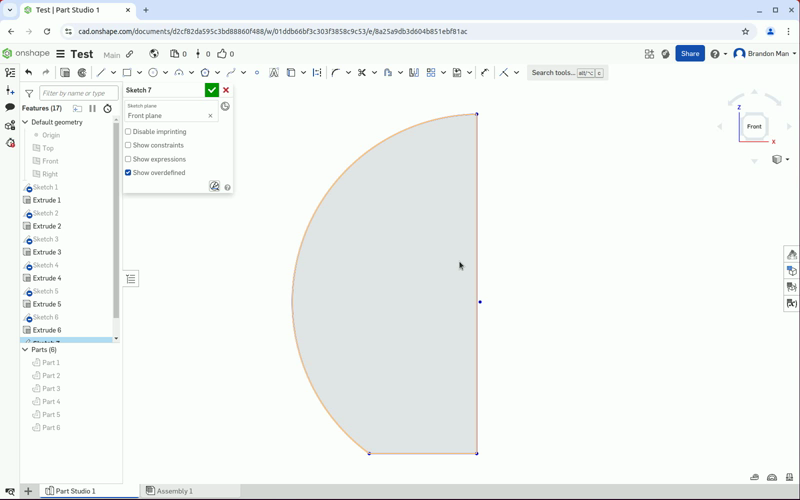
scroll(-6)
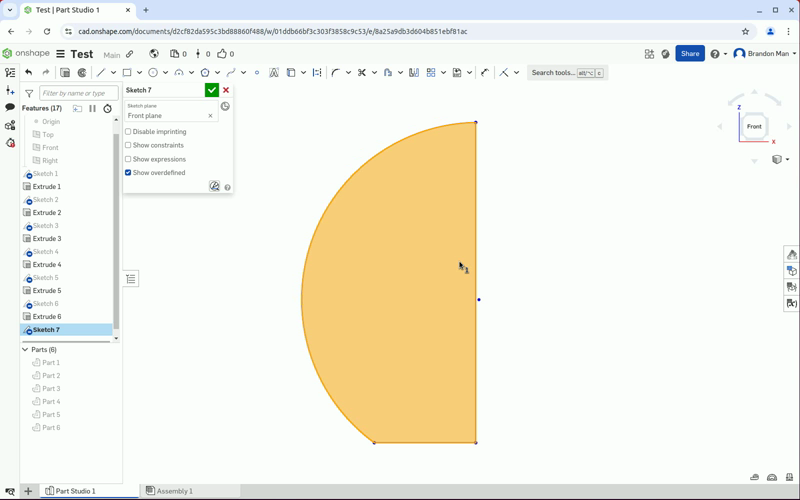
scroll(-6)
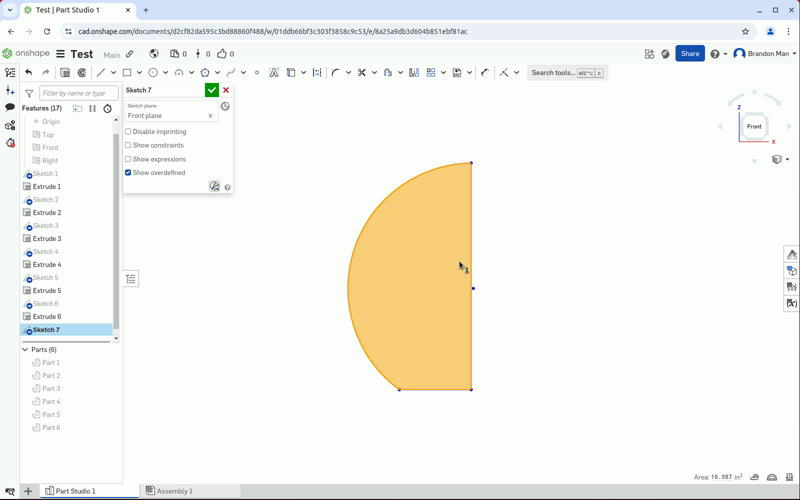
scroll(-6)
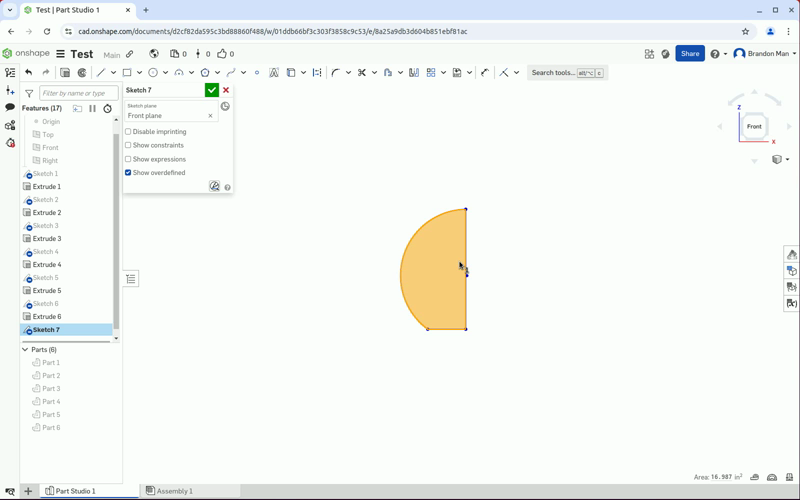
scroll(-6)
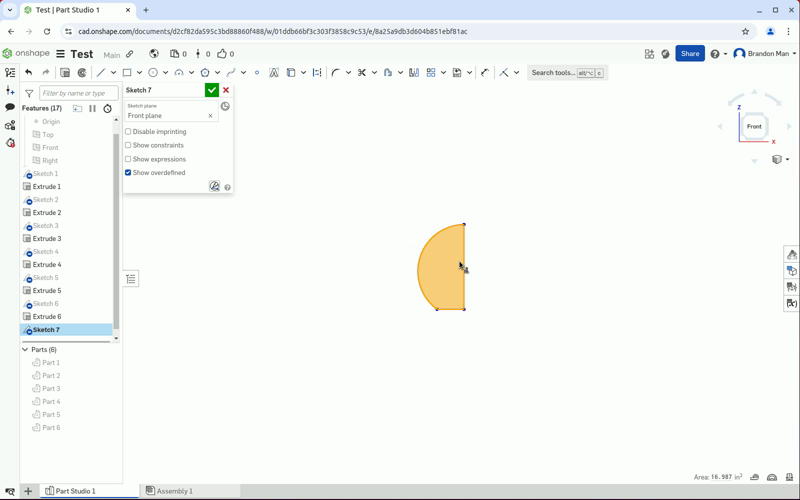
scroll(-6)
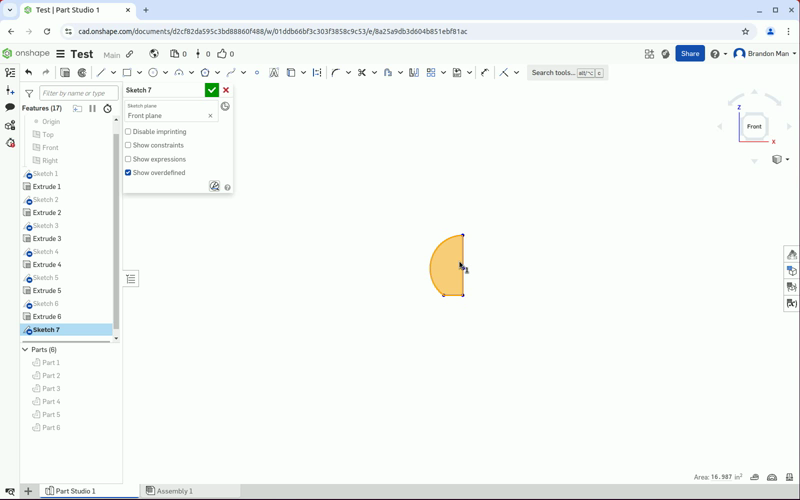
scroll(-6)
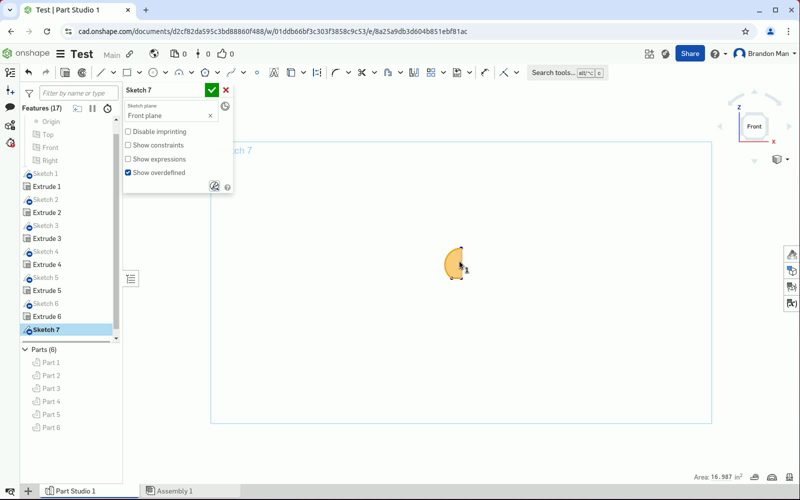
mouse_move(73, 352)
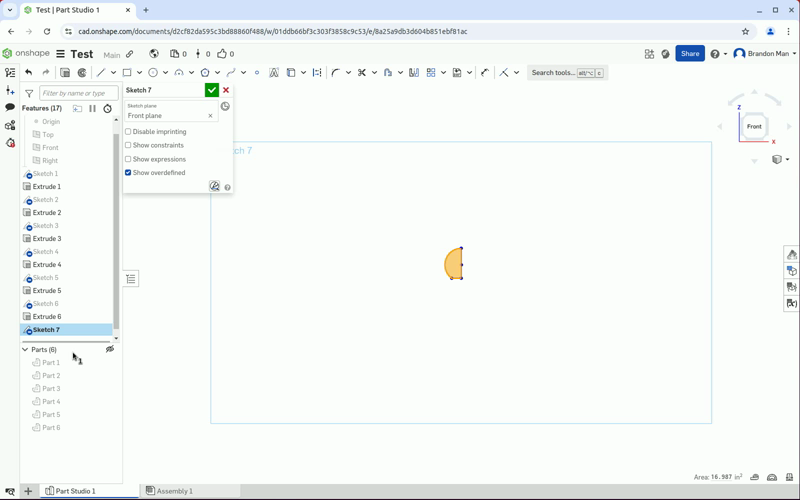
key(shift+y)
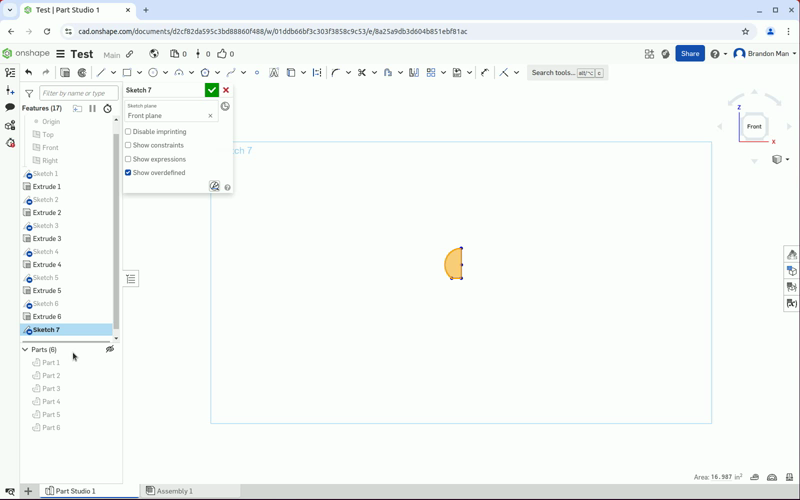
key(shift+e)
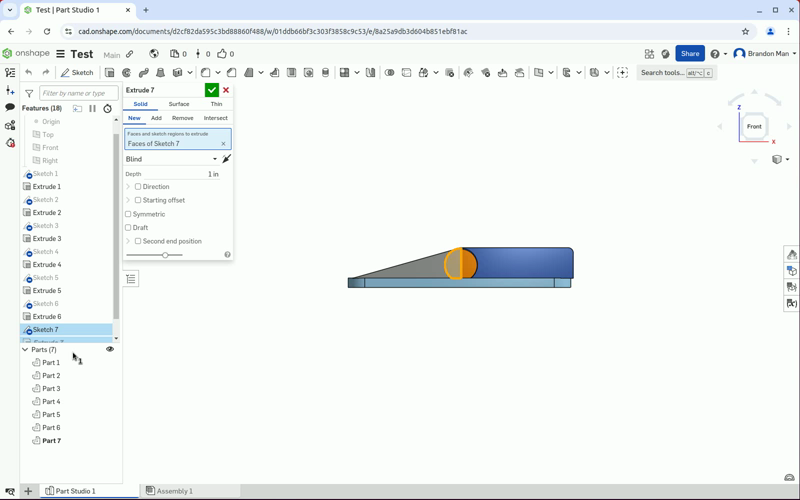
mouse_move(143, 106)
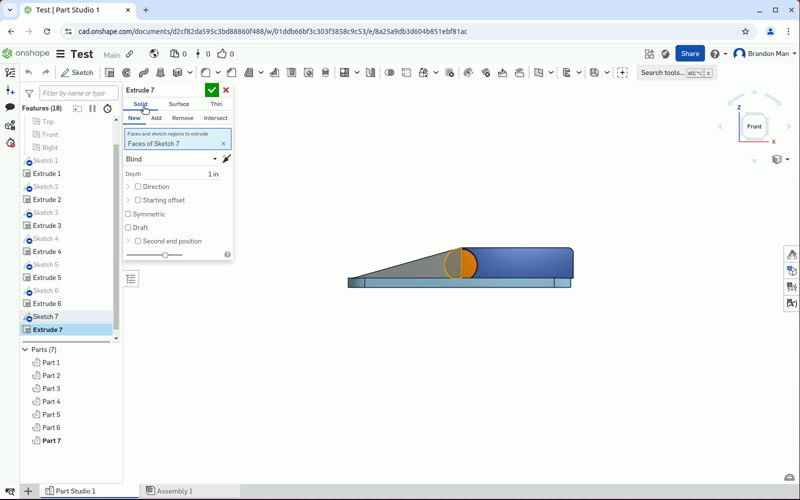
click(143, 106)
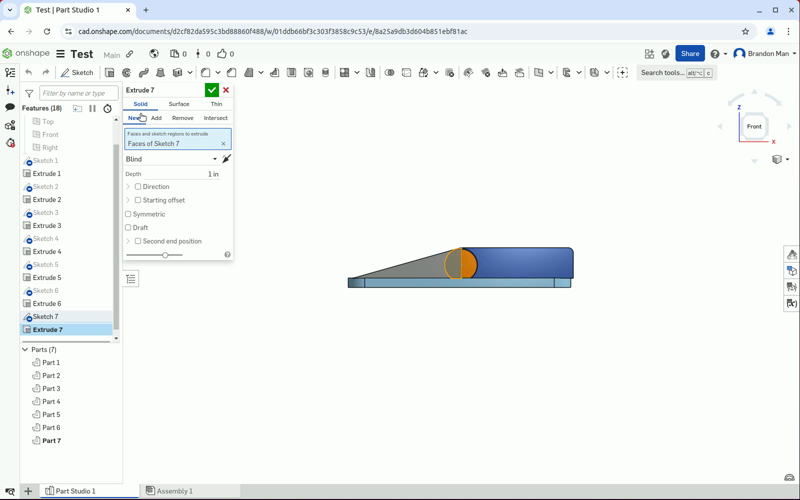
mouse_move(137, 120)
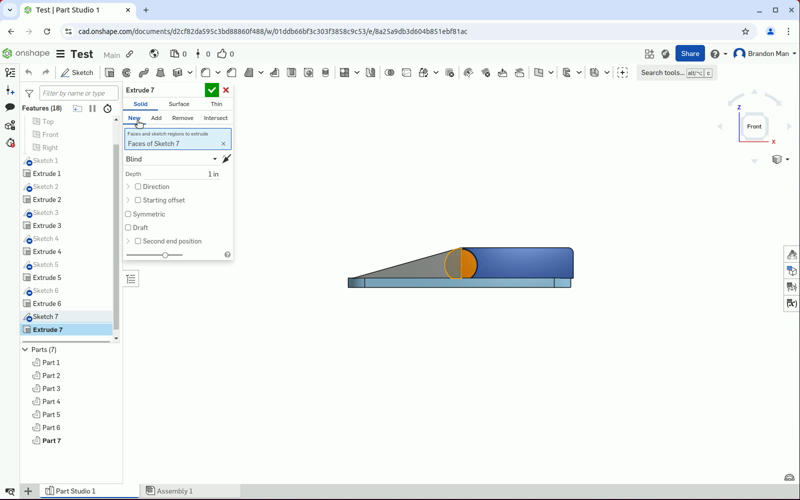
click(137, 120)
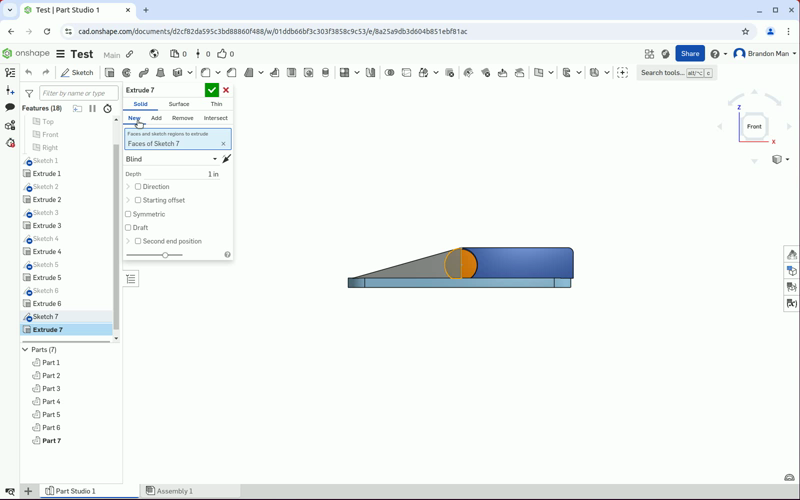
key(tab, 4)
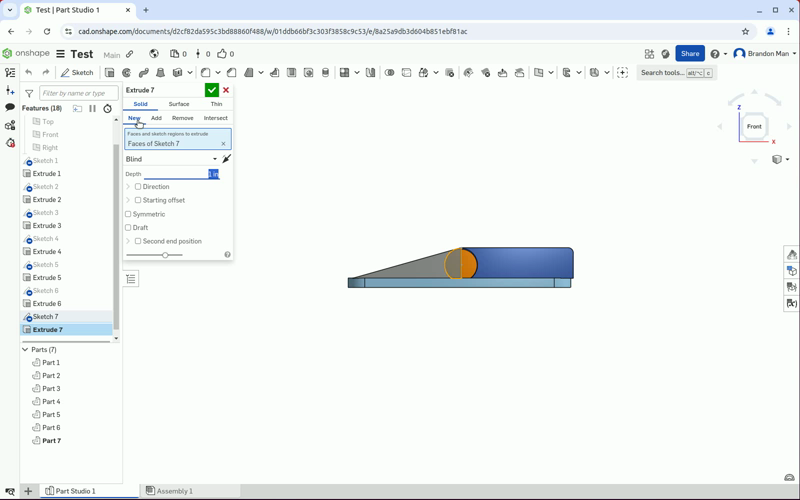
text(12.998)
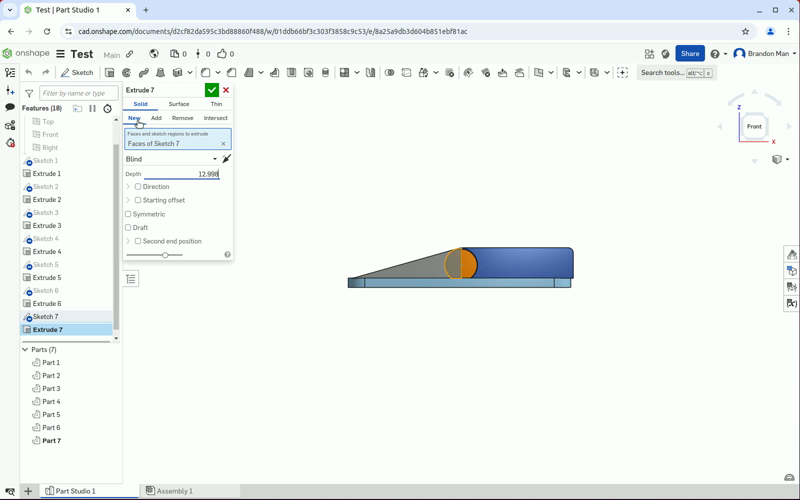
key(tab, 3)
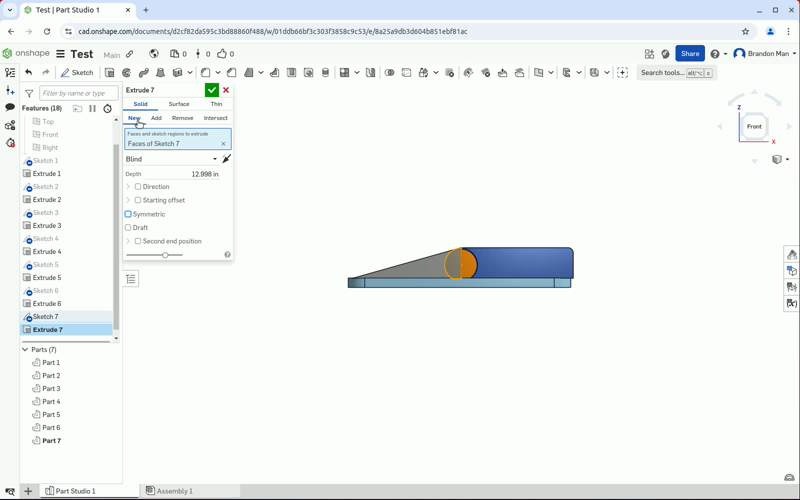
key(space)
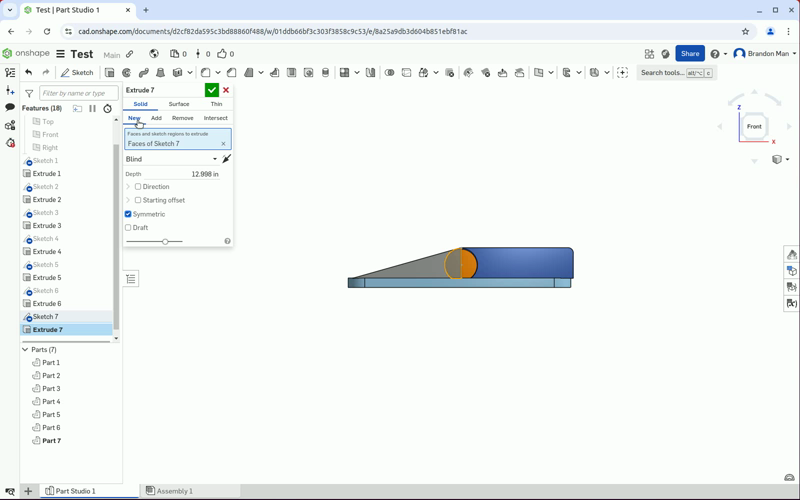
key(enter)
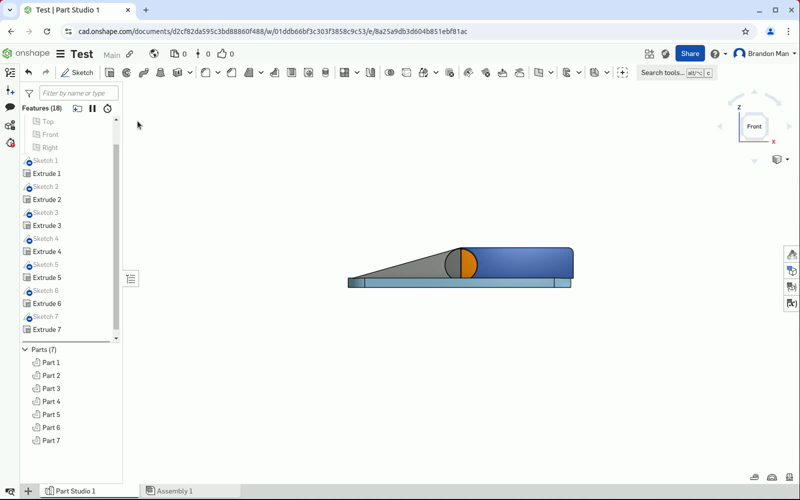
key(shift+h)
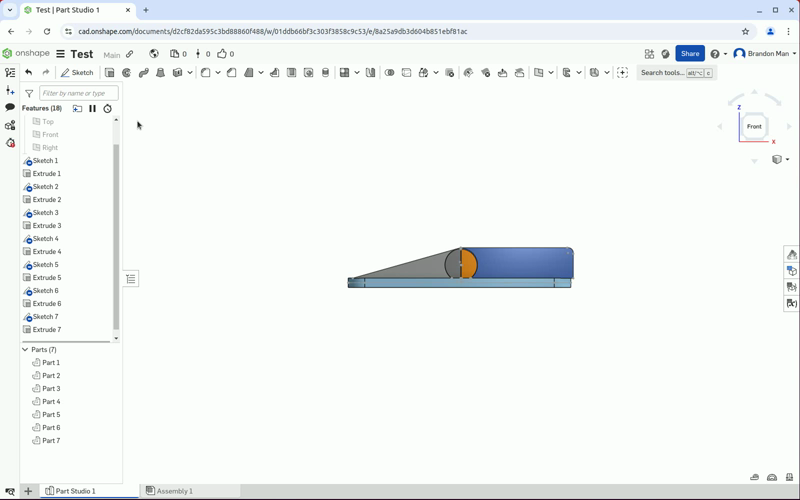
key(shift+h)
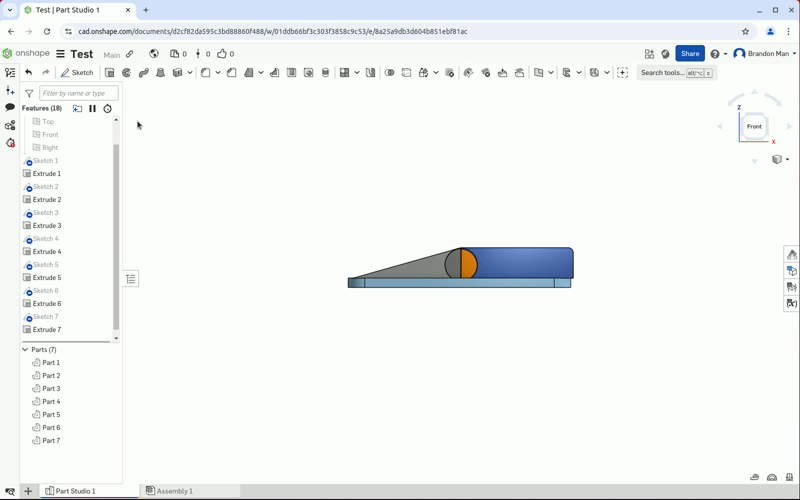
mouse_move(69, 163)
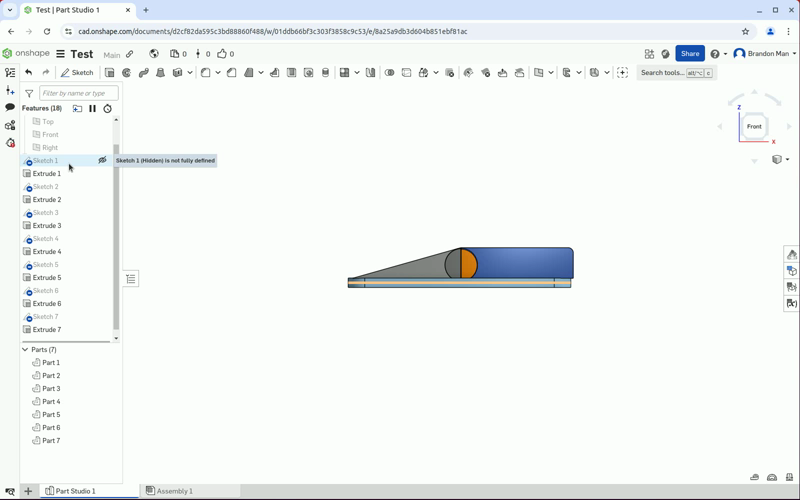
click(69, 163)
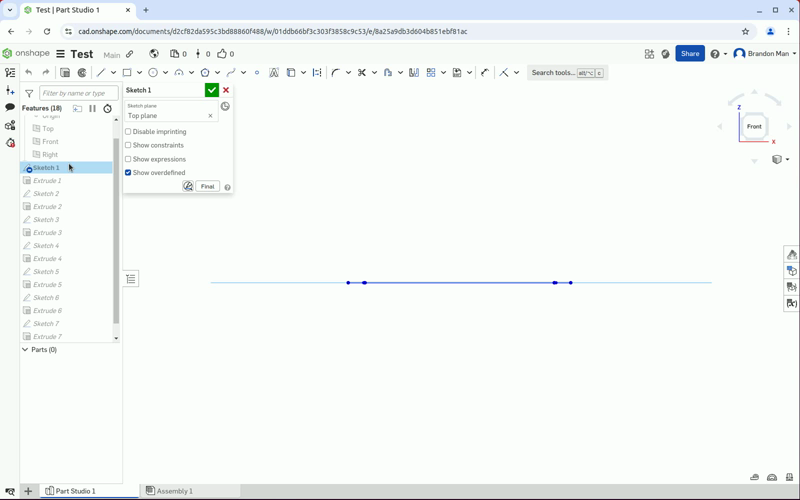
mouse_move(229, 92)
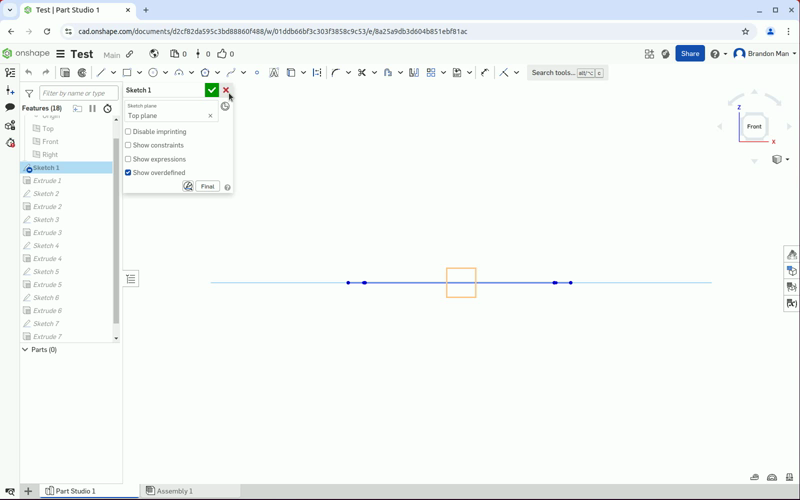
click(229, 92)
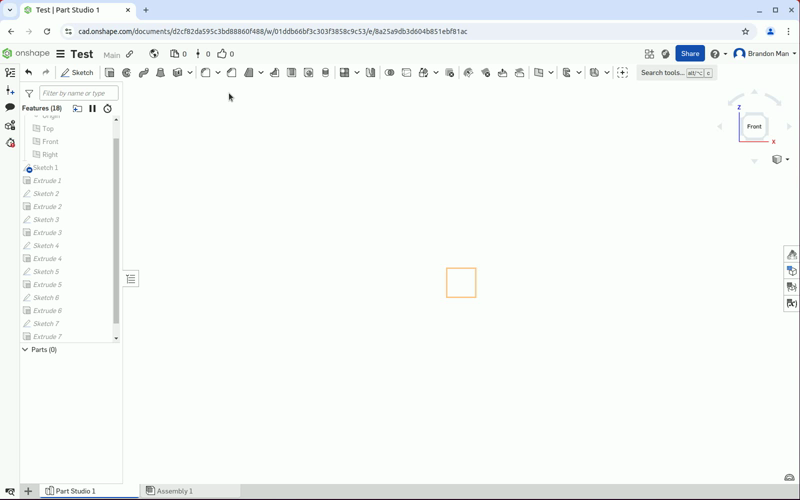
mouse_move(73, 352)
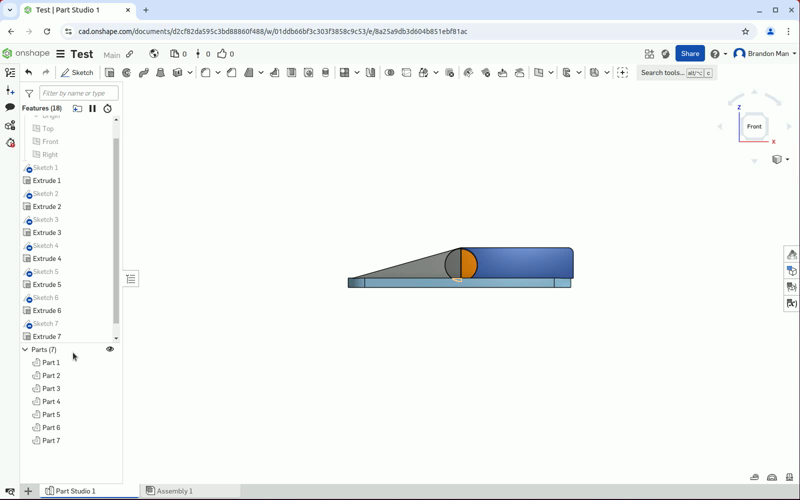
key(y)
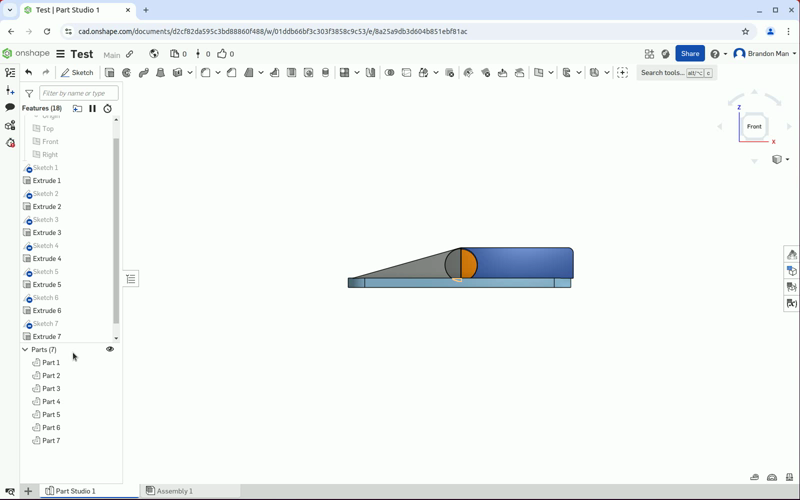
key(shift+p)
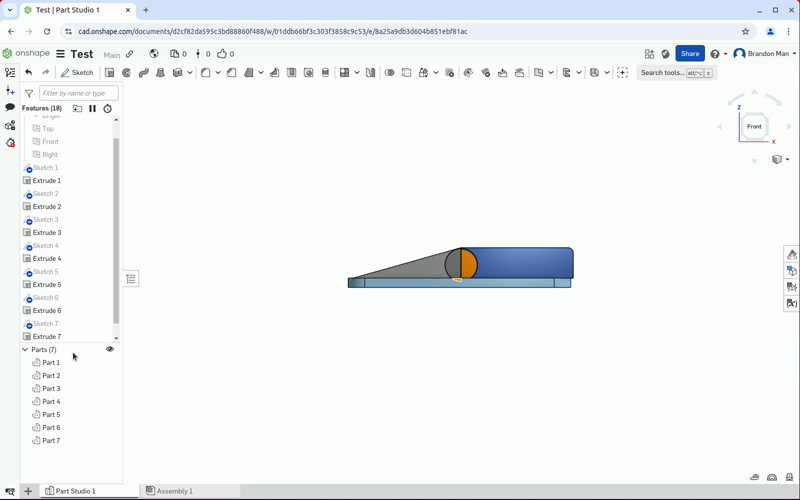
key(space)
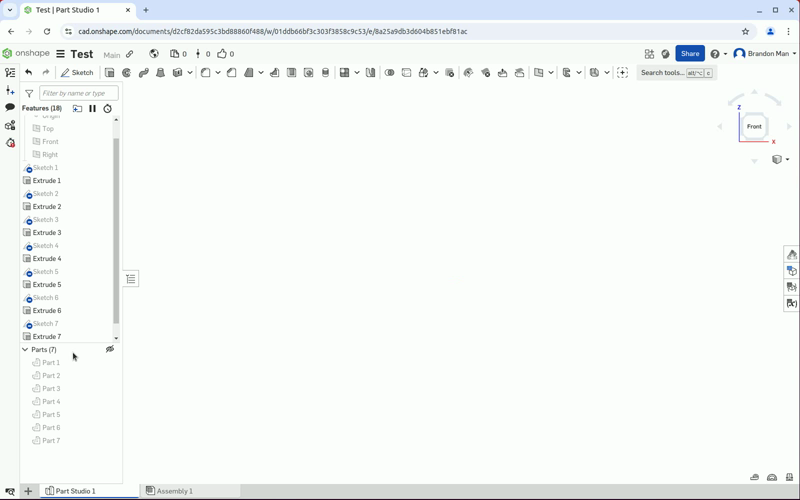
key_down(shift)
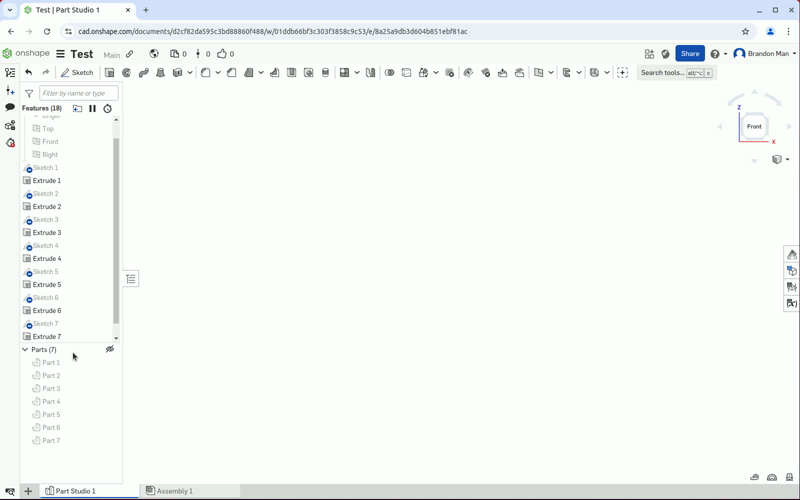
key(left)
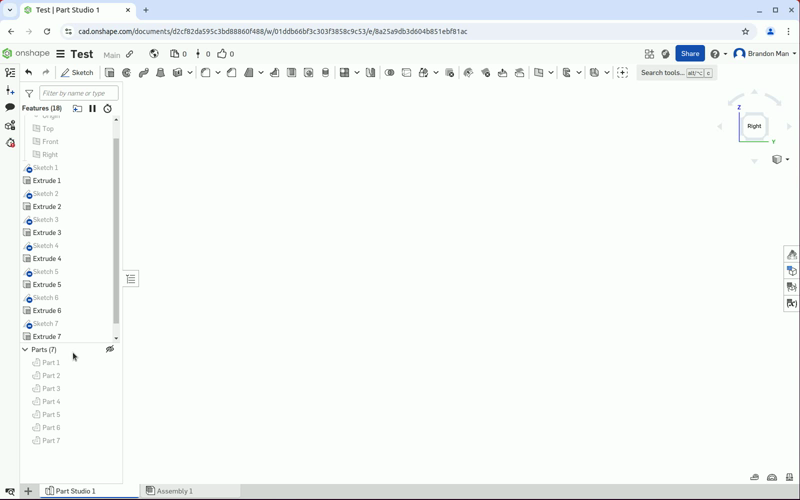
key_up(shift)
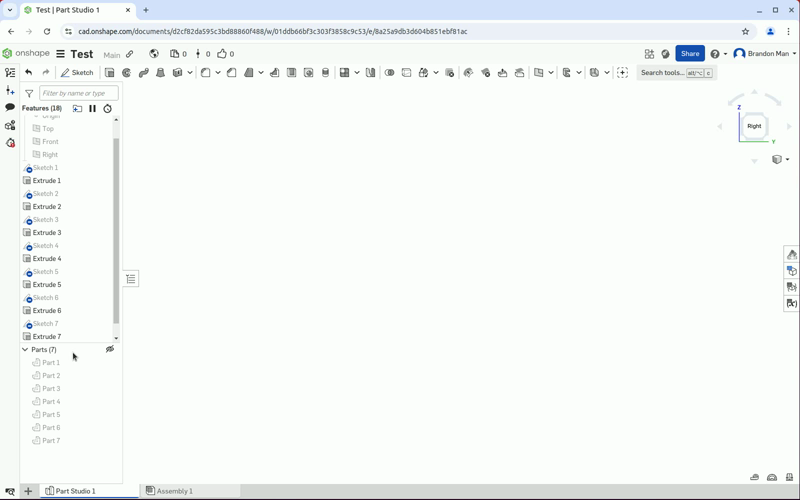
mouse_move(73, 352)
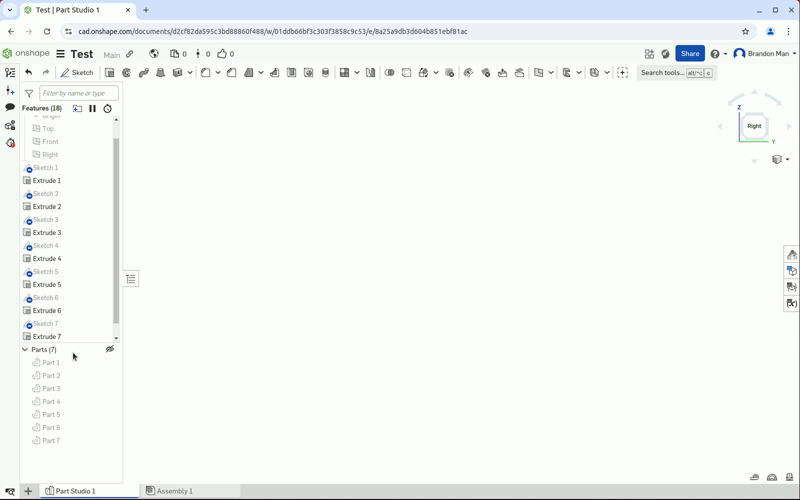
key(shift+y)
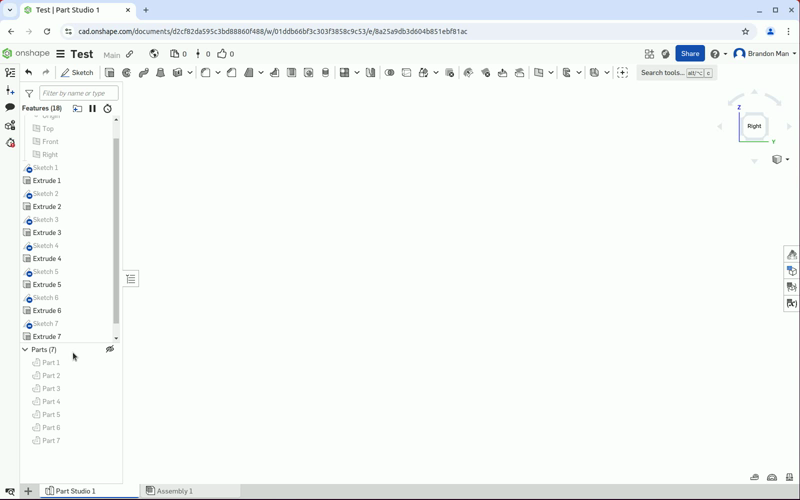
key(shift+s)
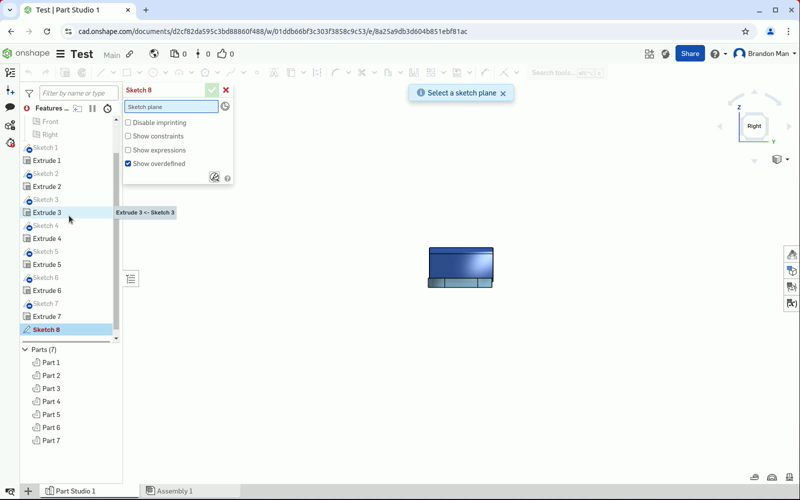
scroll(3)
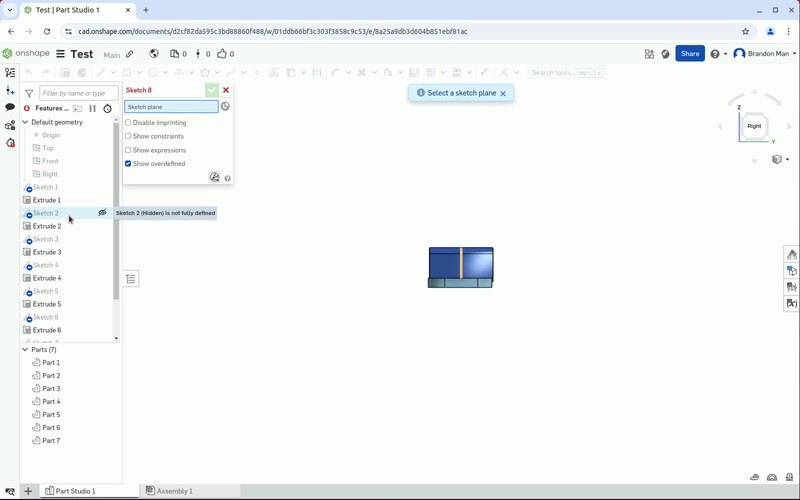
mouse_move(69, 176)
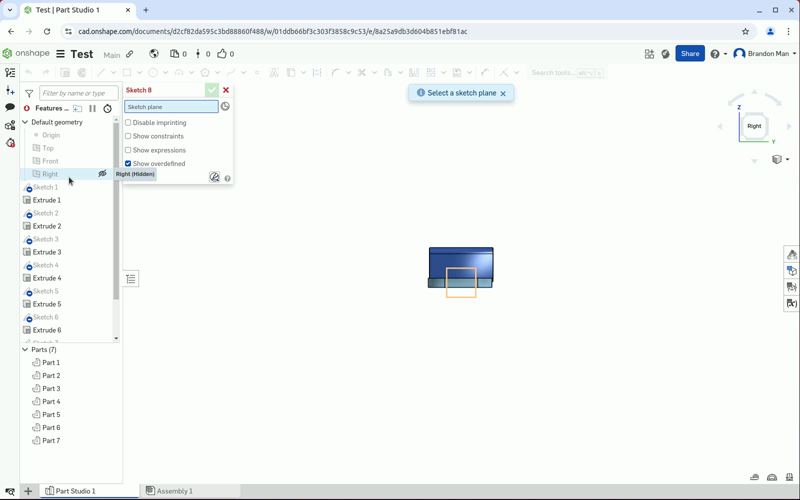
click(69, 176)
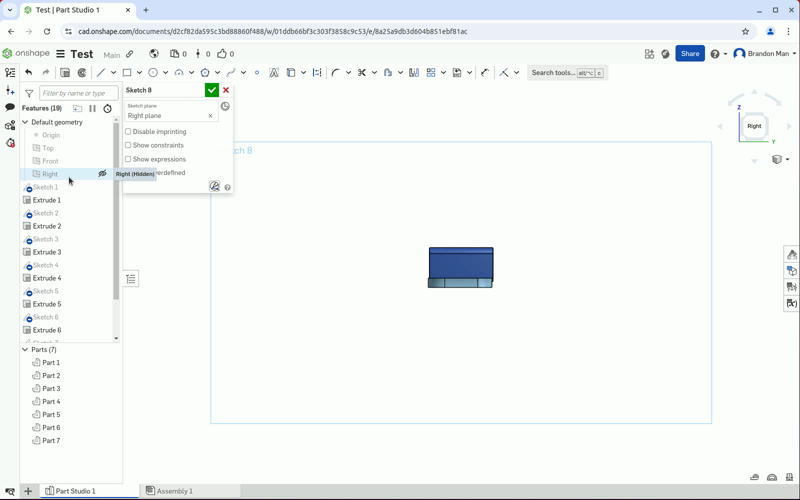
mouse_move(73, 352)
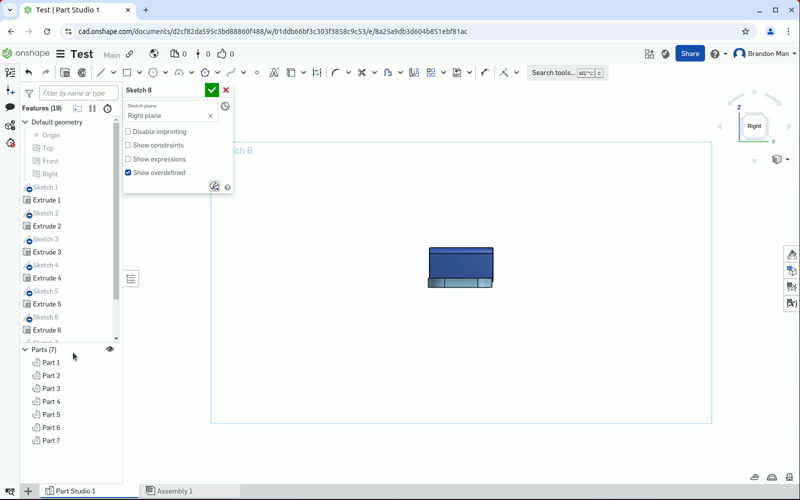
key(y)
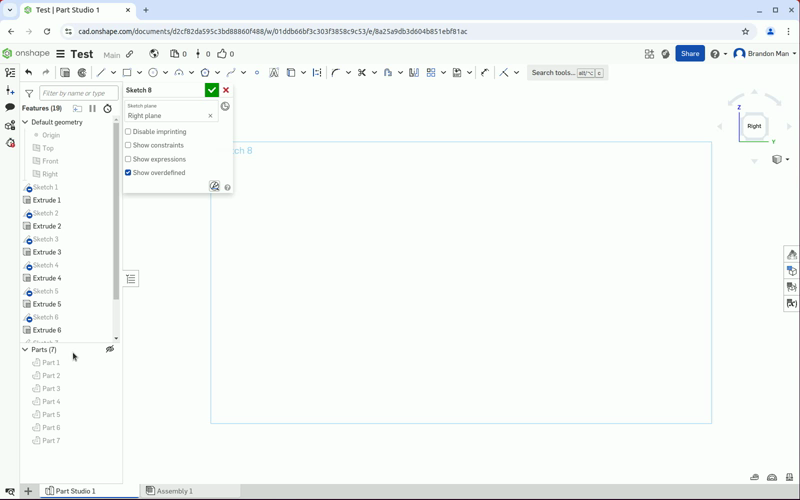
key(c)
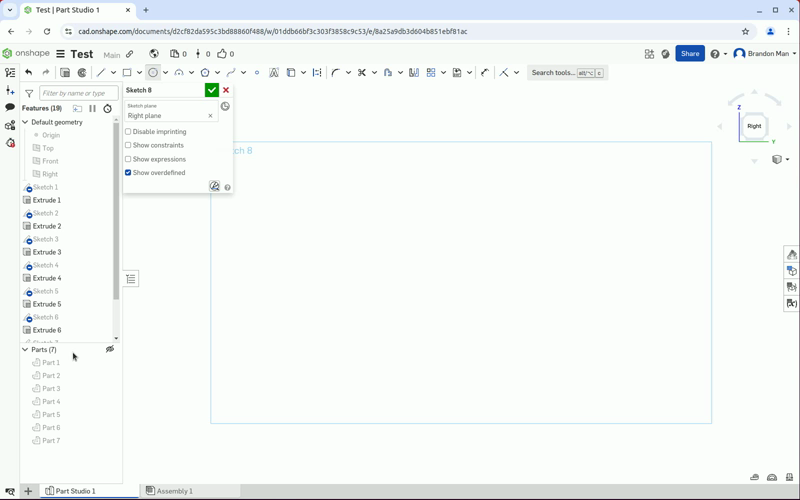
key_down(shift)
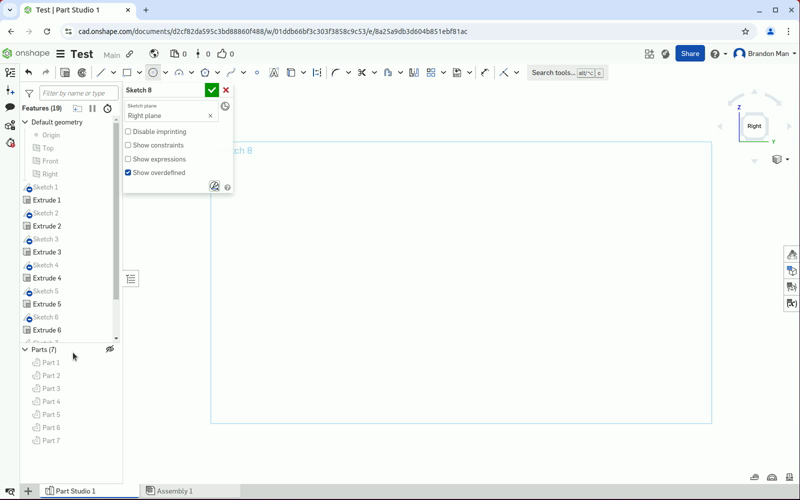
mouse_move(460, 265)
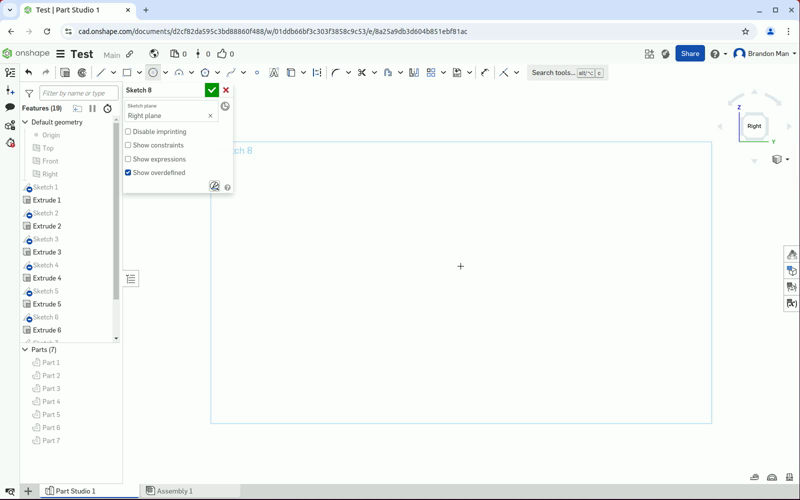
click(460, 265)
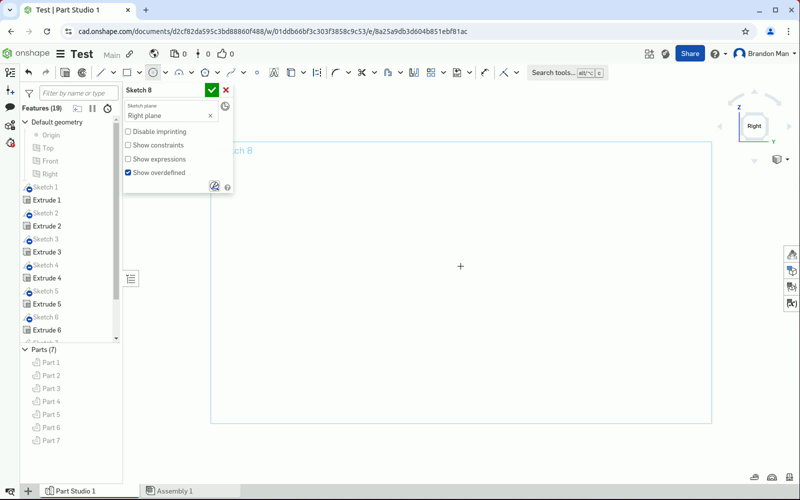
key_up(shift)
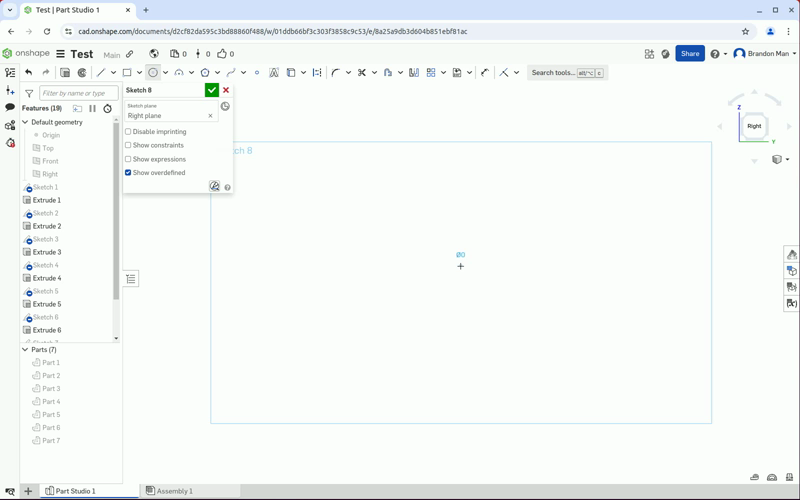
mouse_move(477, 265)
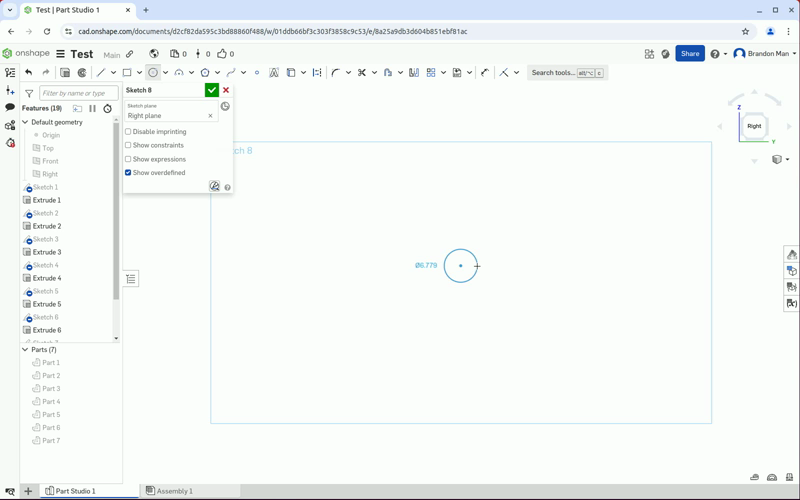
click(477, 265)
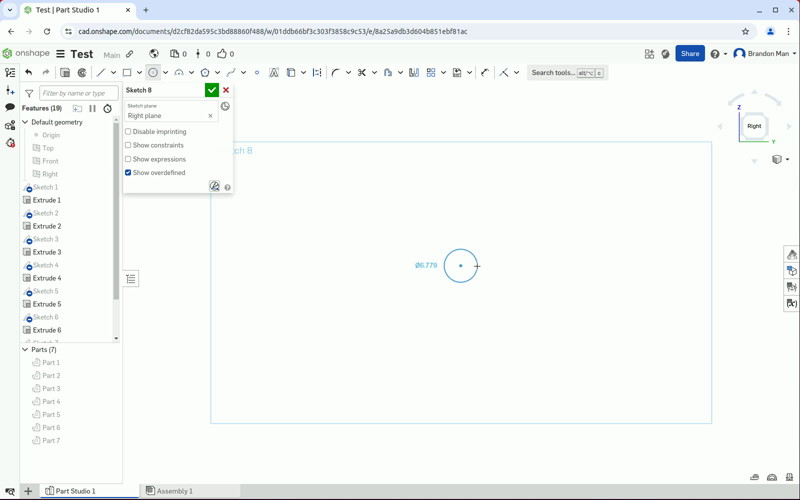
key(esc)
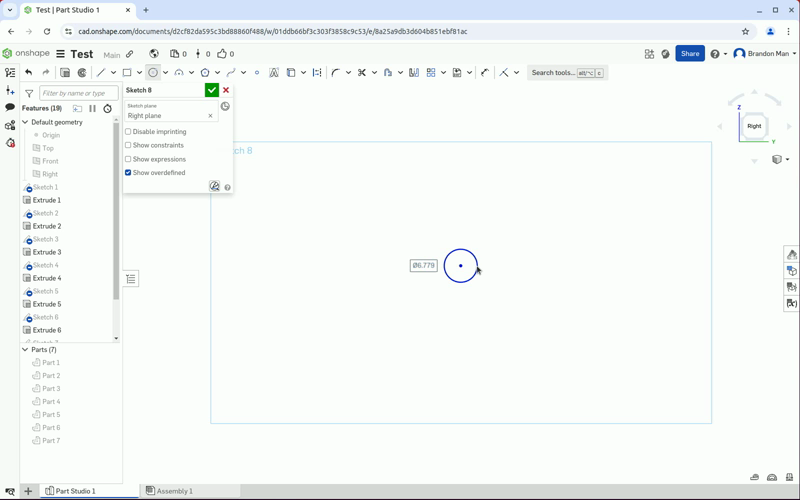
mouse_move(462, 258)
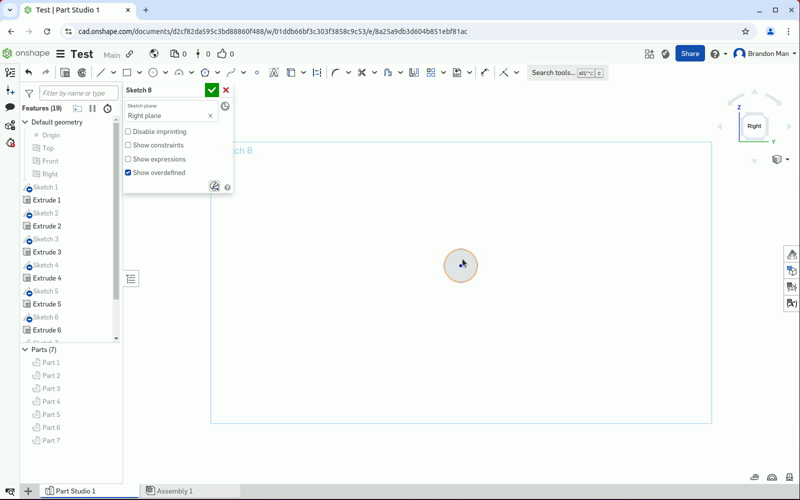
scroll(6)
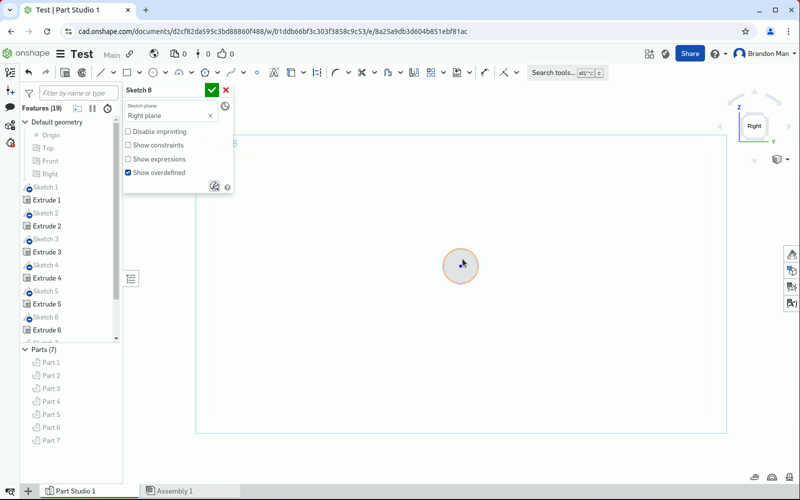
scroll(6)
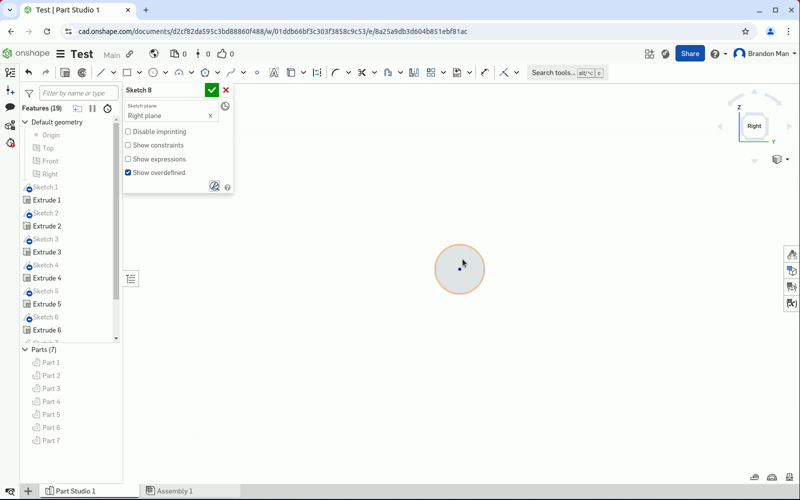
scroll(6)
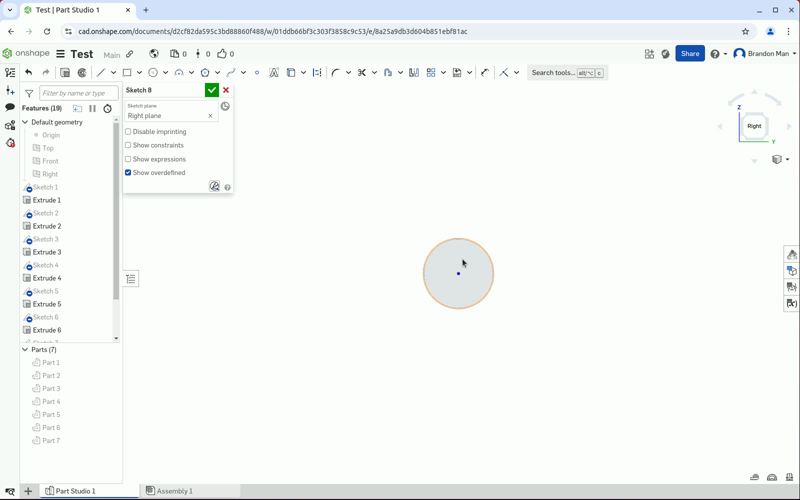
scroll(6)
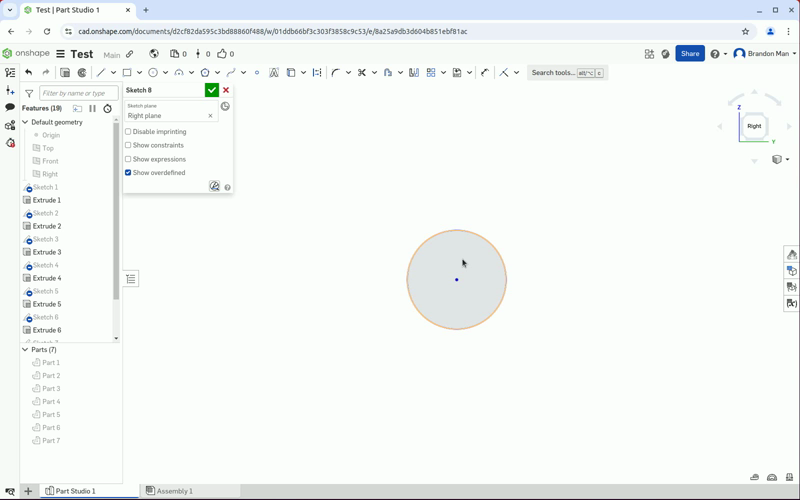
scroll(6)
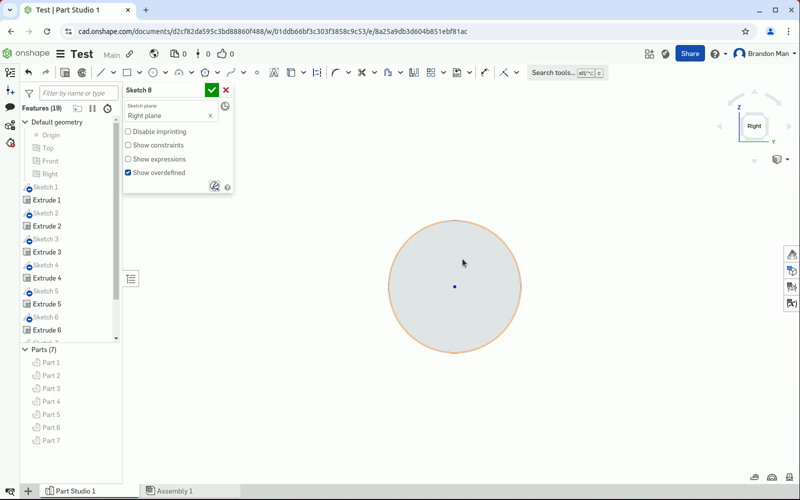
scroll(6)
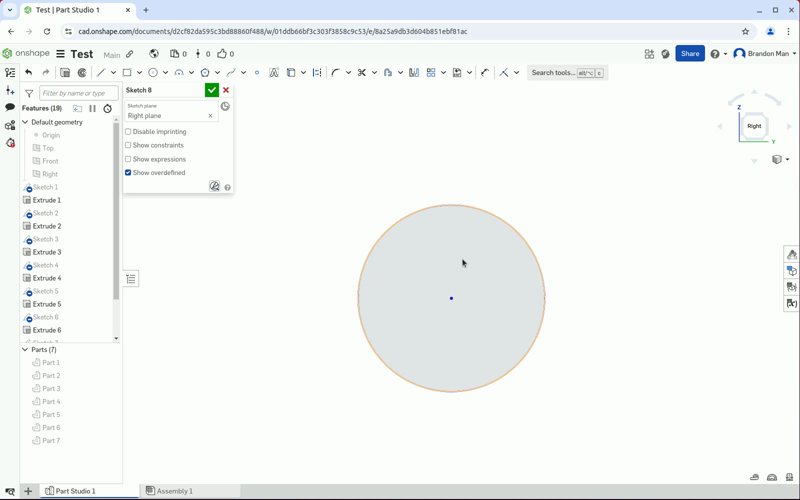
scroll(6)
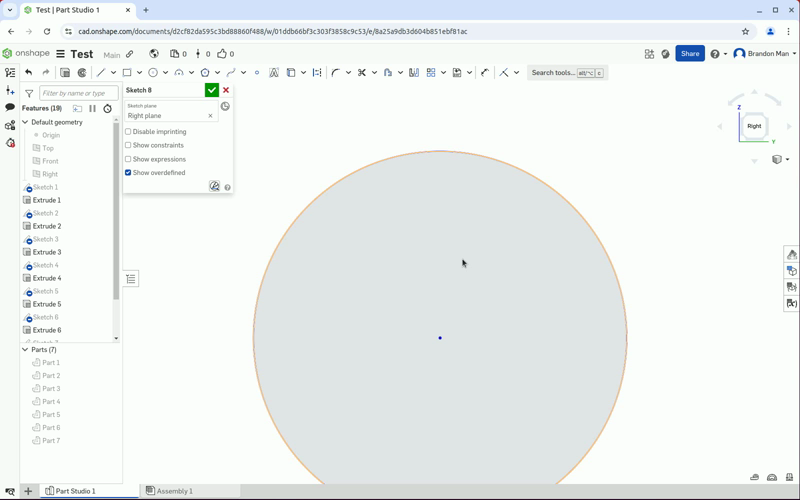
click(462, 258)
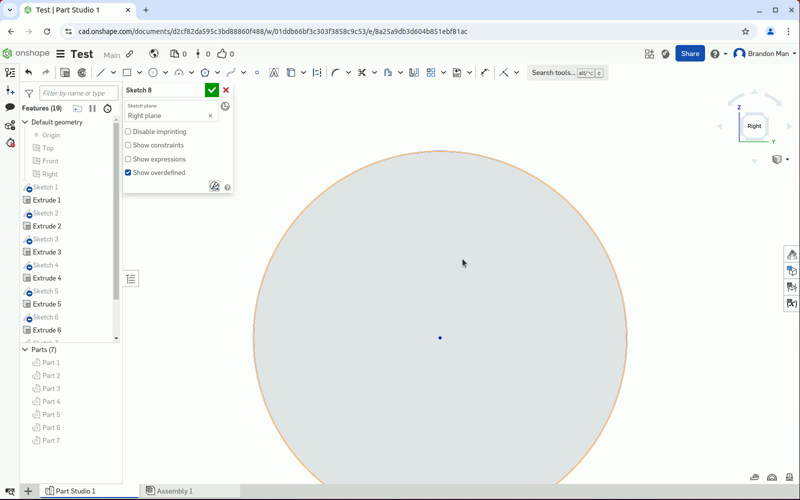
scroll(-6)
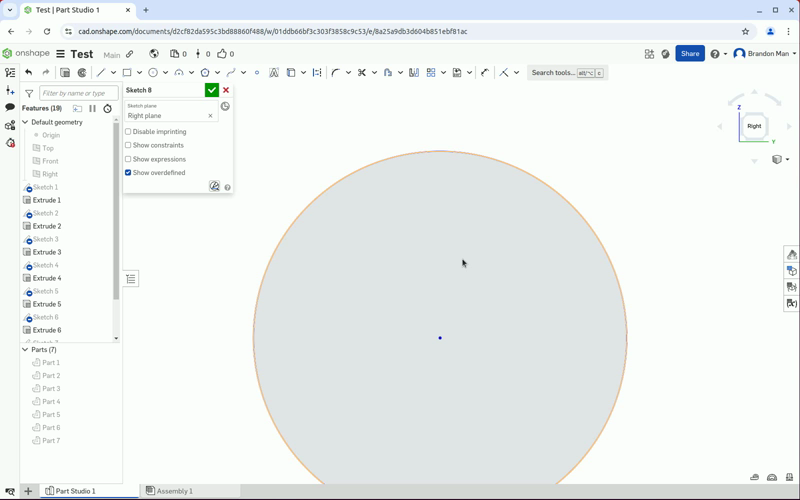
scroll(-6)
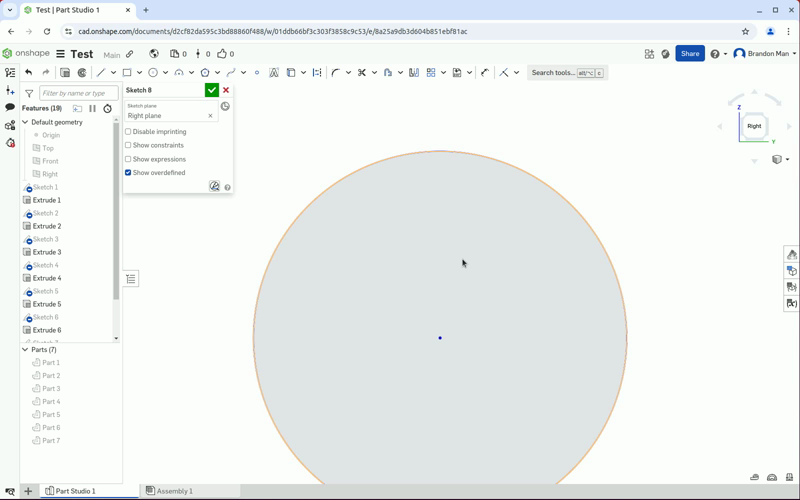
scroll(-6)
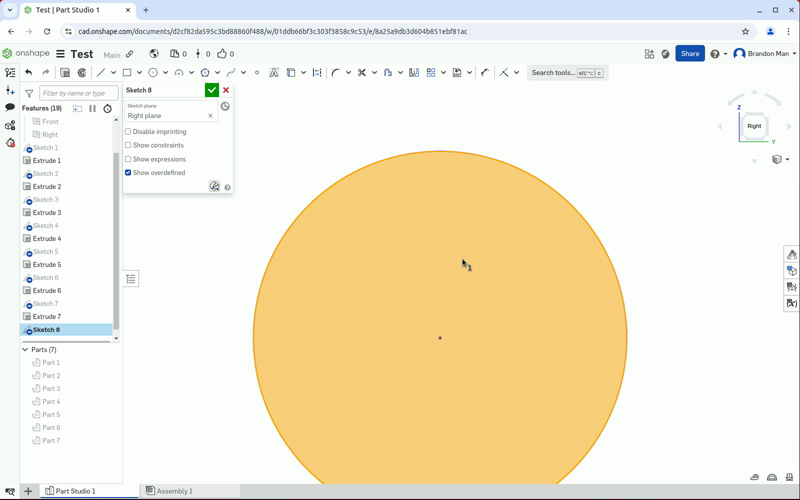
scroll(-6)
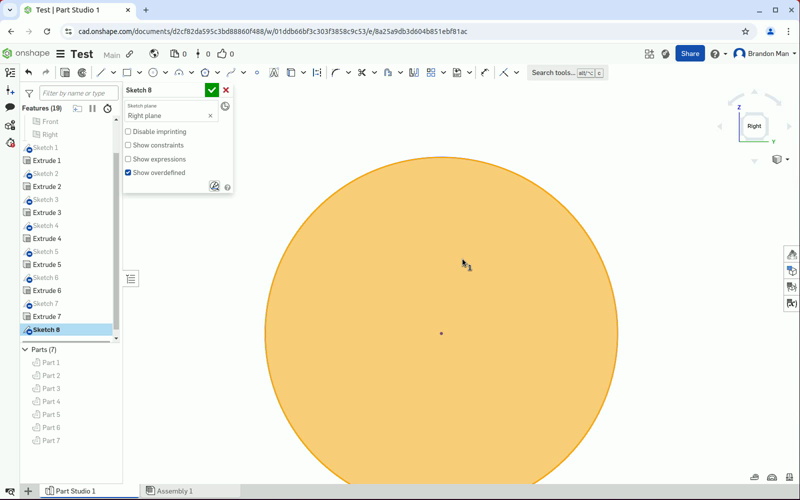
scroll(-6)
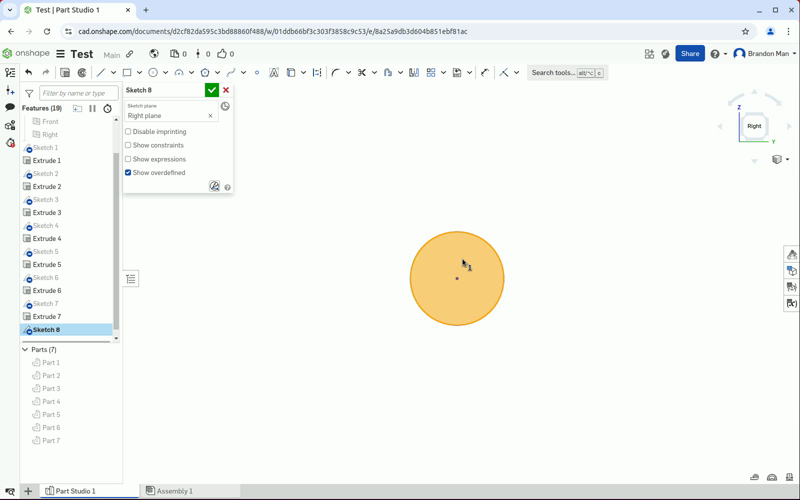
scroll(-6)
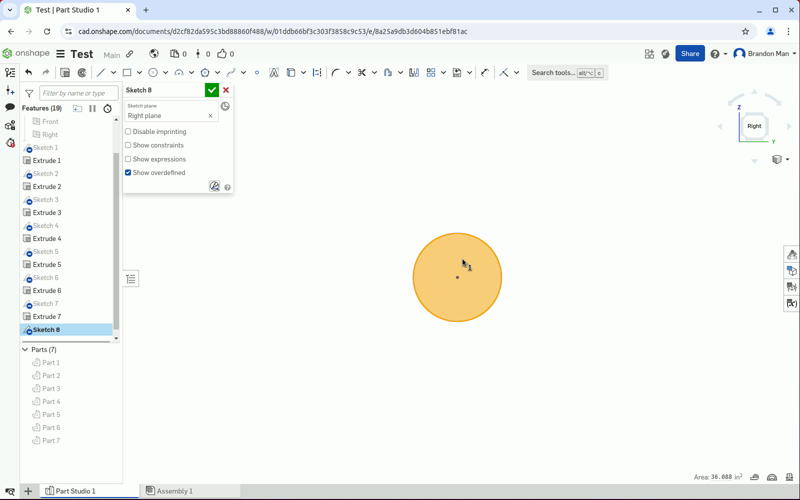
scroll(-6)
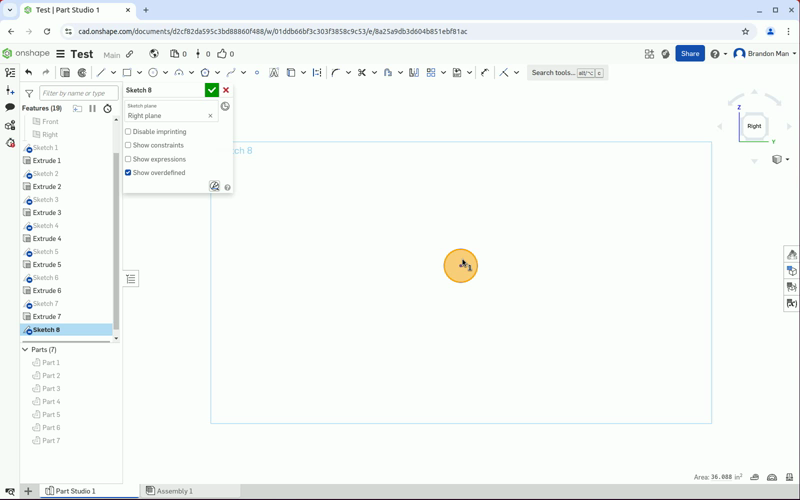
mouse_move(73, 352)
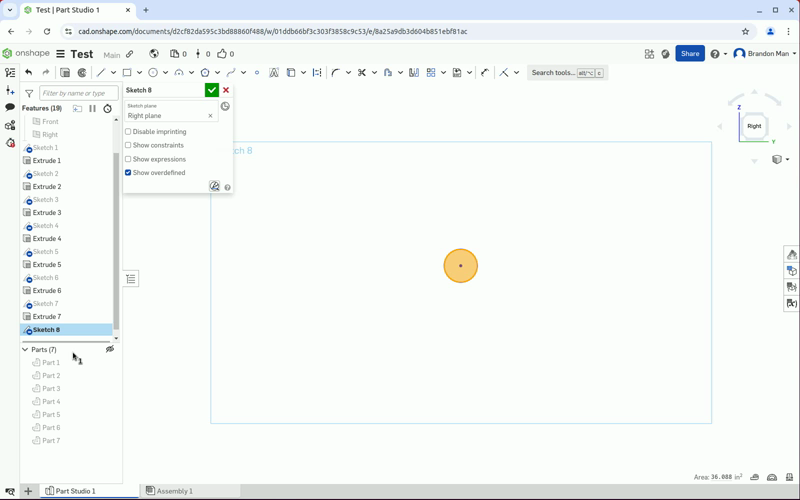
key(shift+y)
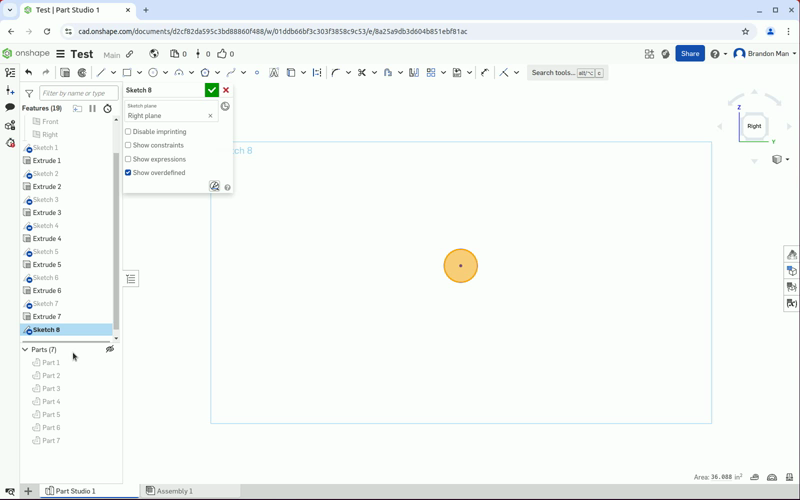
key(shift+e)
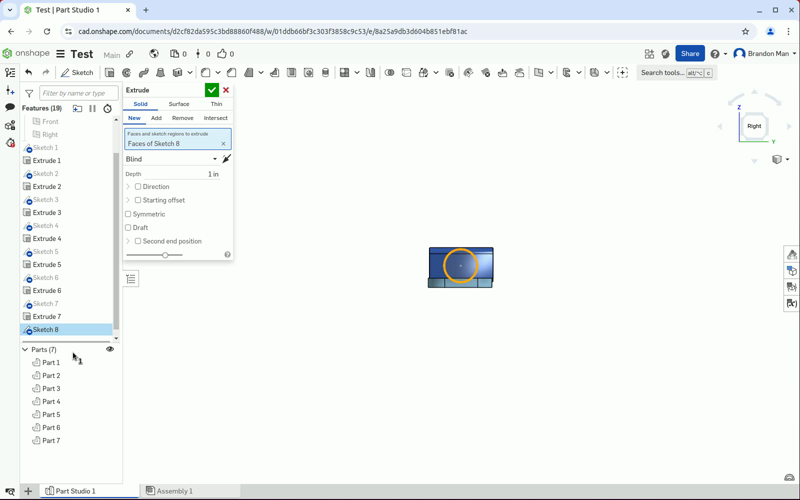
mouse_move(143, 106)
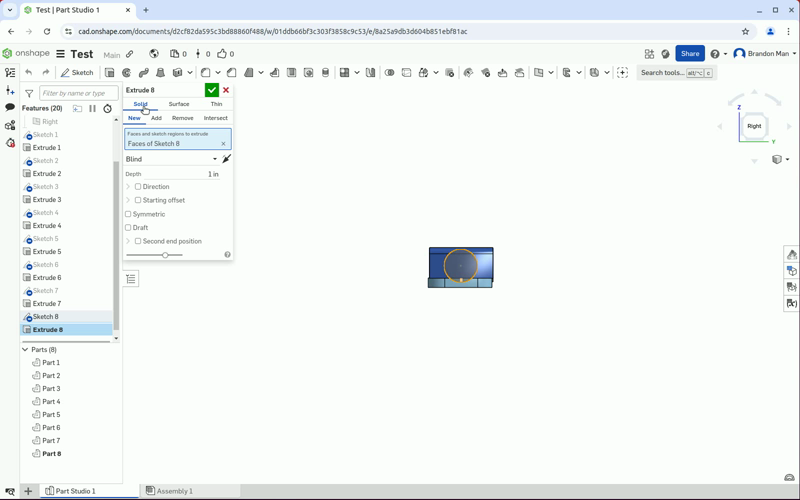
click(143, 106)
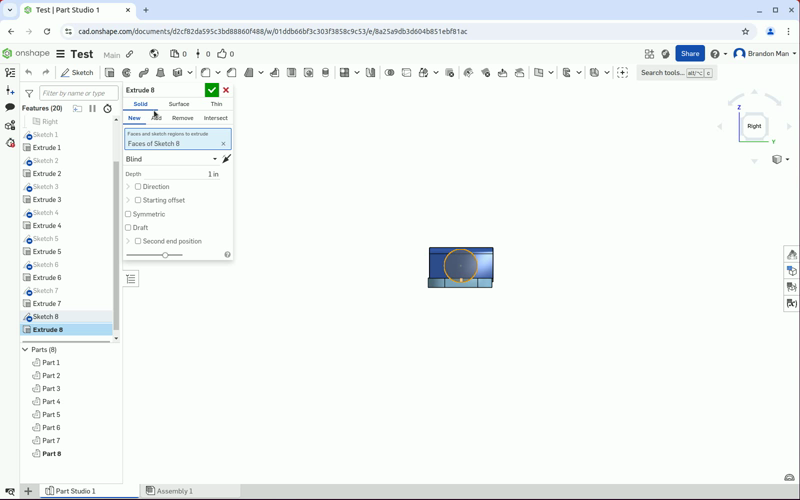
mouse_move(186, 120)
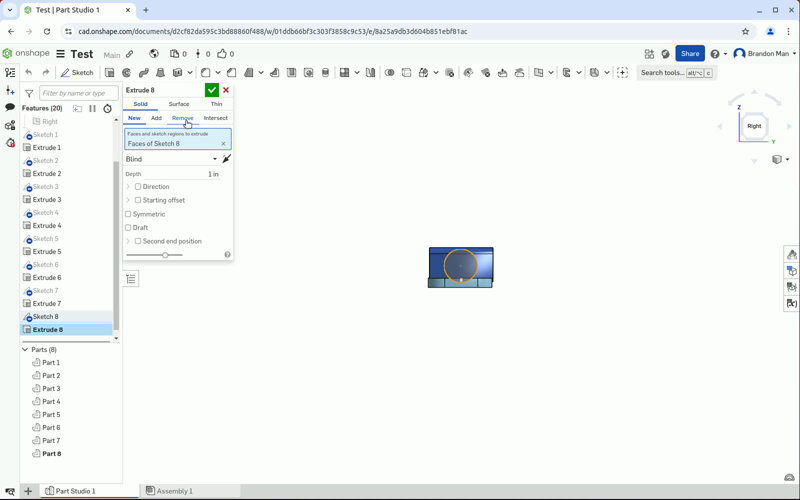
click(186, 120)
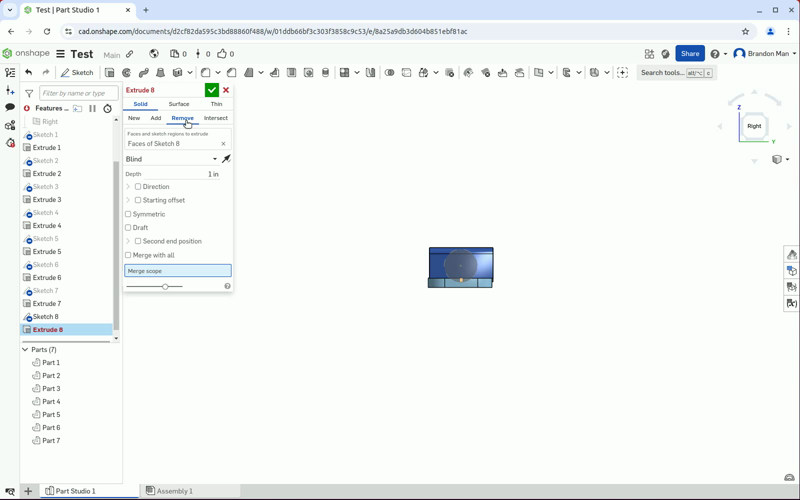
key(tab, 4)
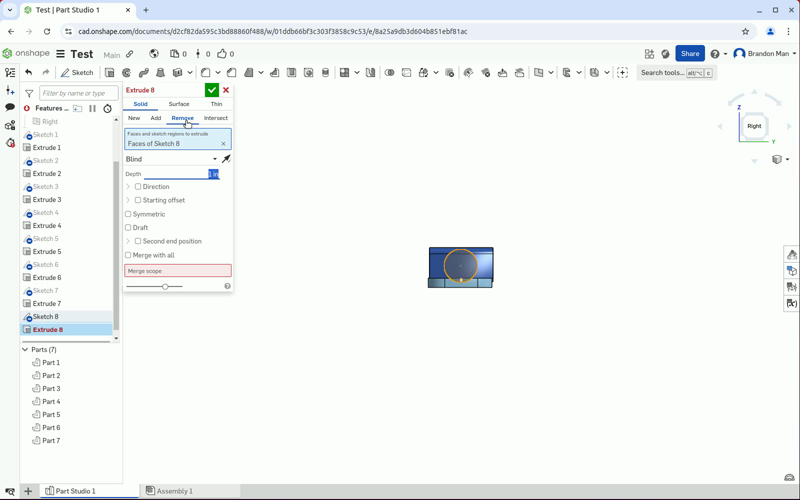
text(-27.441)
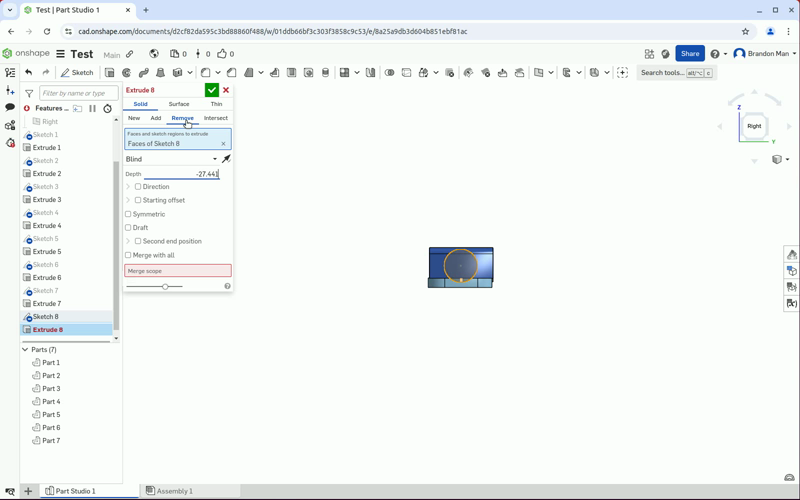
key(tab, 6)
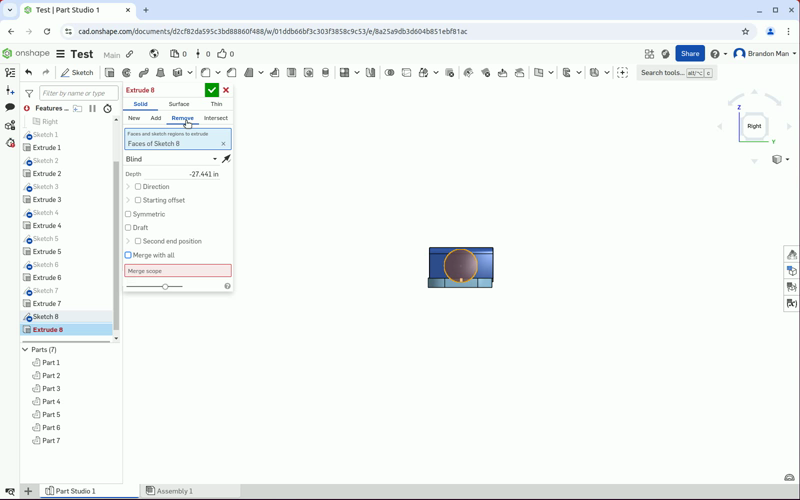
key(space)
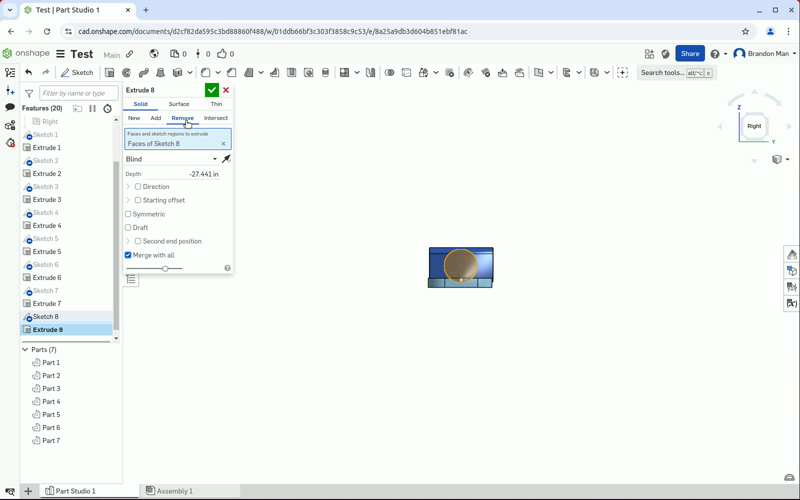
key(enter)
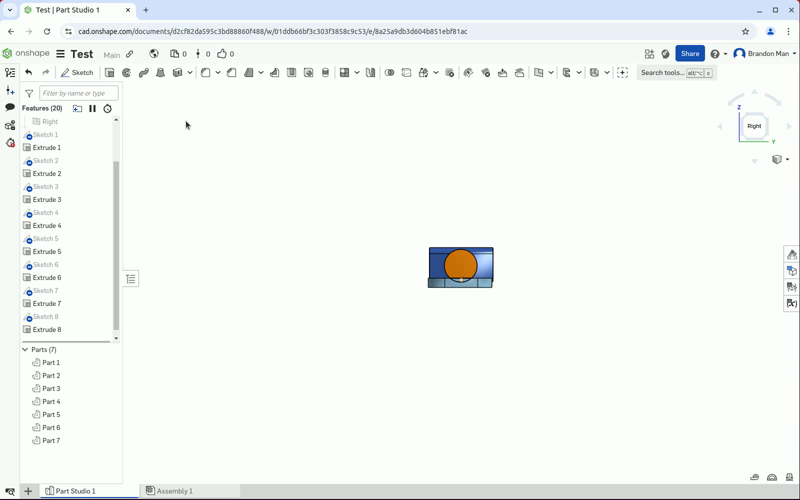
key(shift+h)
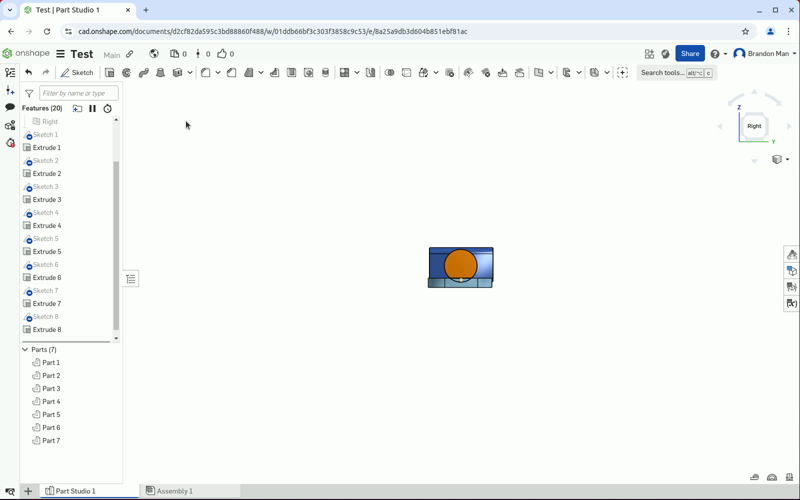
key(shift+h)
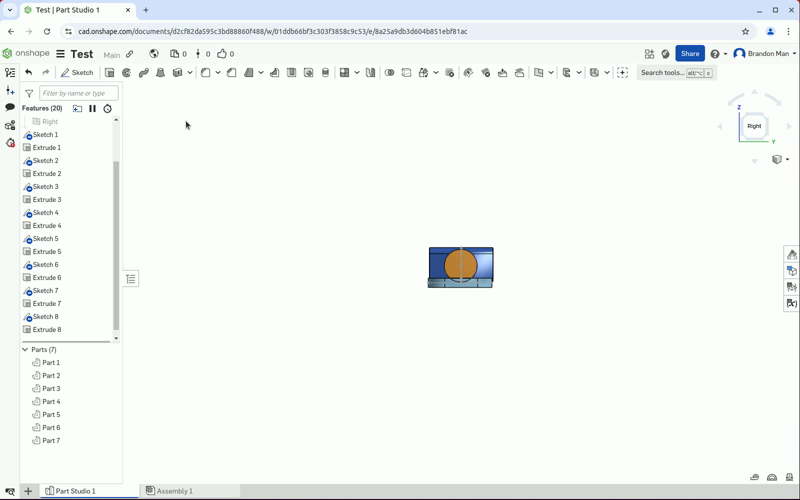
key(shift+7)
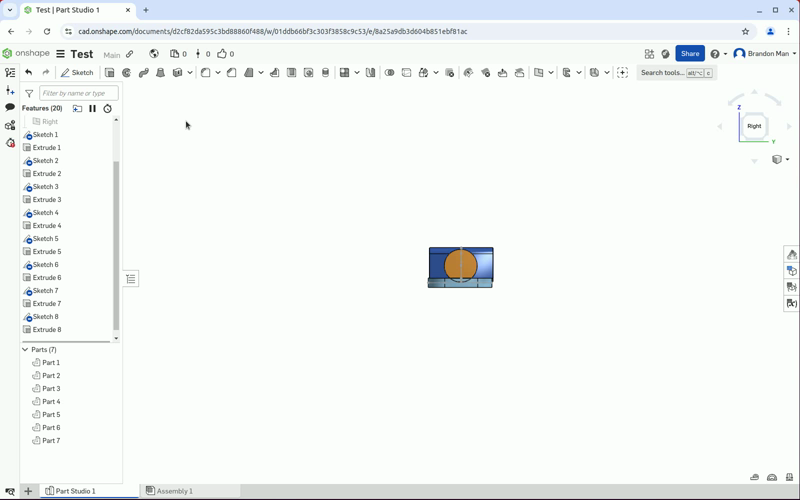
key(right, 2)
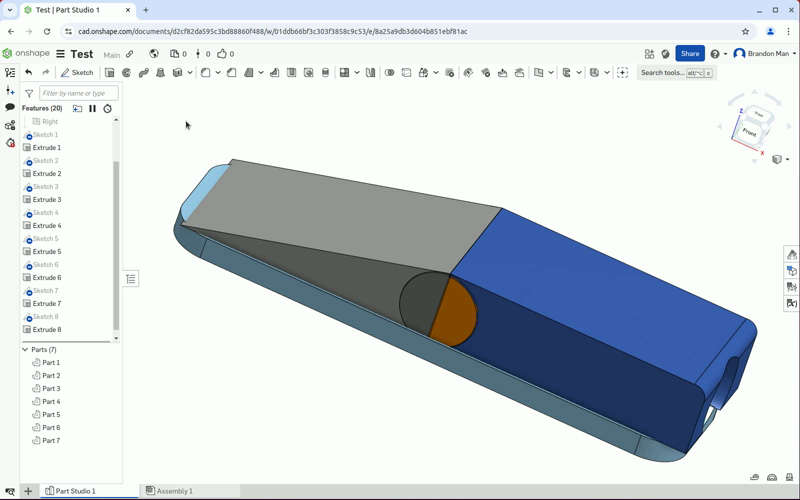
key(down, 2)
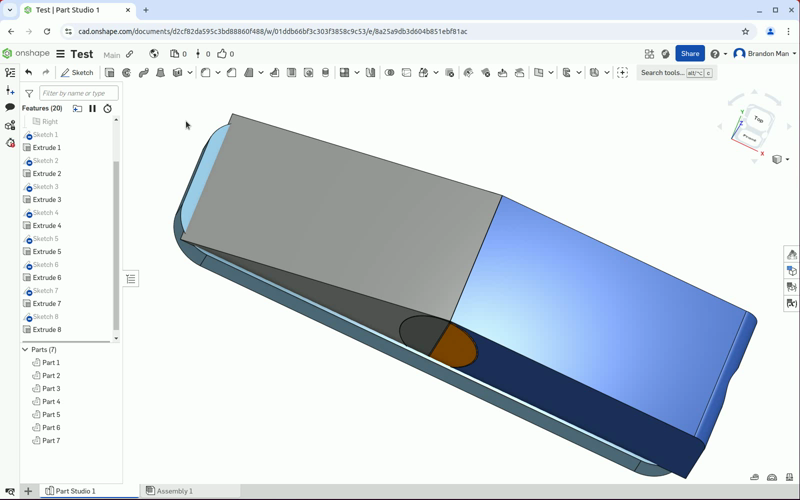
key(up, 2)
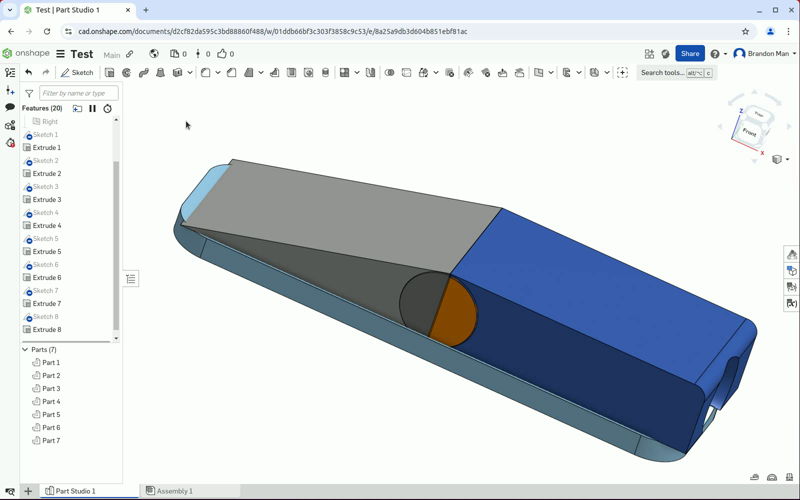
key(left, 2)
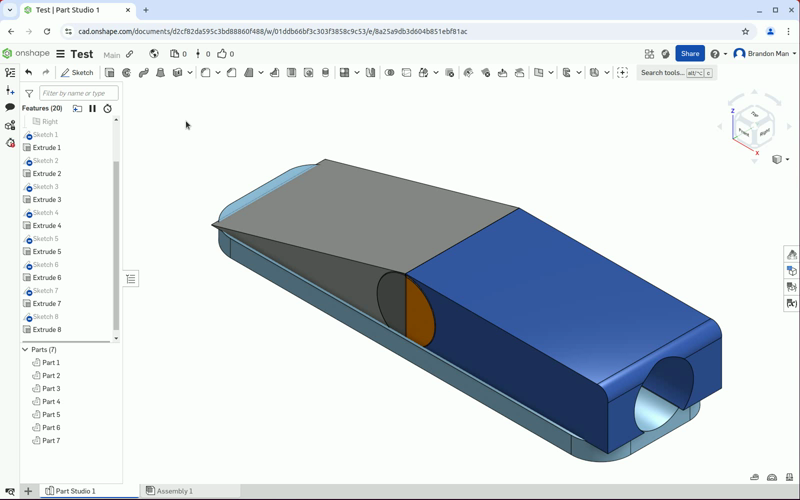
mouse_move(69, 137)
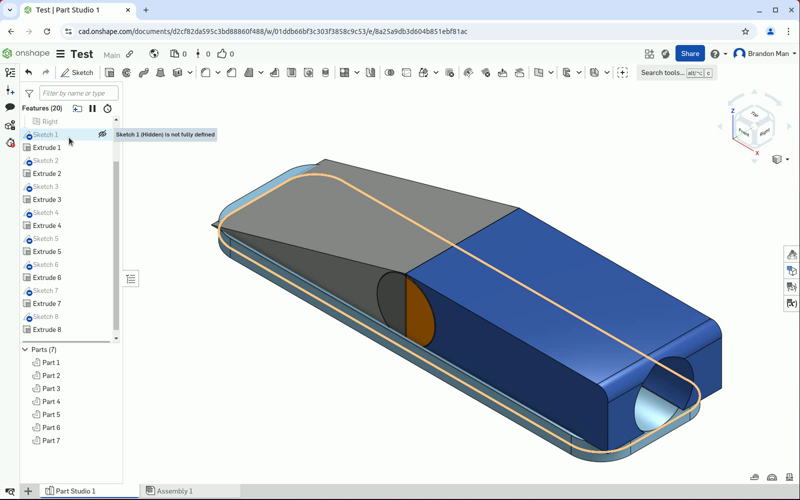
click(69, 137)